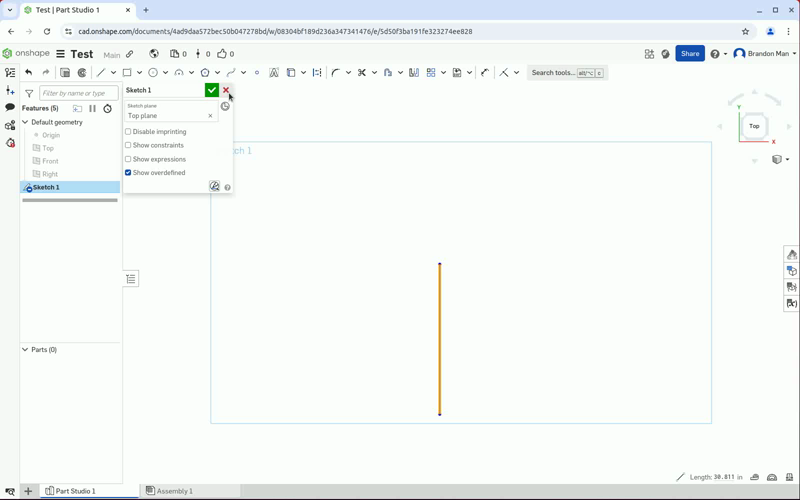
key(shift+h)
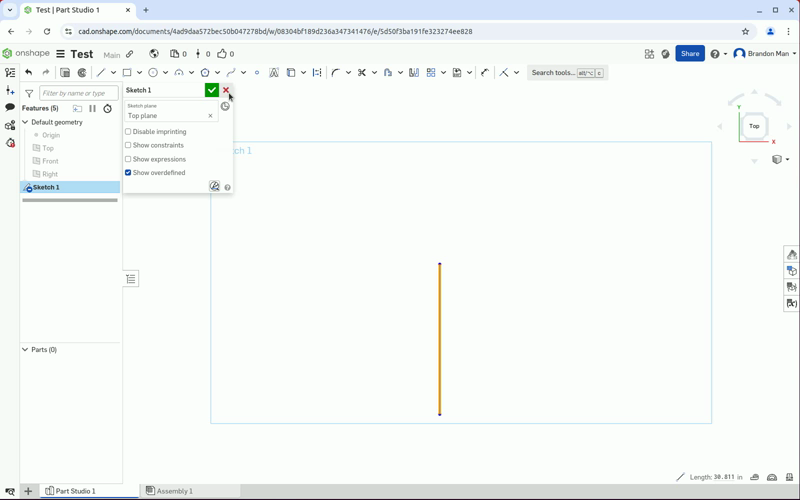
mouse_move(73, 352)
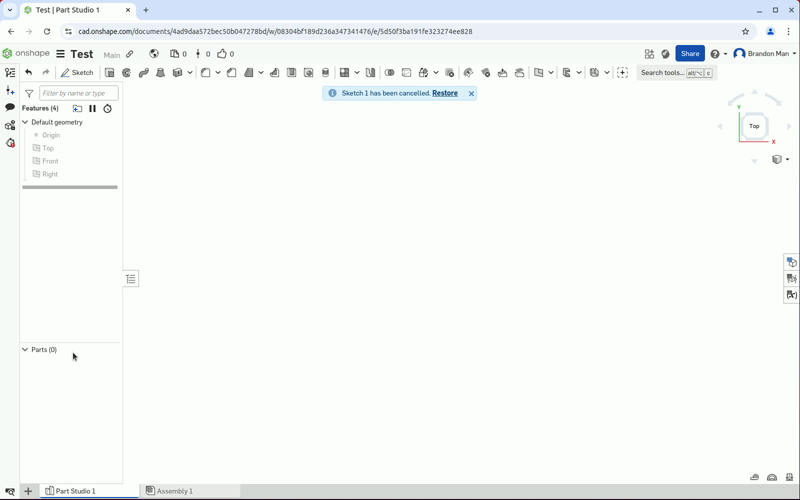
key(y)
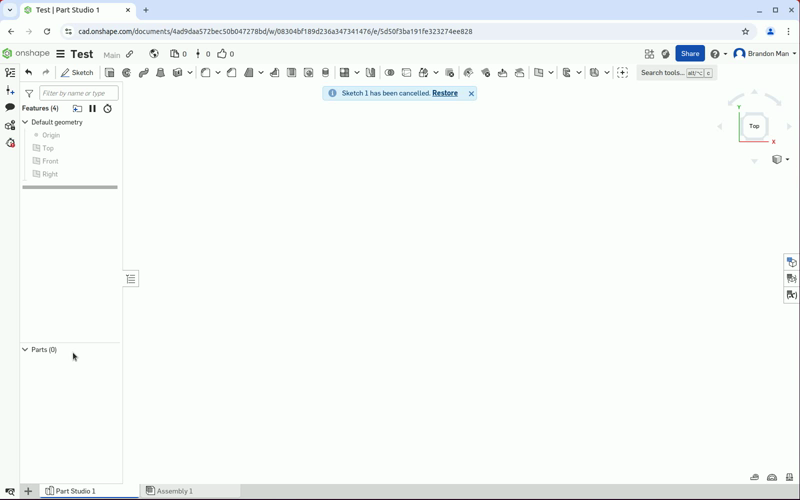
key(shift+p)
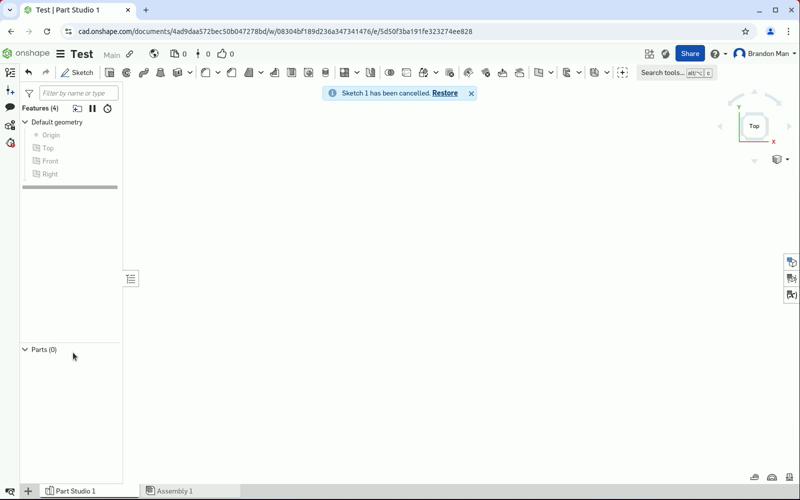
key(space)
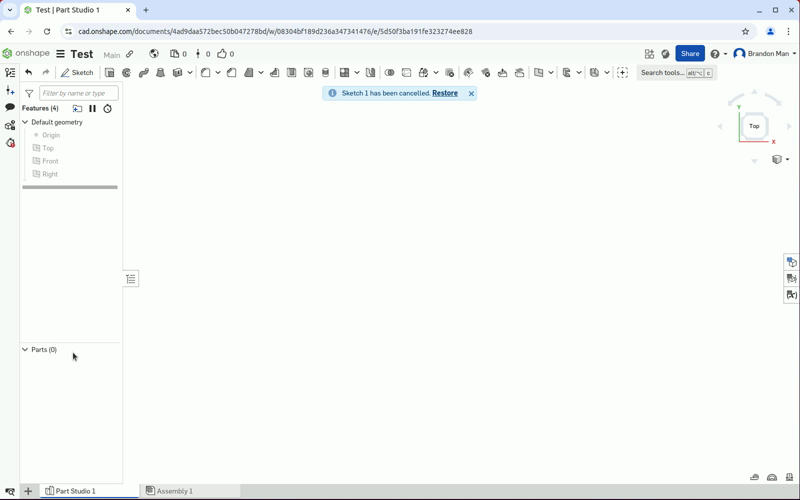
key_down(shift)
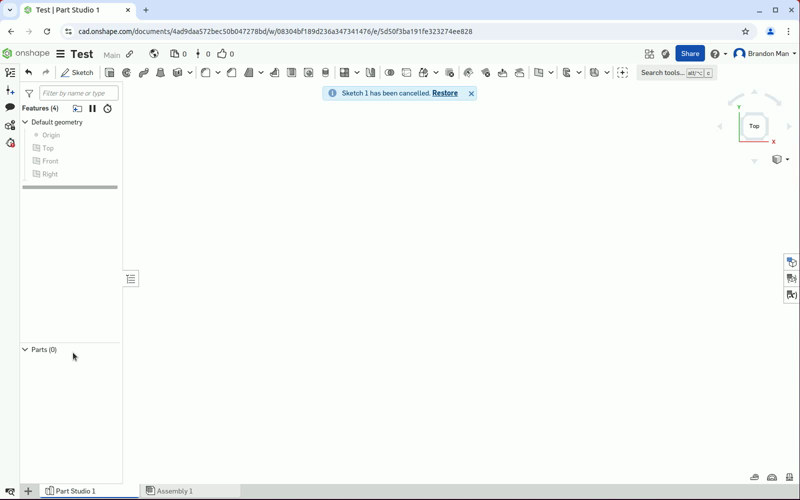
key(up)
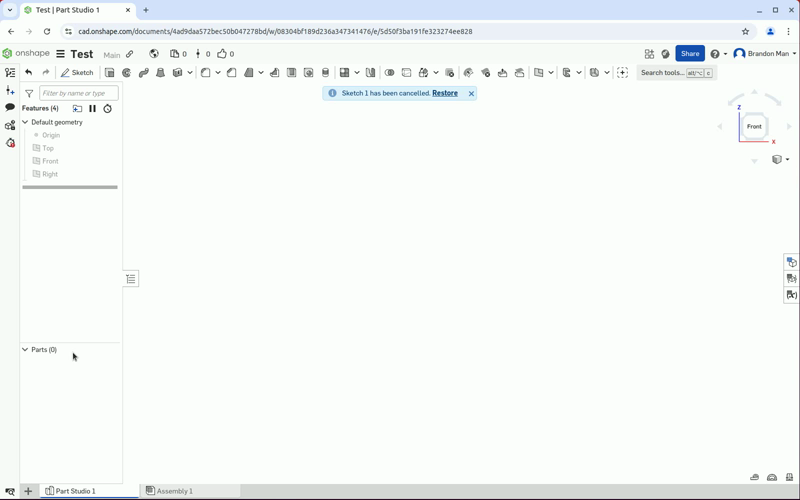
key_up(shift)
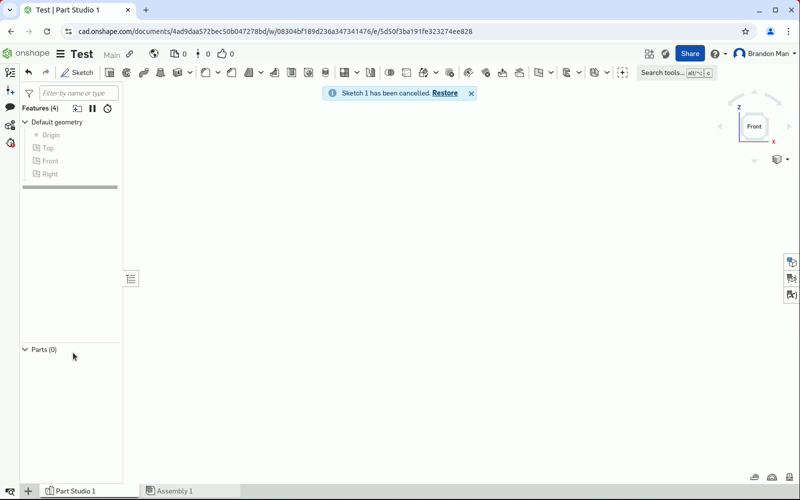
mouse_move(73, 352)
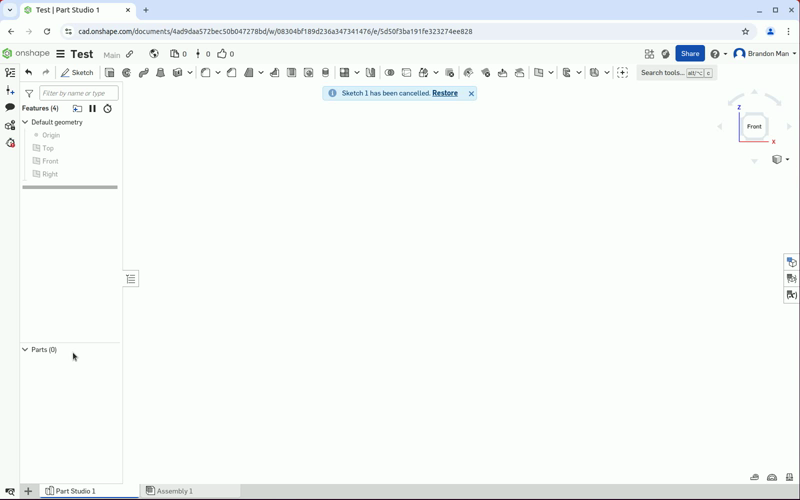
key(shift+y)
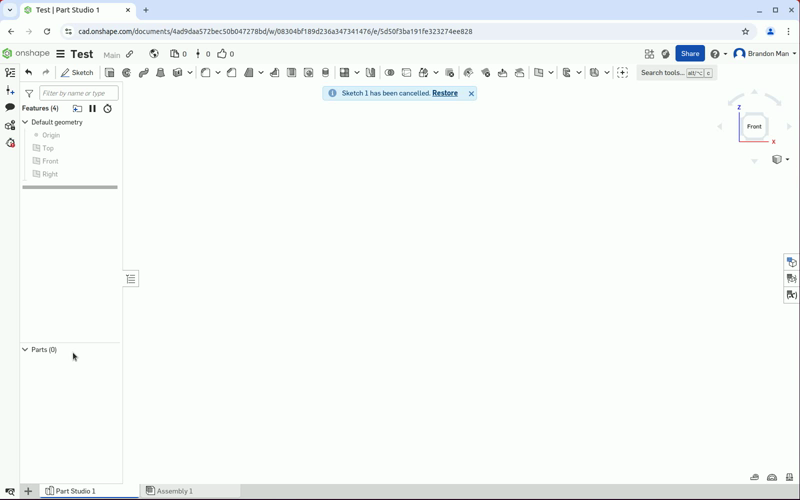
key(shift+s)
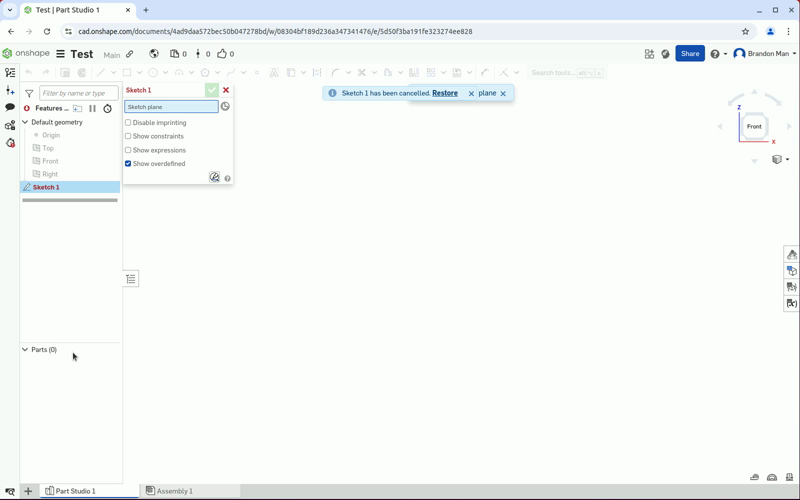
mouse_move(73, 163)
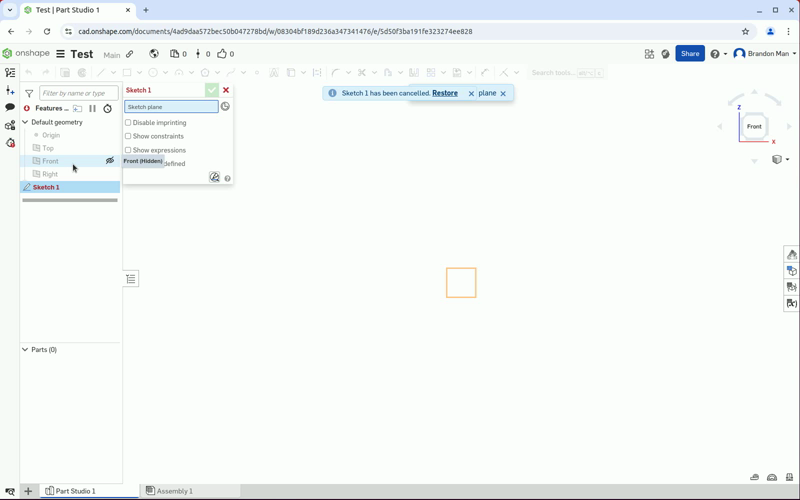
click(73, 163)
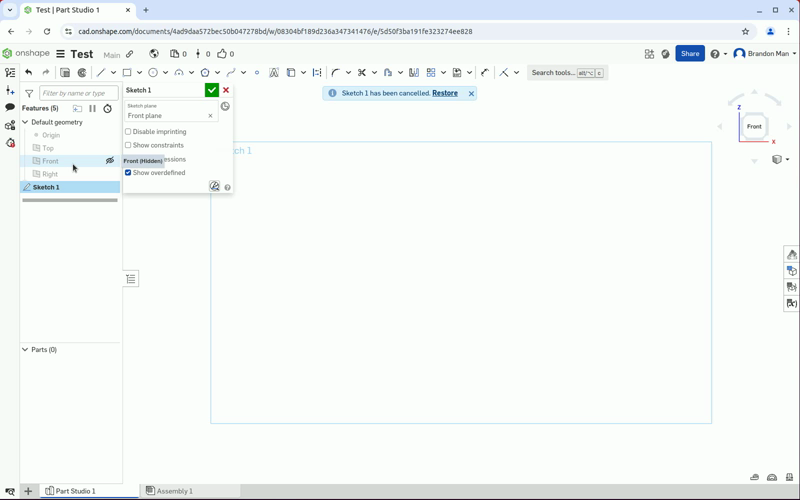
mouse_move(73, 352)
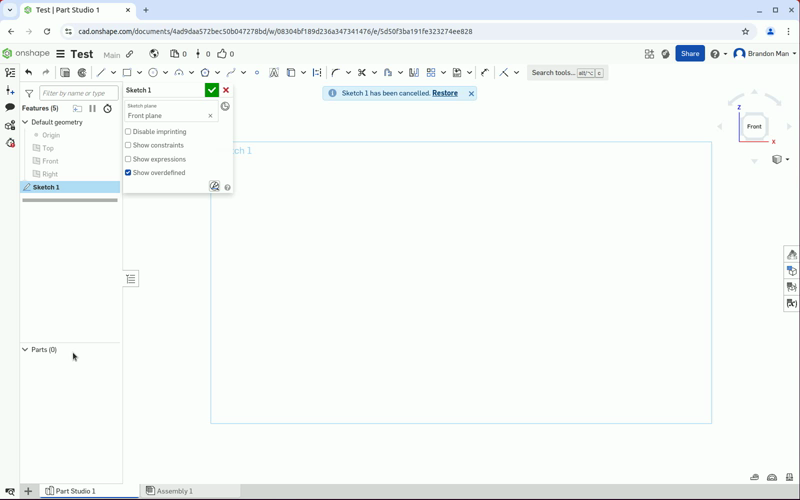
key(y)
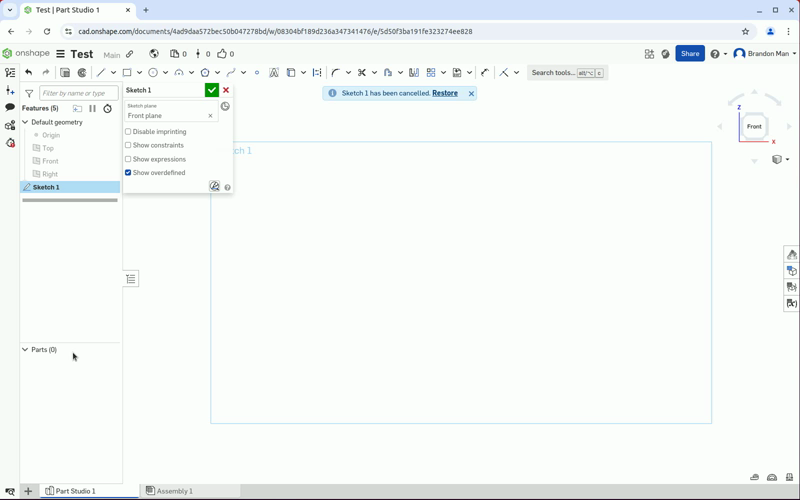
key(l)
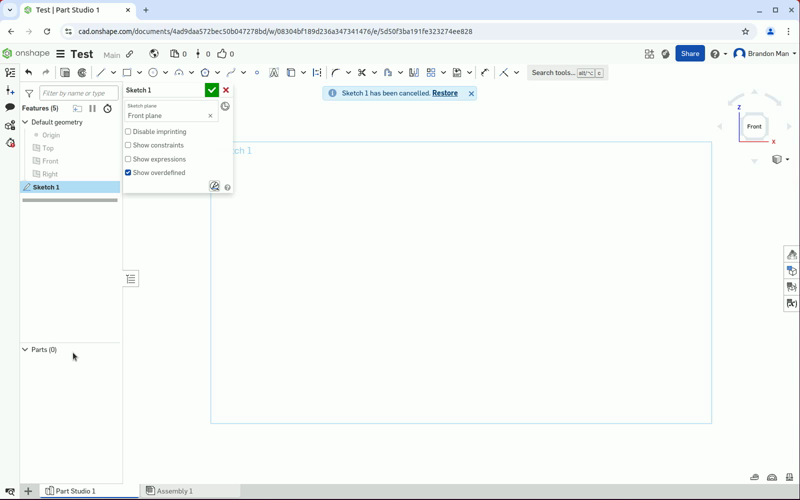
key_down(shift)
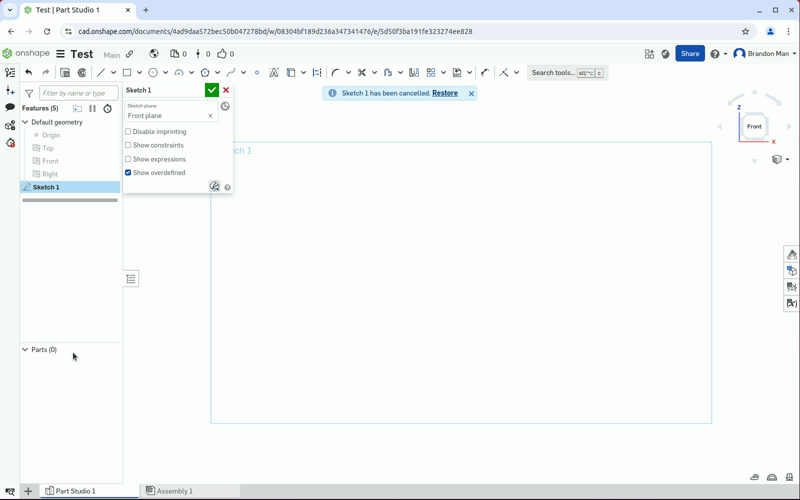
mouse_move(368, 322)
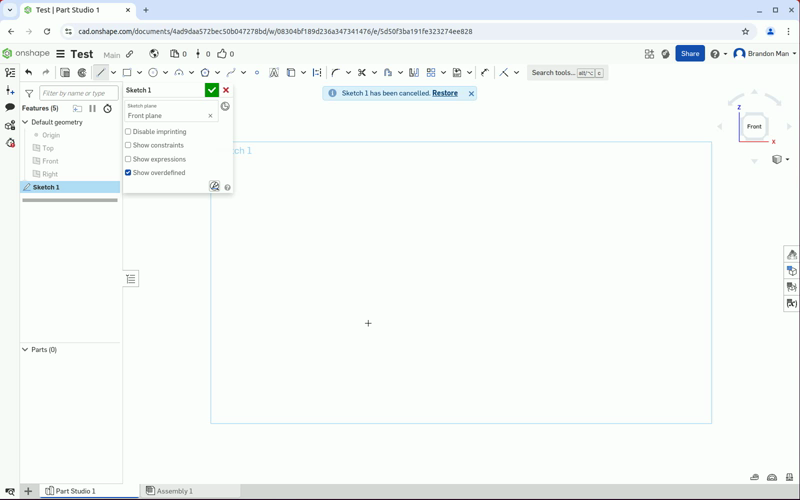
click(368, 322)
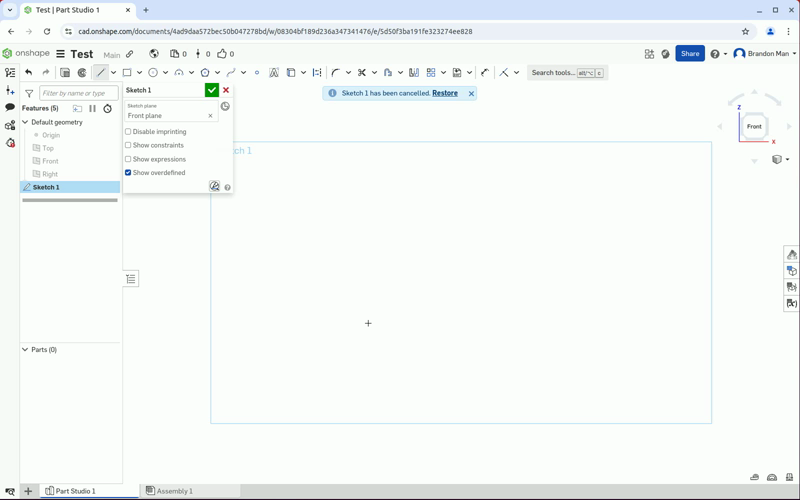
key_up(shift)
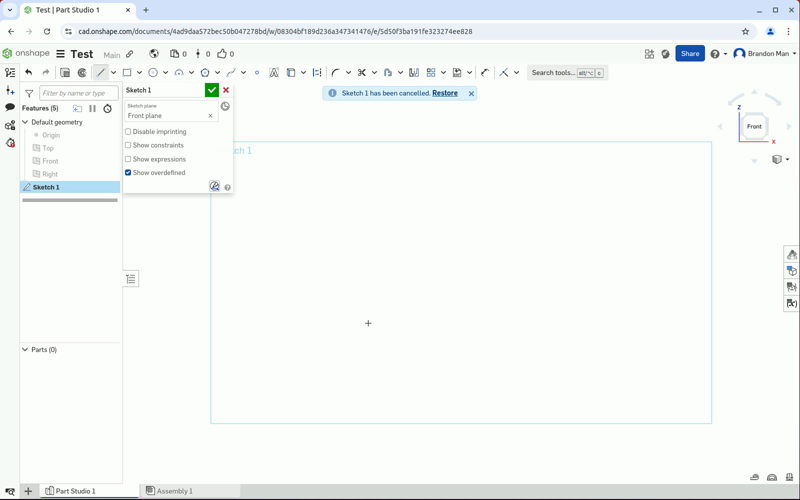
key_down(shift)
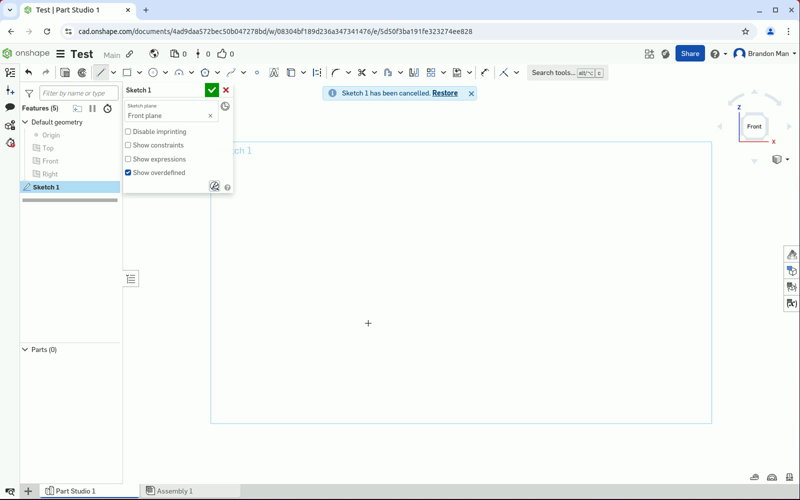
mouse_move(398, 322)
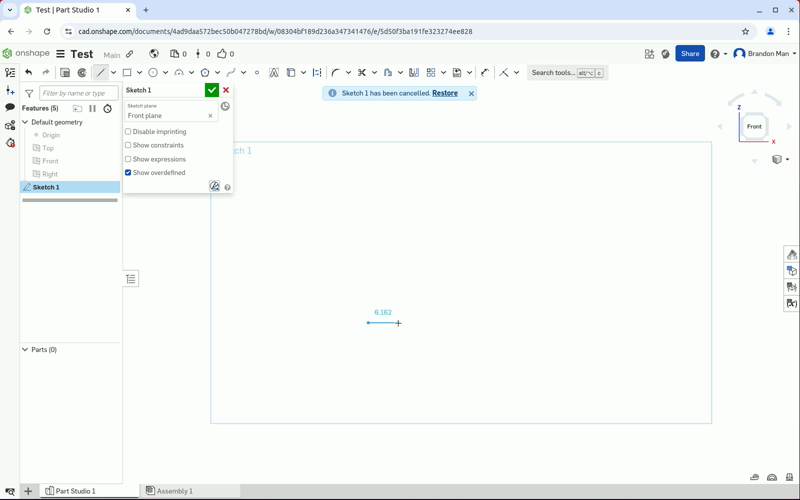
mouse_move(391, 322)
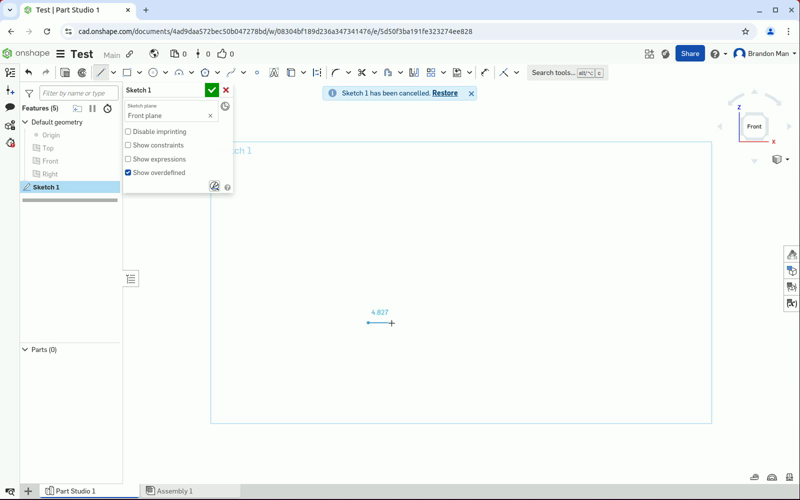
click(391, 322)
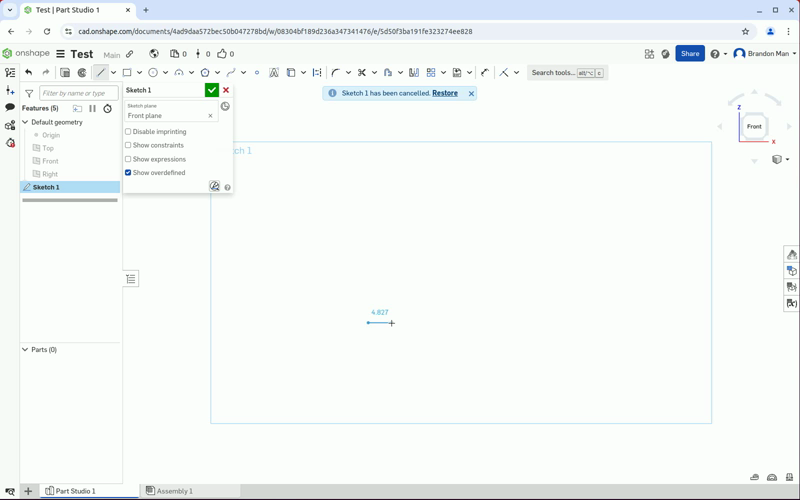
key_up(shift)
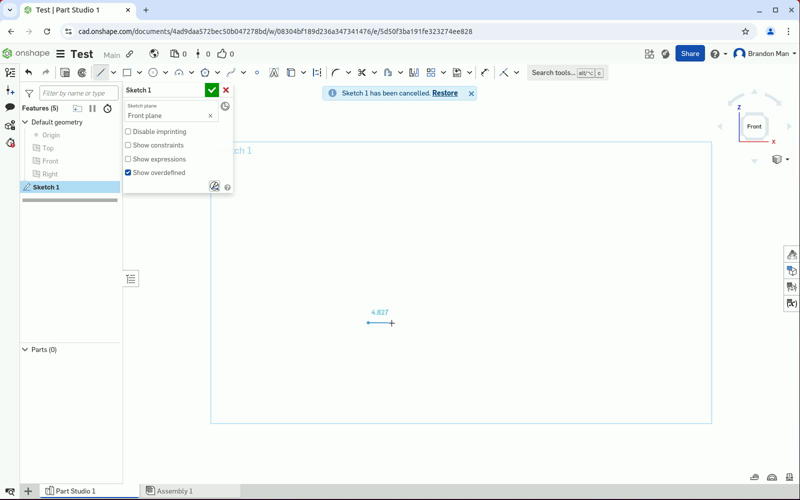
key_down(shift)
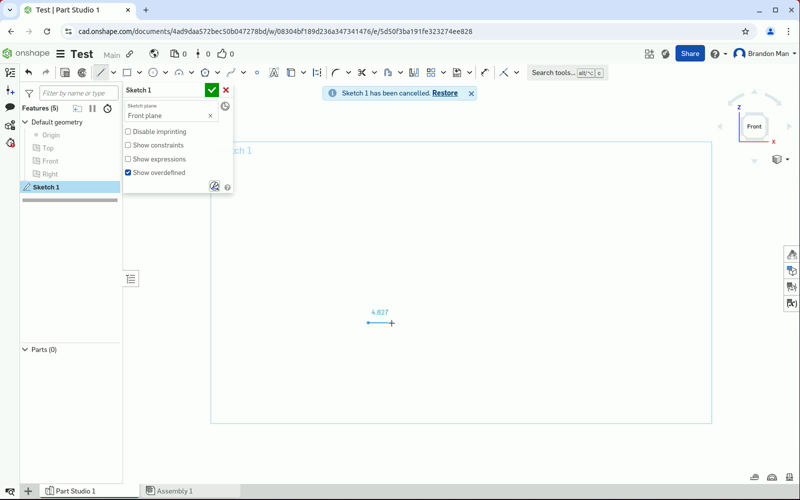
mouse_move(421, 322)
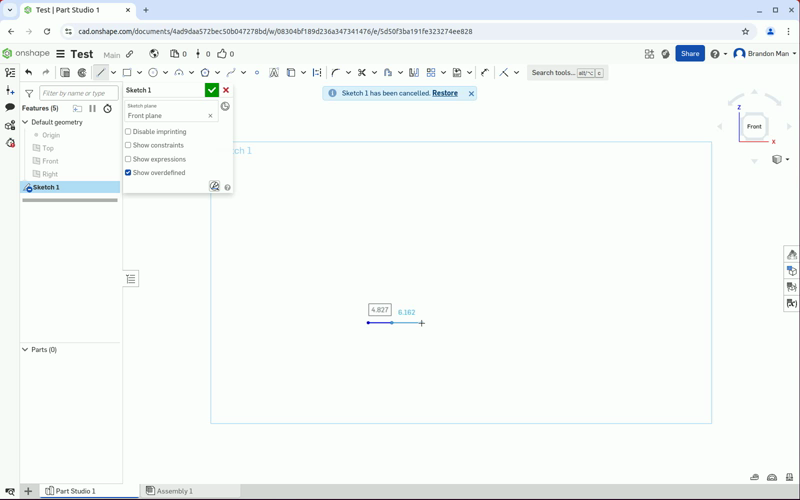
mouse_move(391, 283)
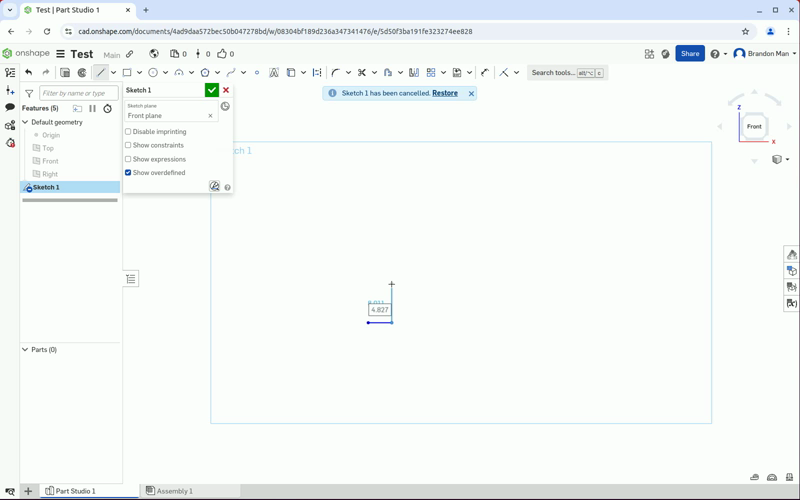
click(391, 283)
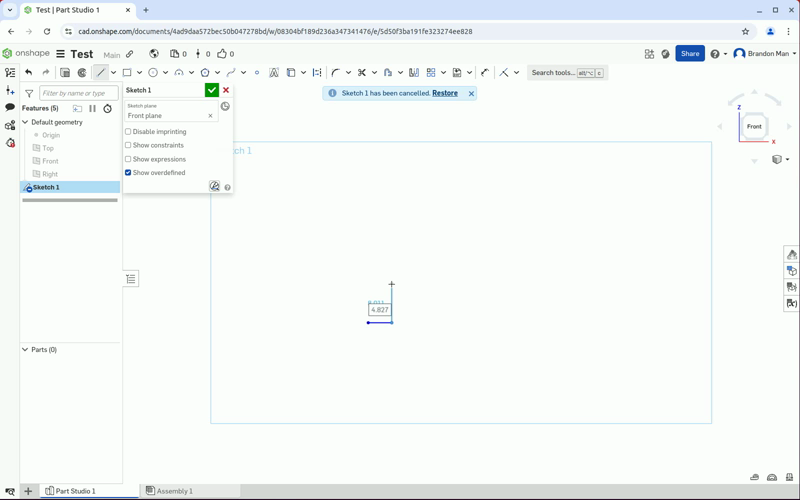
key_up(shift)
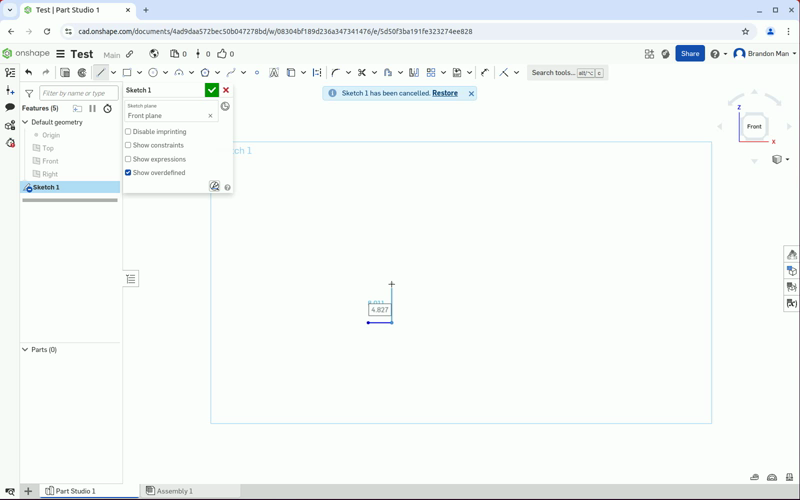
key_down(shift)
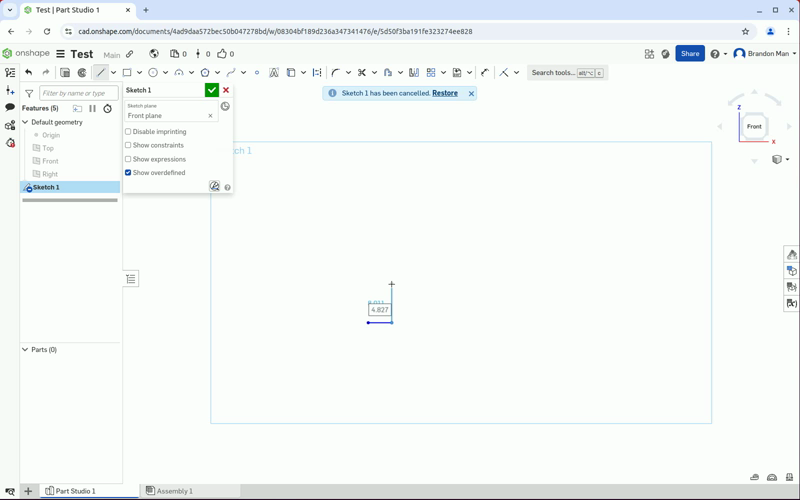
mouse_move(461, 283)
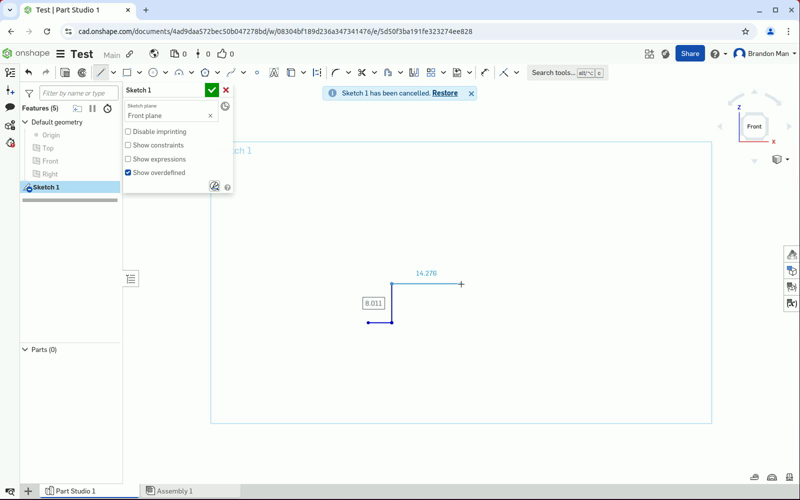
click(461, 283)
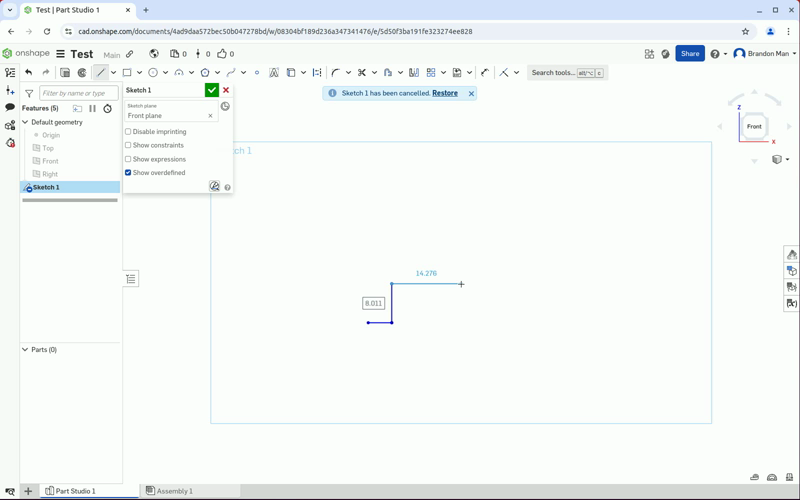
key_up(shift)
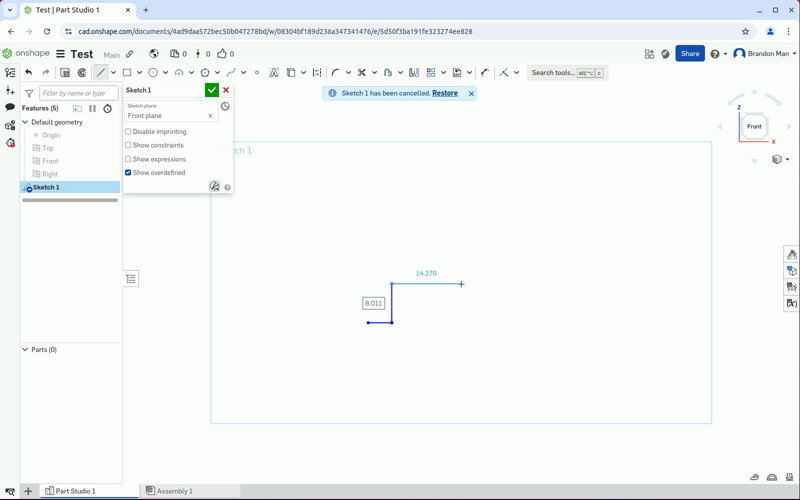
key_down(shift)
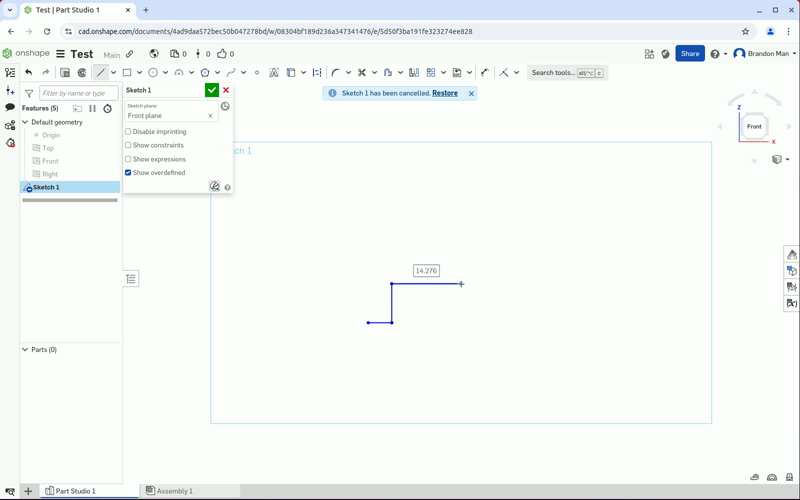
mouse_move(491, 283)
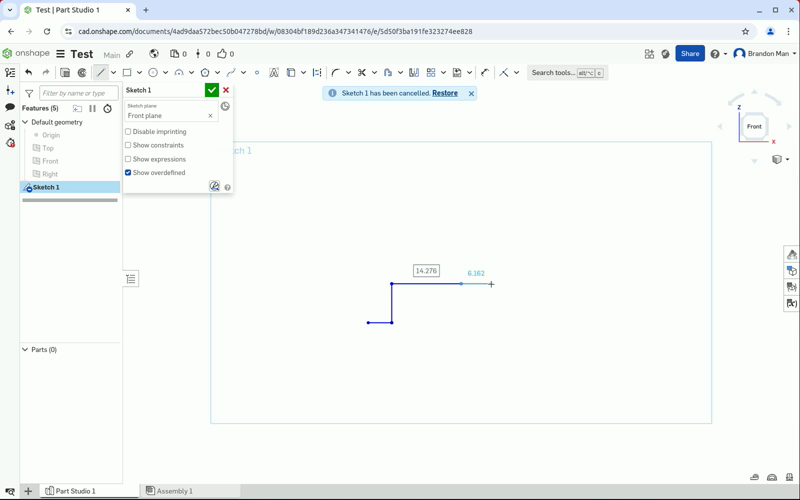
mouse_move(461, 243)
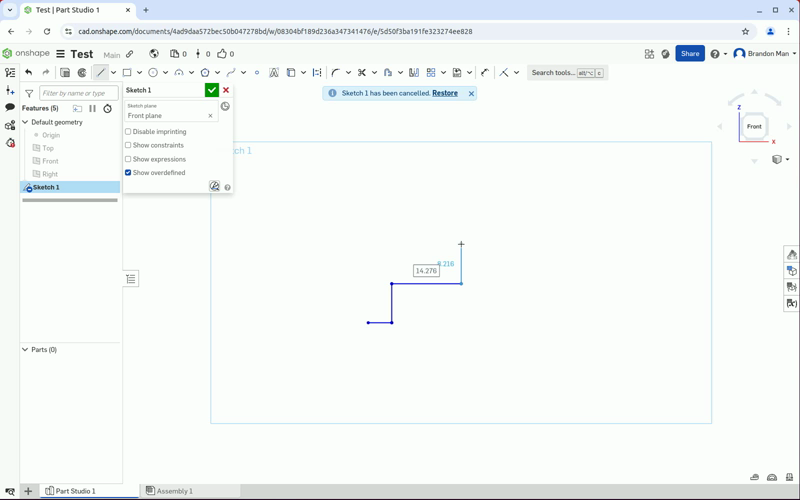
click(461, 243)
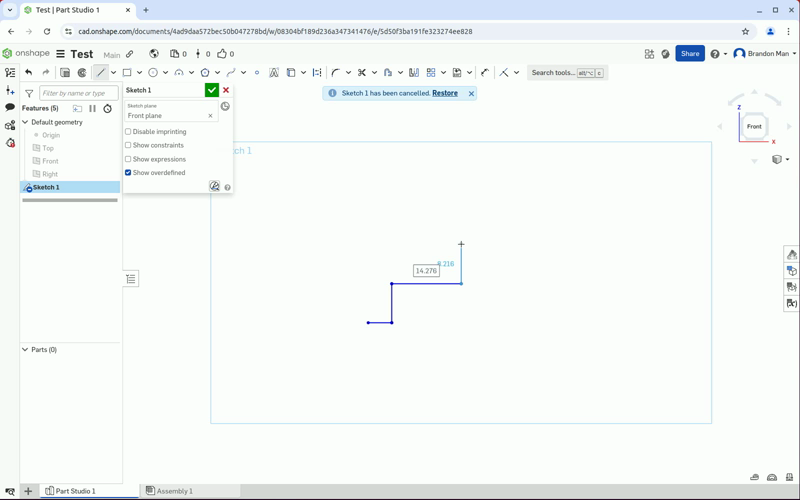
key_up(shift)
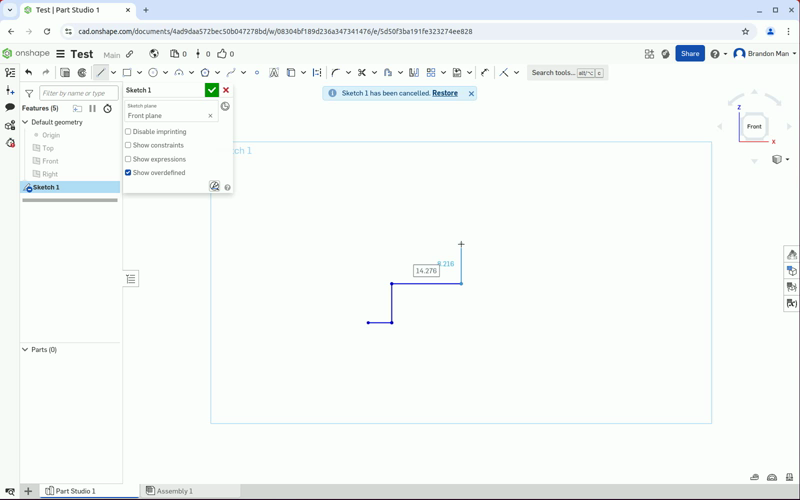
key_down(shift)
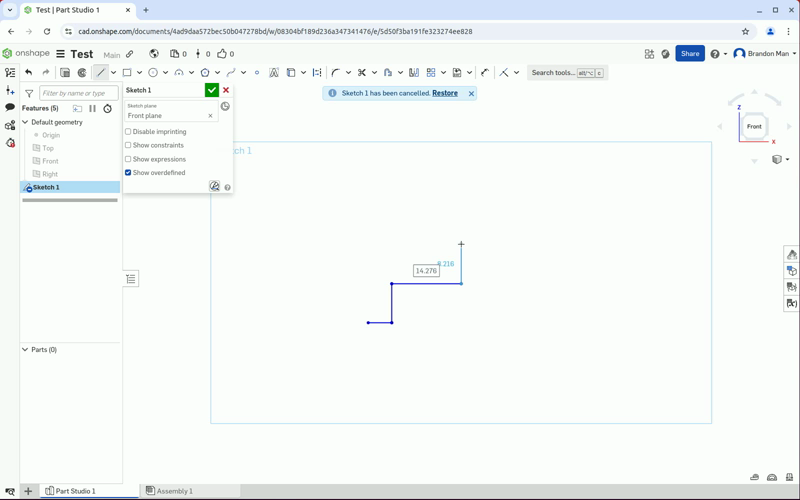
mouse_move(368, 243)
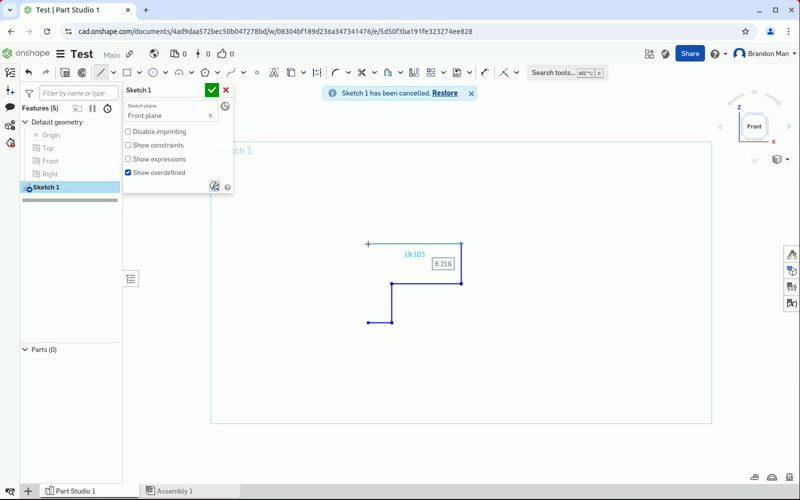
click(368, 243)
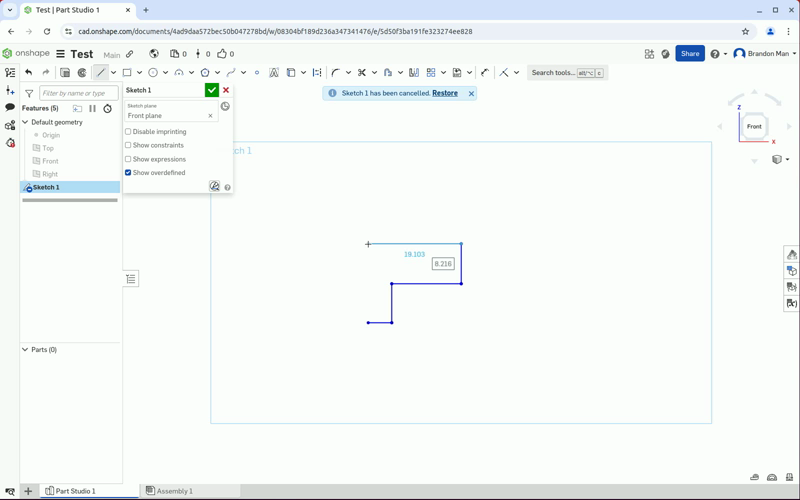
key_up(shift)
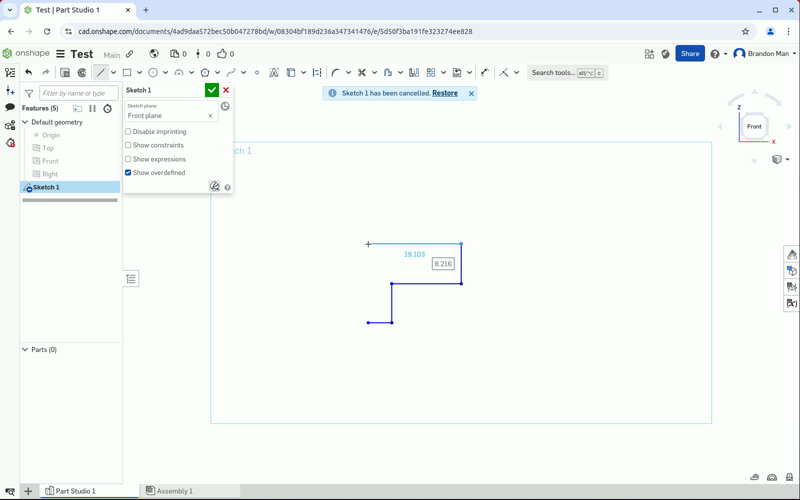
key_down(shift)
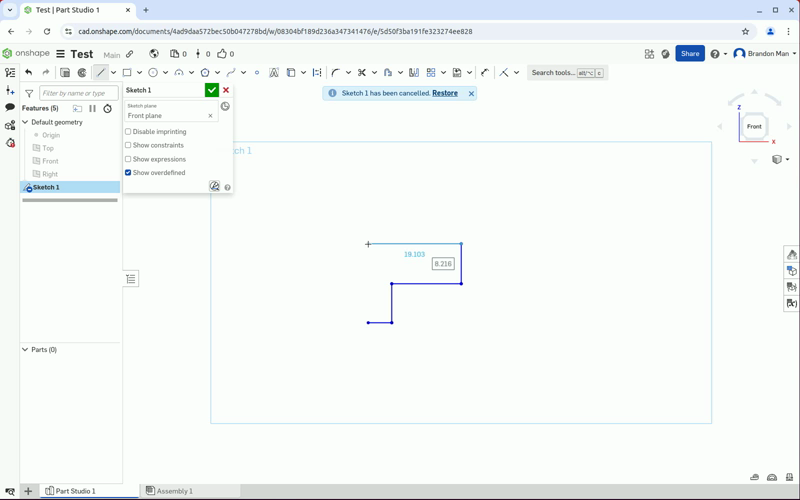
mouse_move(368, 322)
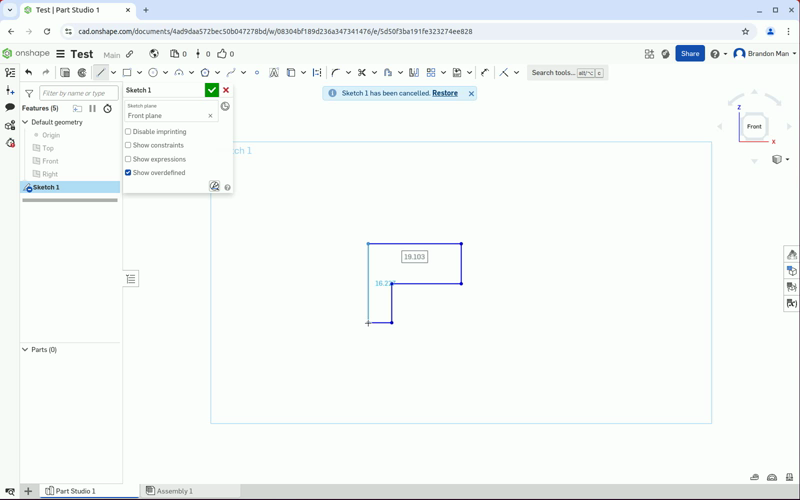
key_up(shift)
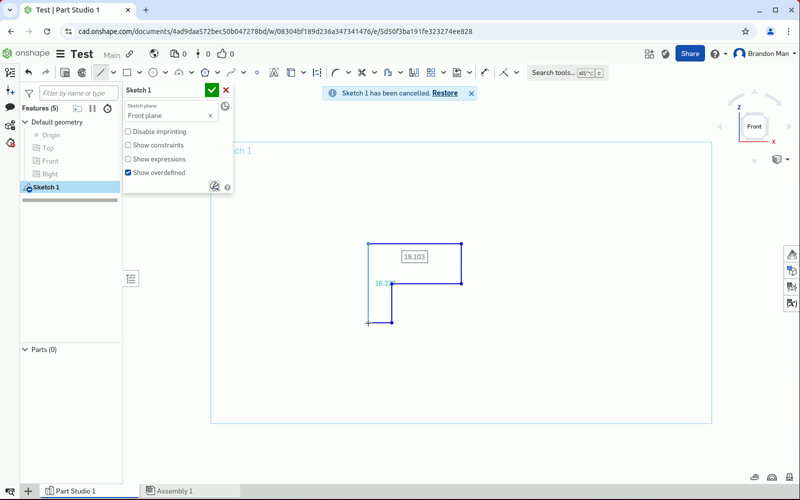
click(368, 322)
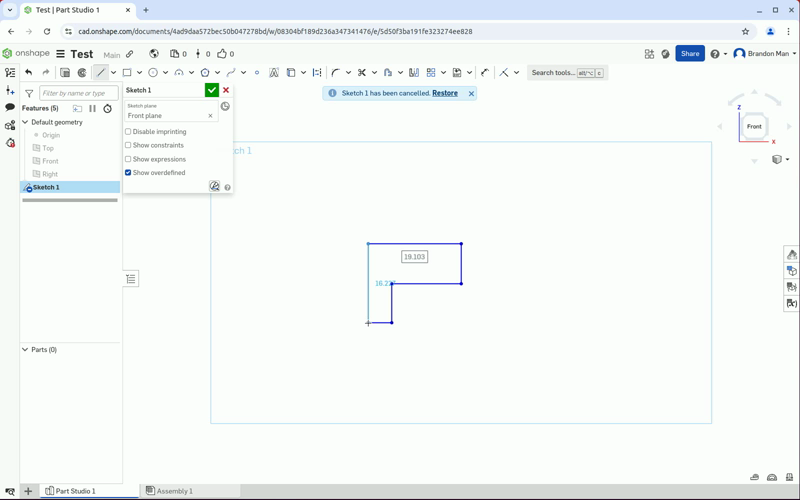
key(esc)
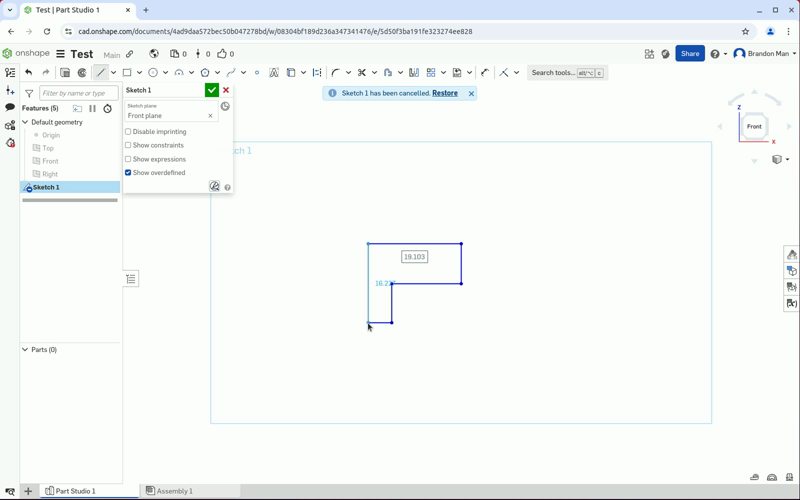
mouse_move(371, 276)
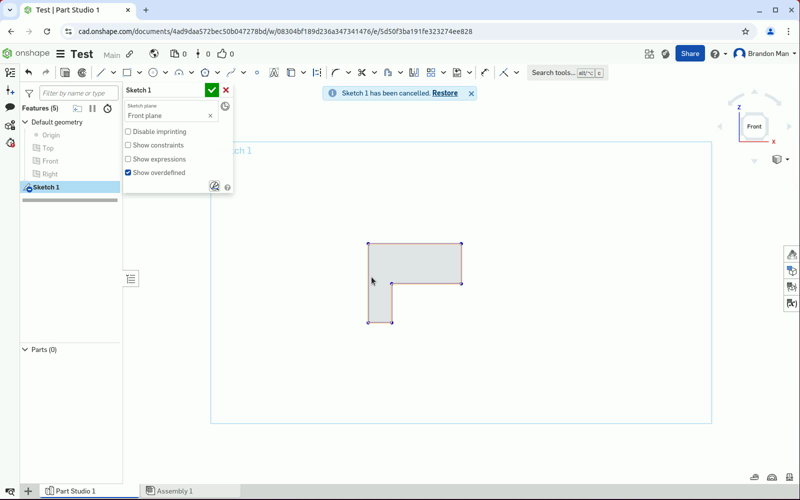
click(371, 276)
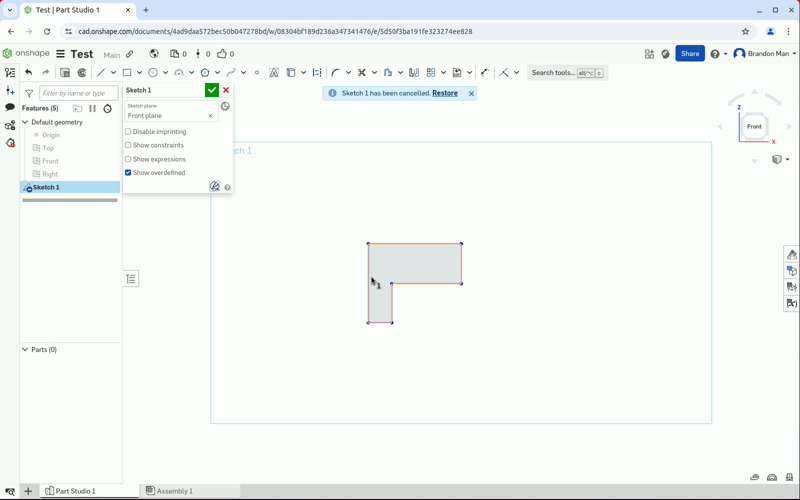
mouse_move(73, 352)
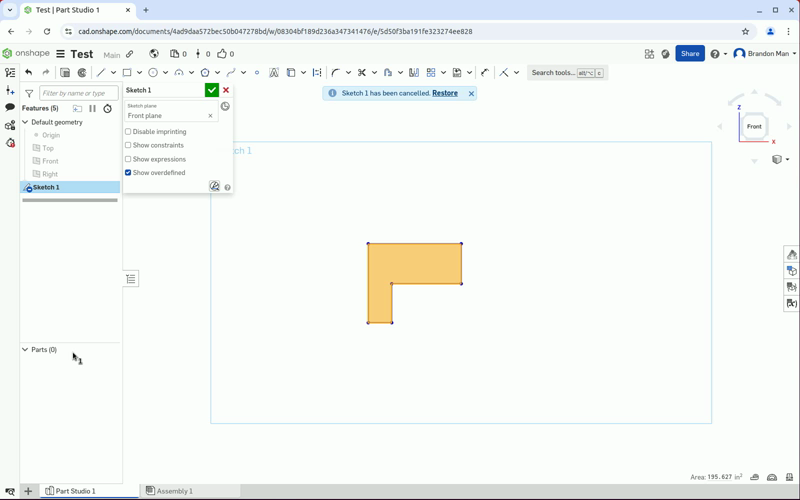
key(shift+y)
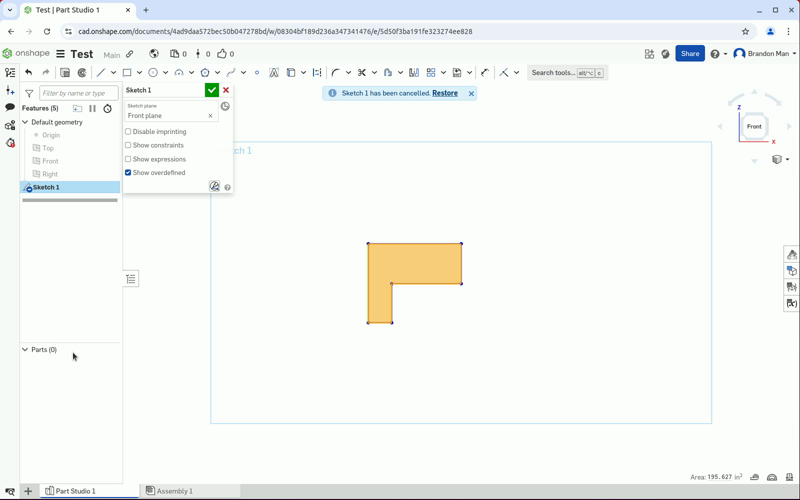
key(shift+e)
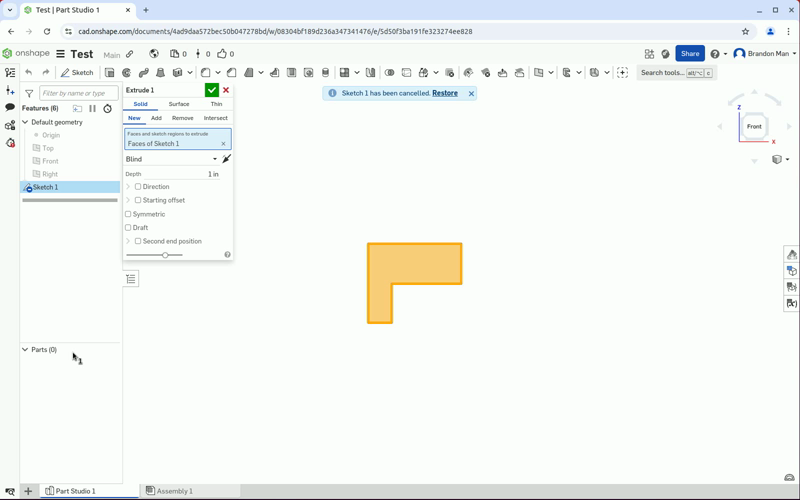
mouse_move(143, 106)
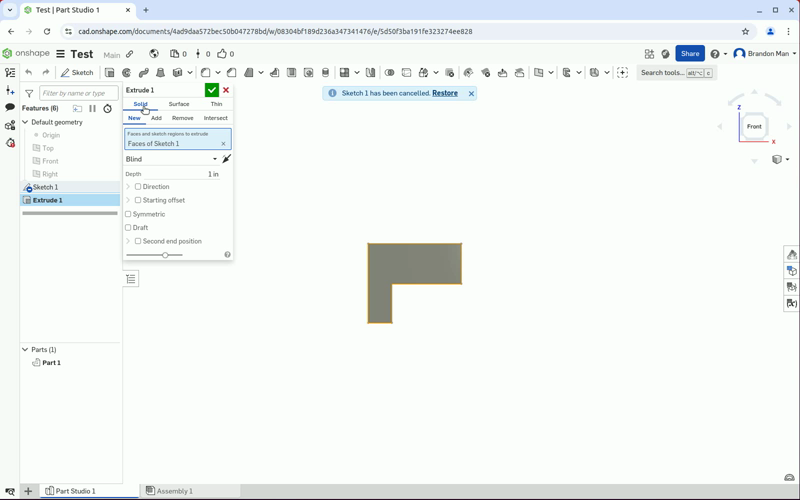
click(143, 106)
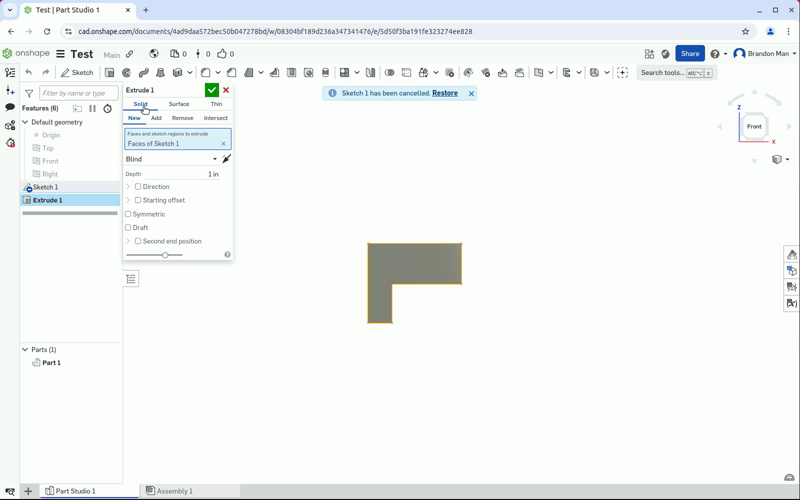
mouse_move(137, 120)
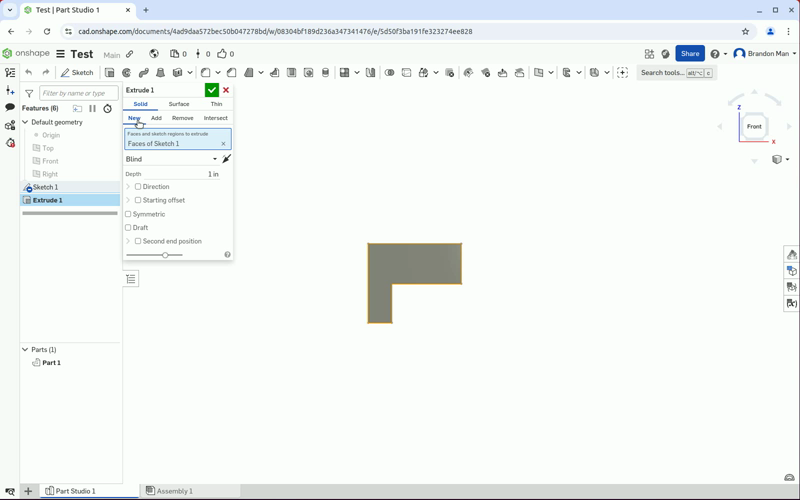
click(137, 120)
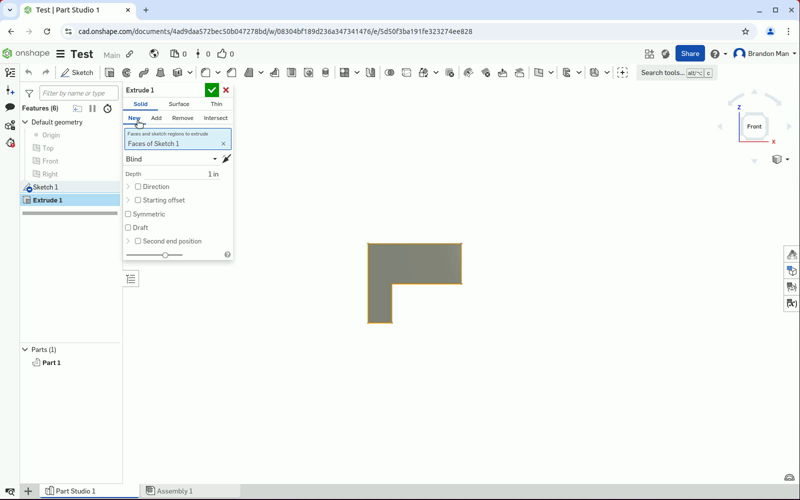
key(tab, 4)
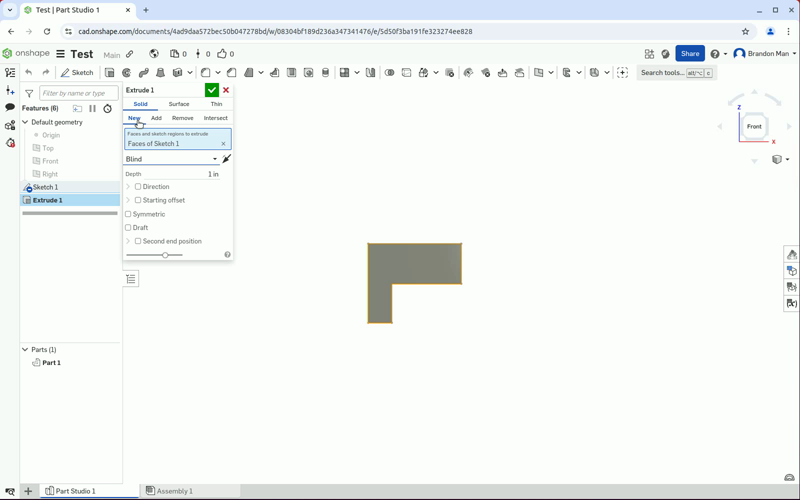
text(17.09)
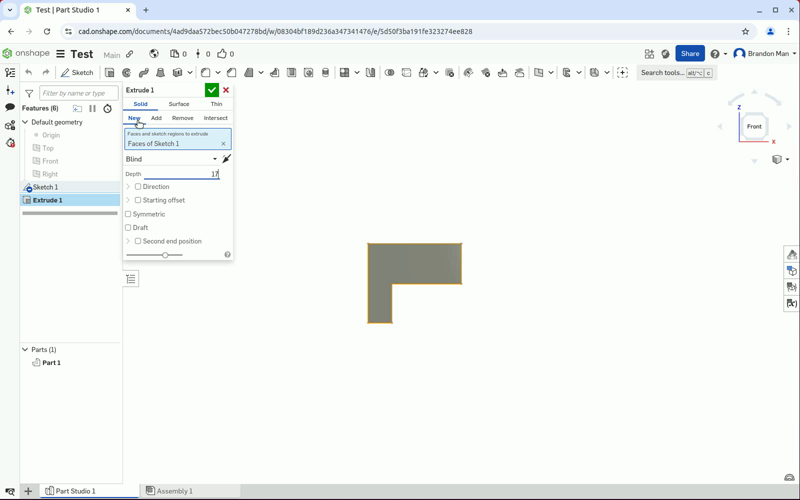
key(enter)
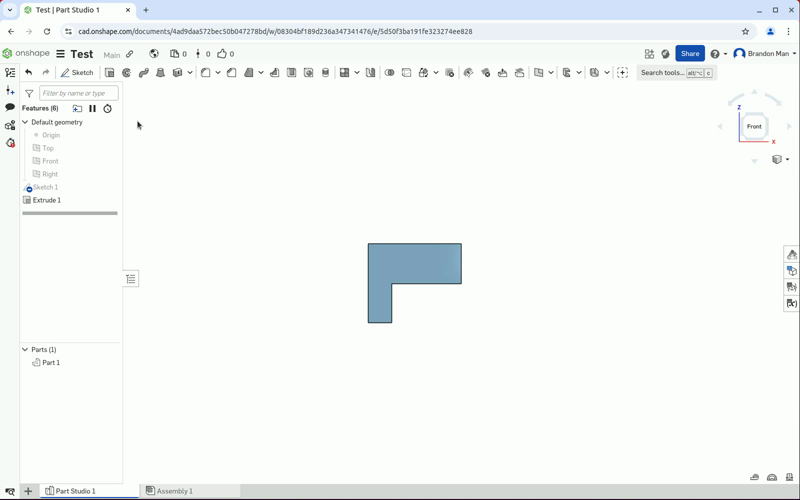
key(shift+h)
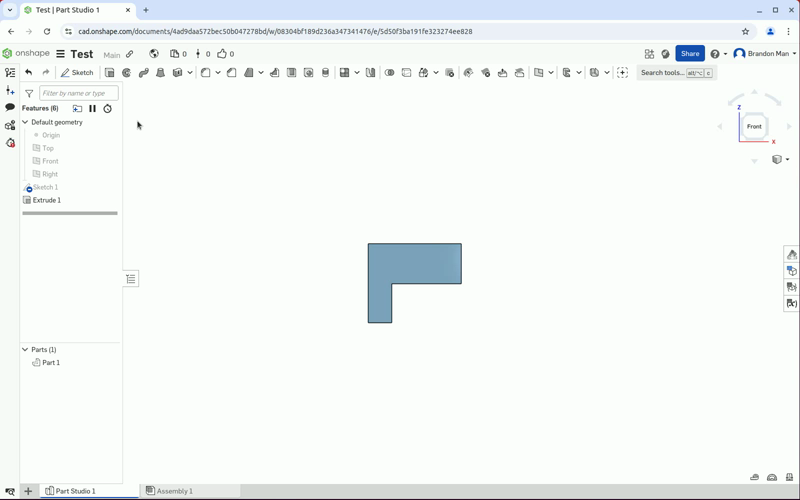
key(shift+h)
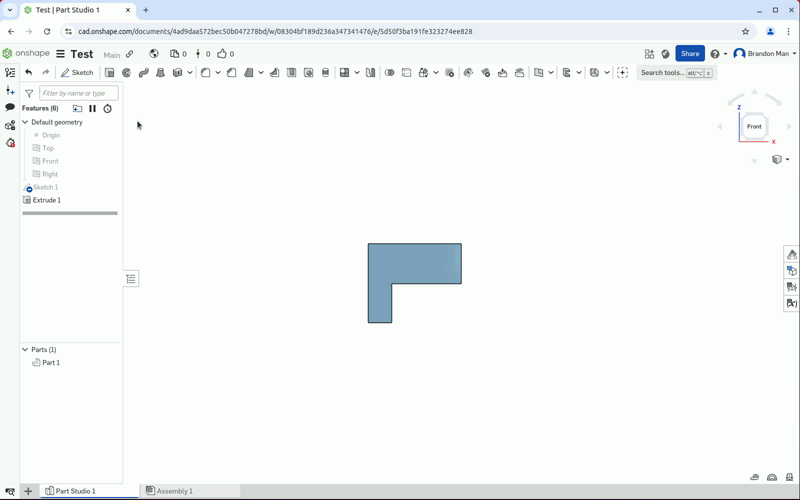
mouse_move(73, 189)
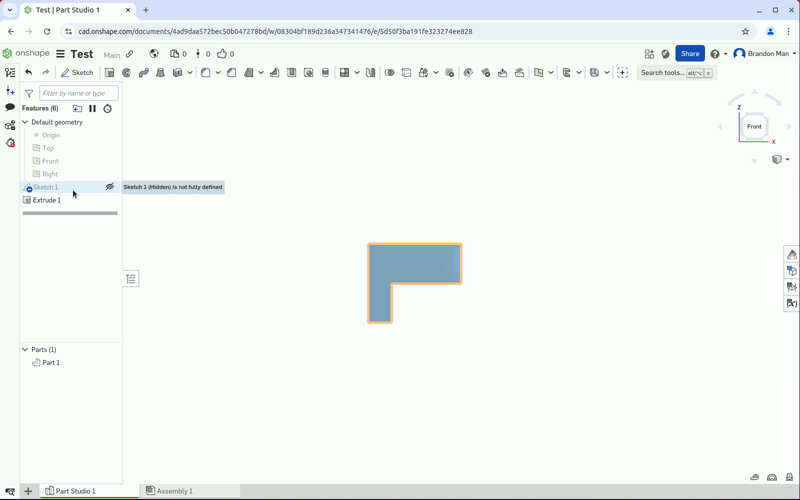
click(73, 189)
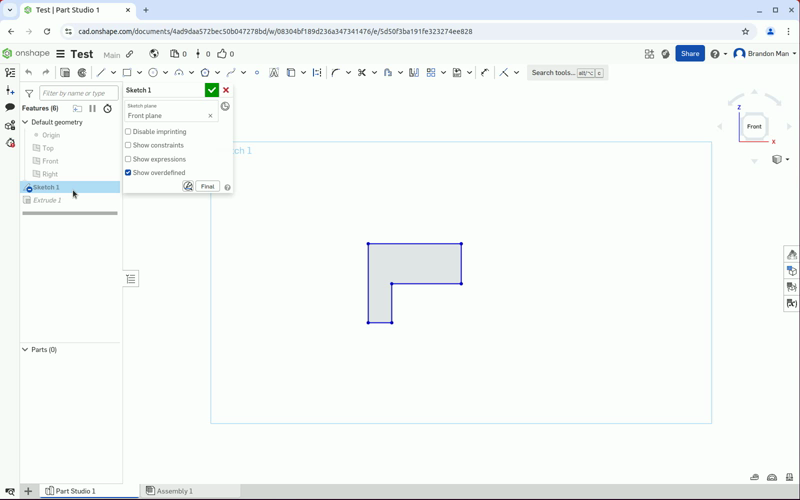
mouse_move(229, 92)
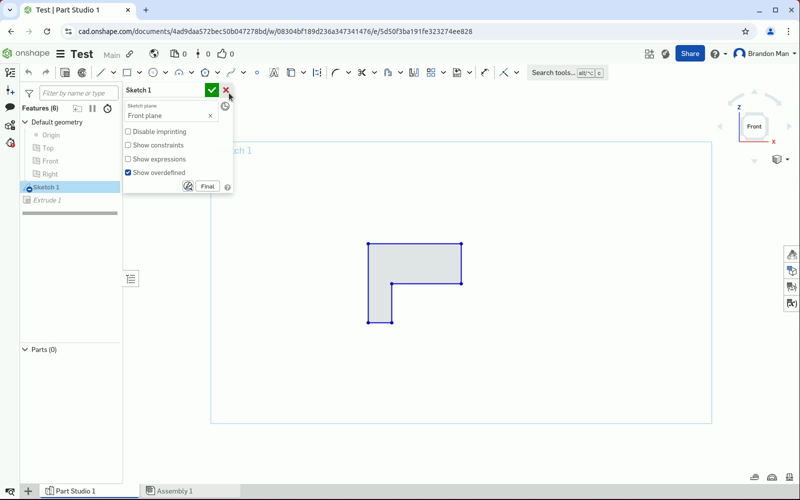
click(229, 92)
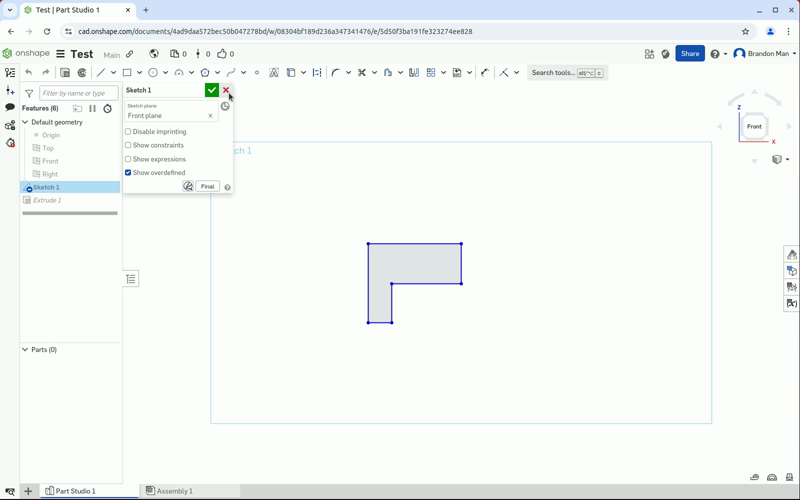
key(shift+s)
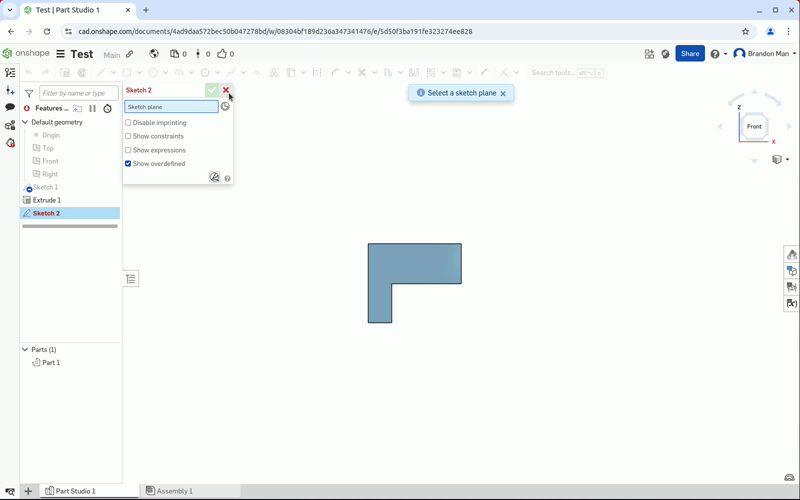
mouse_move(73, 163)
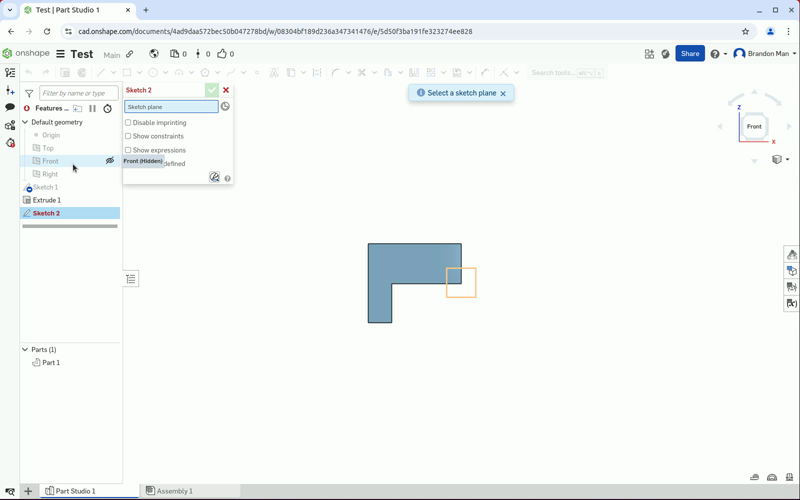
click(73, 163)
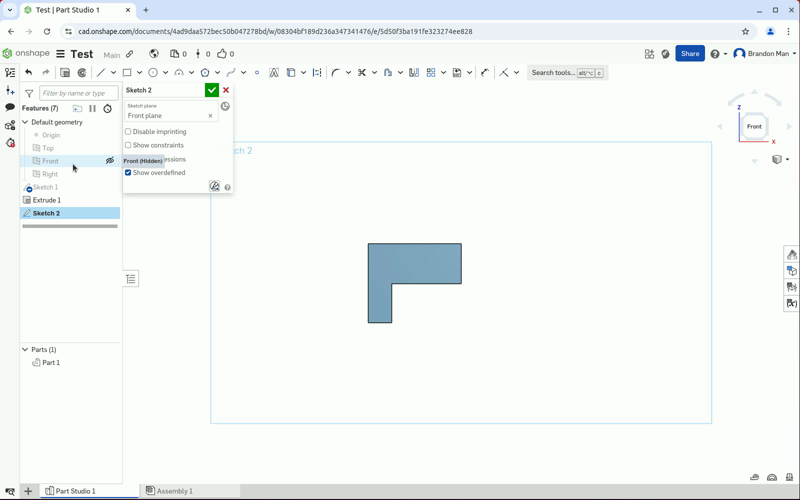
mouse_move(73, 352)
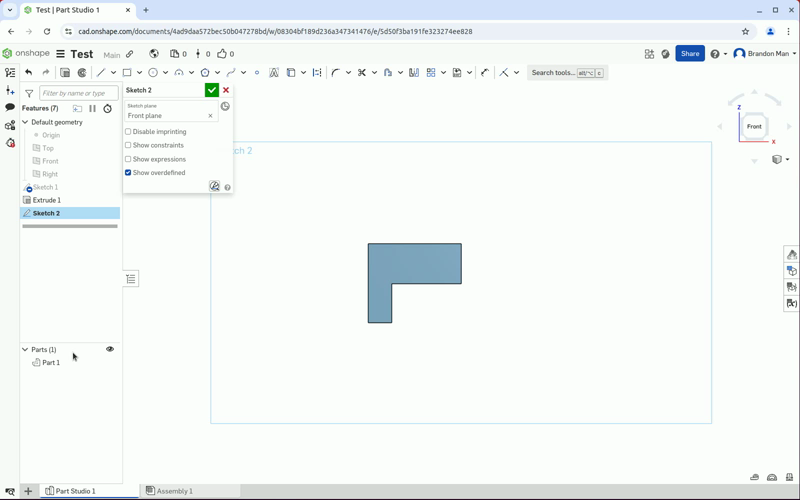
key(y)
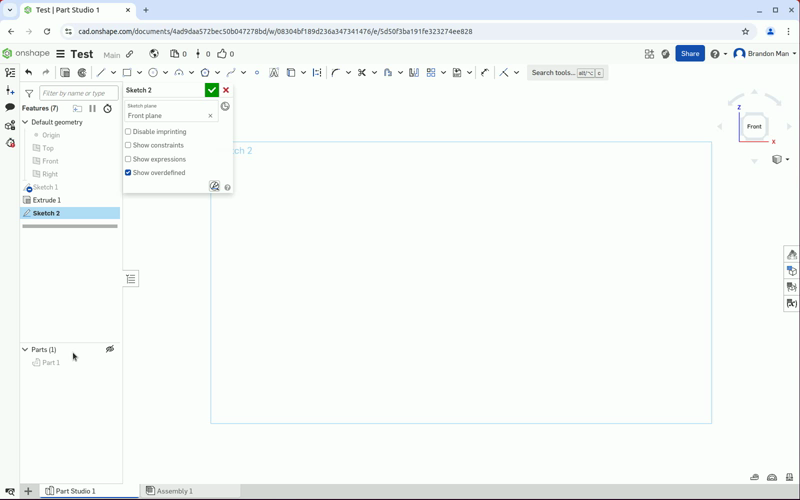
key(l)
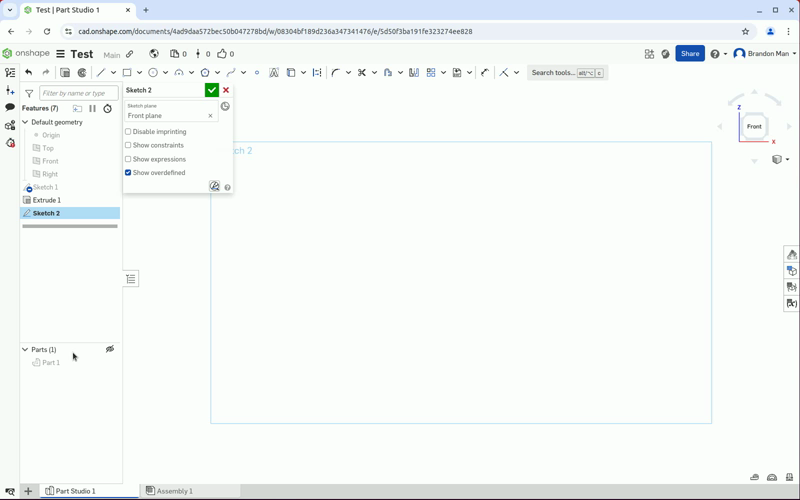
key_down(shift)
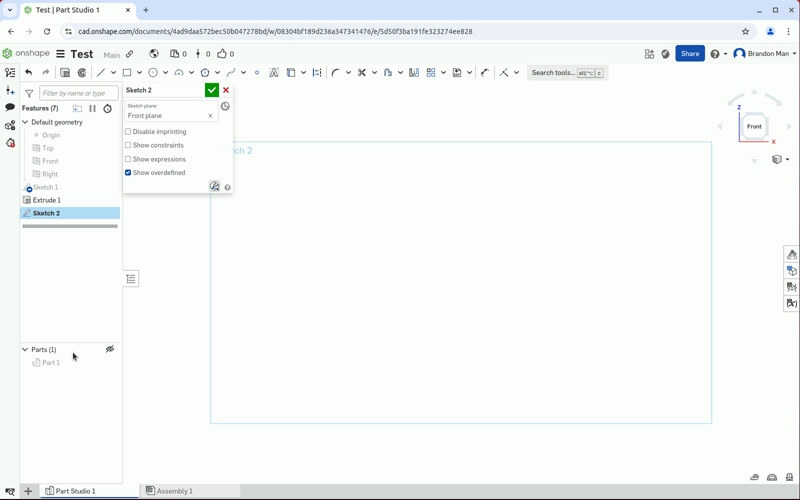
mouse_move(466, 199)
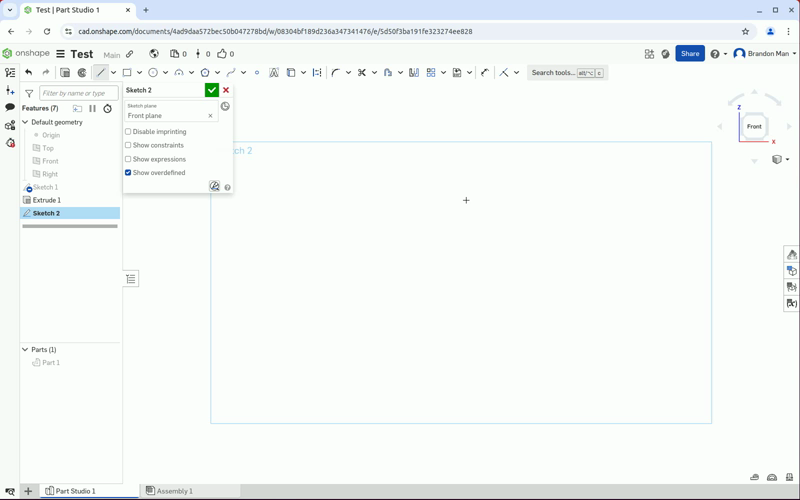
click(466, 199)
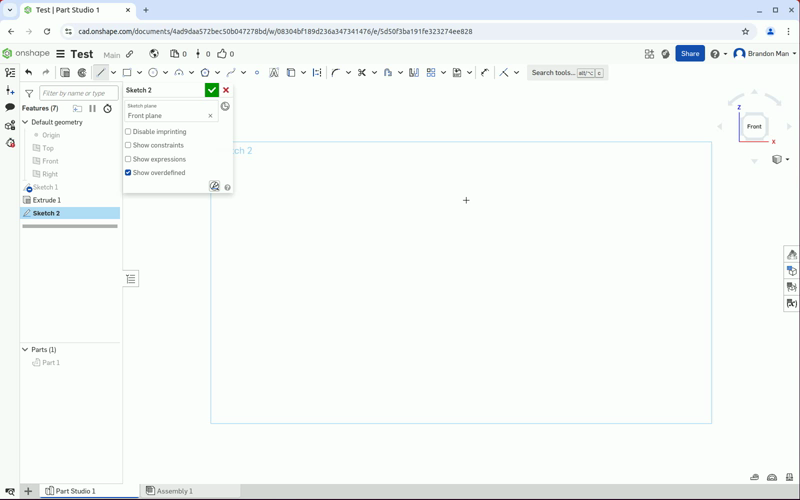
key_up(shift)
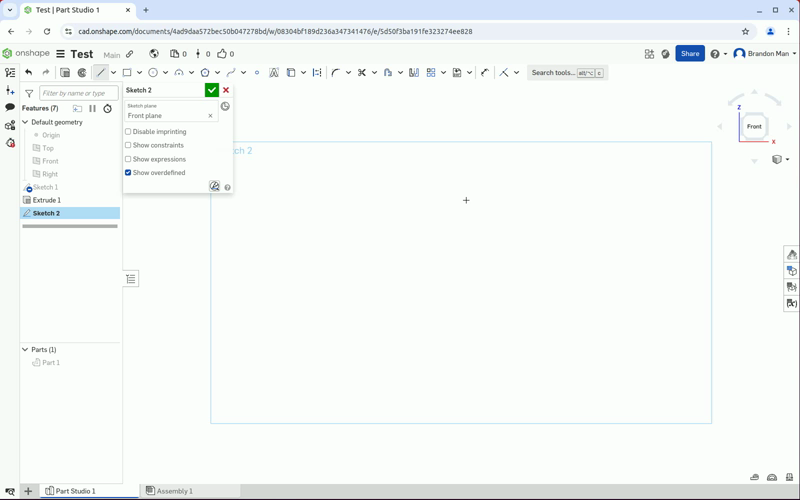
key_down(shift)
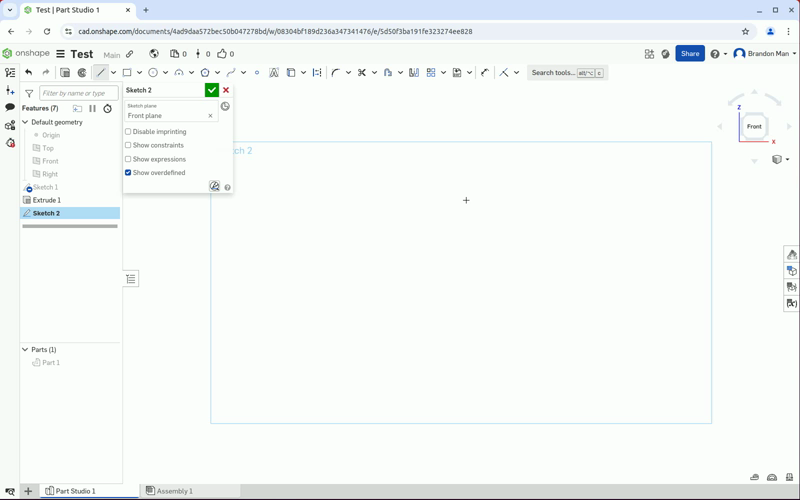
mouse_move(496, 199)
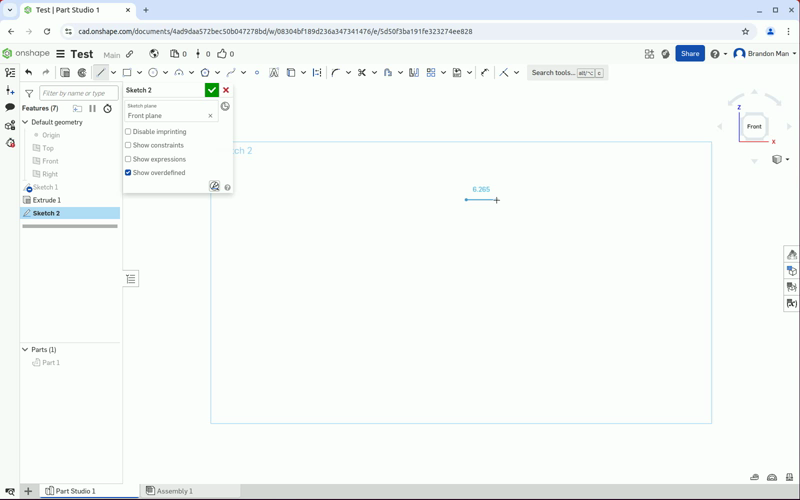
mouse_move(487, 199)
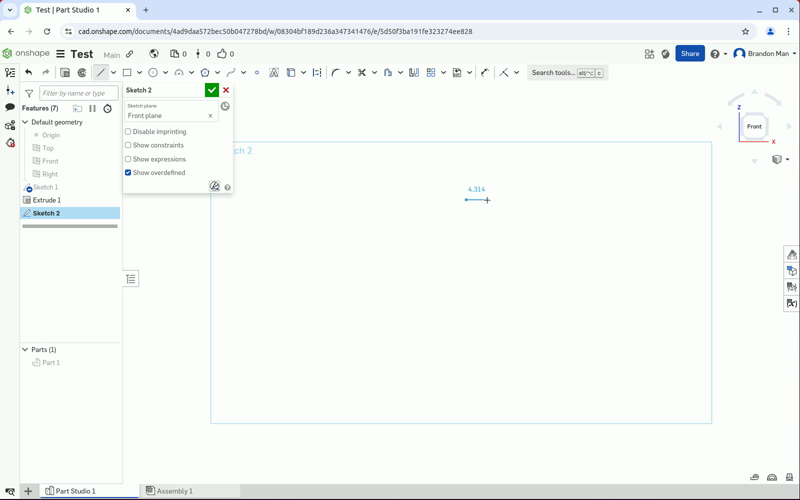
click(487, 199)
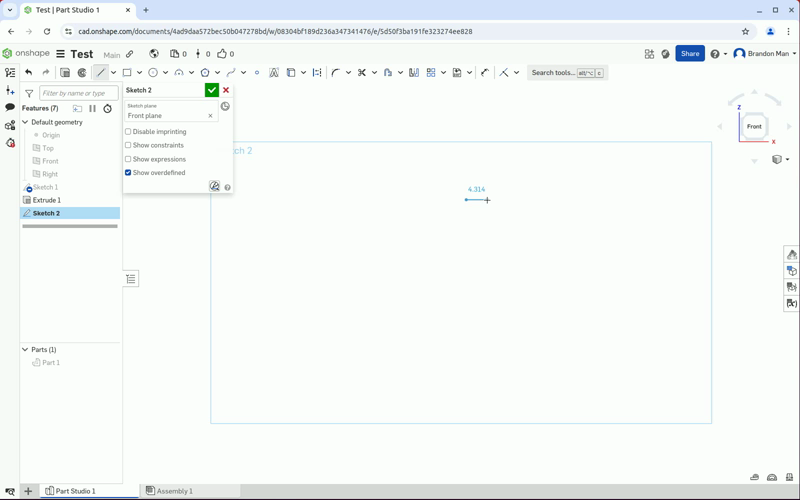
key_up(shift)
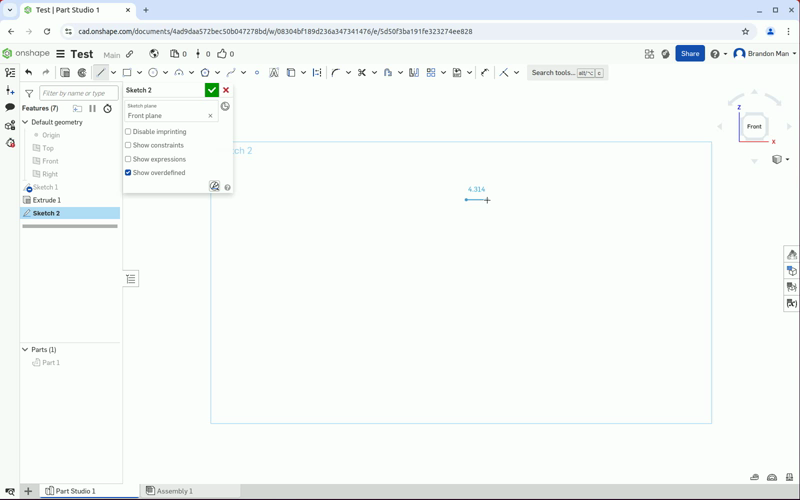
key_down(shift)
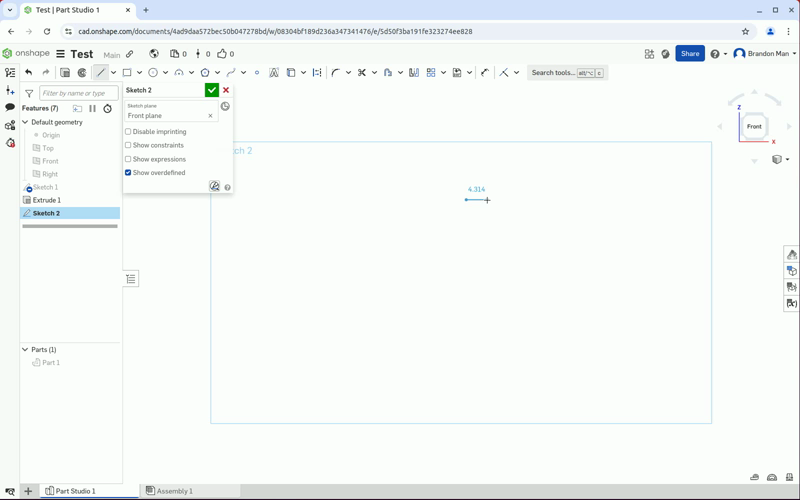
mouse_move(517, 199)
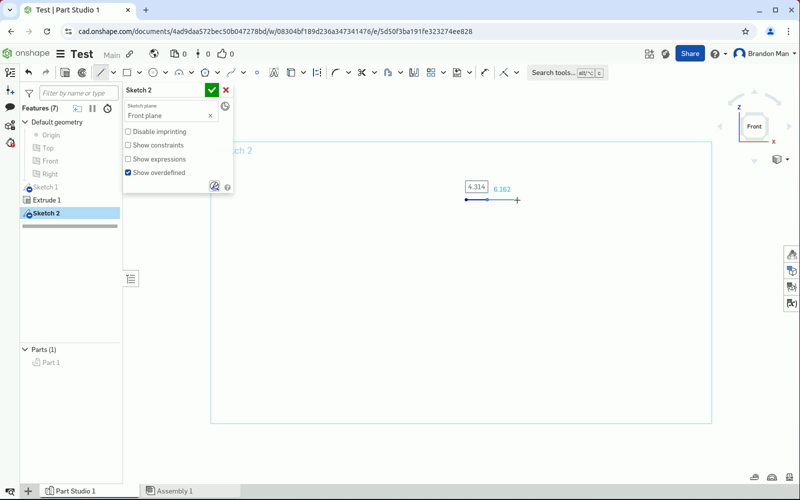
mouse_move(487, 185)
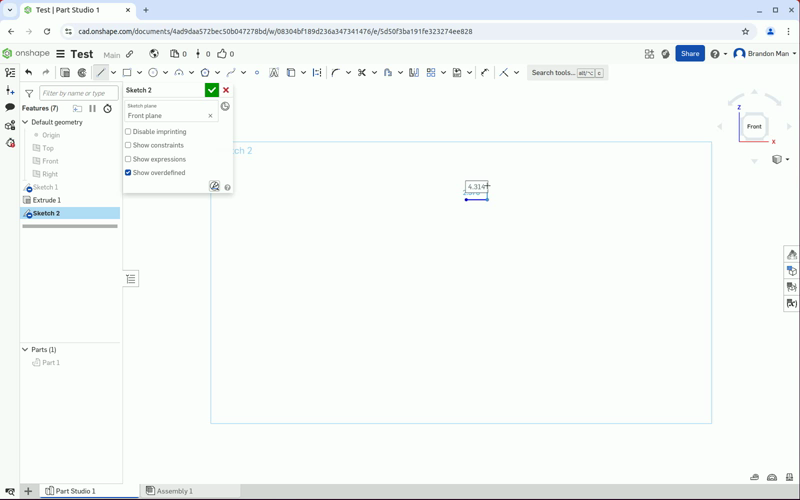
click(487, 185)
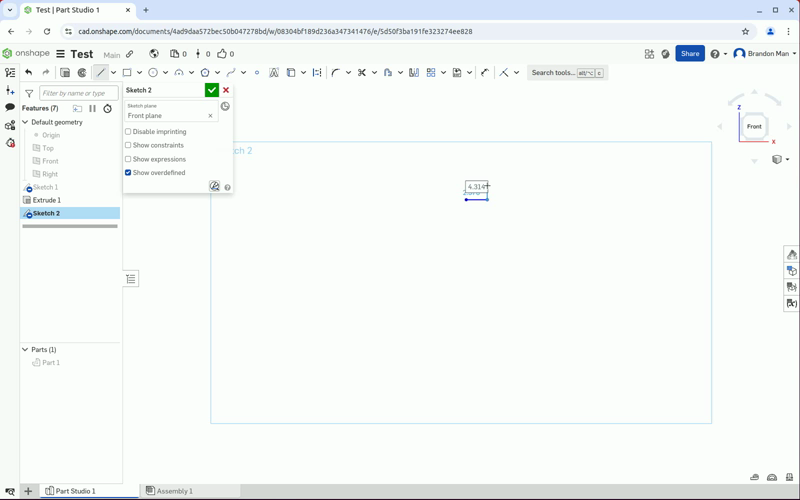
key_up(shift)
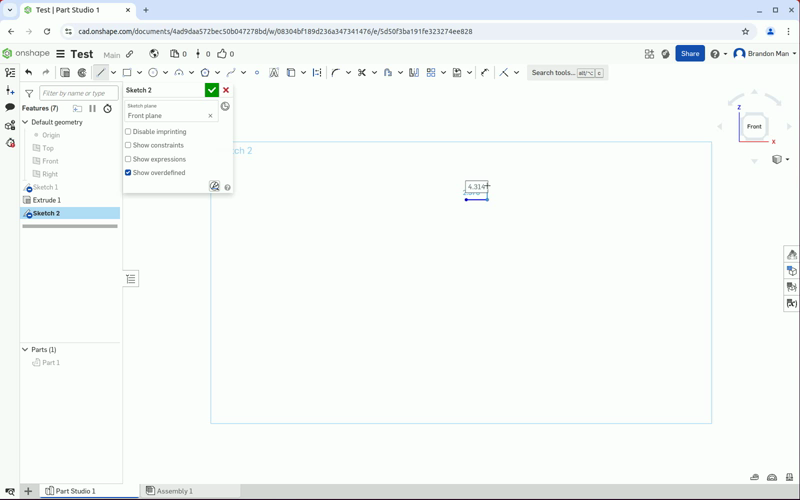
key_down(shift)
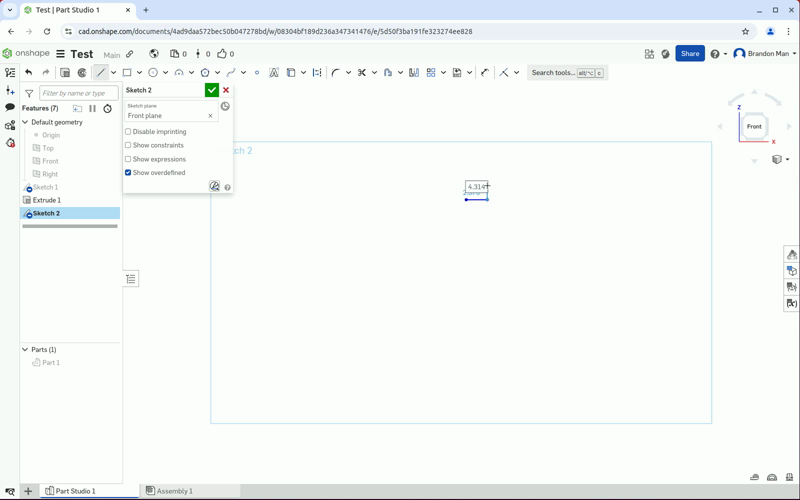
mouse_move(517, 185)
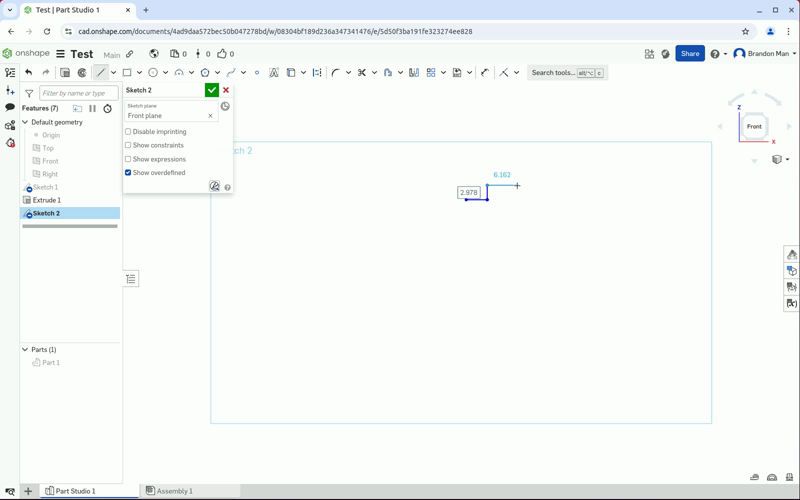
mouse_move(527, 185)
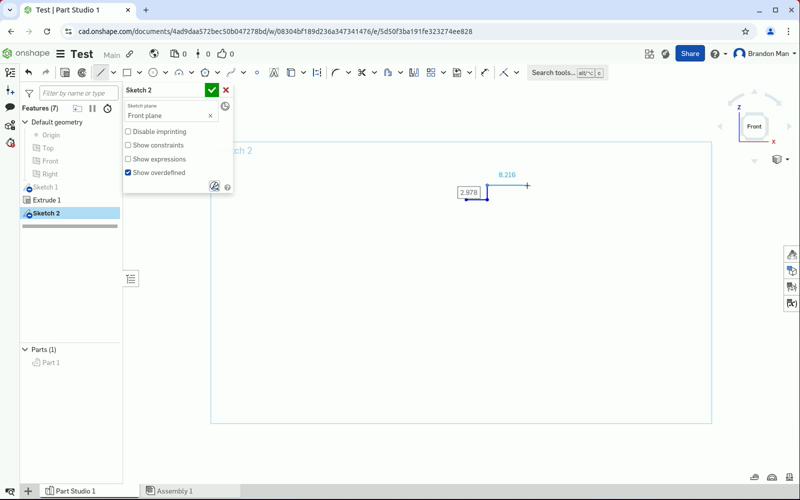
click(527, 185)
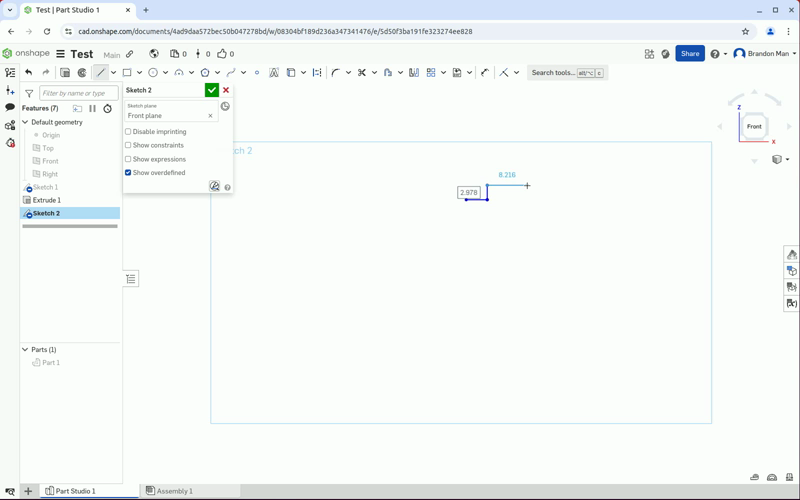
key_up(shift)
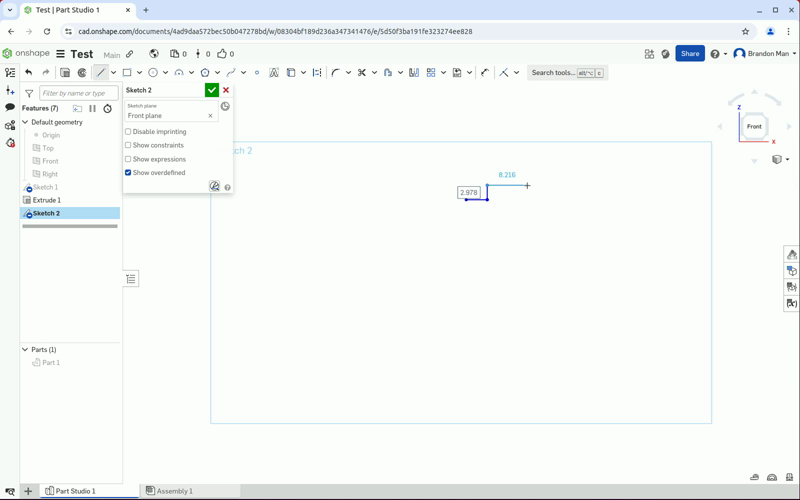
key_down(shift)
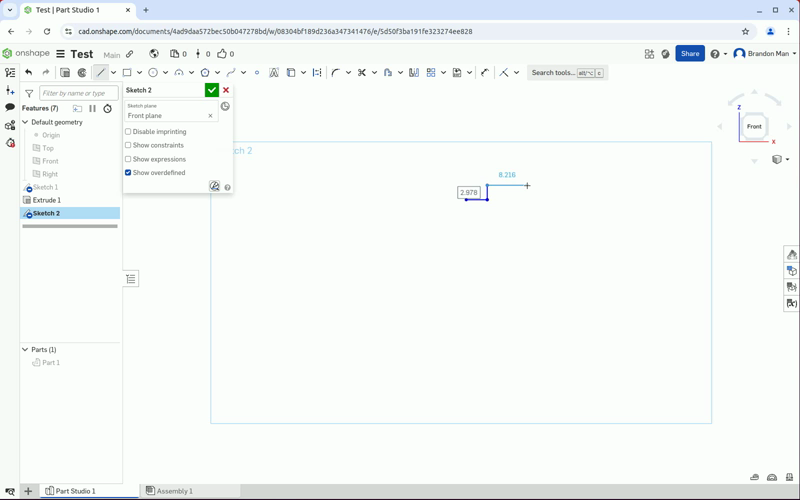
mouse_move(557, 185)
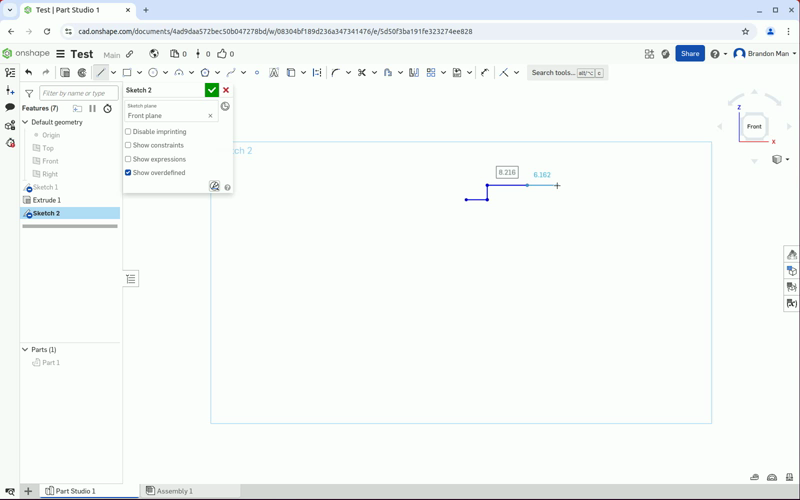
mouse_move(527, 199)
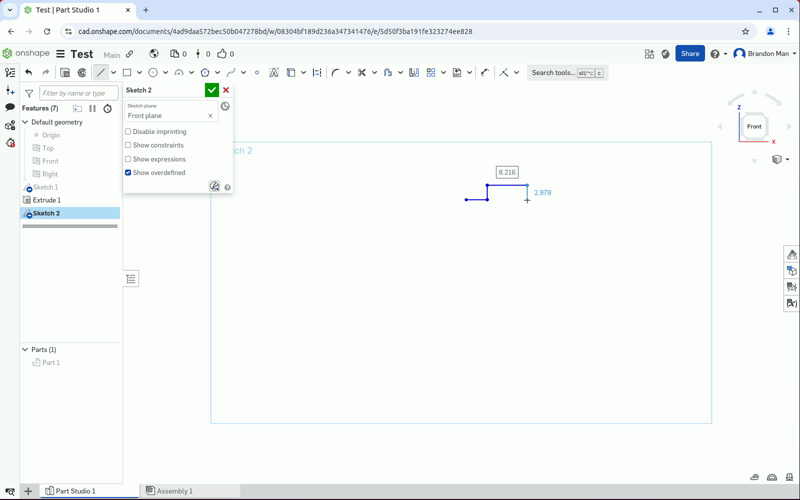
click(527, 199)
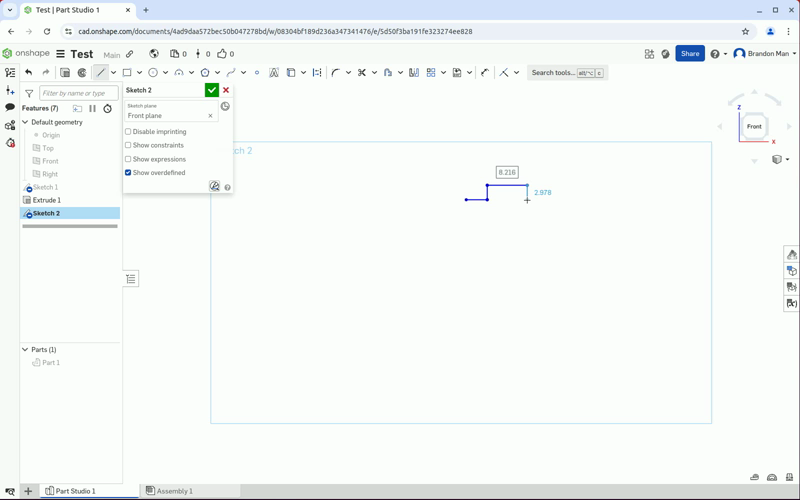
key_up(shift)
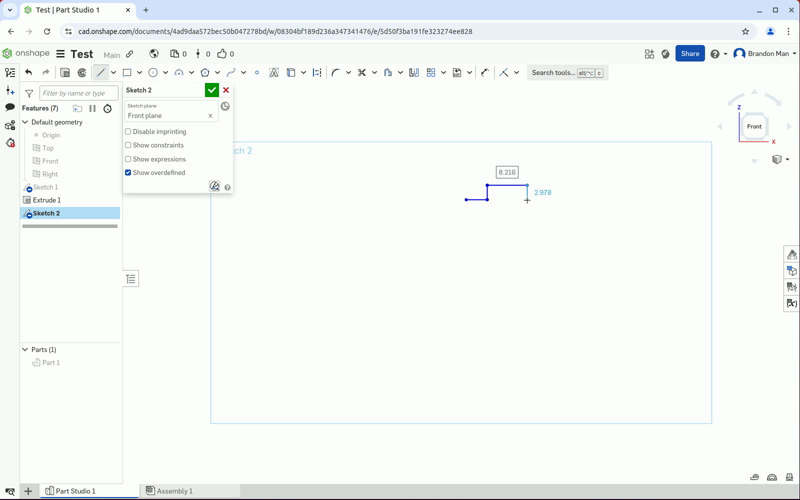
key_down(shift)
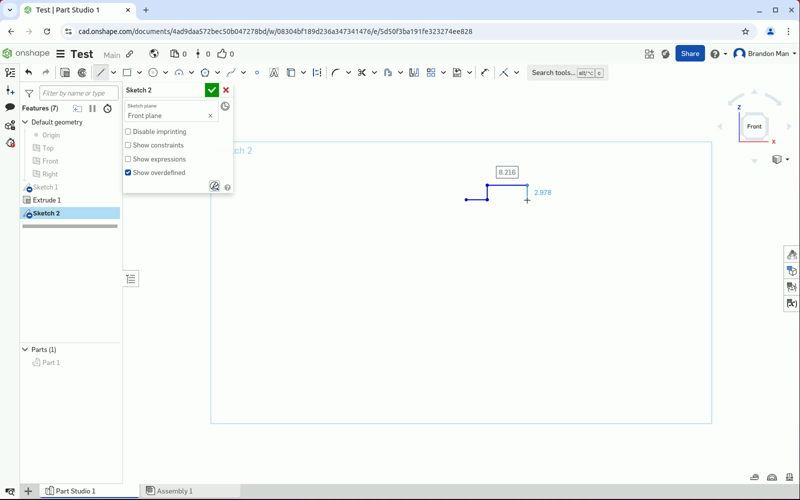
mouse_move(557, 199)
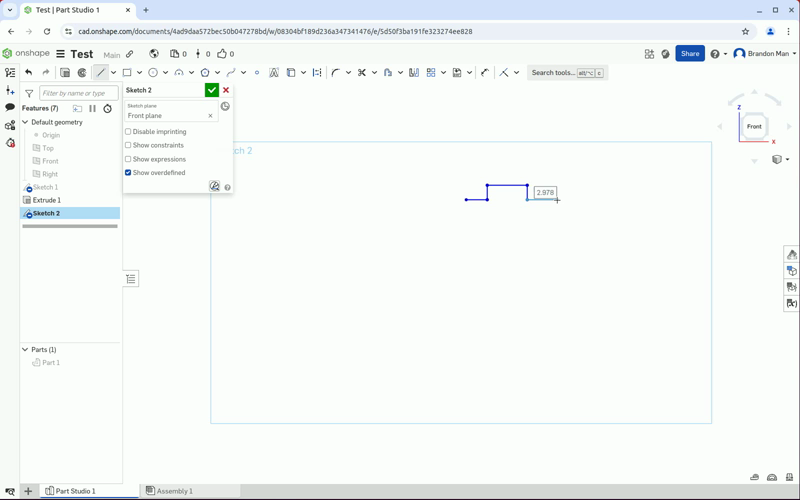
mouse_move(547, 199)
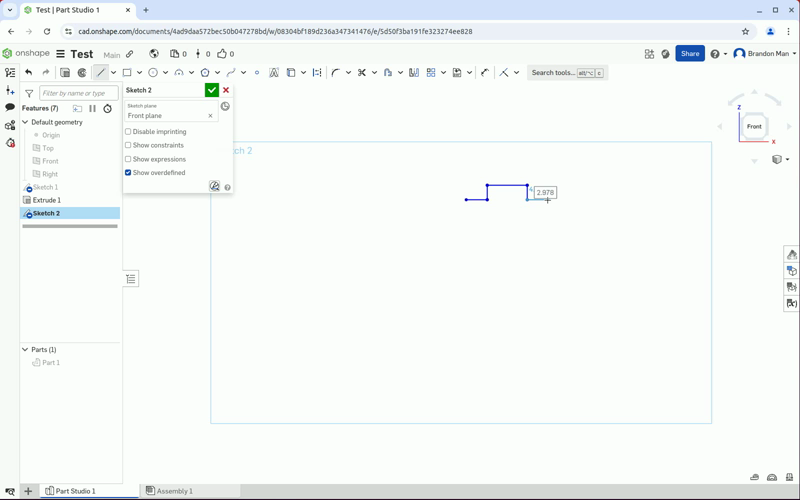
click(547, 199)
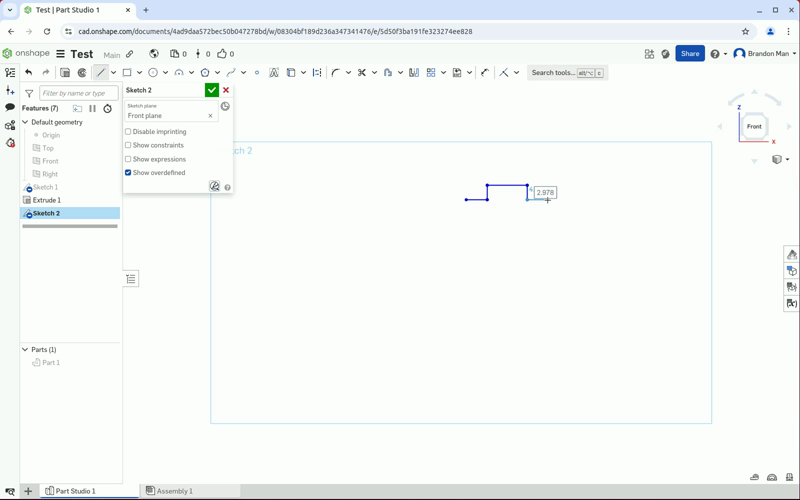
key_up(shift)
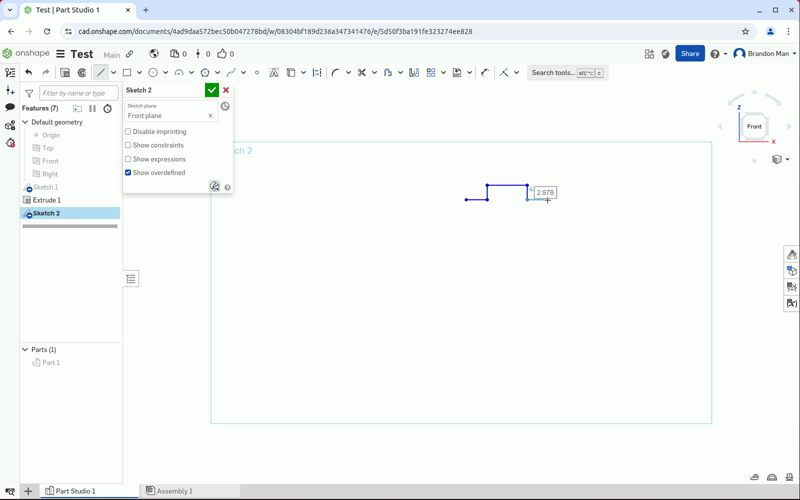
key_down(shift)
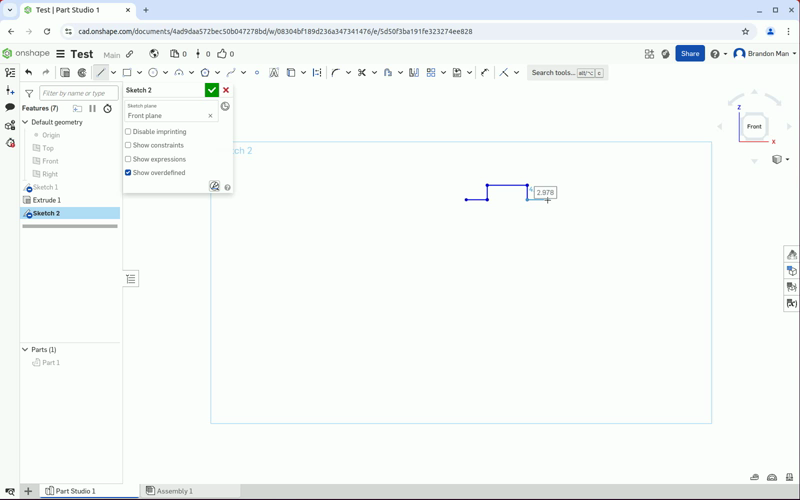
mouse_move(577, 199)
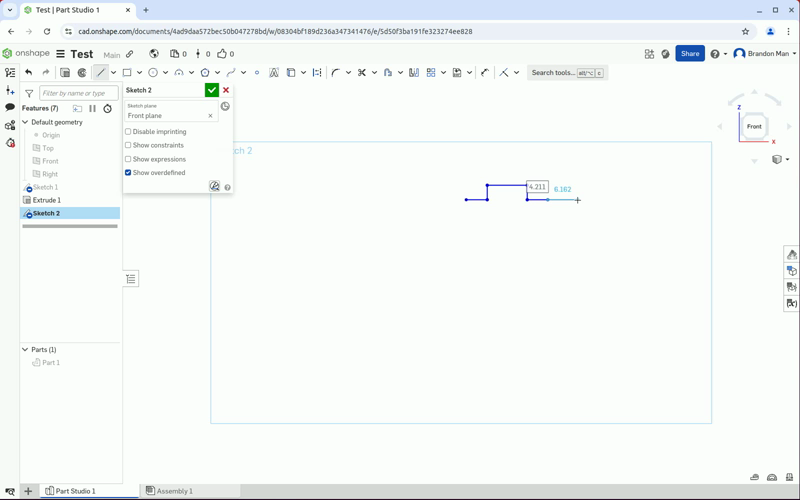
mouse_move(547, 169)
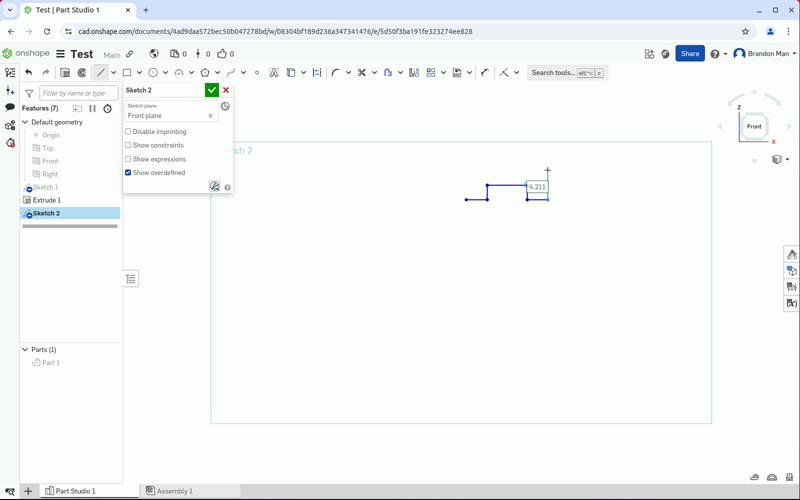
click(547, 169)
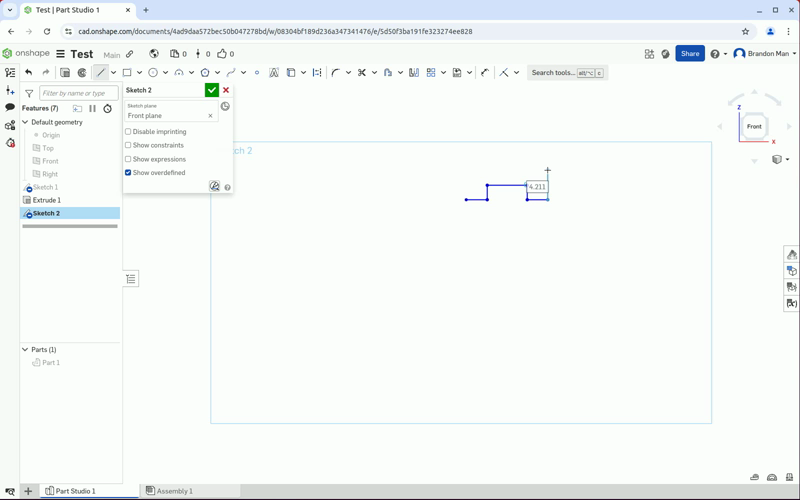
key_up(shift)
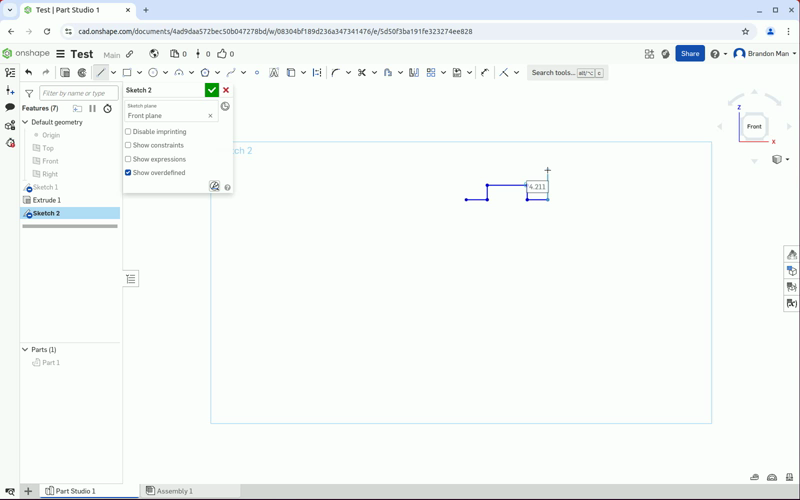
key_down(shift)
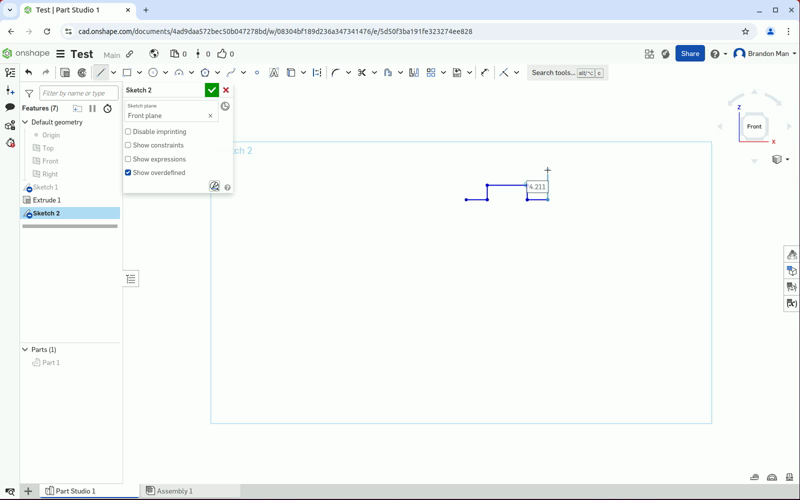
mouse_move(466, 169)
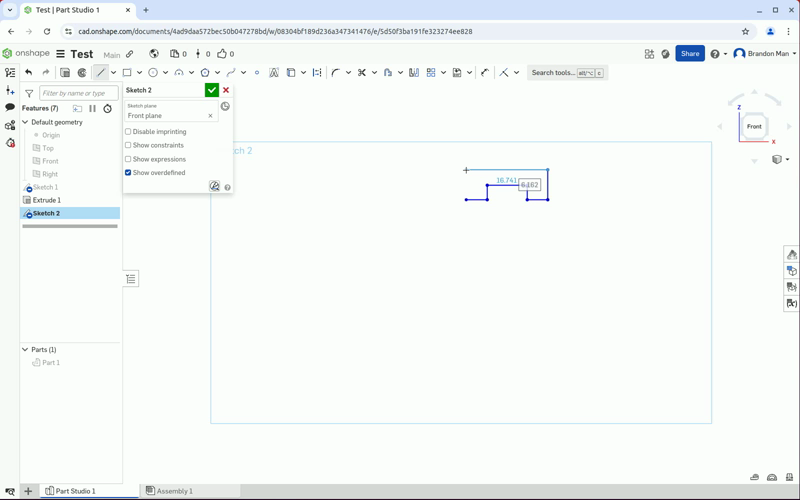
click(466, 169)
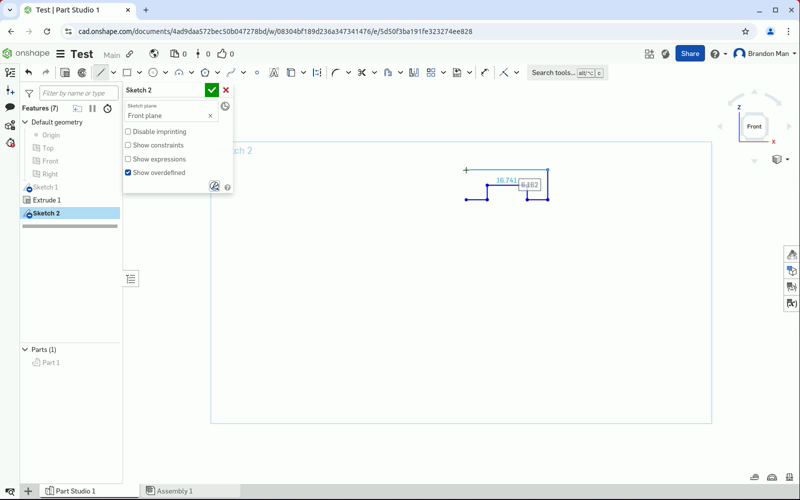
key_up(shift)
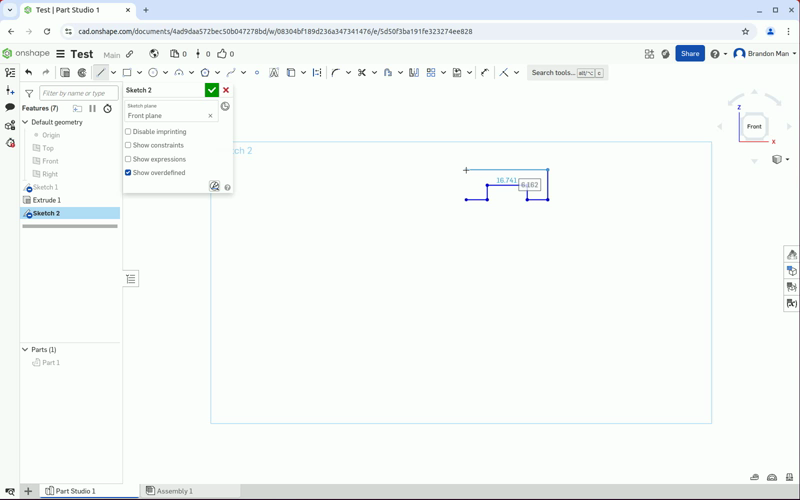
mouse_move(496, 169)
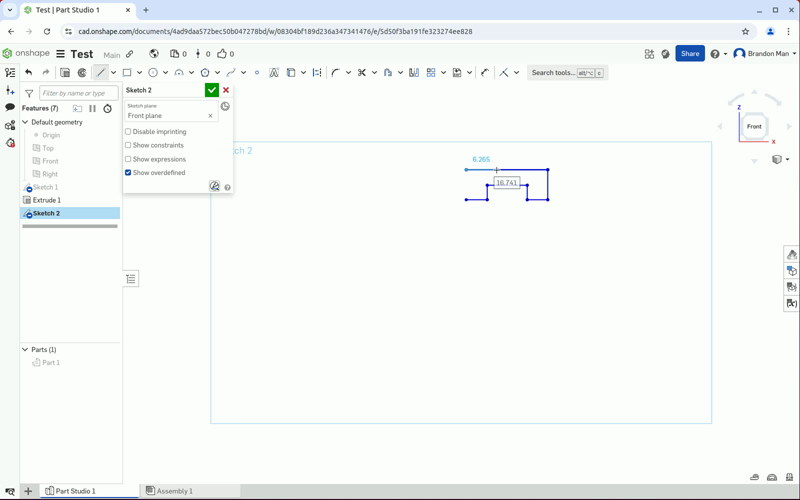
key_down(shift)
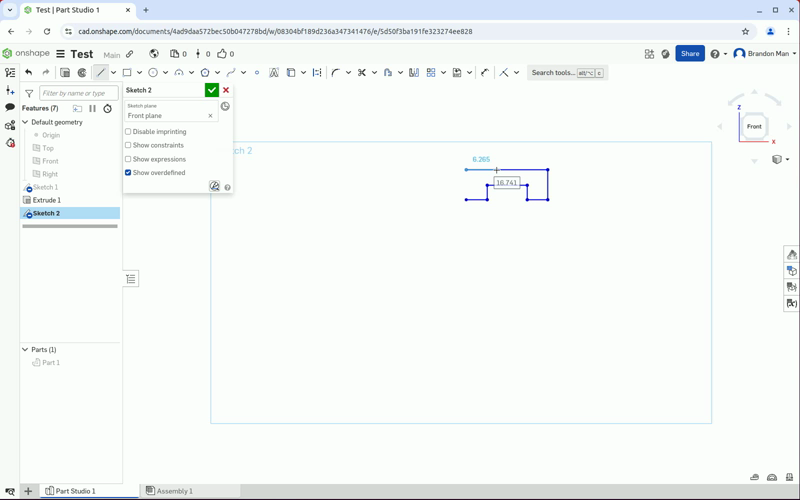
mouse_move(466, 199)
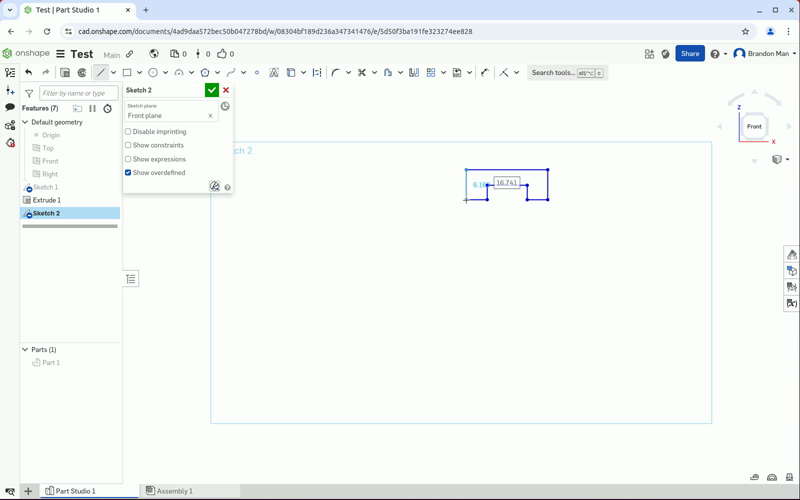
key_up(shift)
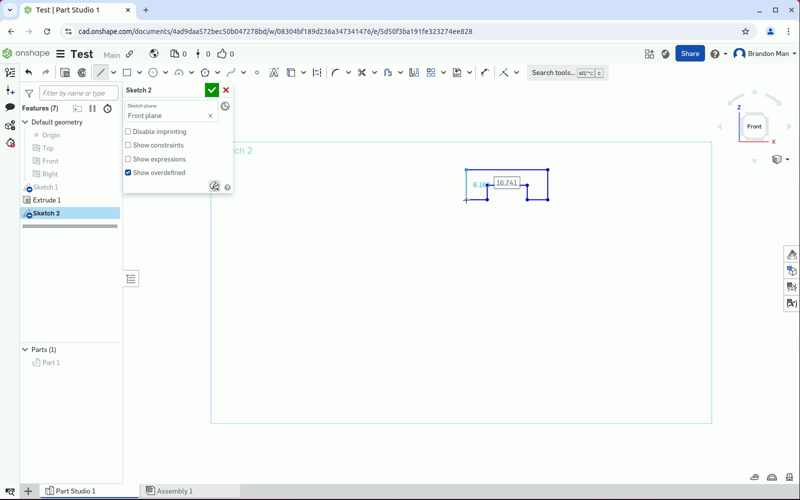
click(466, 199)
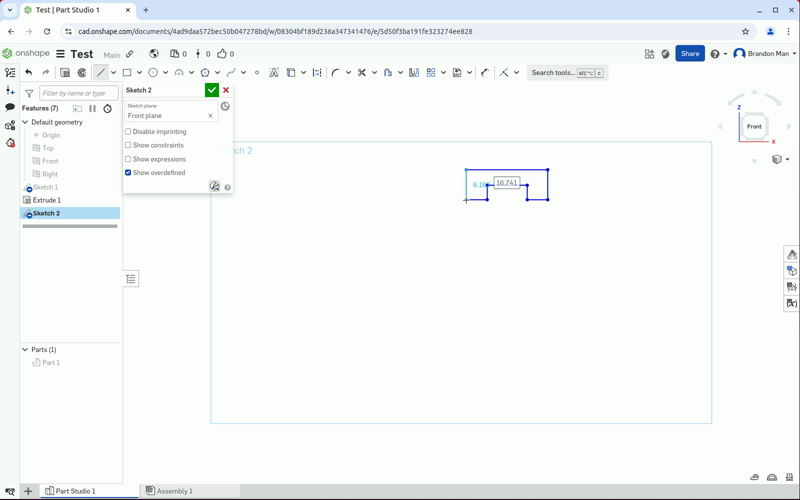
key(esc)
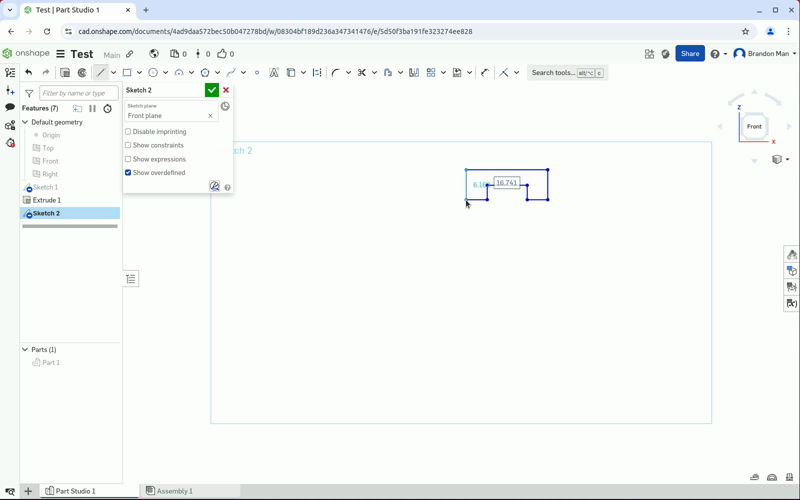
mouse_move(480, 171)
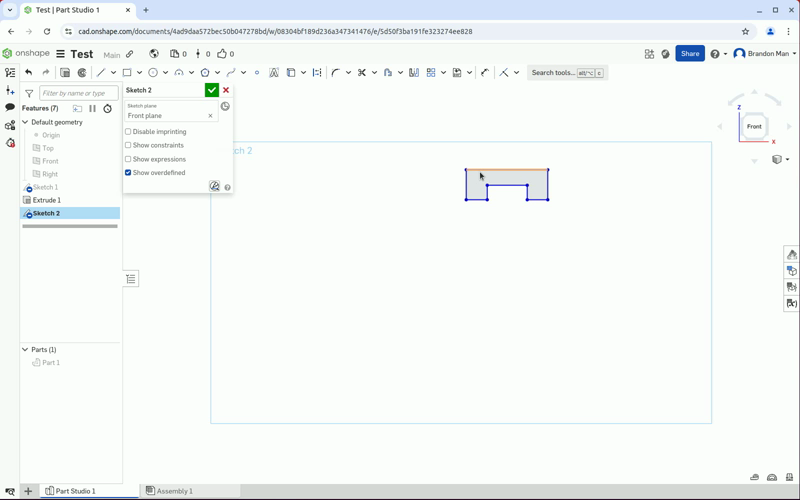
click(480, 171)
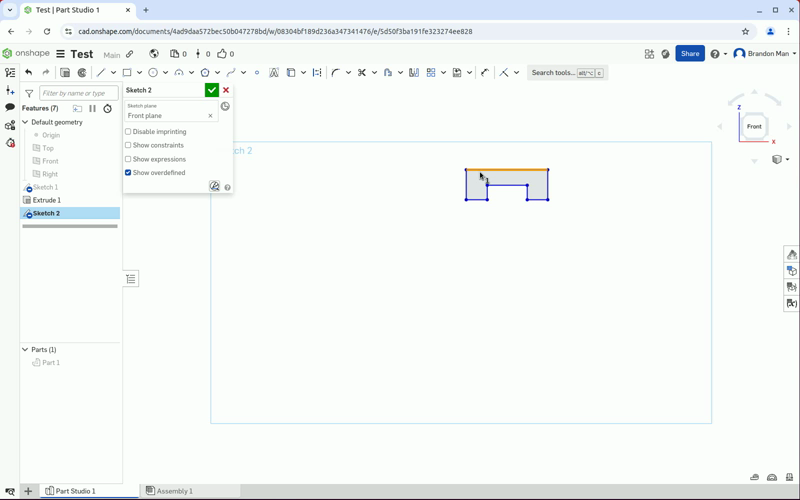
mouse_move(73, 352)
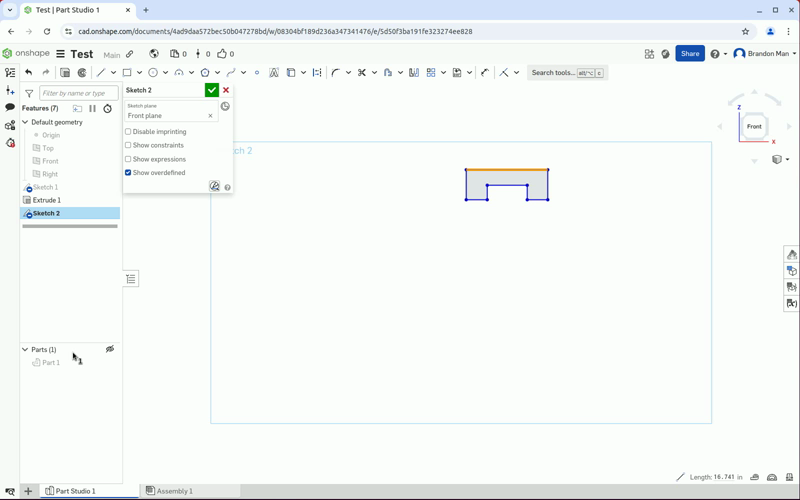
key(shift+y)
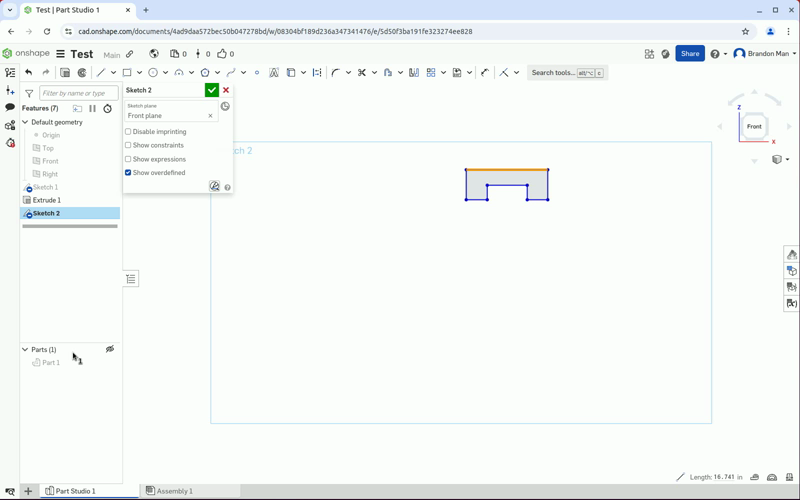
key(shift+e)
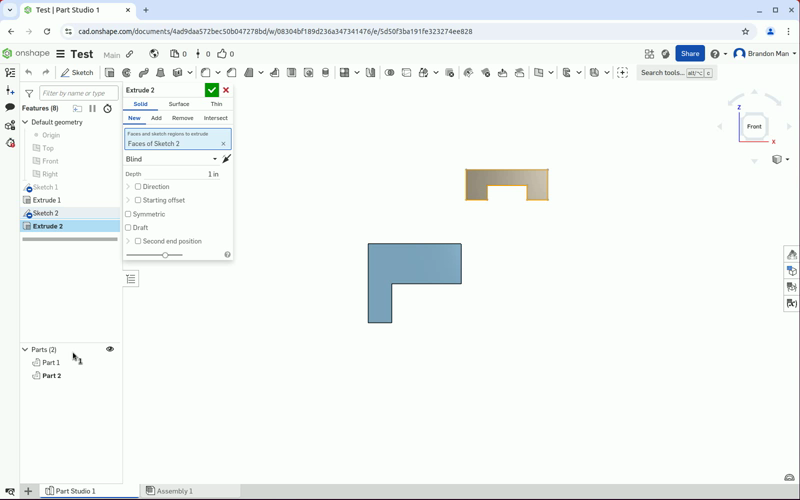
mouse_move(143, 106)
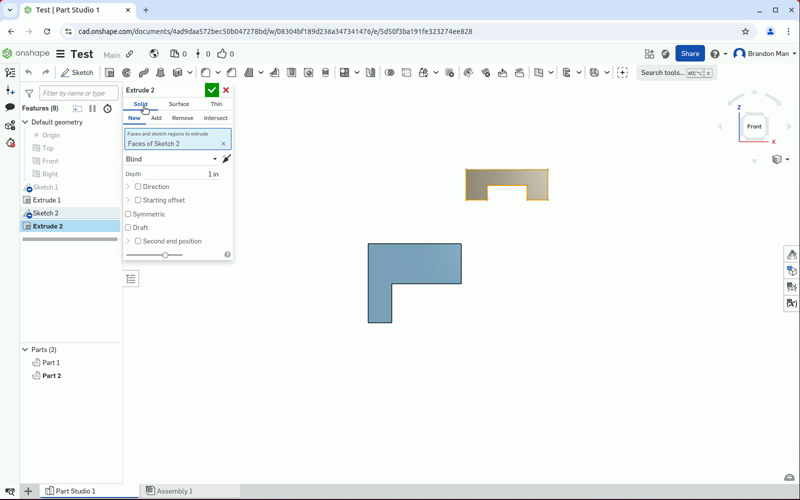
click(143, 106)
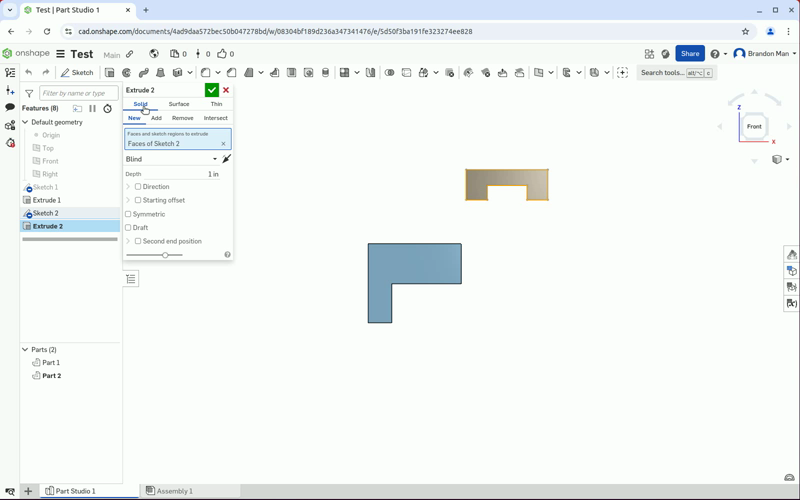
mouse_move(137, 120)
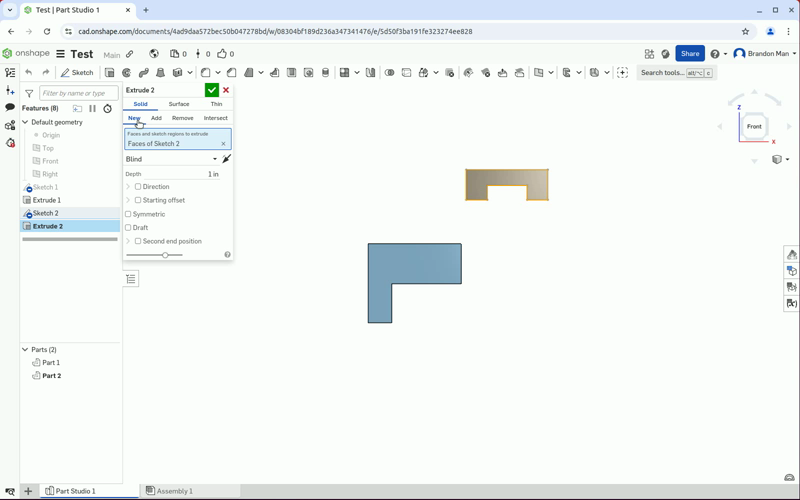
click(137, 120)
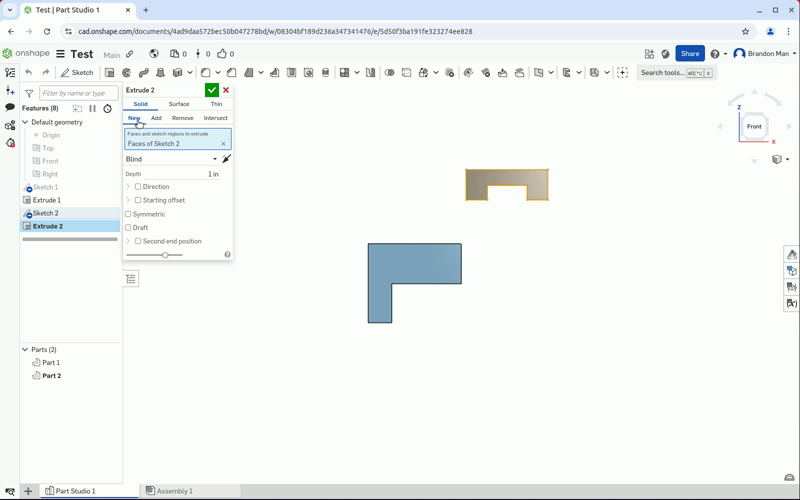
key(tab, 4)
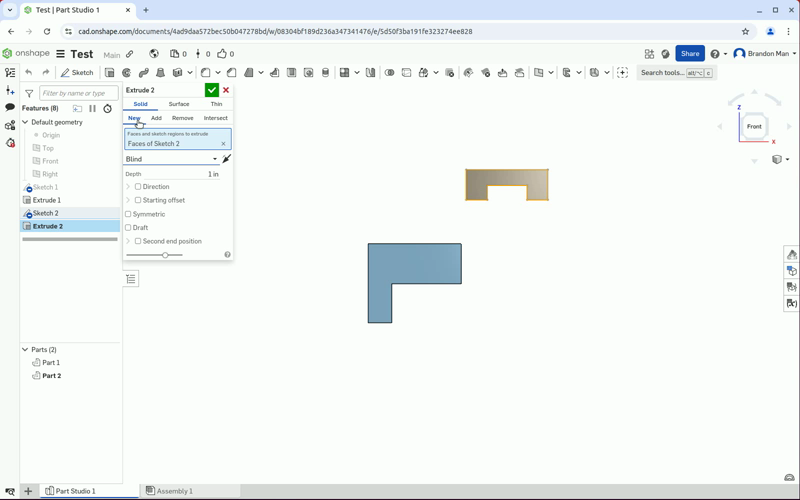
text(17.09)
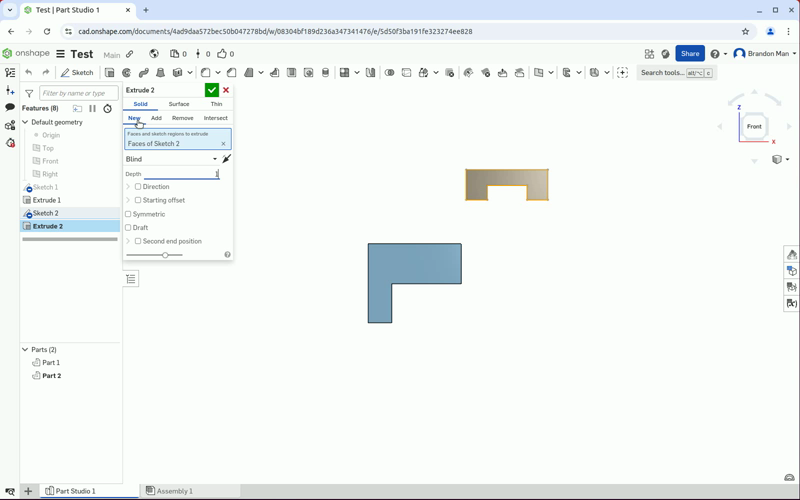
key(enter)
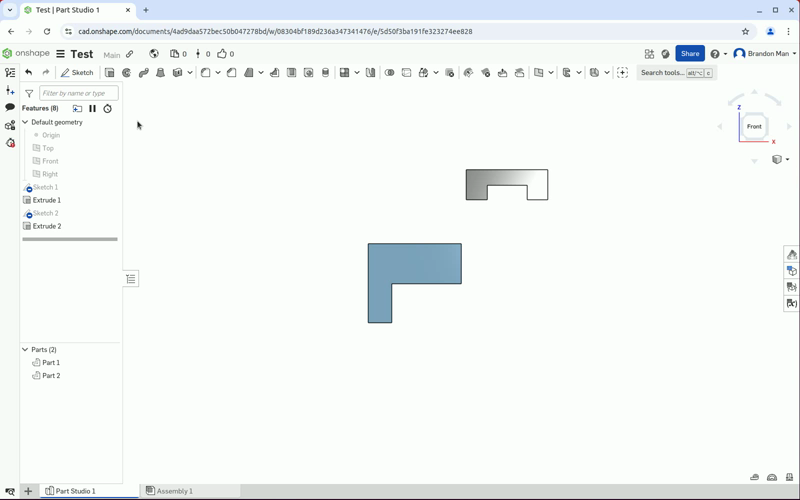
key(shift+h)
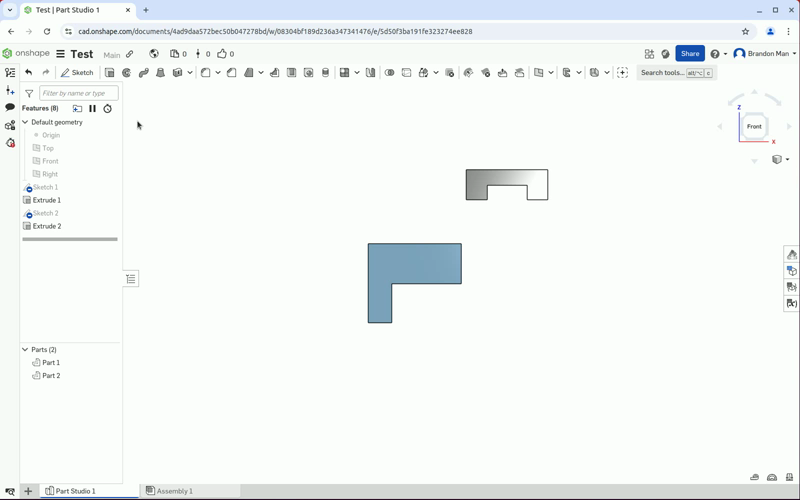
key(shift+h)
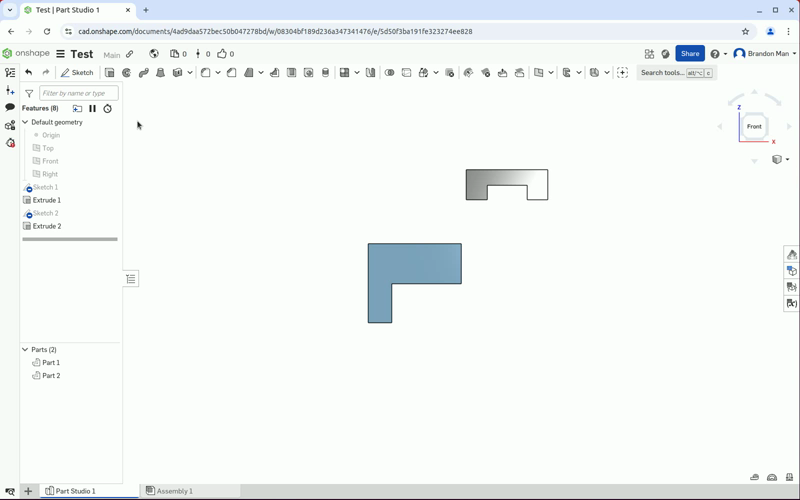
mouse_move(73, 189)
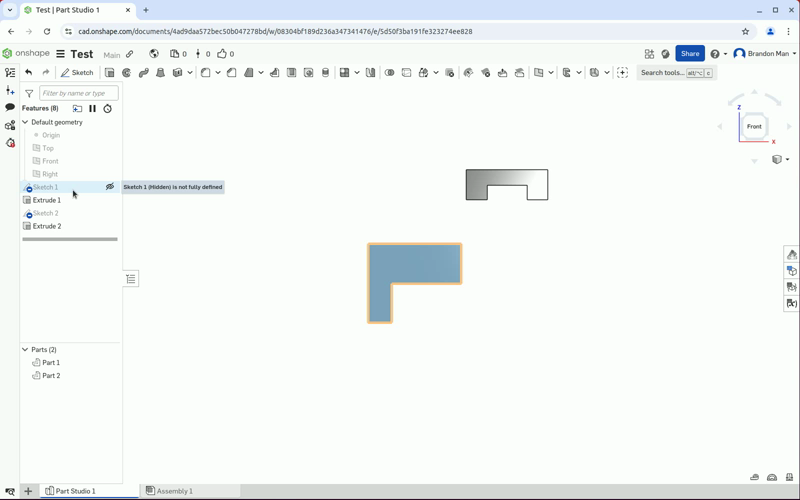
click(73, 189)
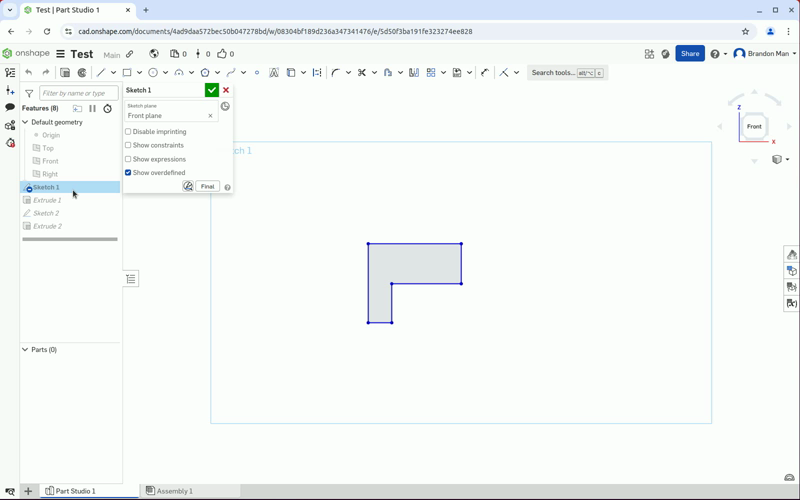
mouse_move(229, 92)
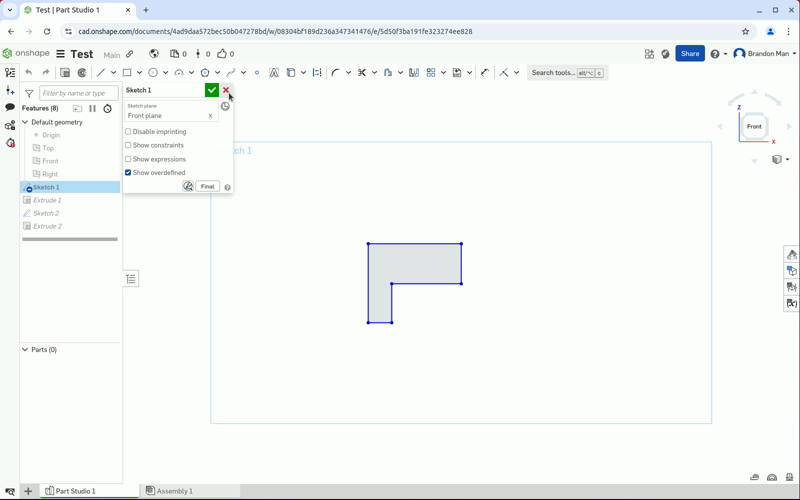
click(229, 92)
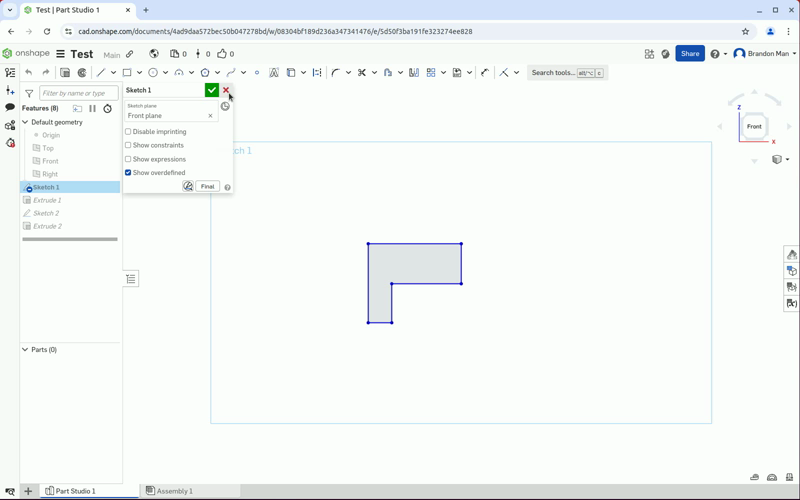
key(shift+s)
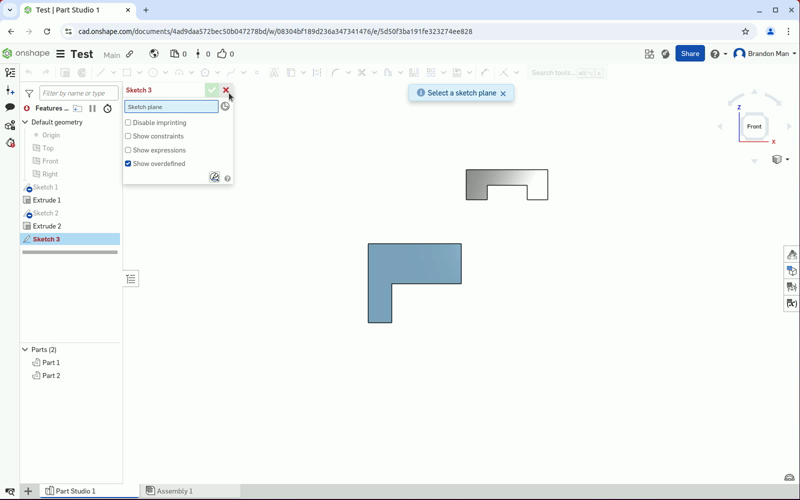
mouse_move(73, 163)
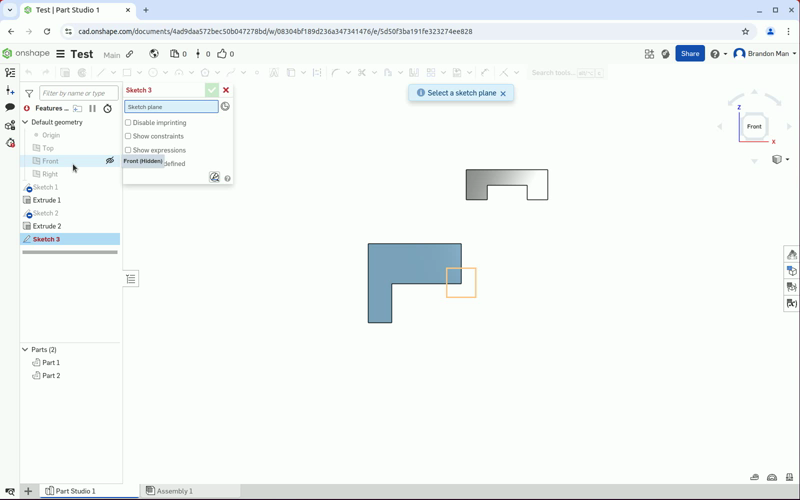
click(73, 163)
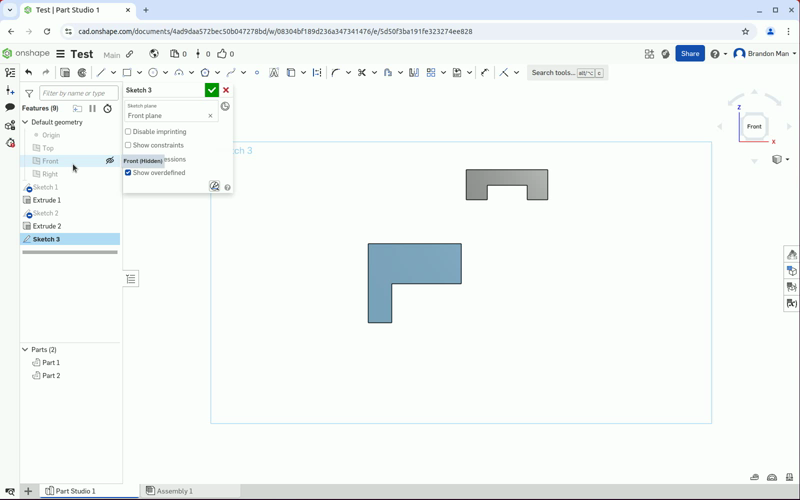
mouse_move(73, 352)
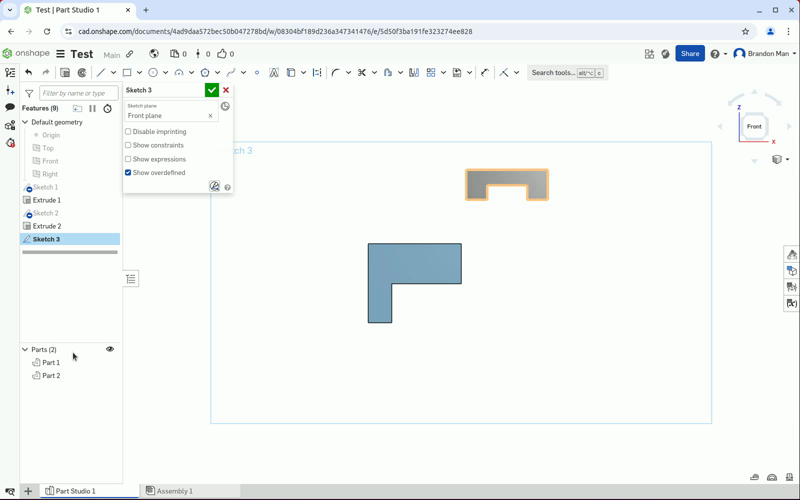
key(y)
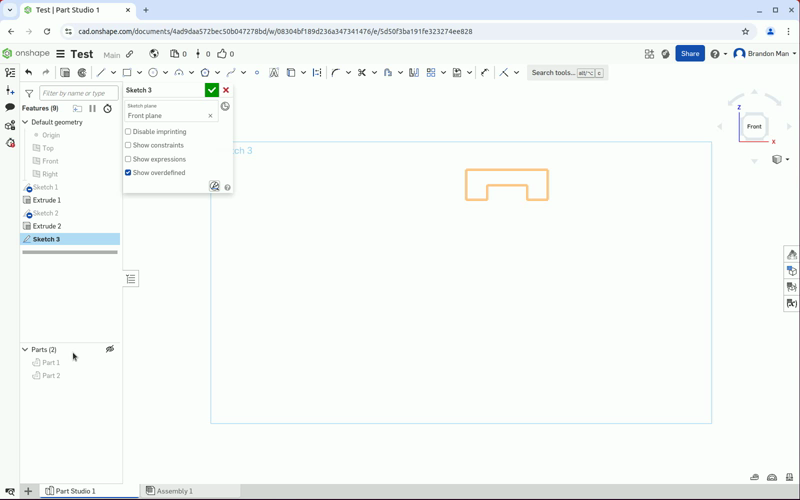
key(l)
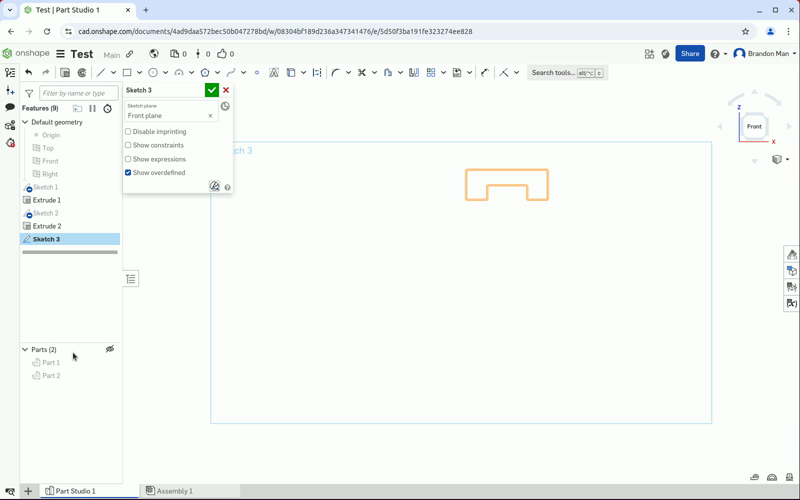
key_down(shift)
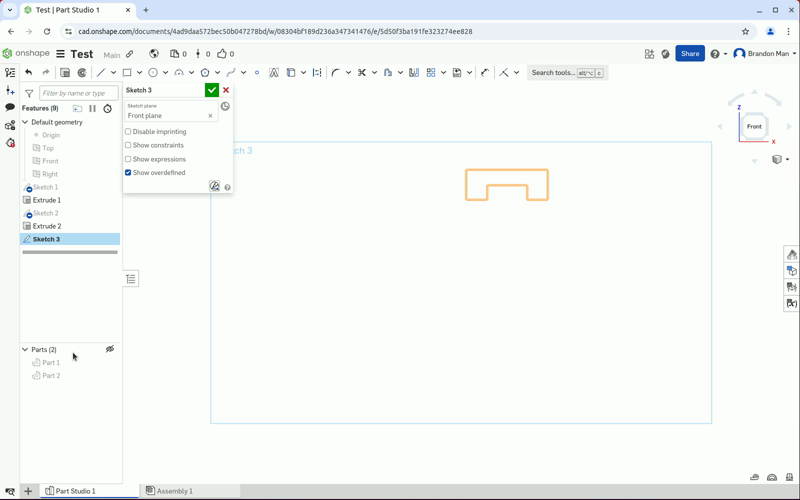
mouse_move(391, 322)
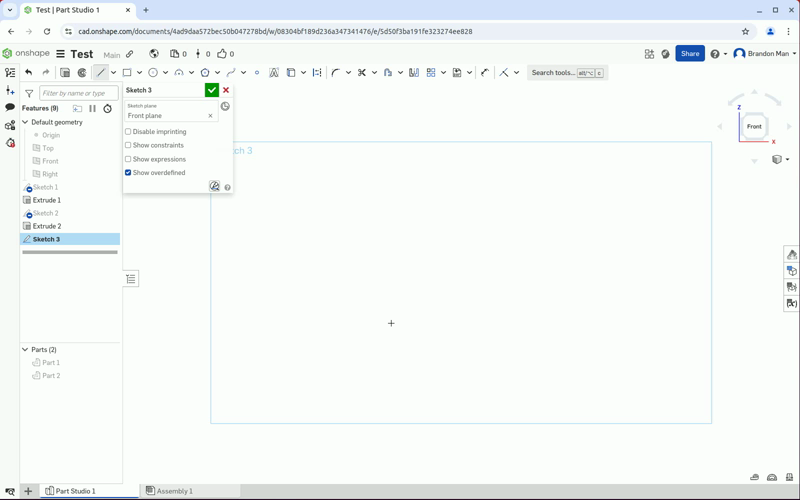
click(391, 322)
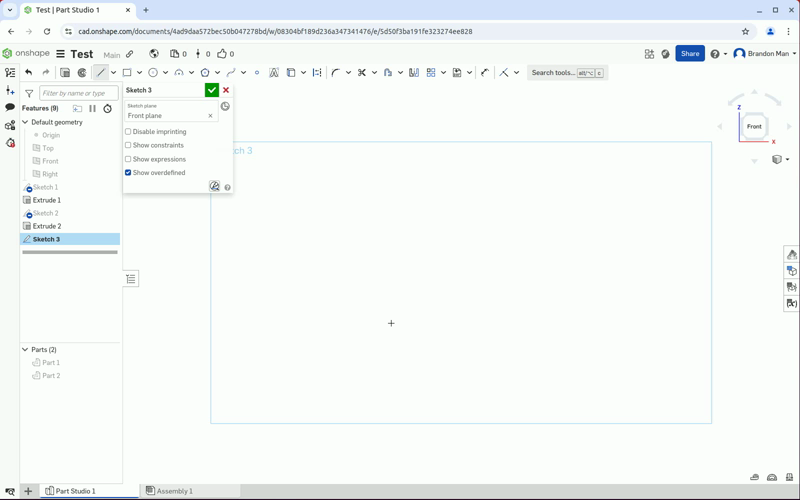
key_up(shift)
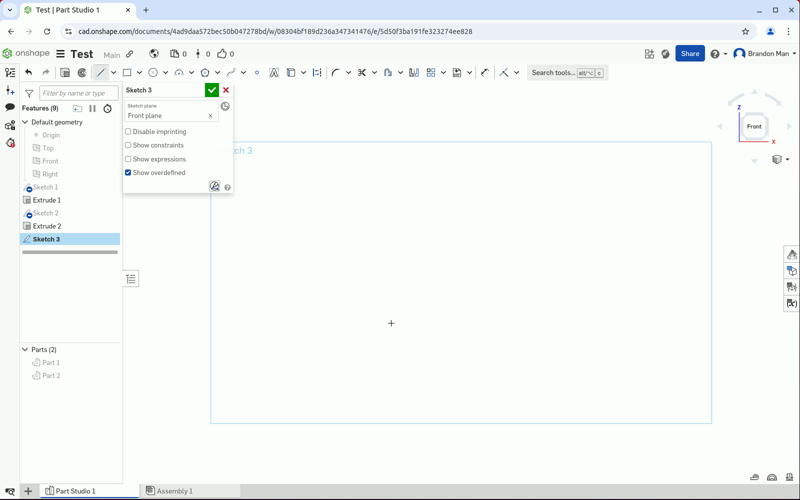
key_down(shift)
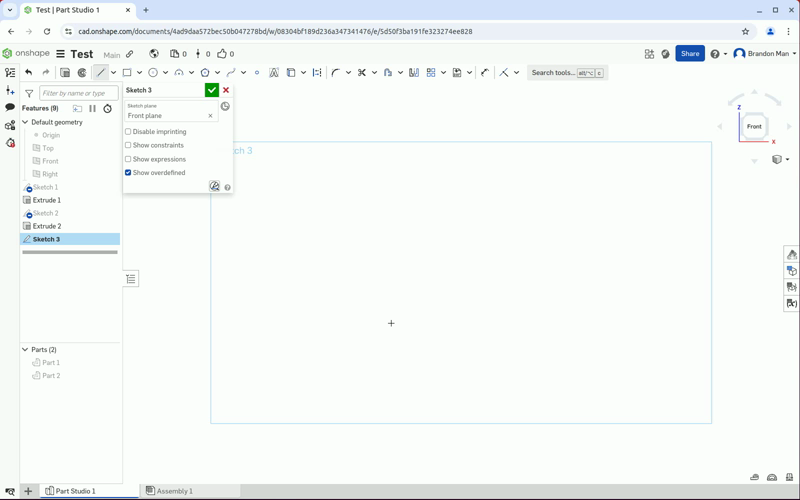
mouse_move(461, 322)
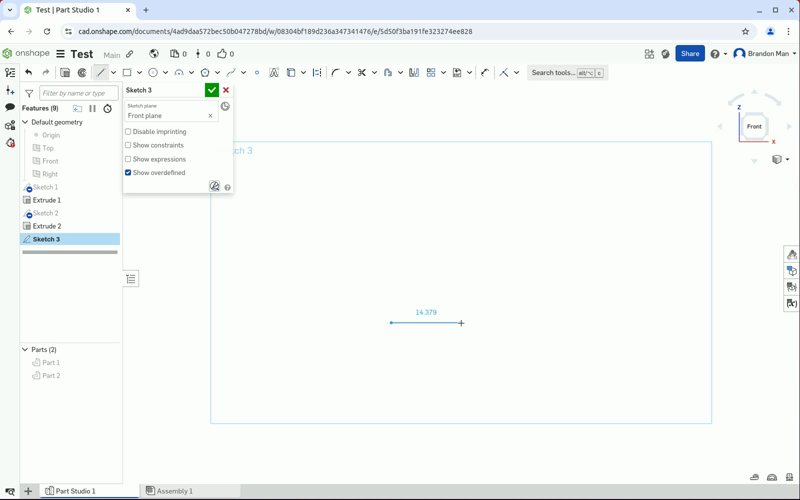
click(461, 322)
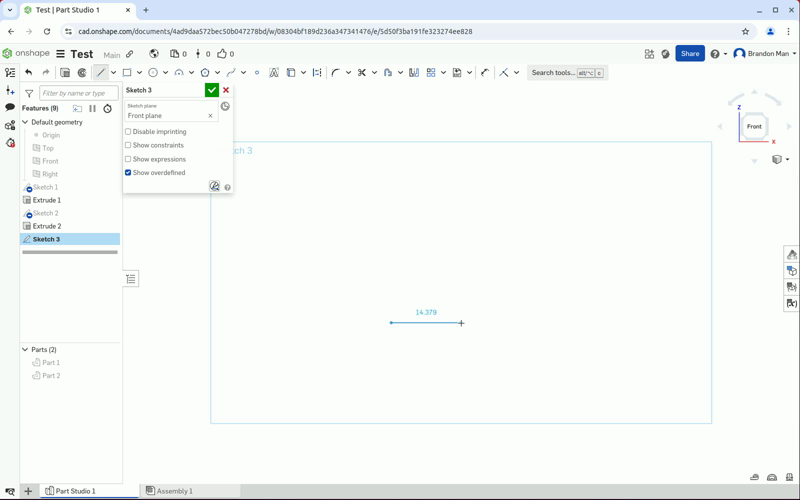
key_up(shift)
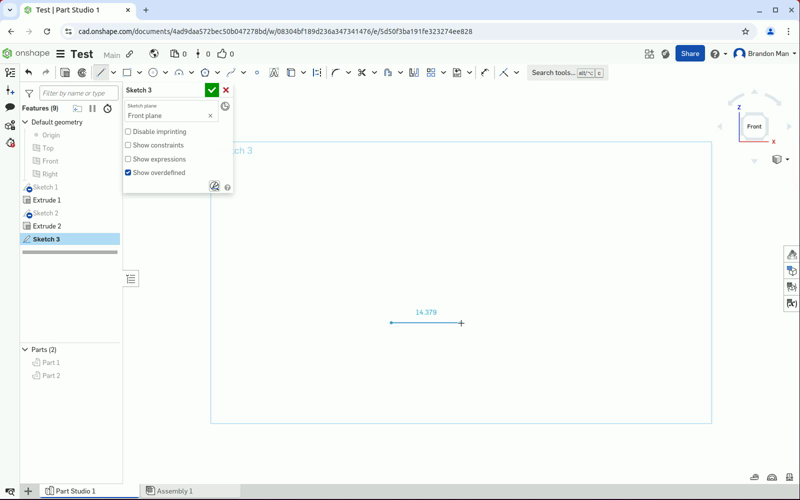
key_down(shift)
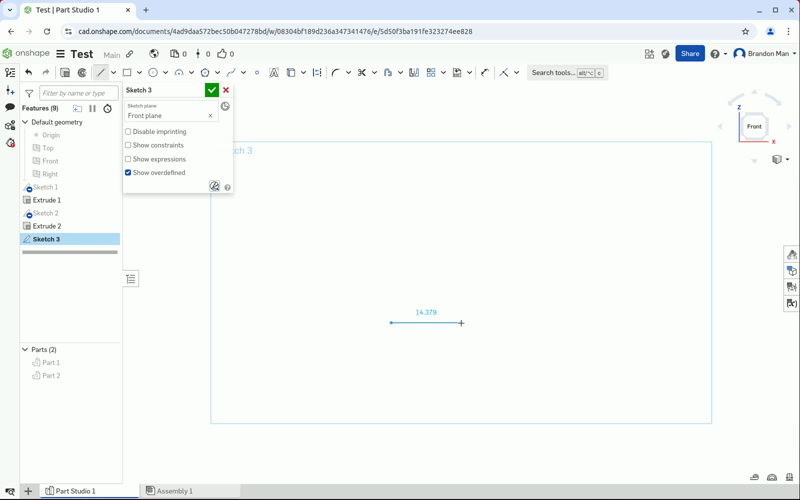
mouse_move(491, 322)
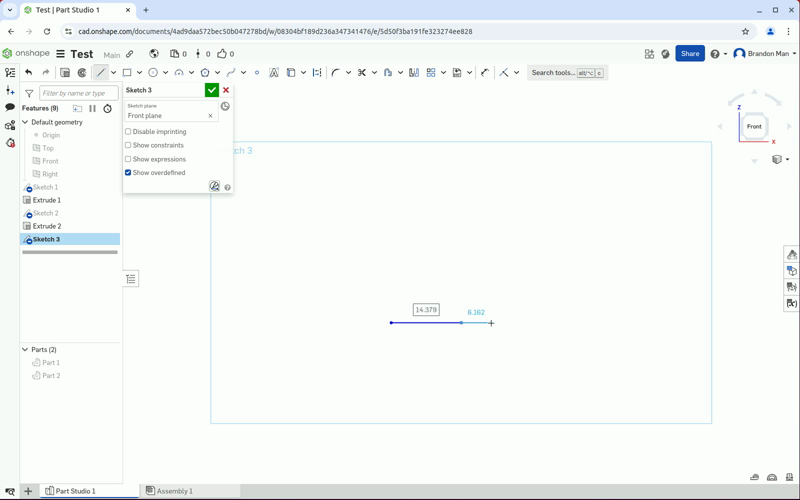
mouse_move(461, 283)
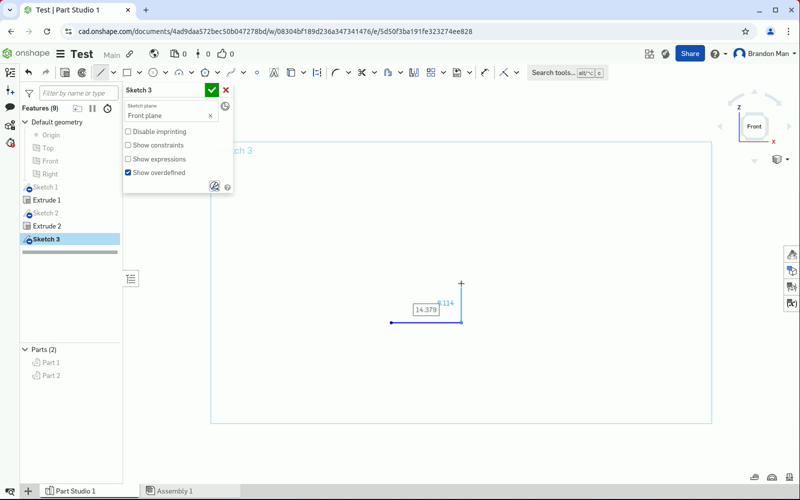
click(461, 283)
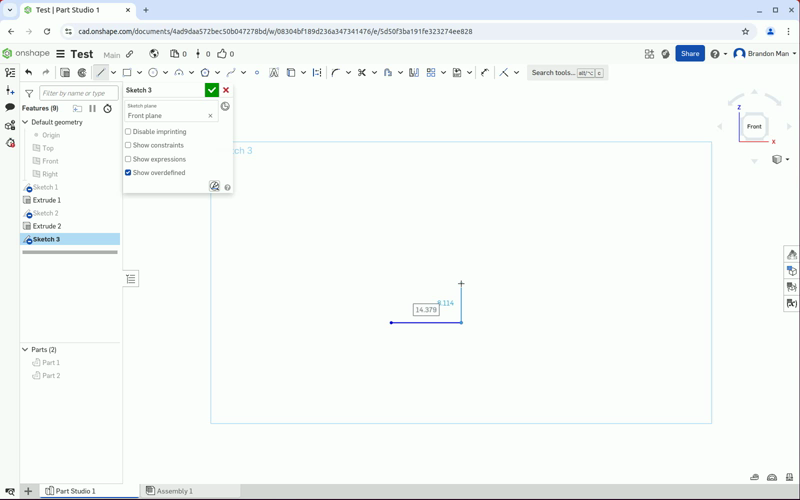
key_up(shift)
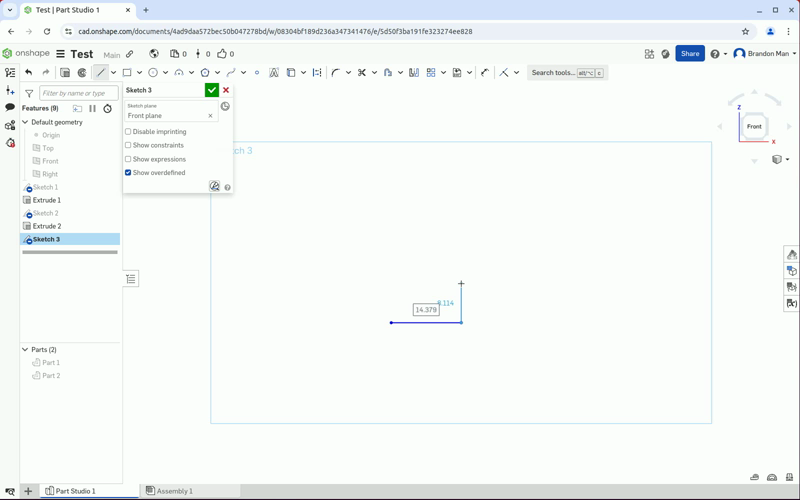
key_down(shift)
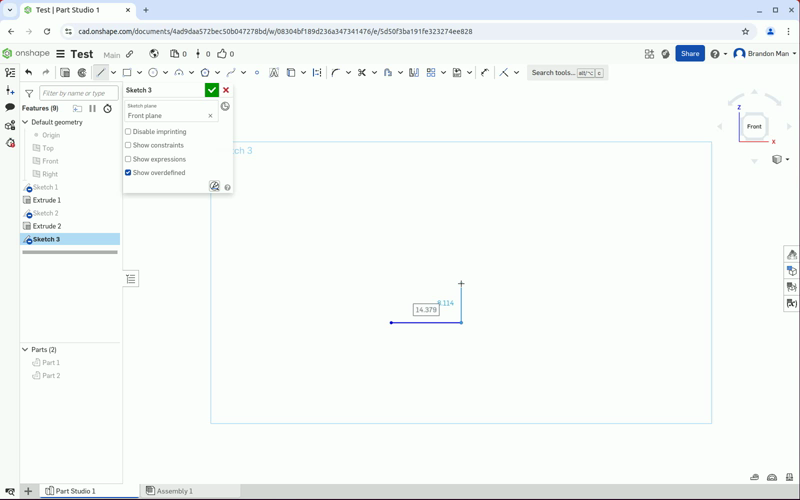
mouse_move(391, 283)
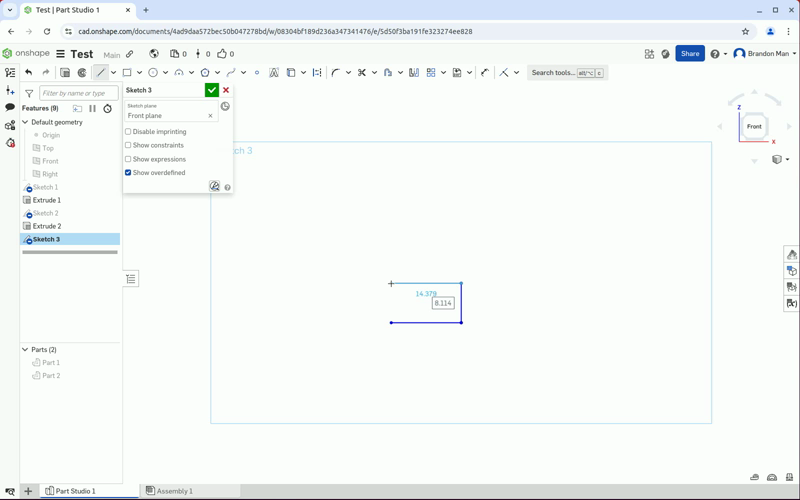
click(391, 283)
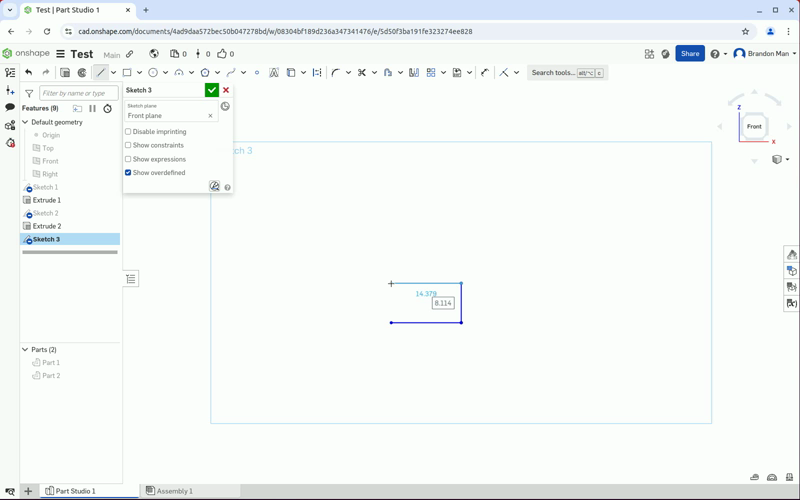
key_up(shift)
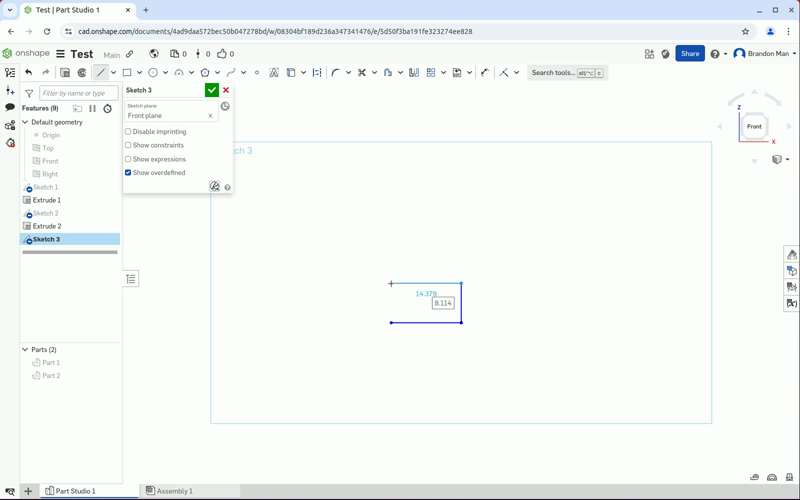
mouse_move(421, 283)
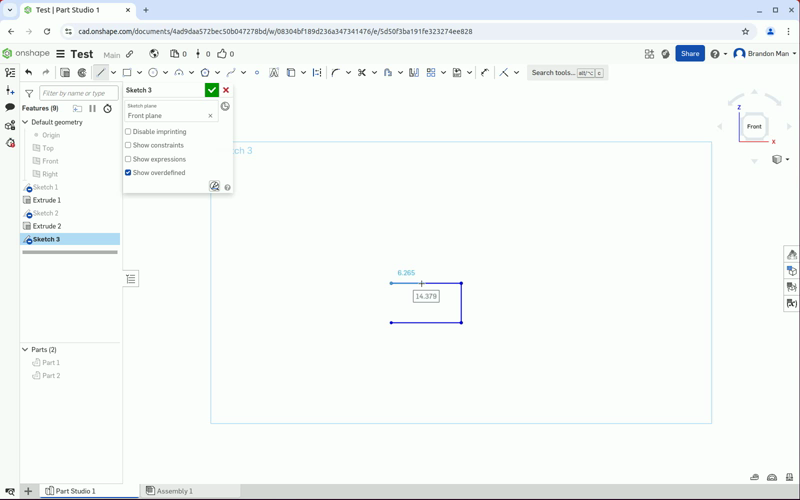
key_down(shift)
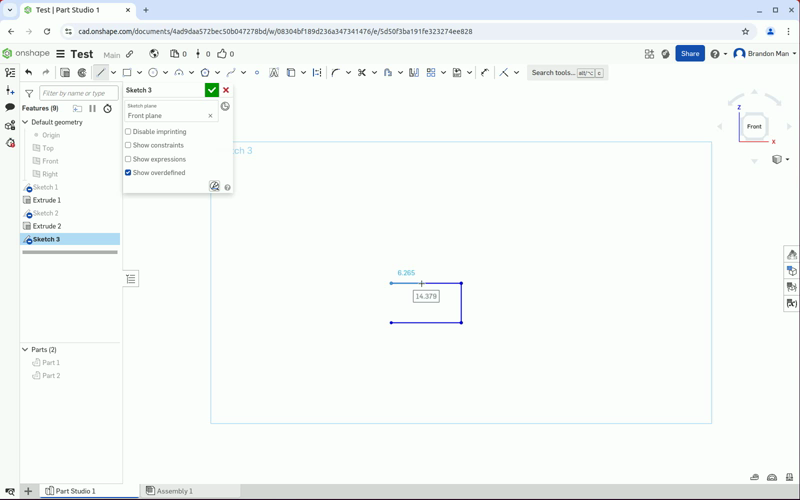
mouse_move(391, 322)
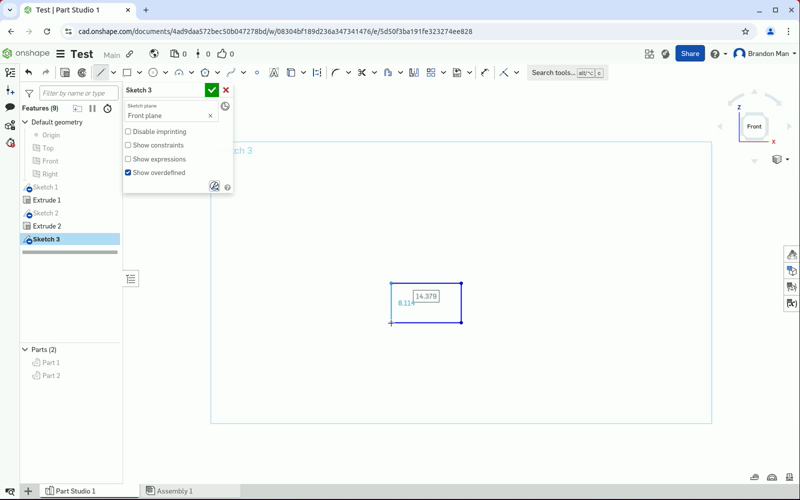
key_up(shift)
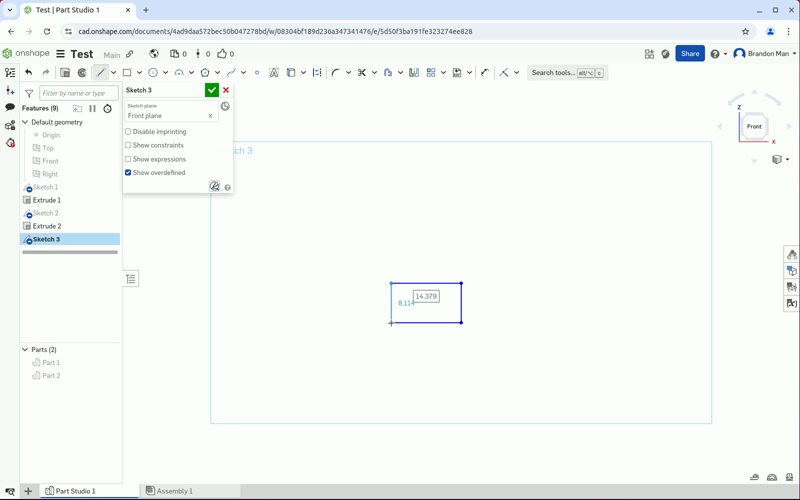
click(391, 322)
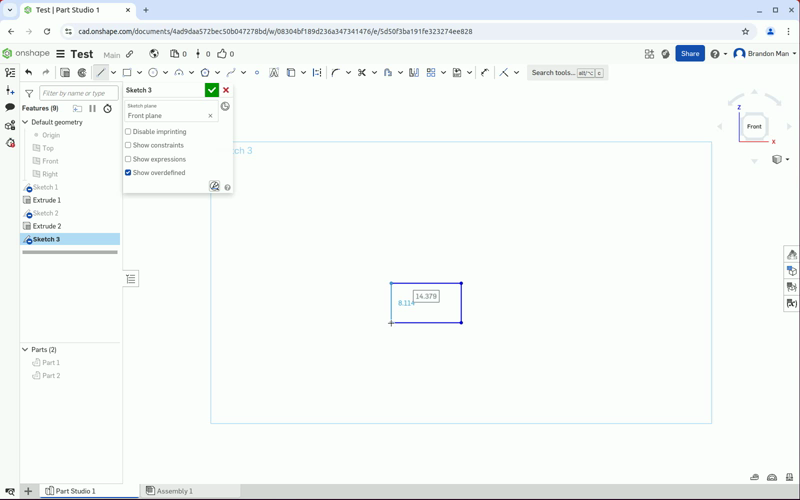
key(esc)
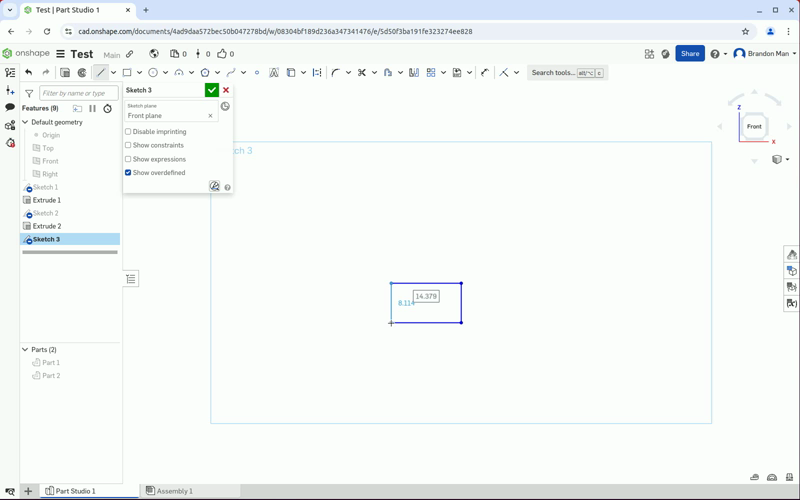
mouse_move(414, 315)
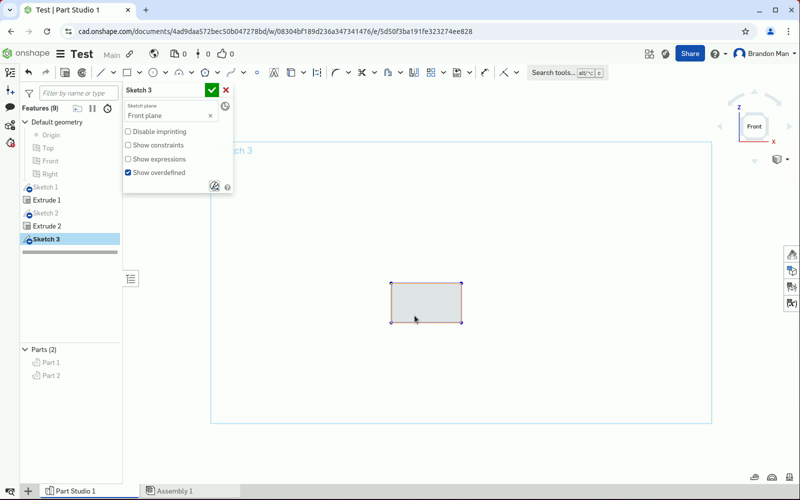
click(414, 315)
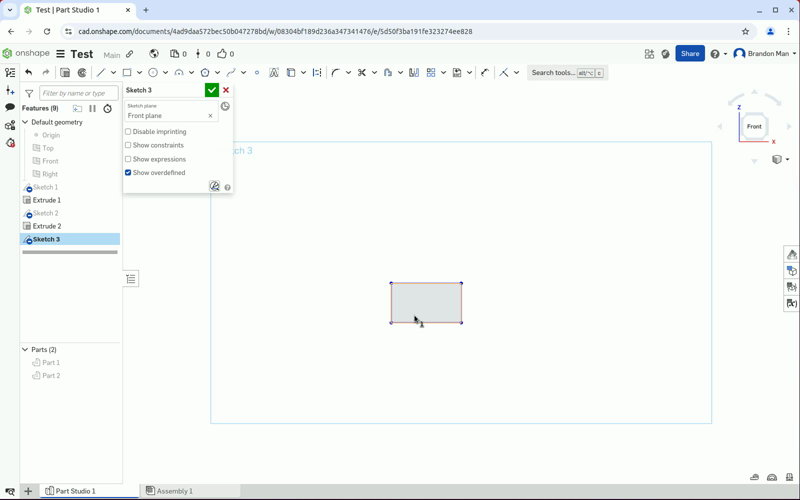
mouse_move(73, 352)
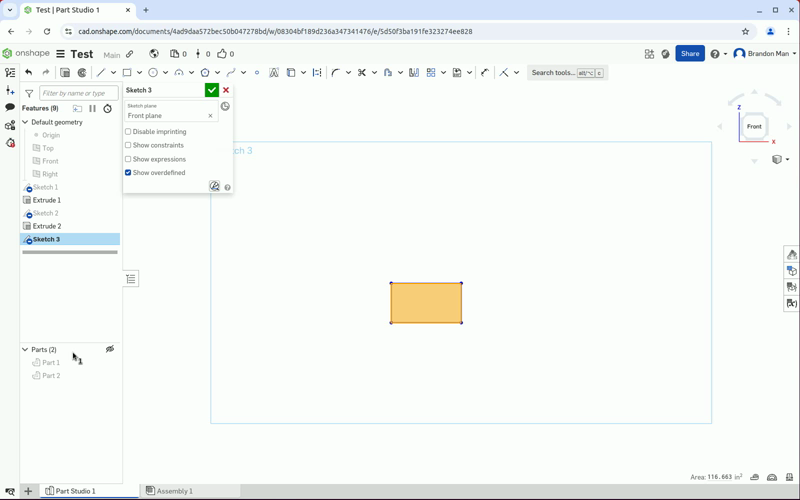
key(shift+y)
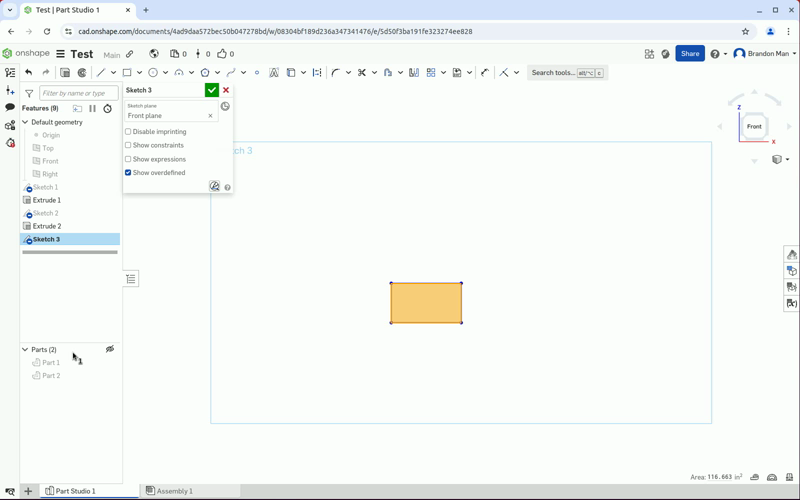
key(shift+e)
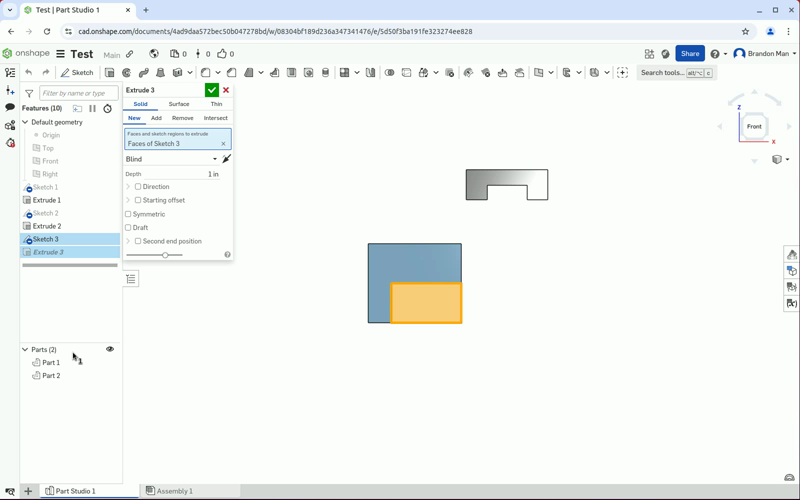
mouse_move(143, 106)
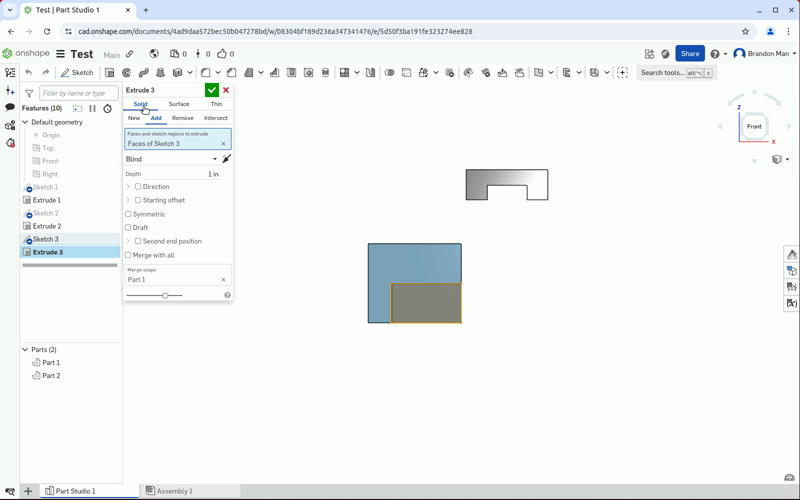
click(143, 106)
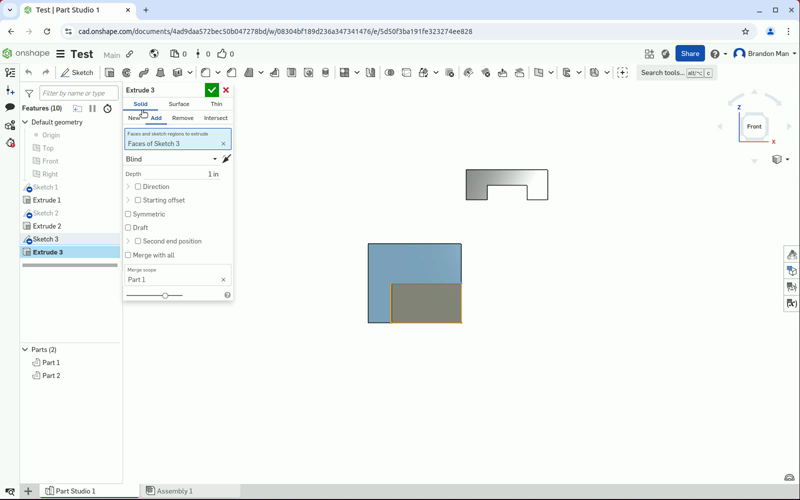
mouse_move(137, 120)
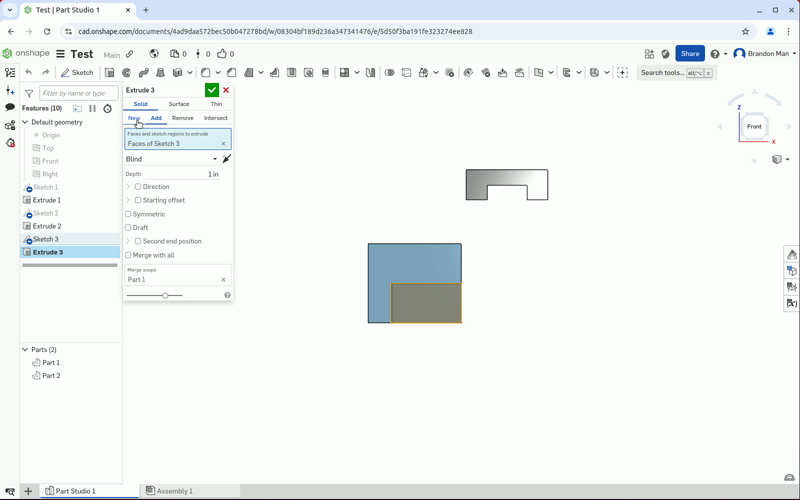
click(137, 120)
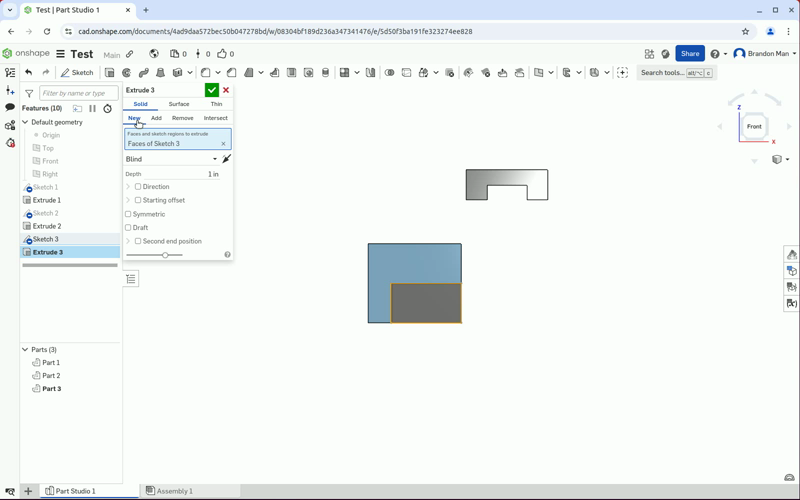
key(tab, 4)
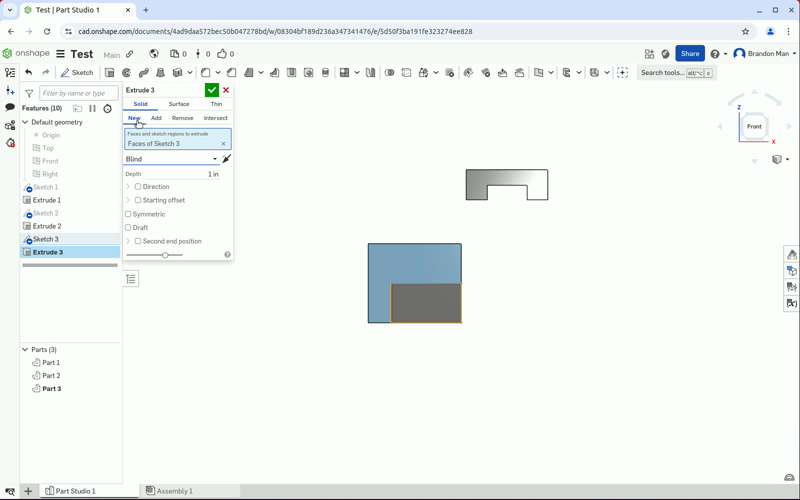
text(17.09)
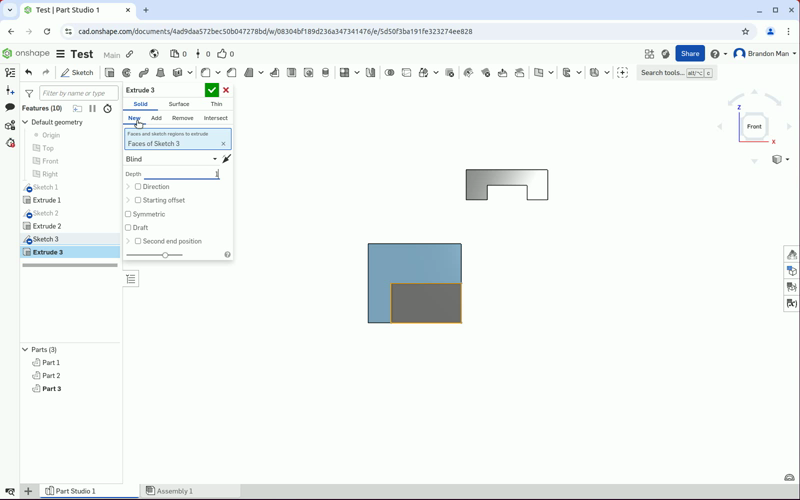
key(enter)
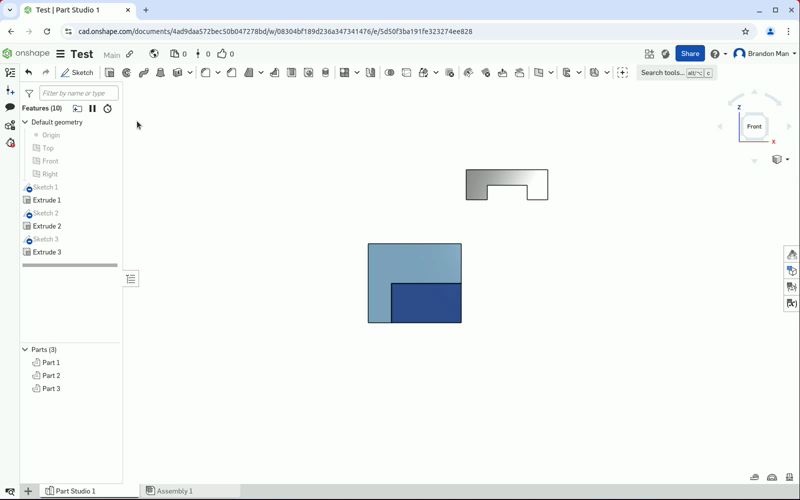
key(shift+h)
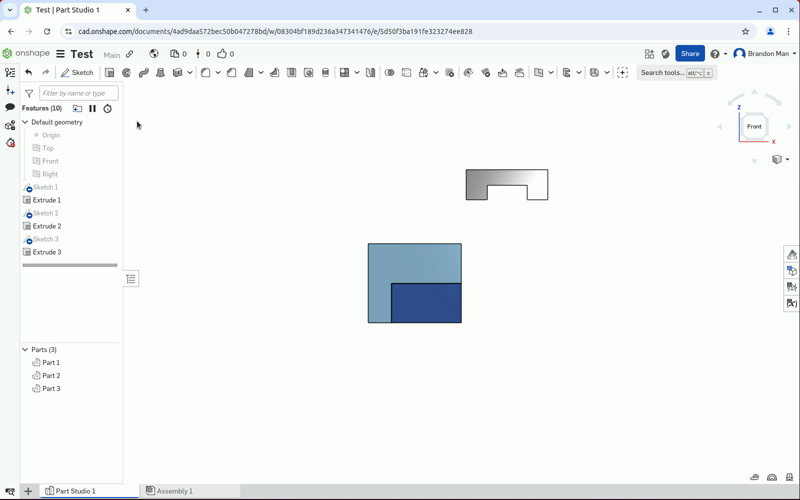
key(shift+h)
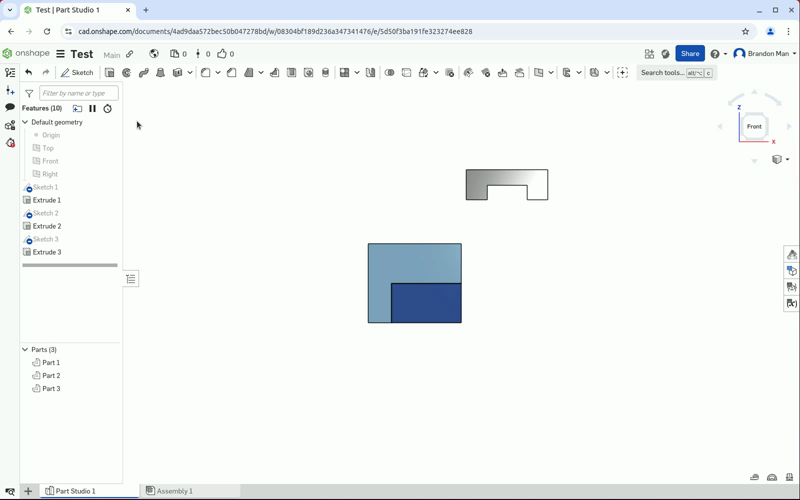
mouse_move(73, 189)
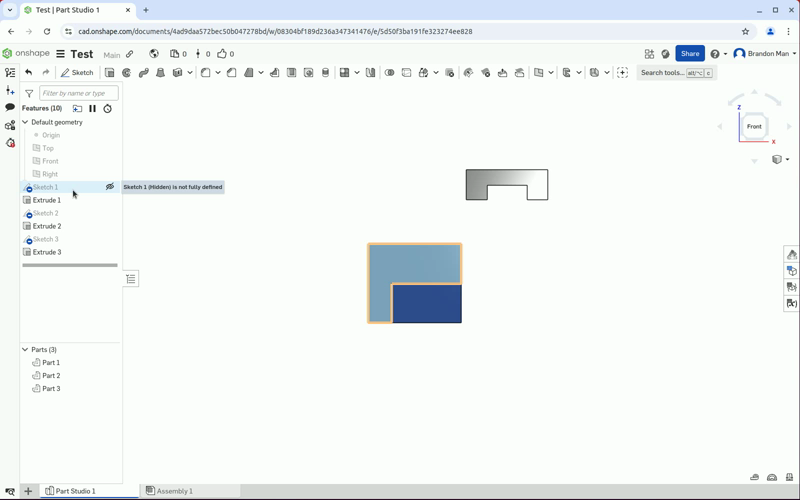
click(73, 189)
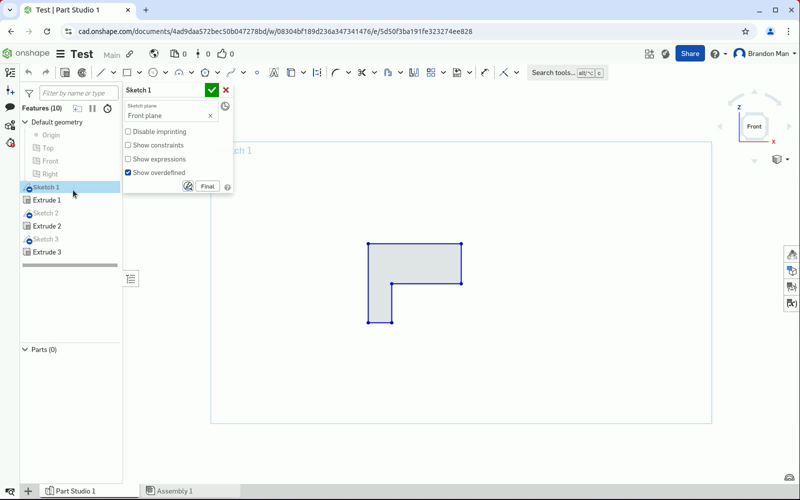
mouse_move(229, 92)
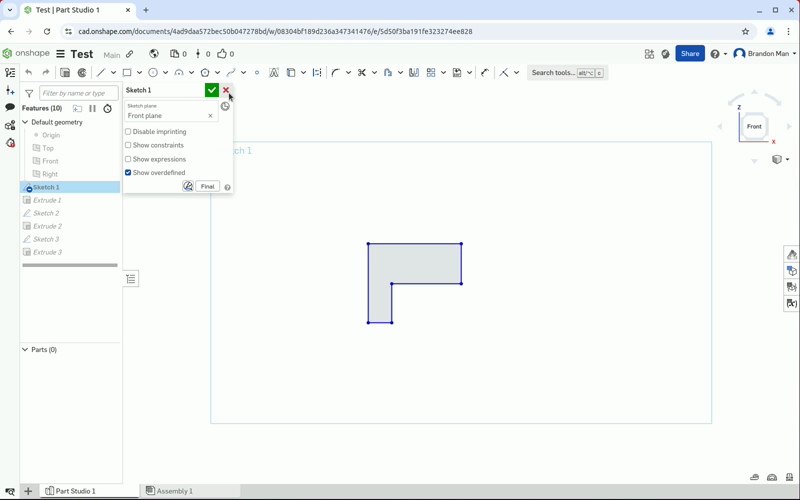
click(229, 92)
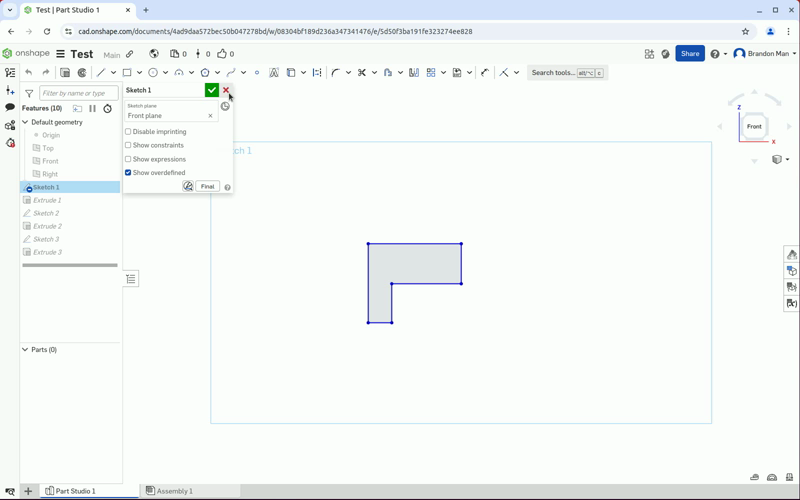
key(shift+s)
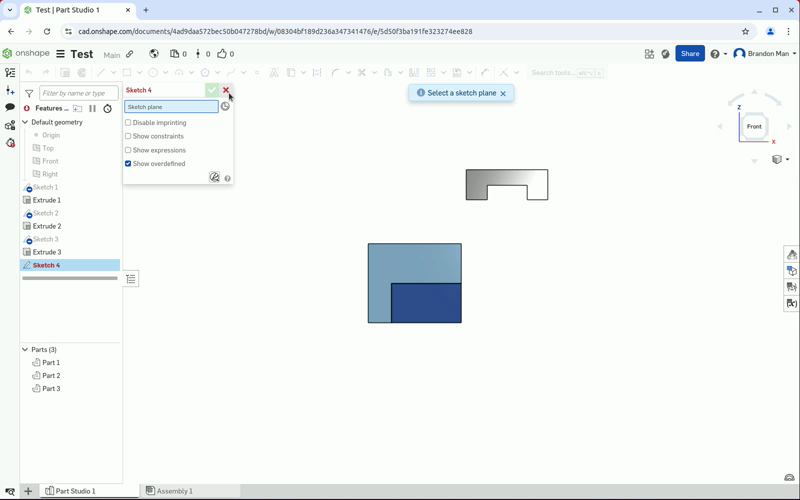
mouse_move(73, 163)
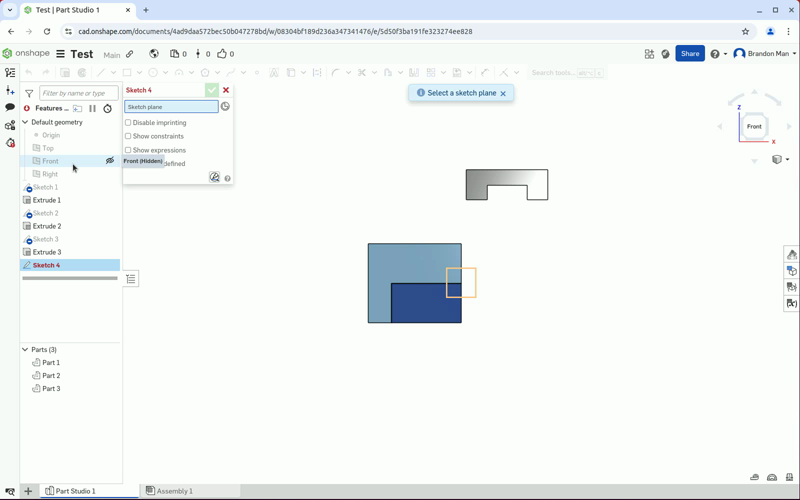
click(73, 163)
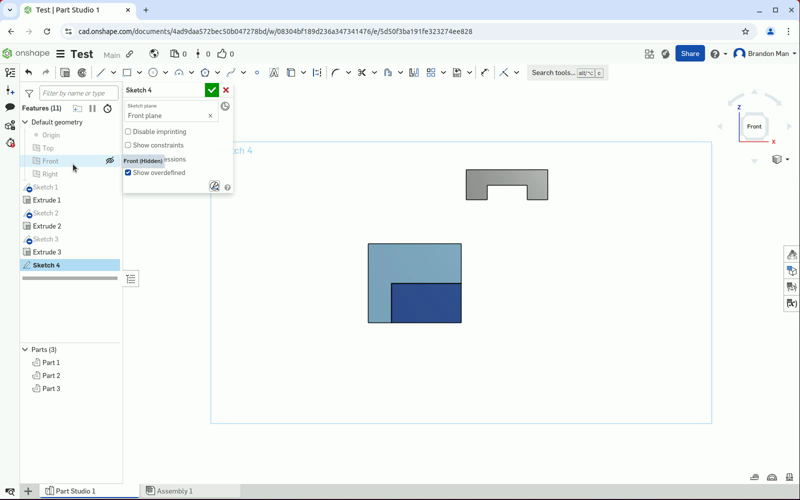
mouse_move(73, 352)
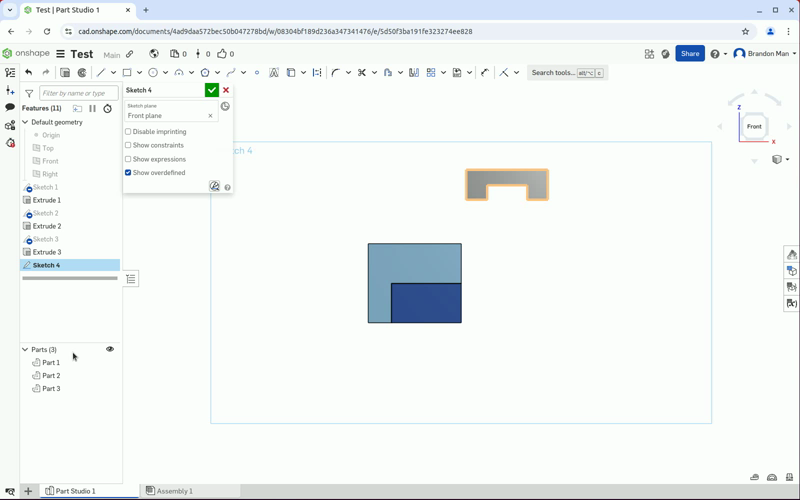
key(y)
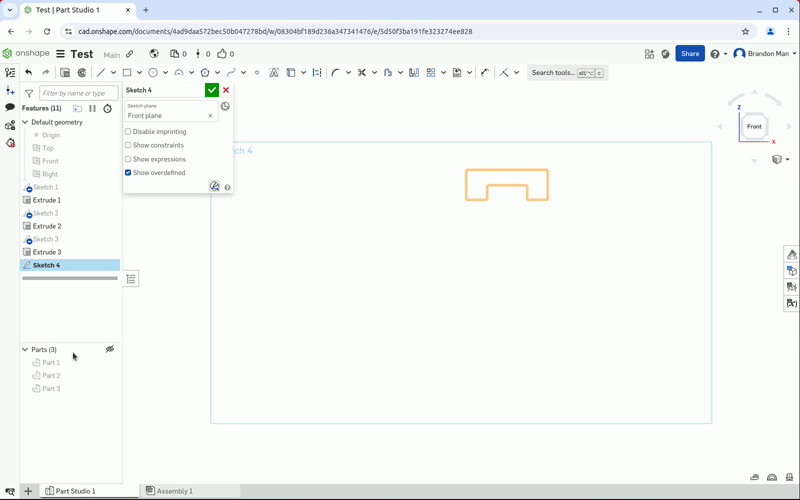
key(l)
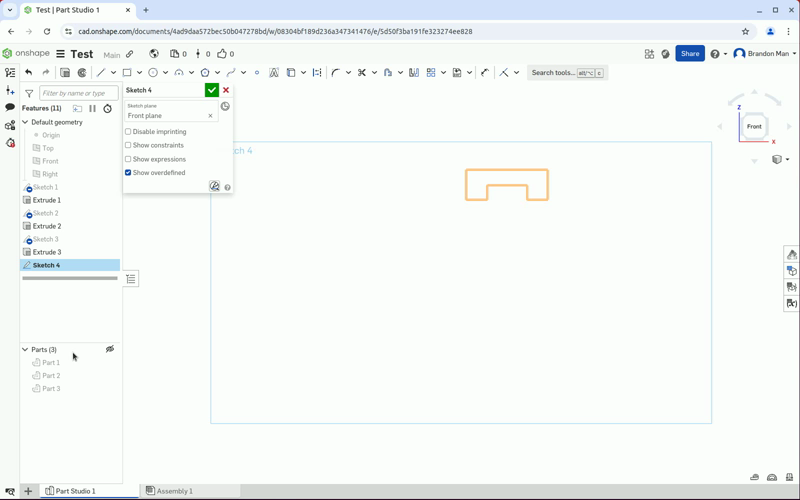
key_down(shift)
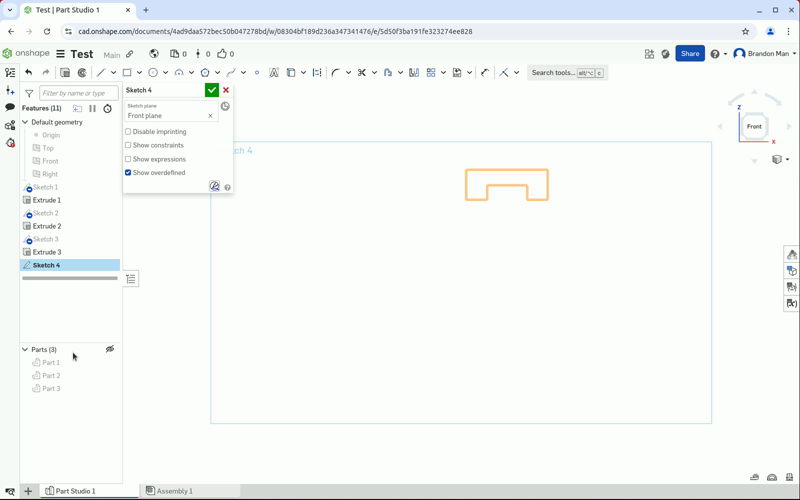
mouse_move(391, 361)
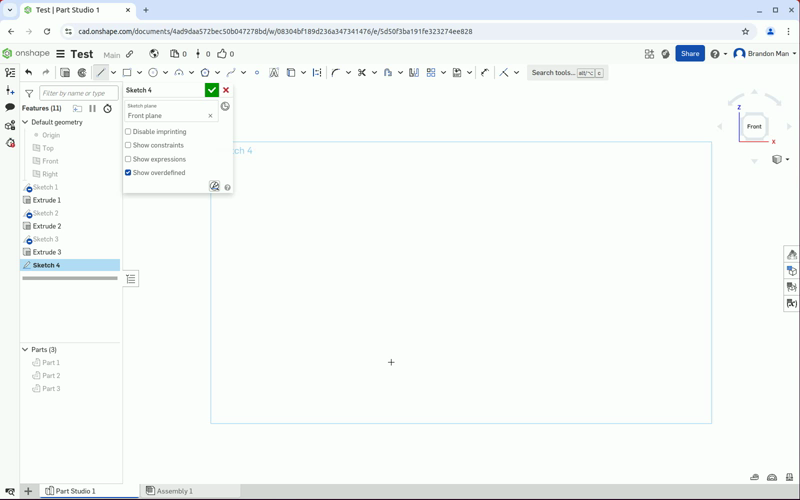
click(391, 361)
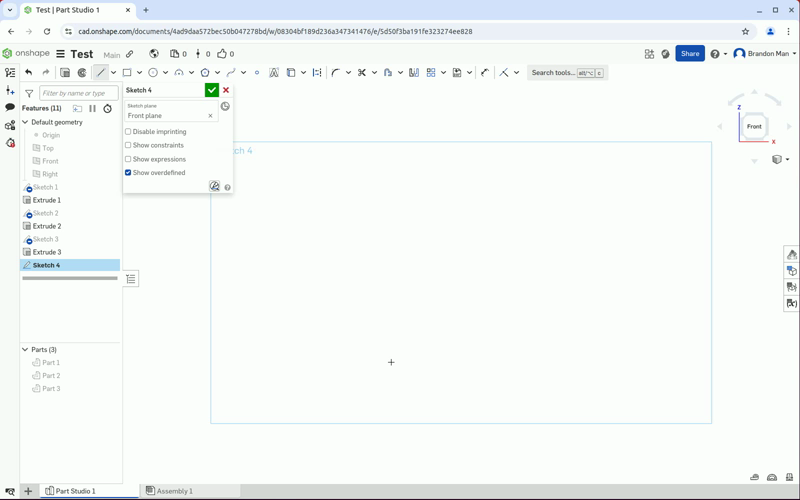
key_up(shift)
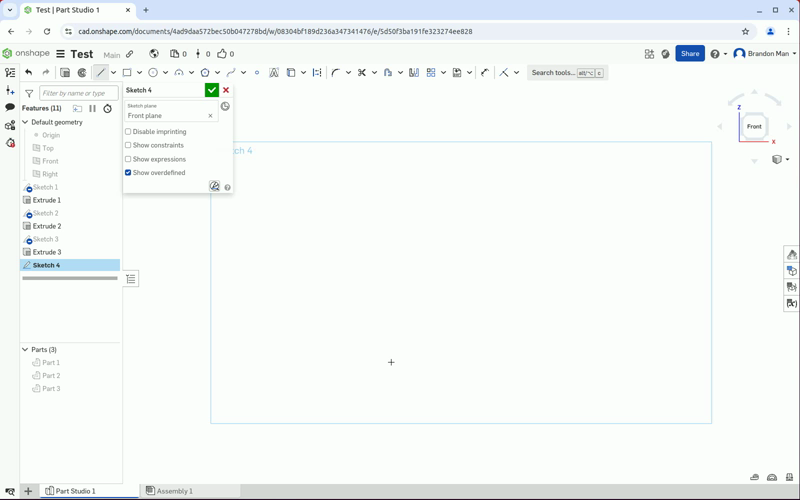
key_down(shift)
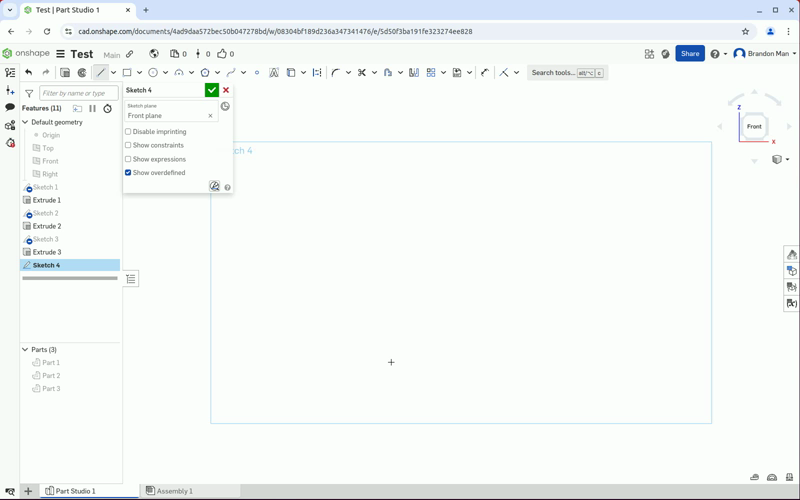
mouse_move(529, 361)
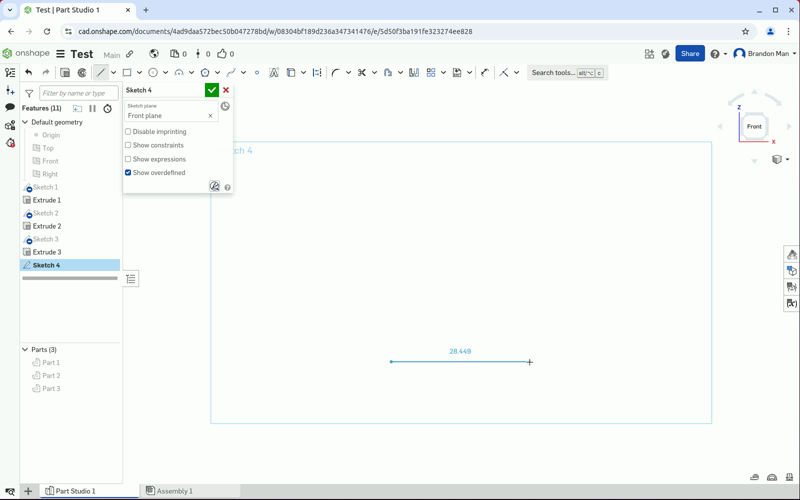
click(529, 361)
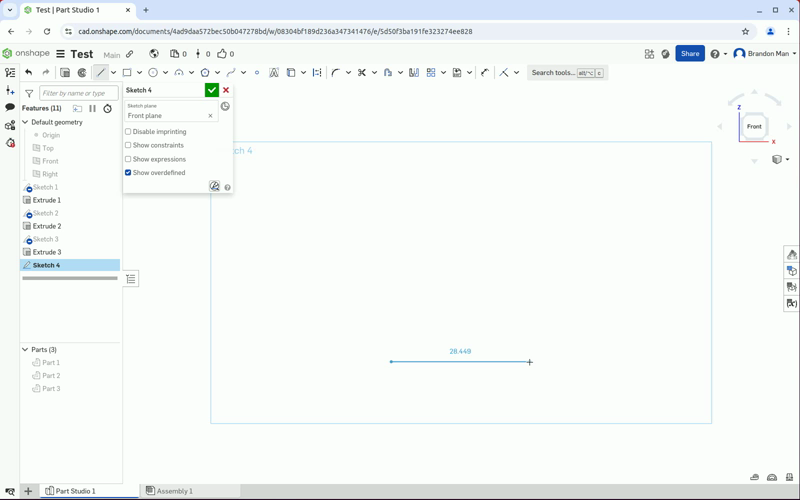
key_up(shift)
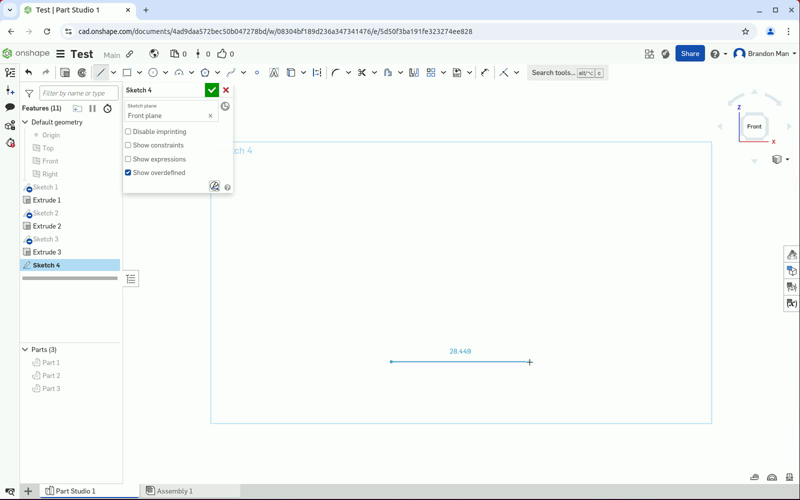
key_down(shift)
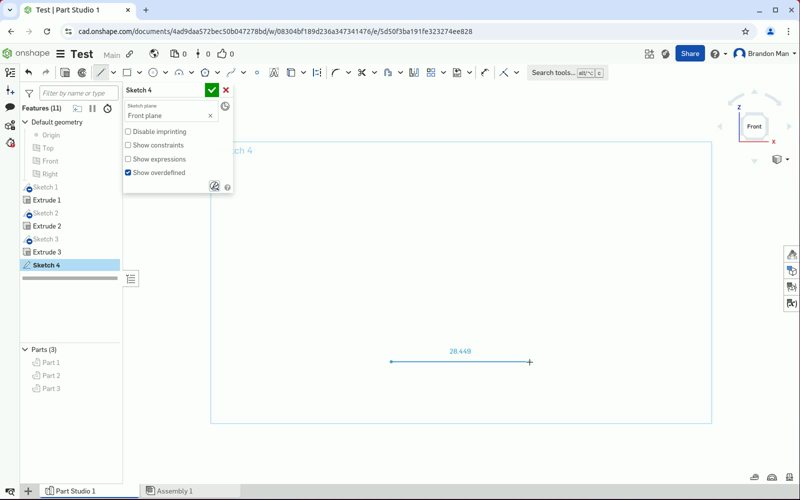
mouse_move(529, 282)
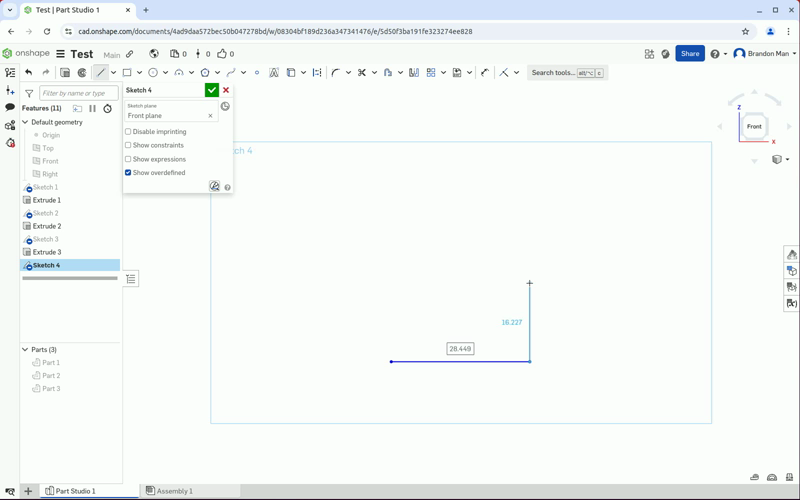
click(529, 282)
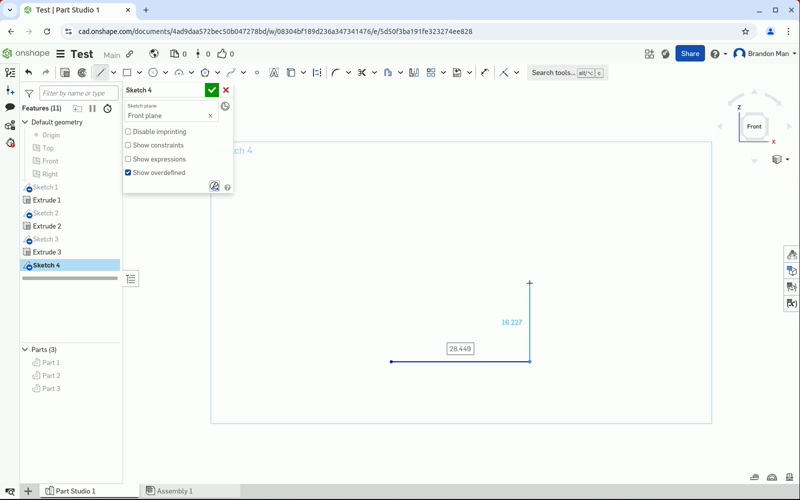
key_up(shift)
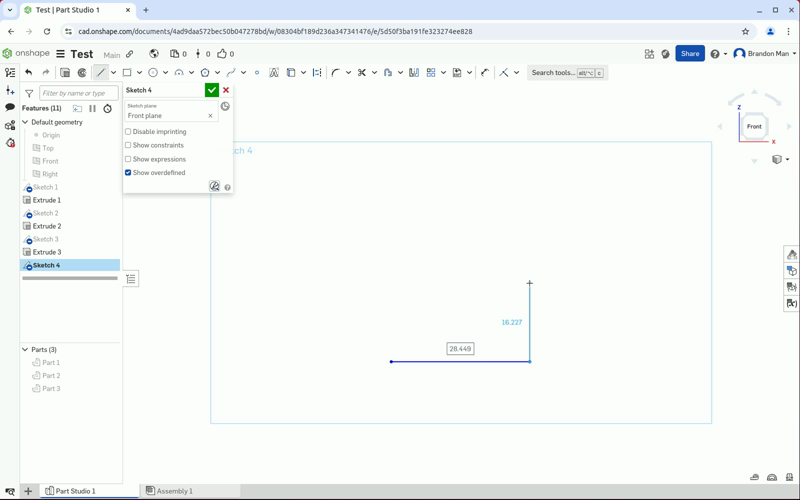
key_down(shift)
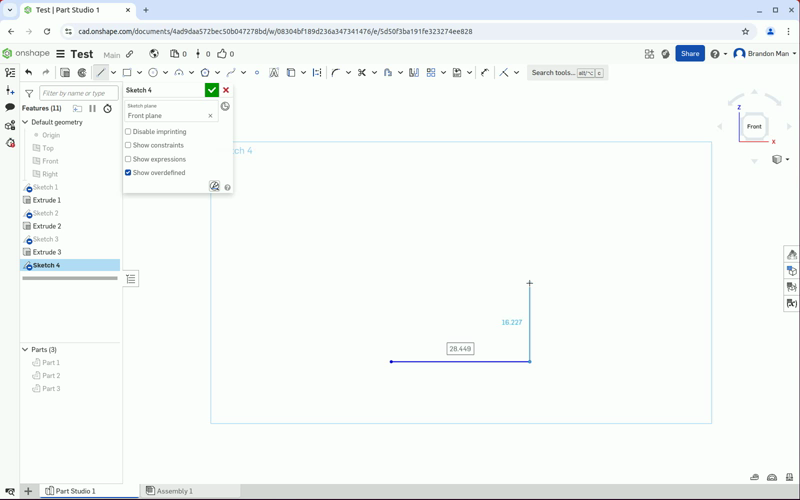
mouse_move(559, 282)
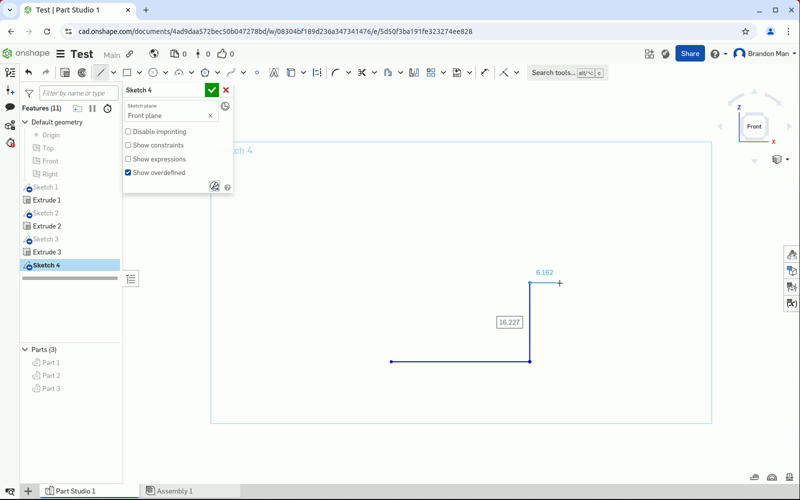
mouse_move(528, 282)
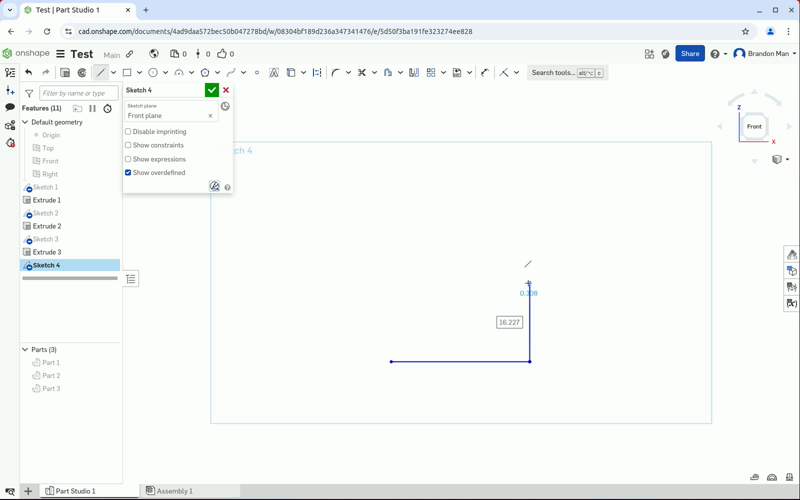
scroll(6)
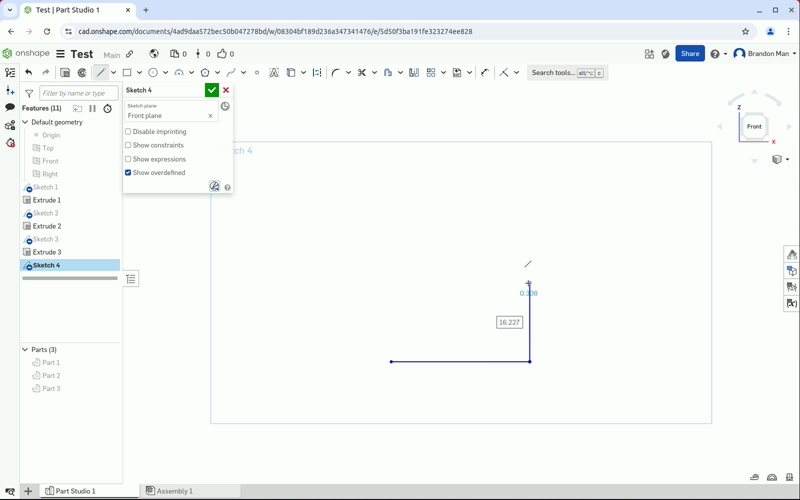
scroll(6)
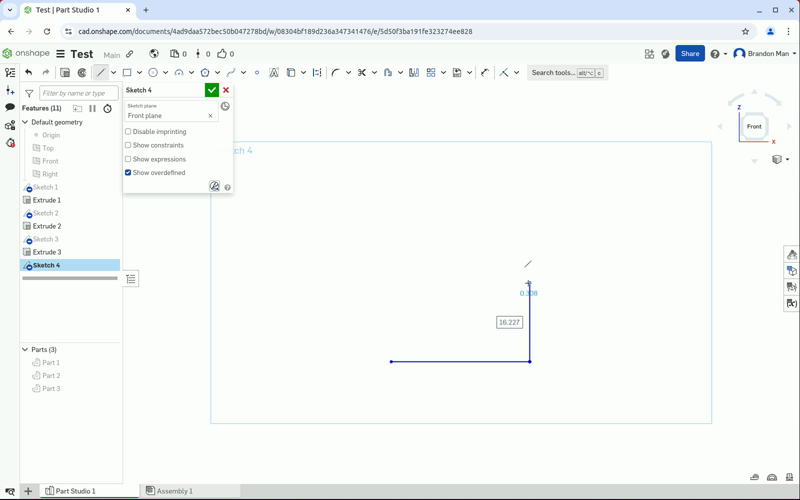
scroll(6)
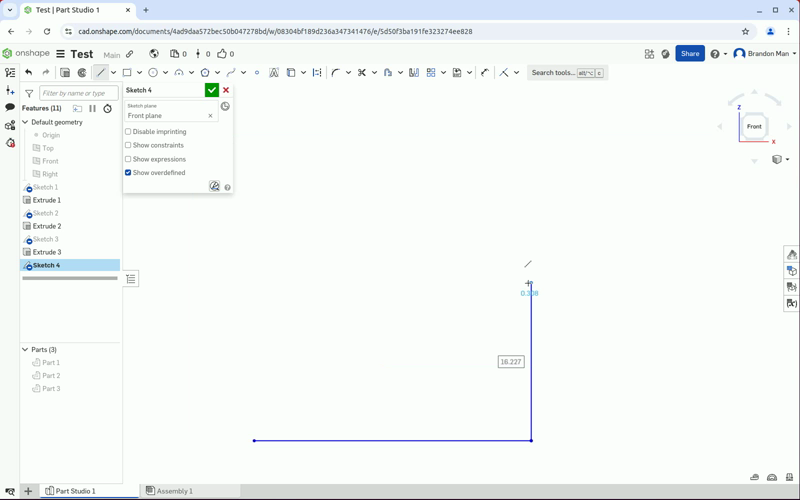
scroll(6)
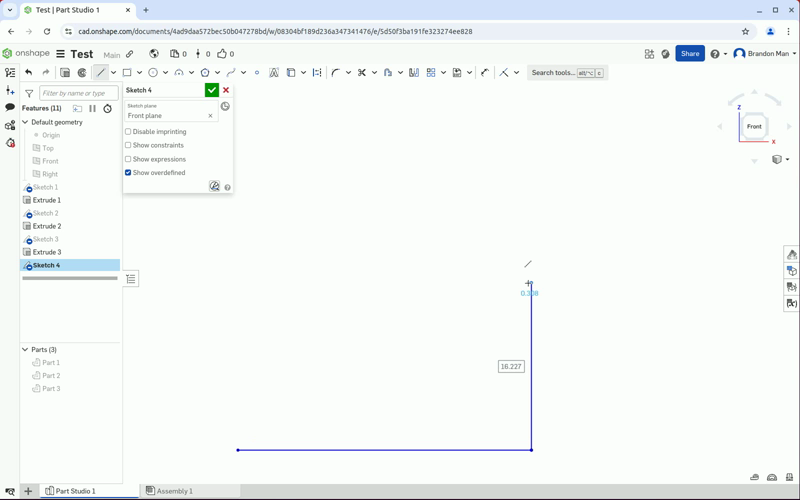
scroll(6)
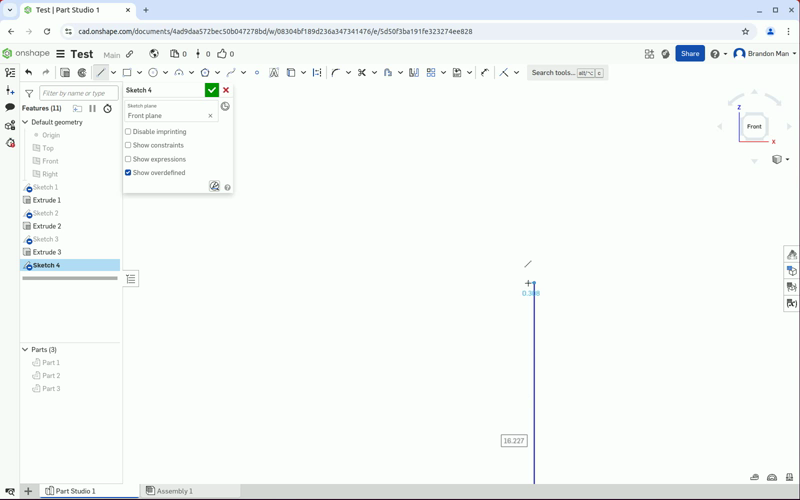
scroll(6)
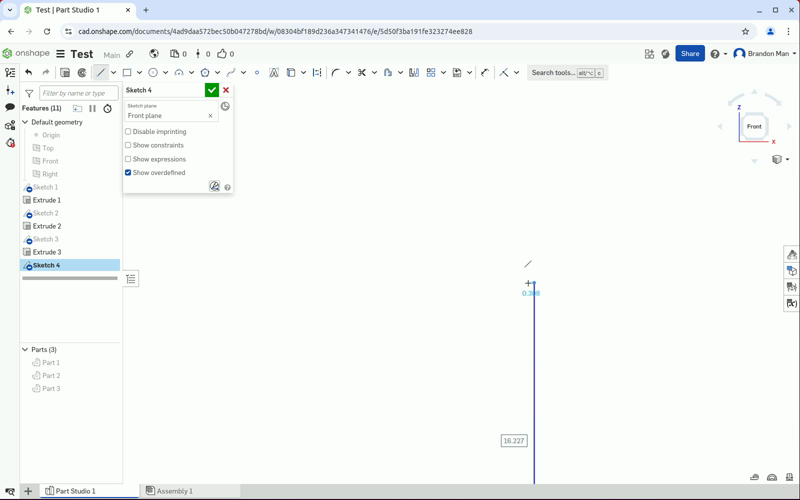
scroll(6)
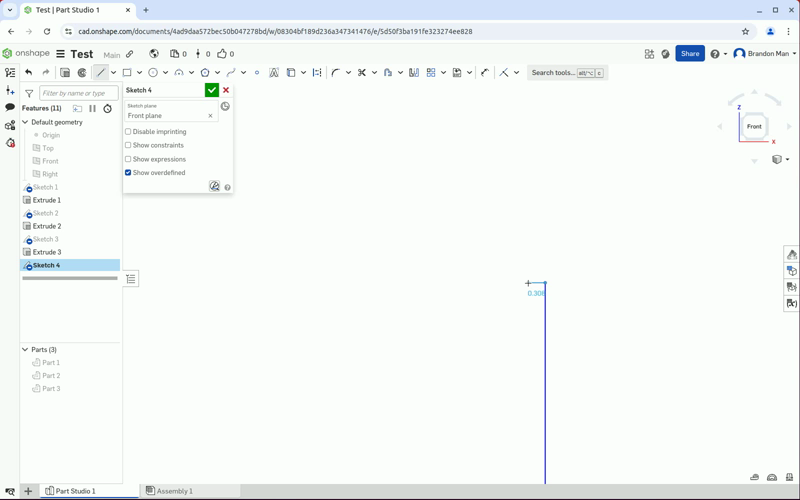
click(528, 282)
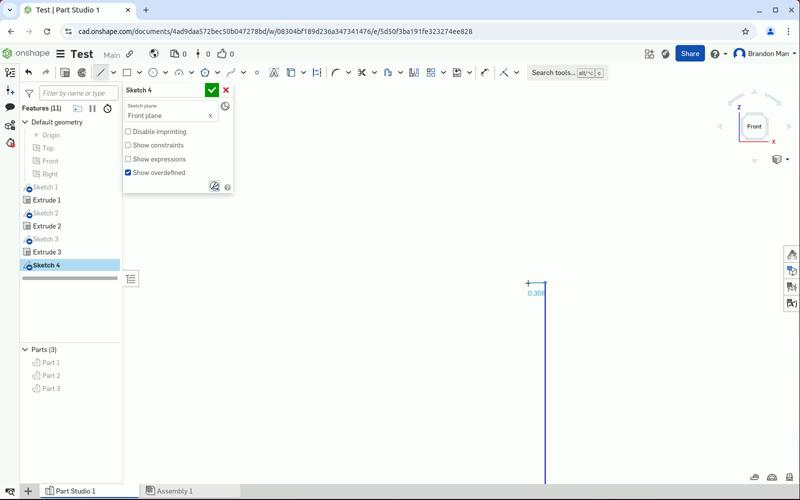
scroll(-6)
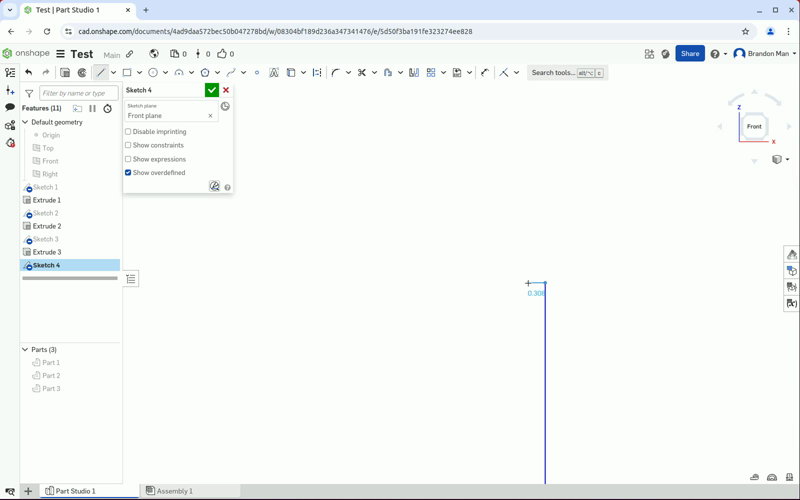
scroll(-6)
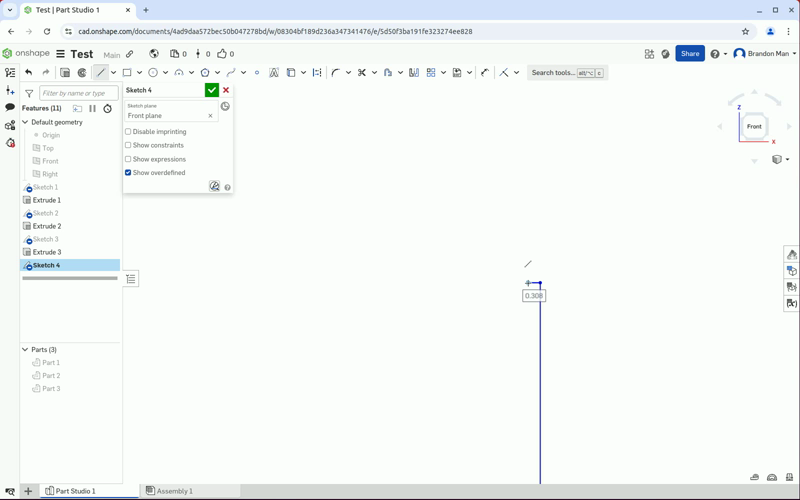
scroll(-6)
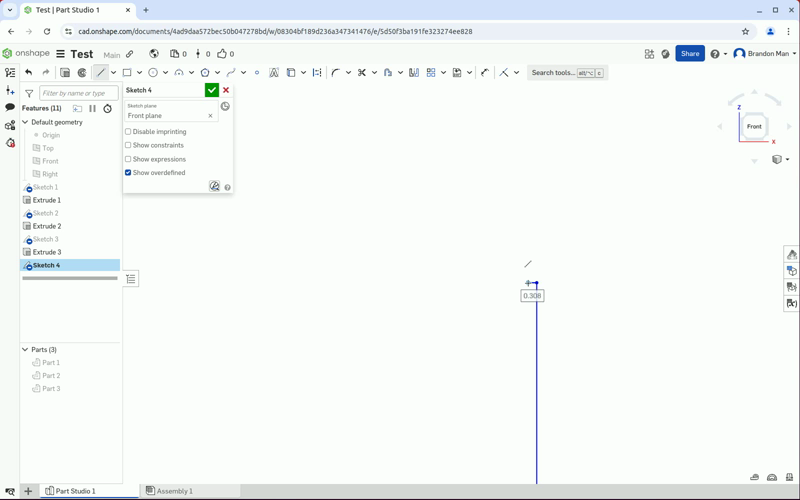
scroll(-6)
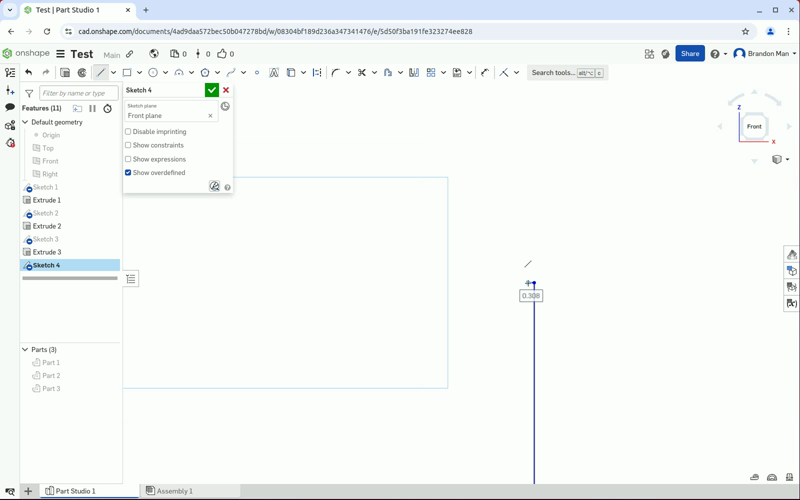
scroll(-6)
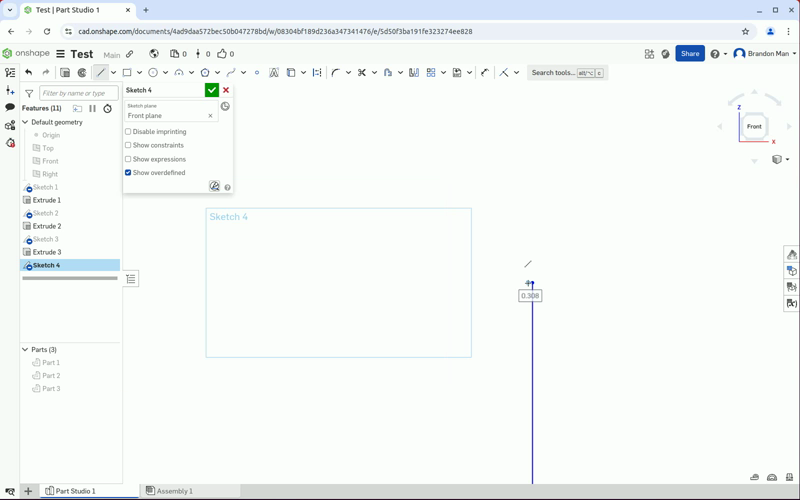
scroll(-6)
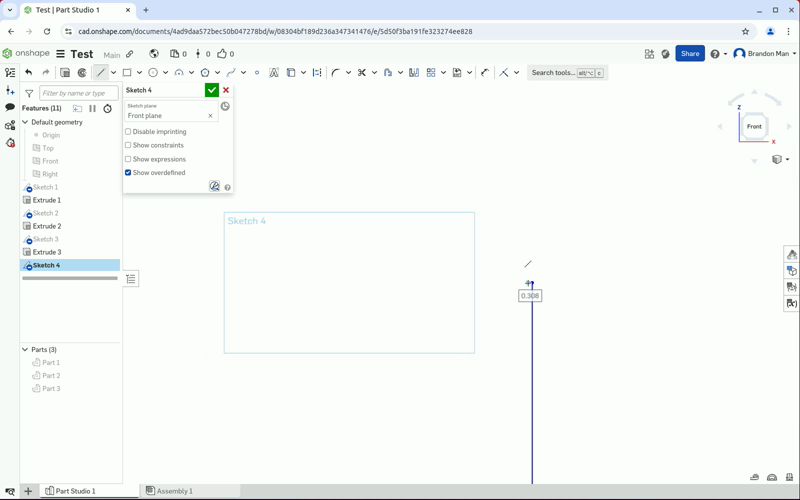
scroll(-6)
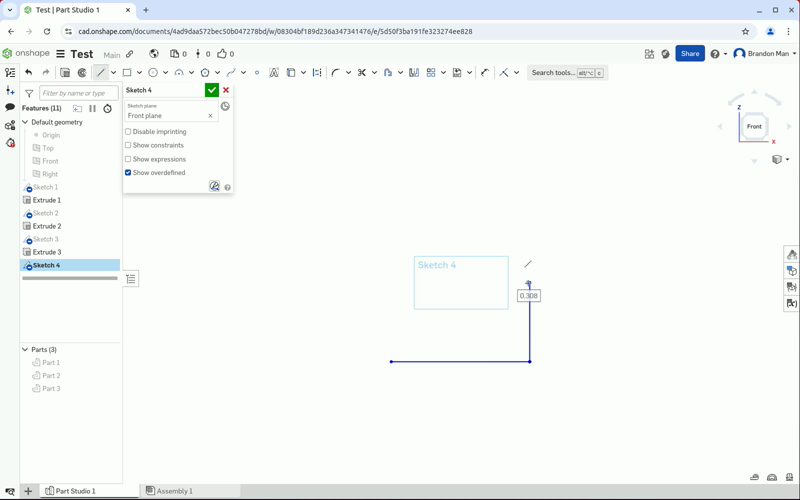
key_up(shift)
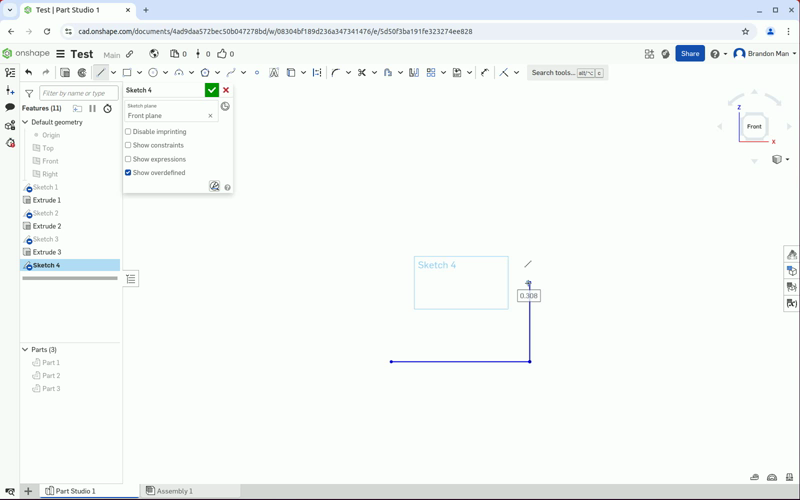
key_down(shift)
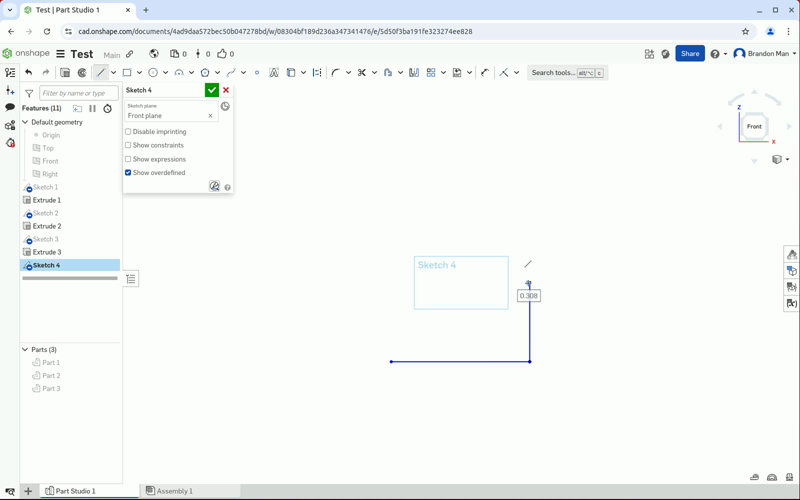
mouse_move(558, 282)
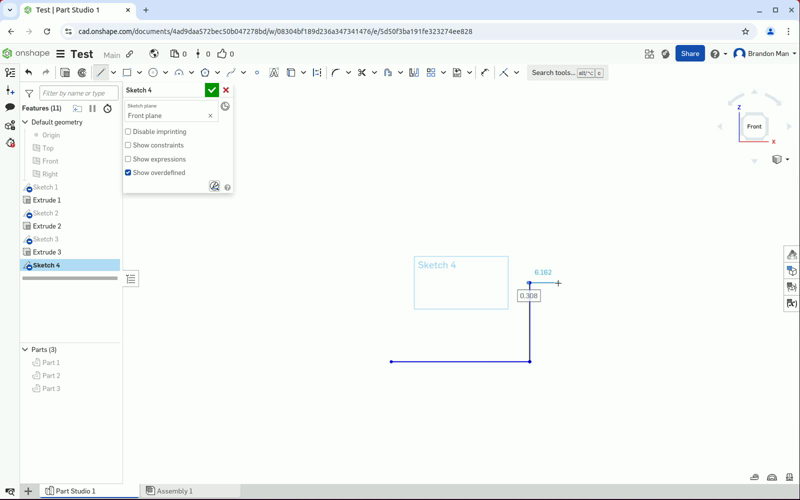
mouse_move(528, 315)
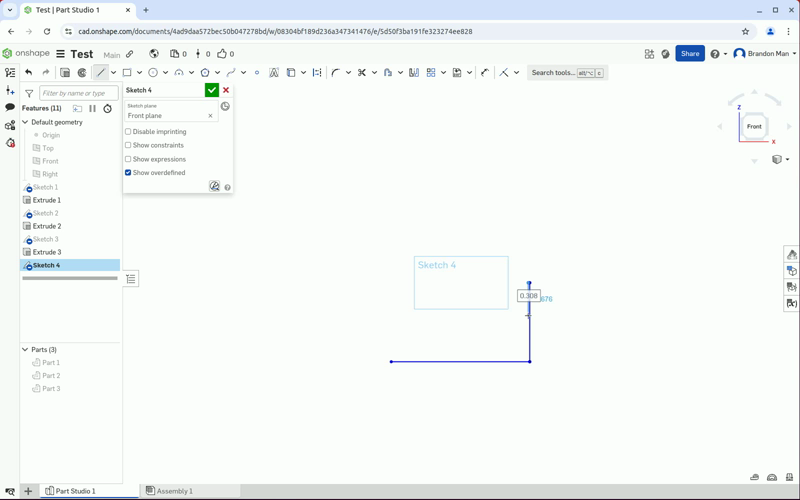
click(528, 315)
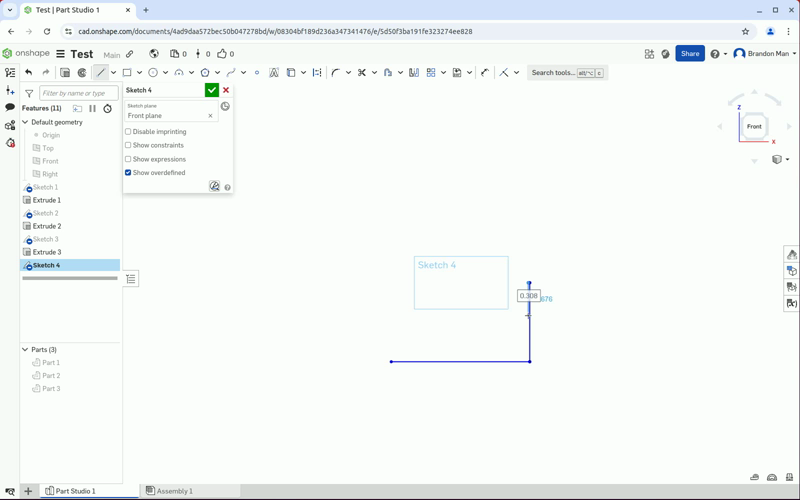
key_up(shift)
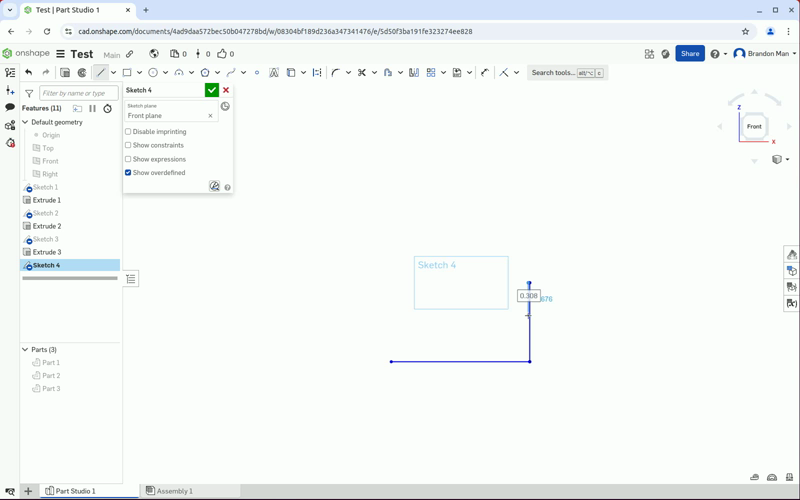
key_down(shift)
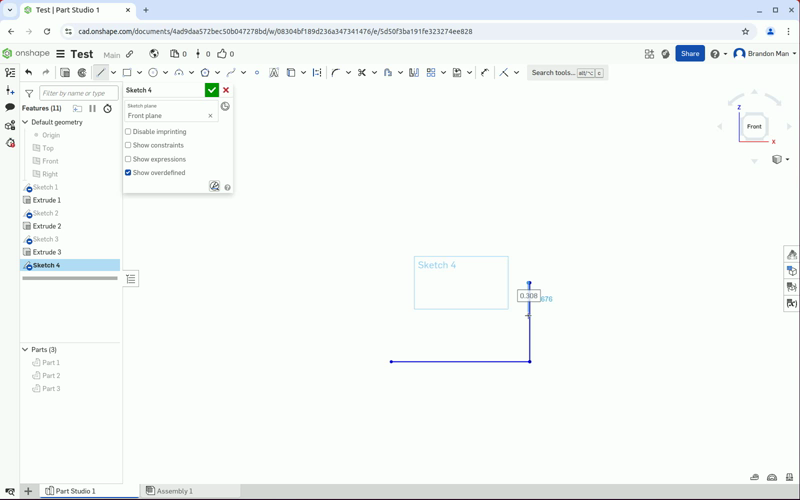
mouse_move(558, 315)
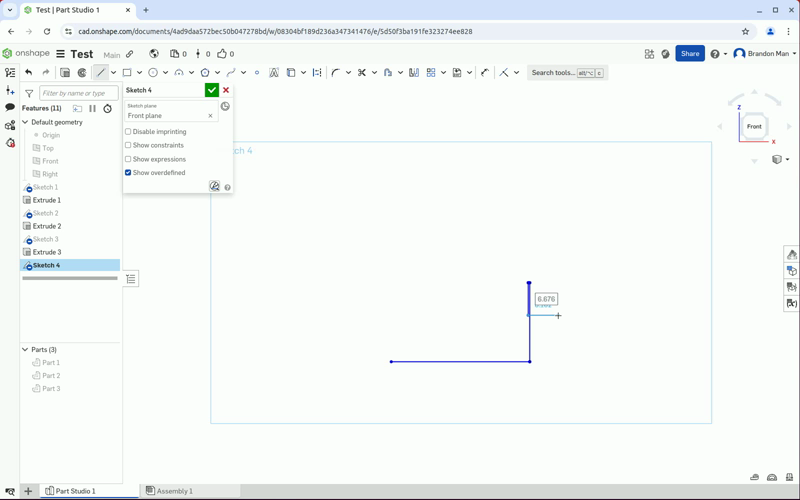
mouse_move(487, 315)
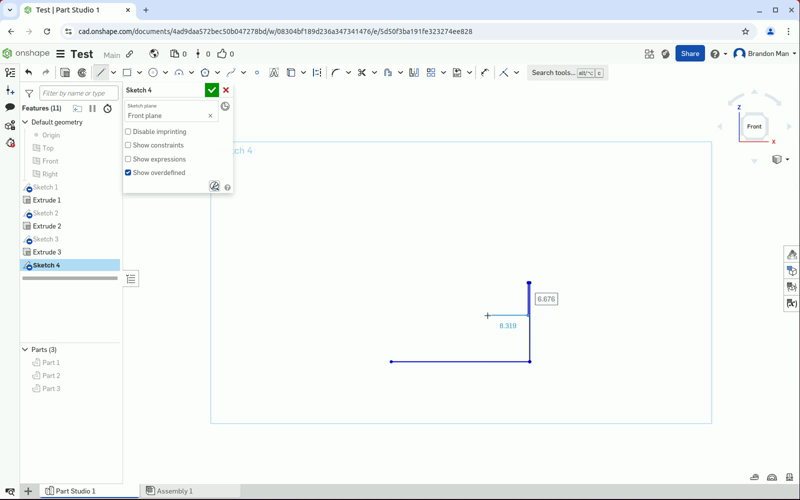
click(487, 315)
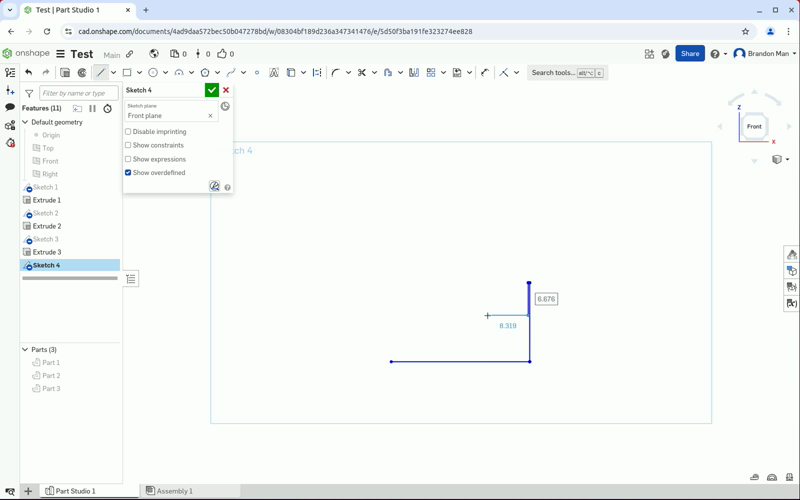
key_up(shift)
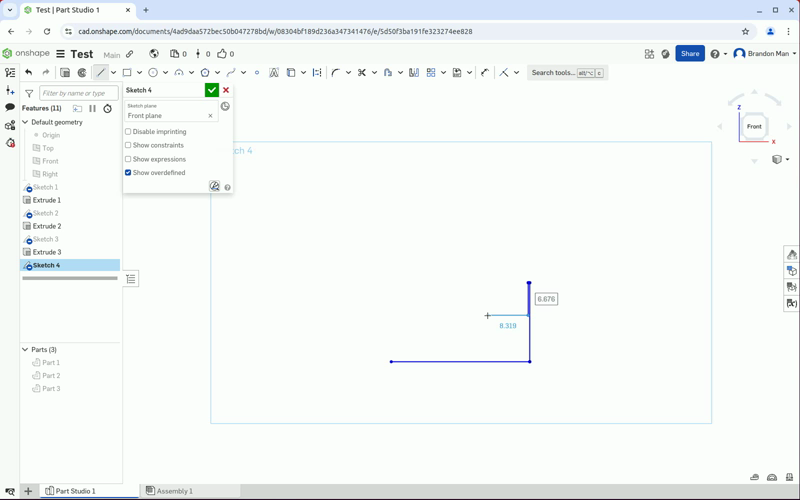
key_down(shift)
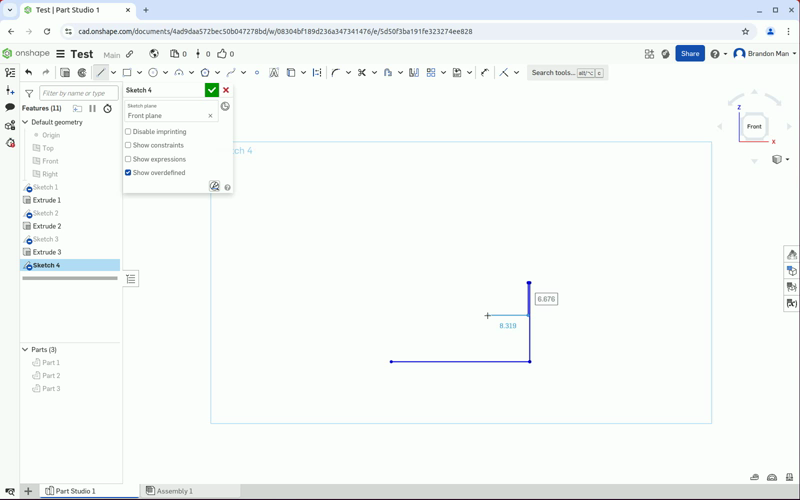
mouse_move(517, 315)
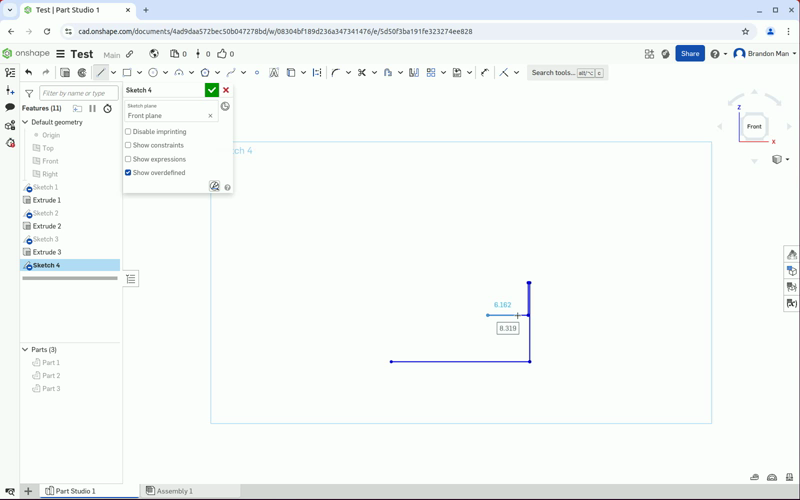
mouse_move(487, 282)
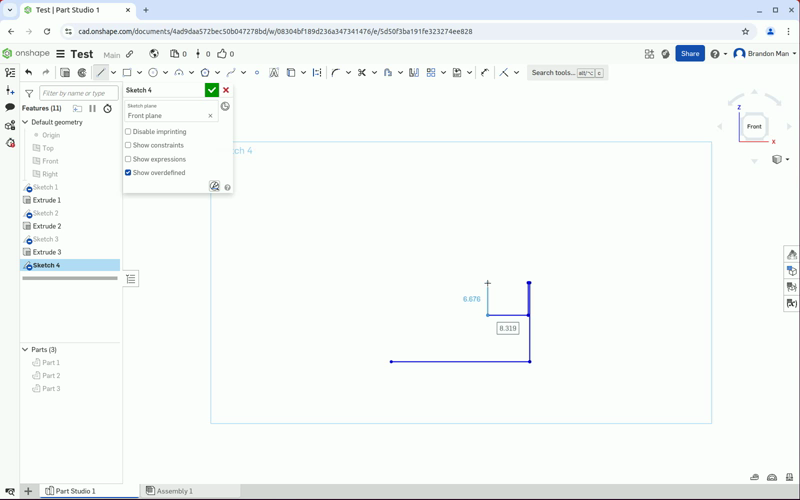
click(487, 282)
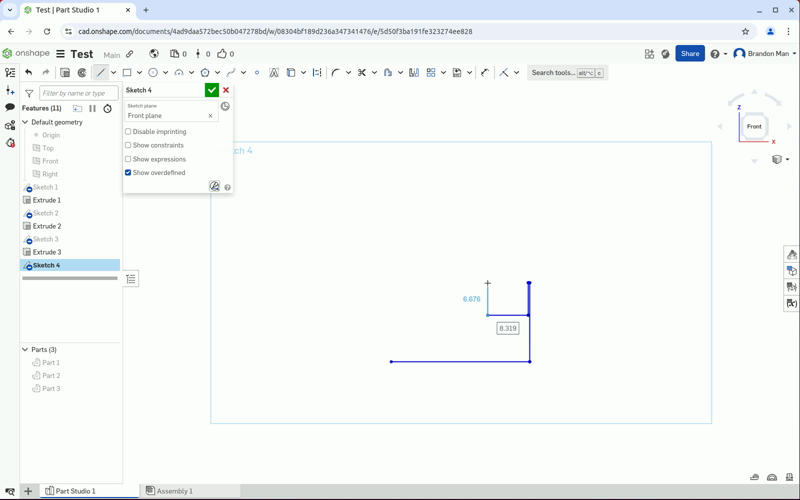
key_up(shift)
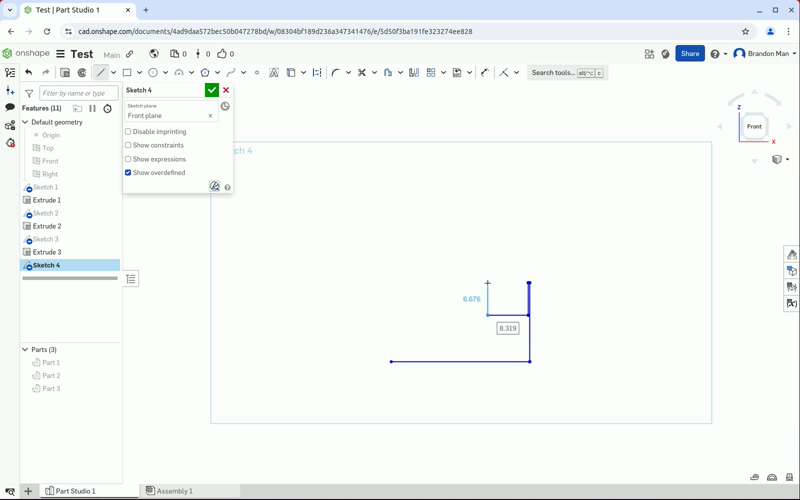
key_down(shift)
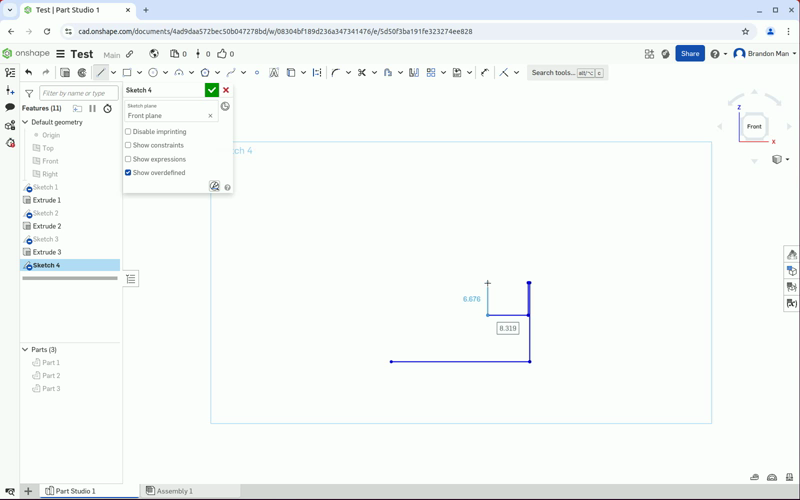
mouse_move(517, 282)
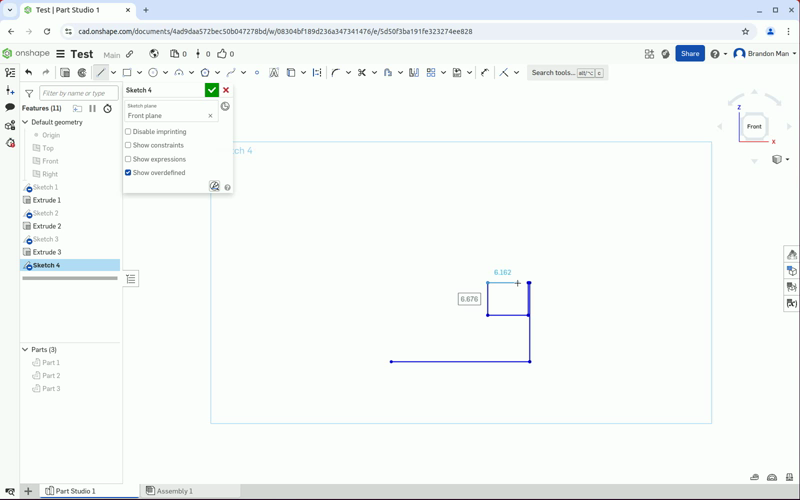
mouse_move(461, 282)
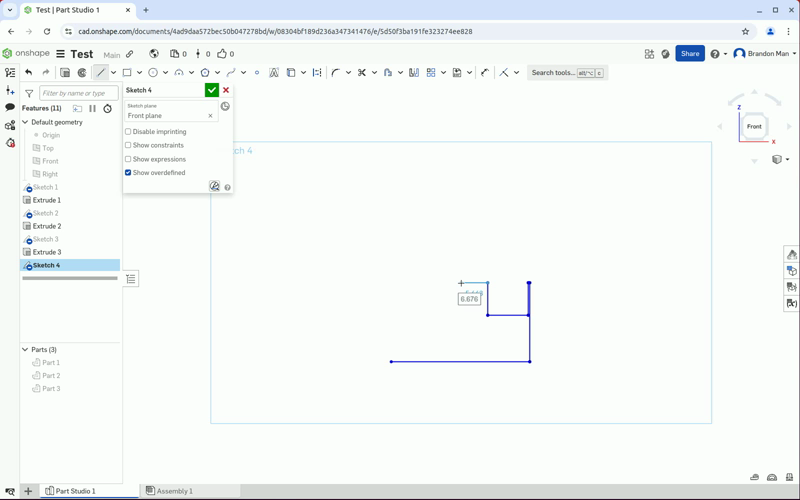
click(461, 282)
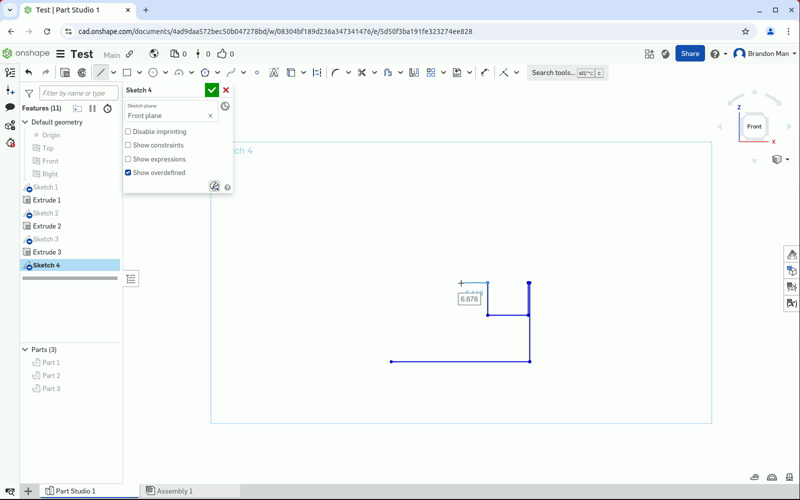
key_up(shift)
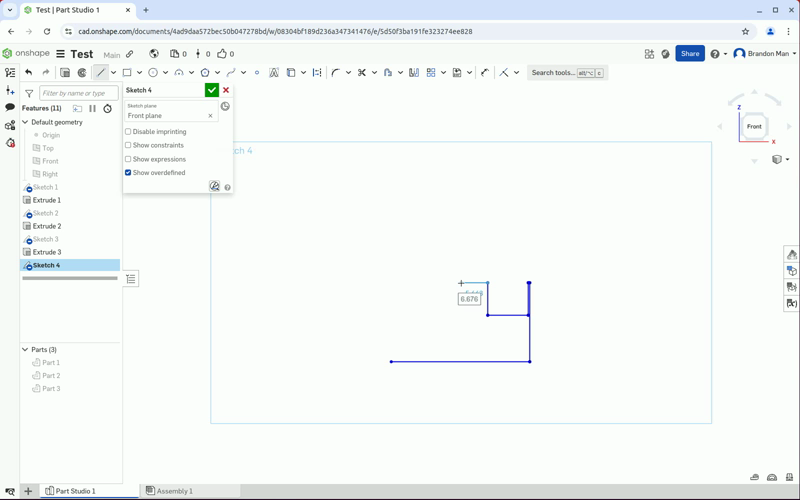
key_down(shift)
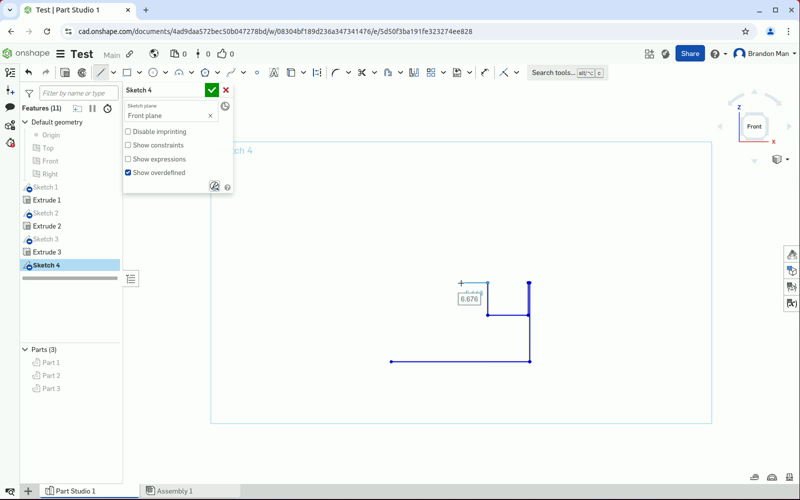
mouse_move(491, 282)
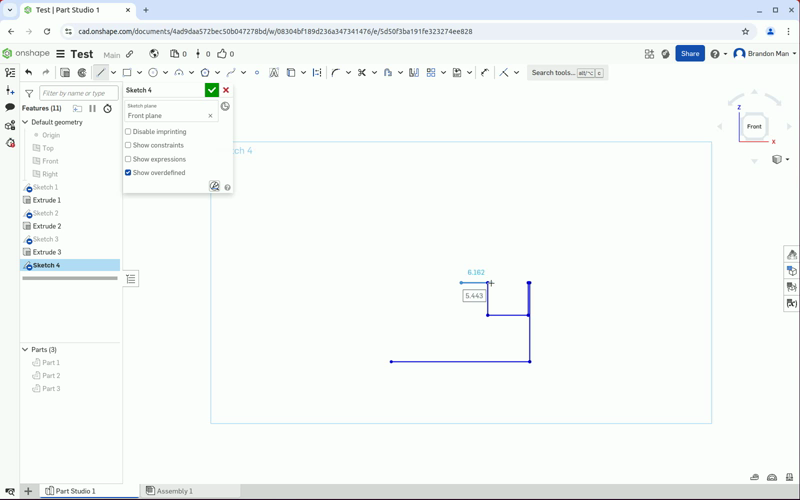
mouse_move(461, 322)
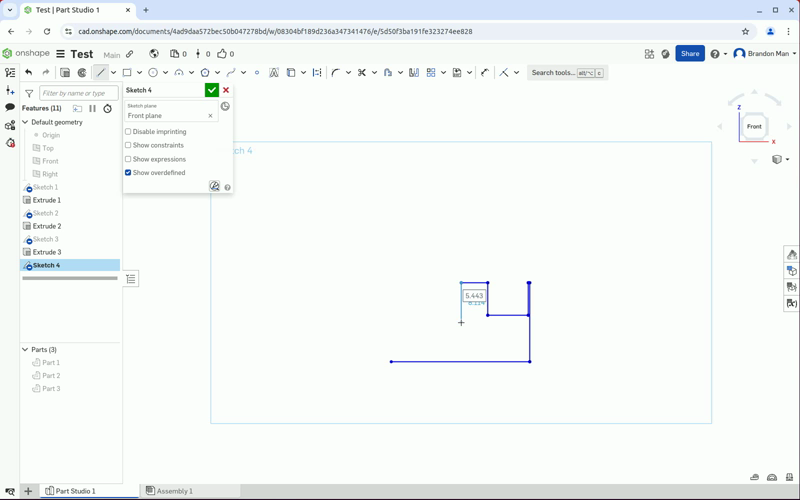
click(461, 322)
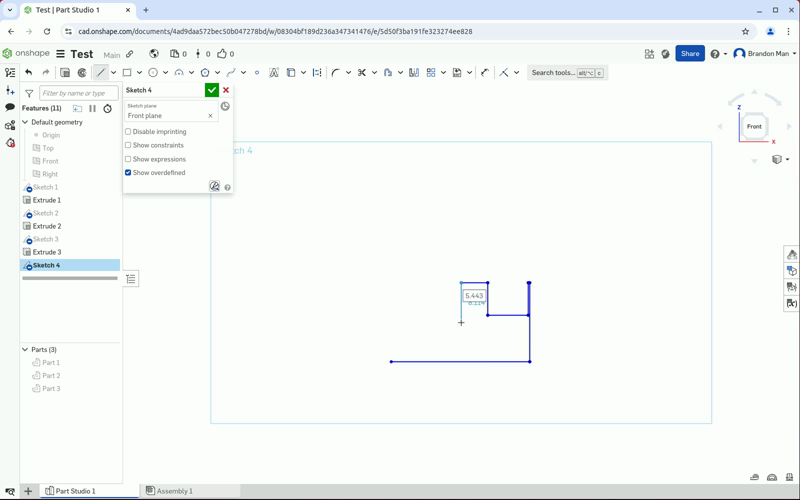
key_up(shift)
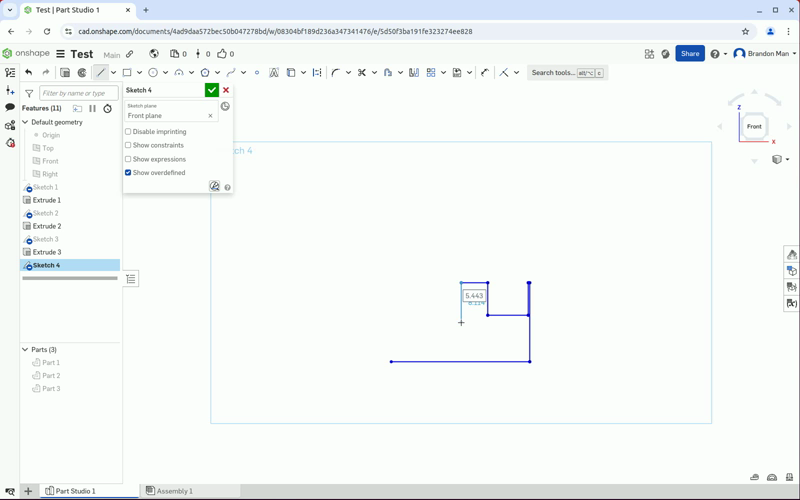
key_down(shift)
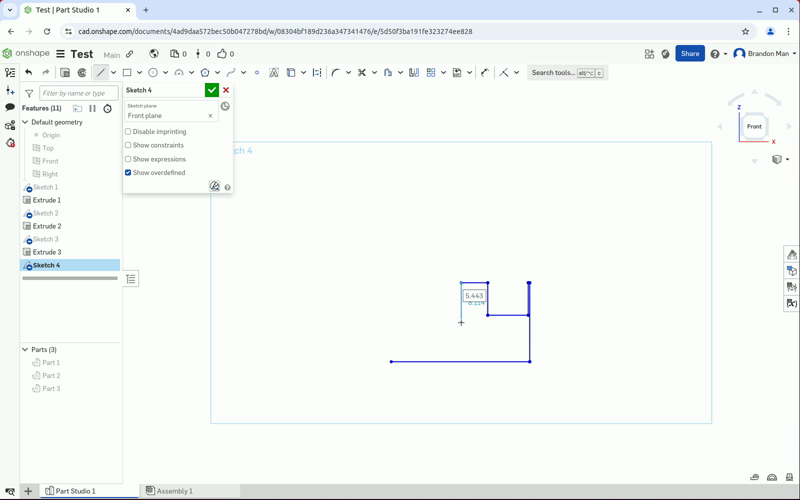
mouse_move(391, 322)
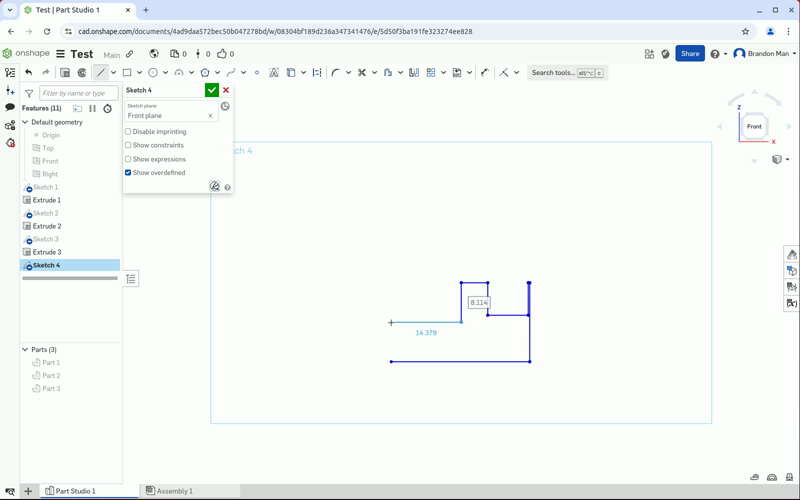
click(391, 322)
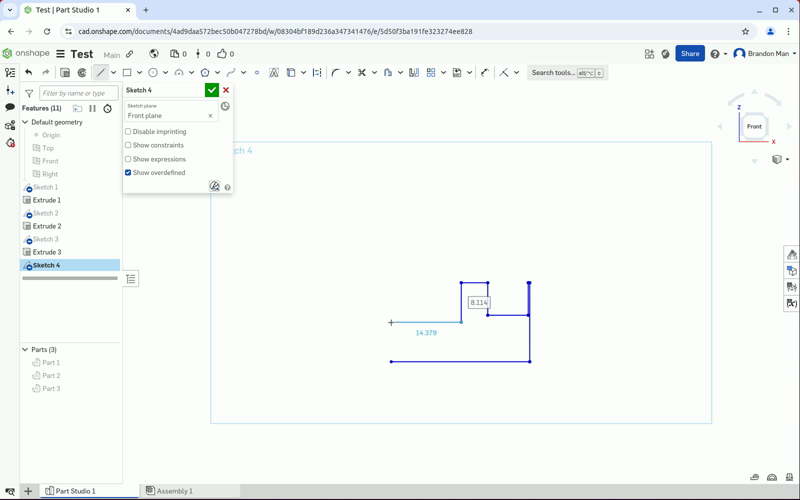
key_up(shift)
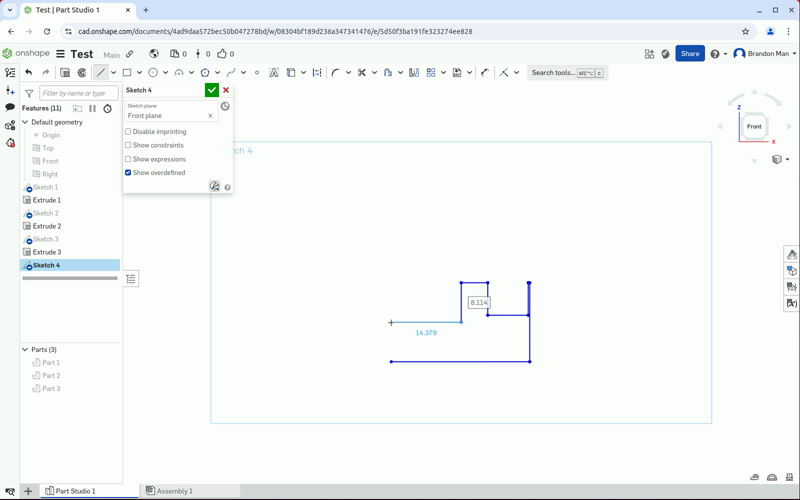
mouse_move(421, 322)
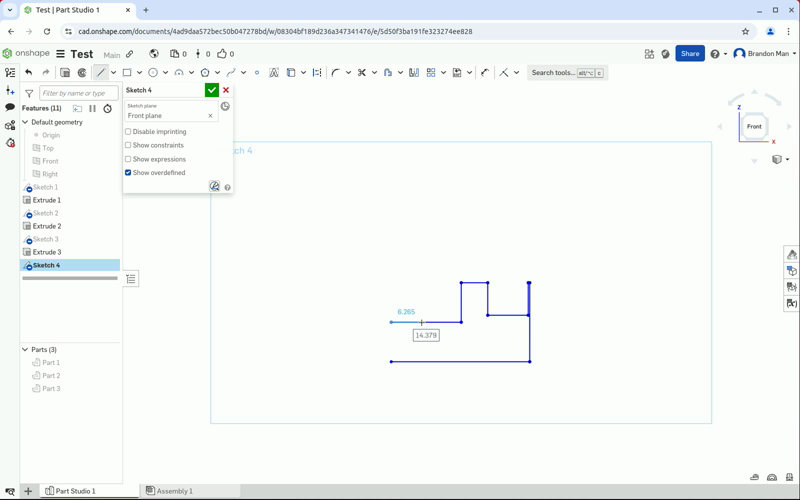
key_down(shift)
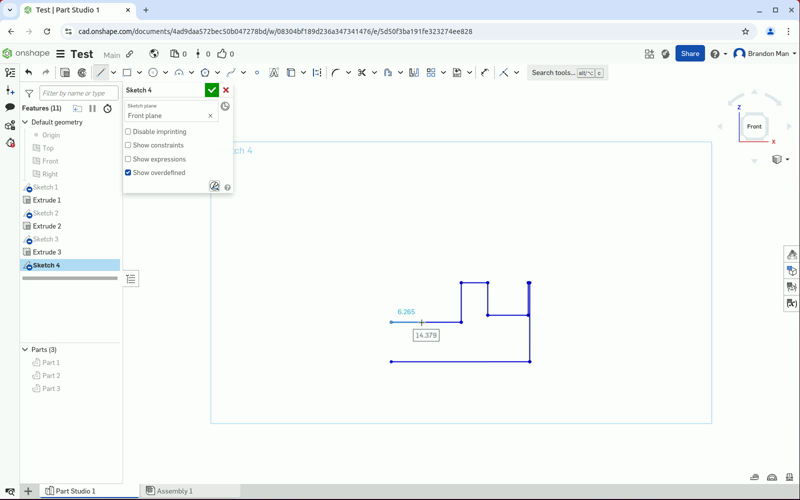
mouse_move(391, 361)
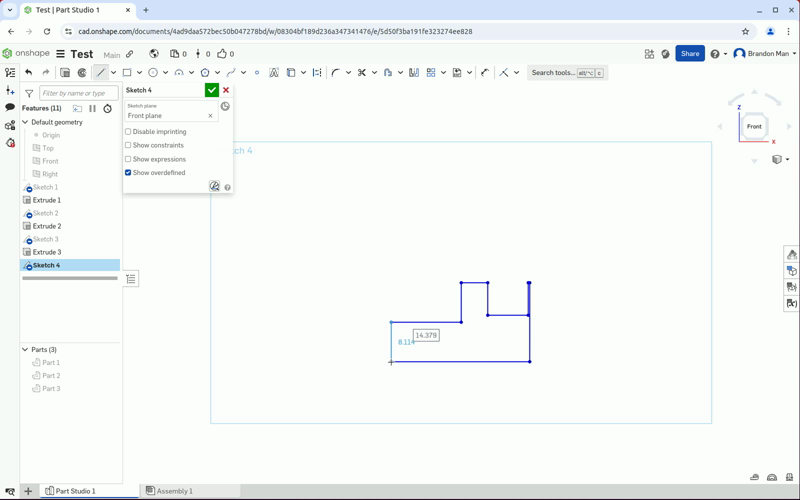
key_up(shift)
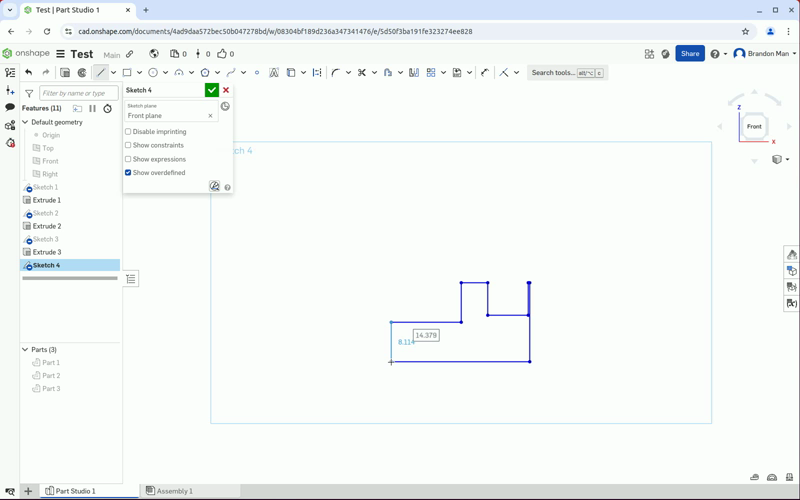
click(391, 361)
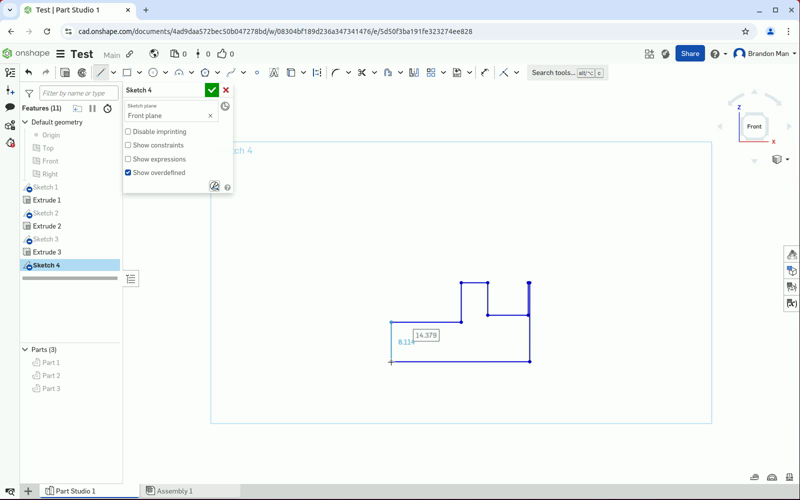
key(esc)
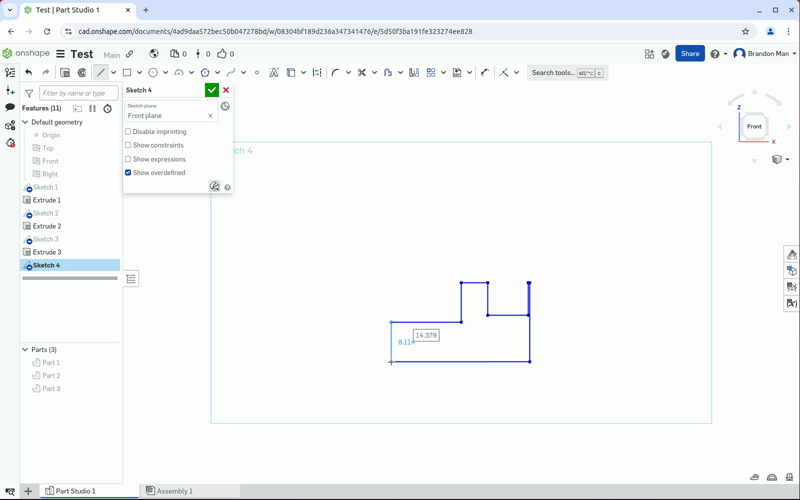
mouse_move(474, 356)
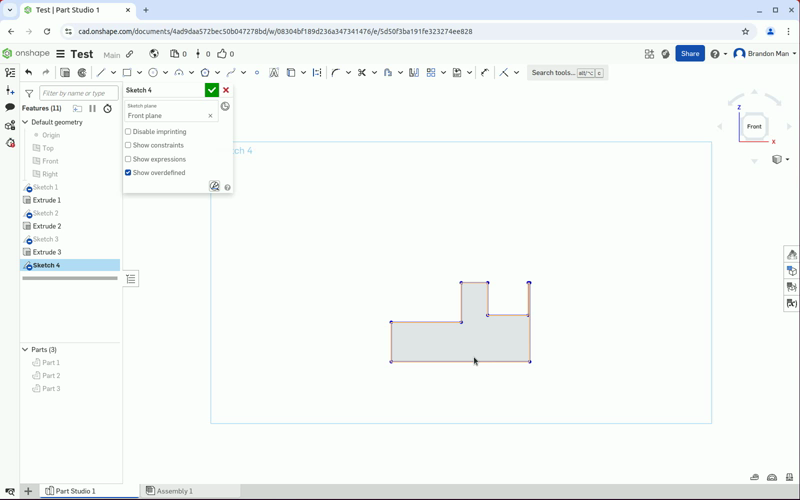
click(474, 356)
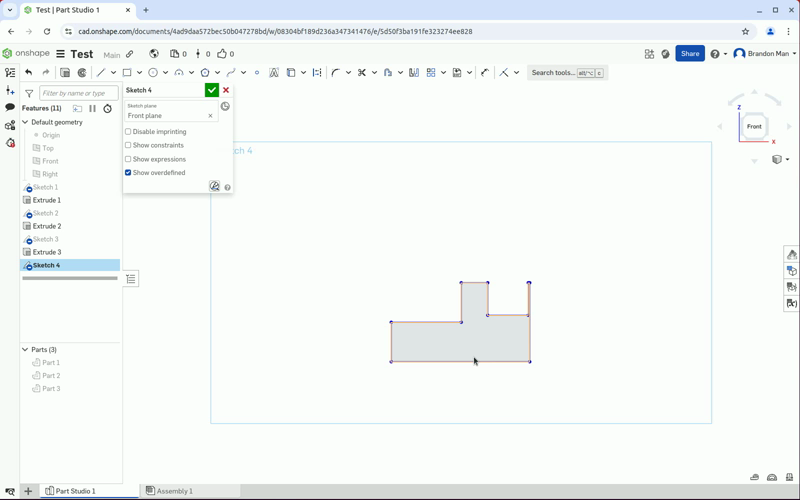
mouse_move(73, 352)
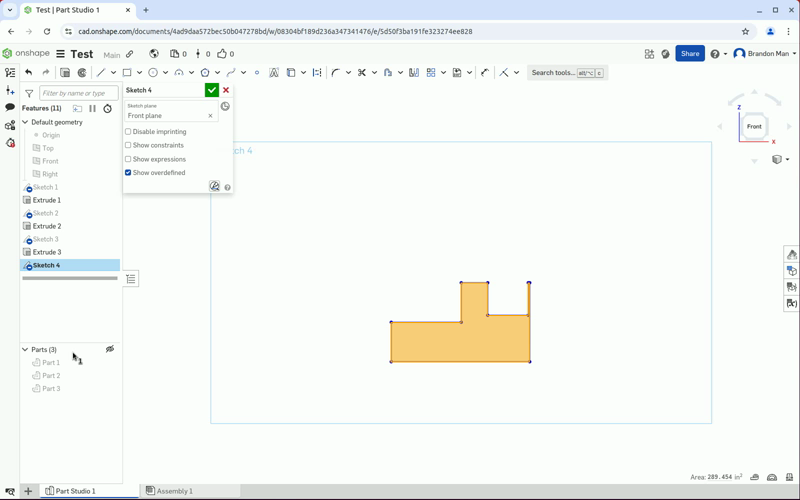
key(shift+y)
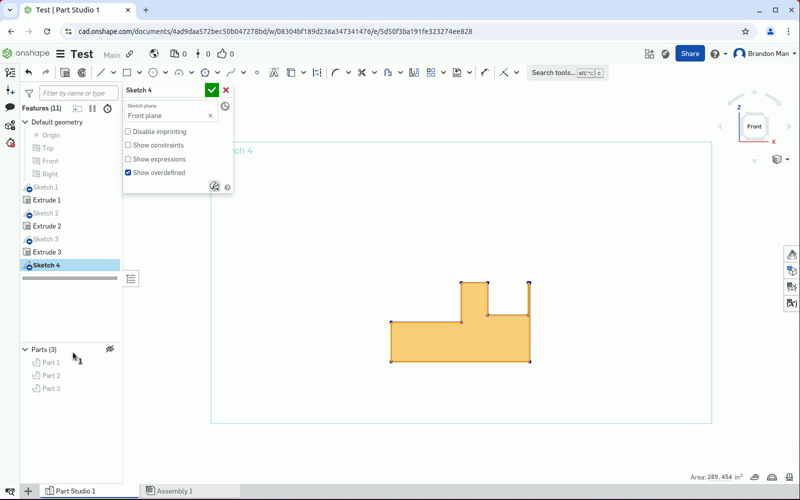
key(shift+e)
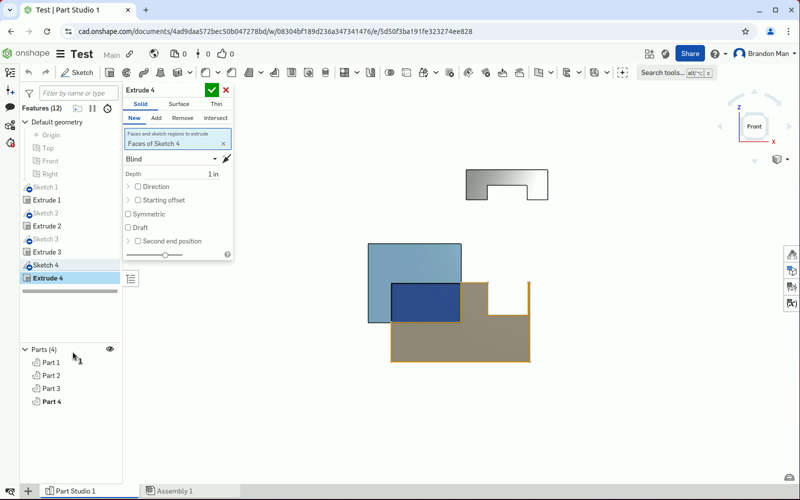
mouse_move(143, 106)
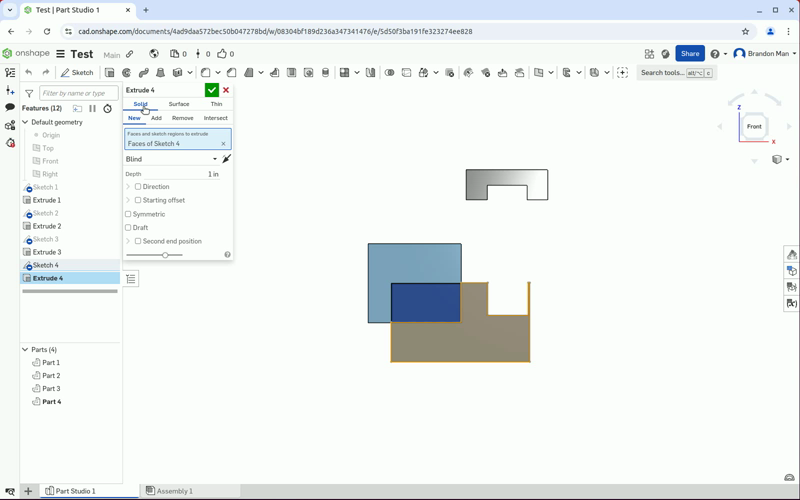
click(143, 106)
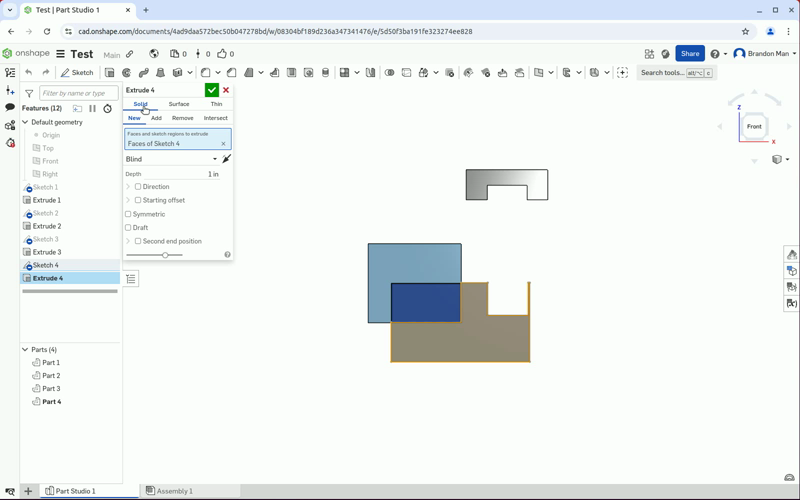
mouse_move(137, 120)
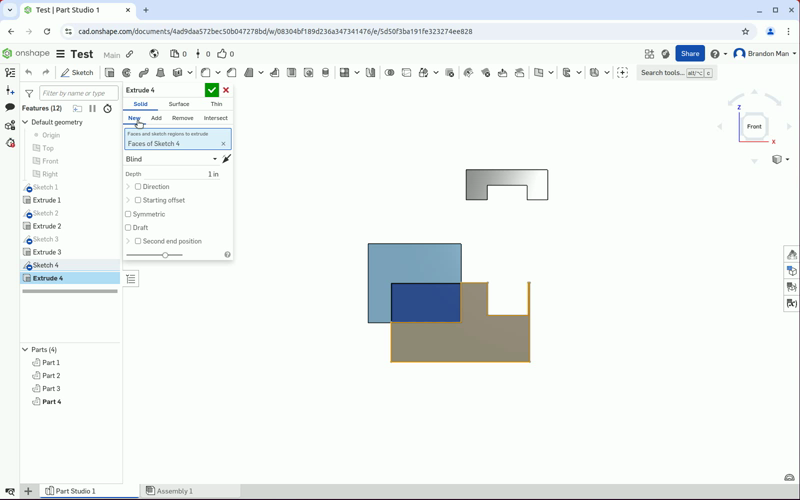
click(137, 120)
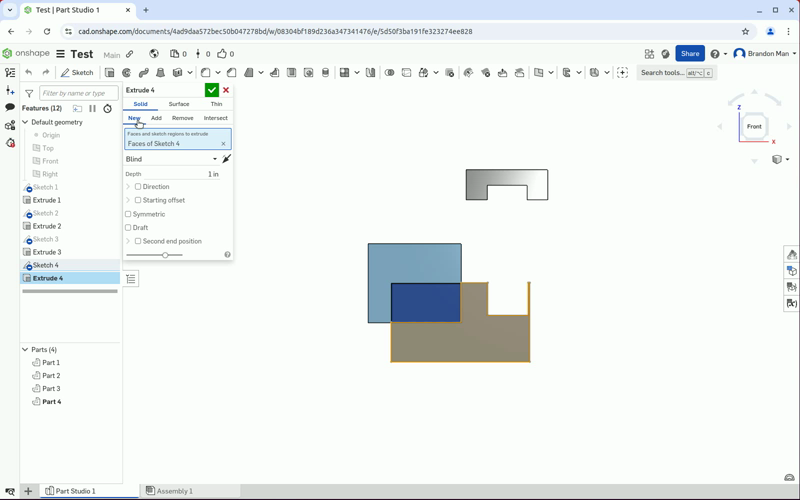
key(tab, 4)
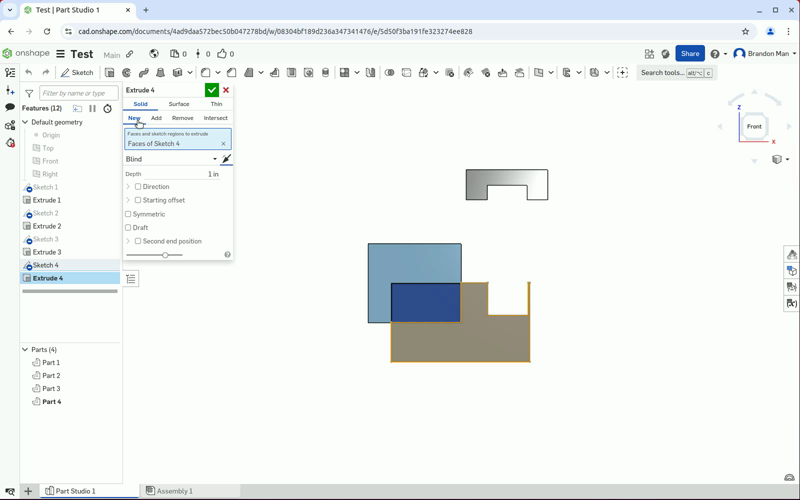
text(17.09)
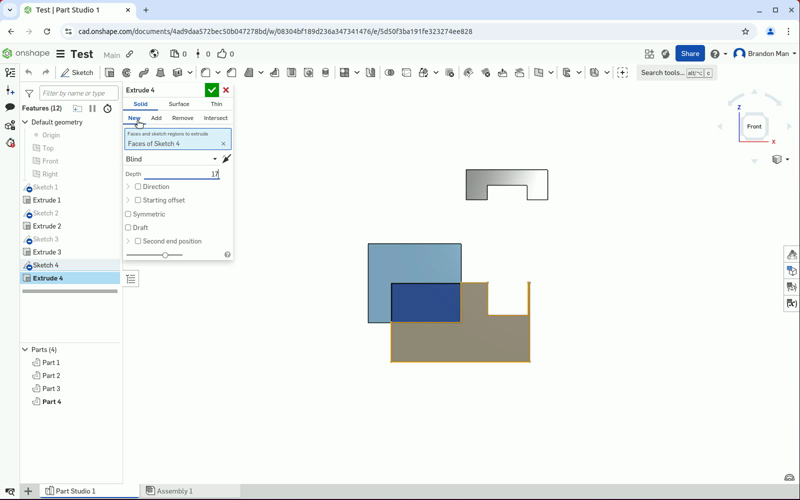
key(enter)
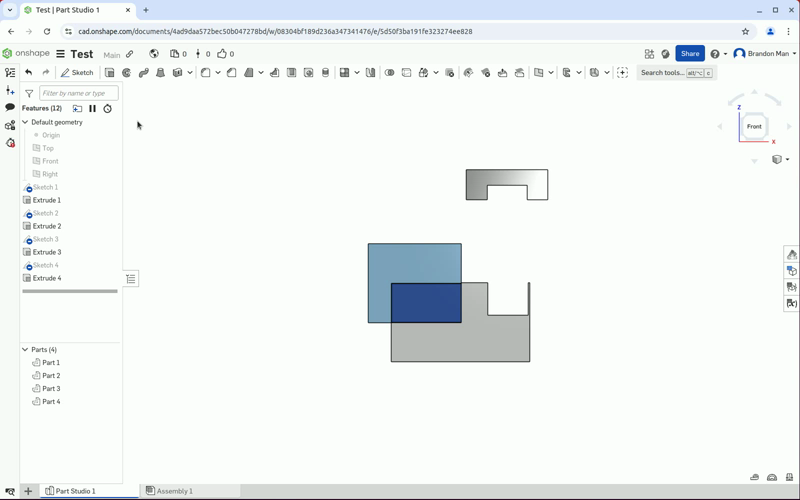
key(shift+h)
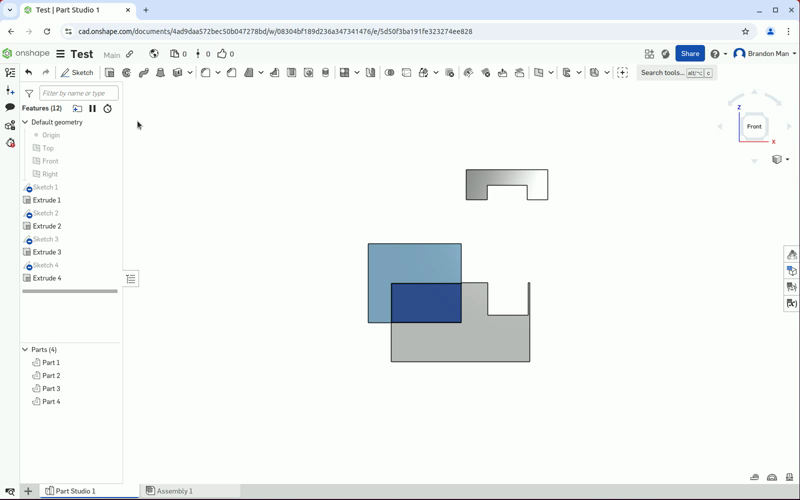
key(shift+h)
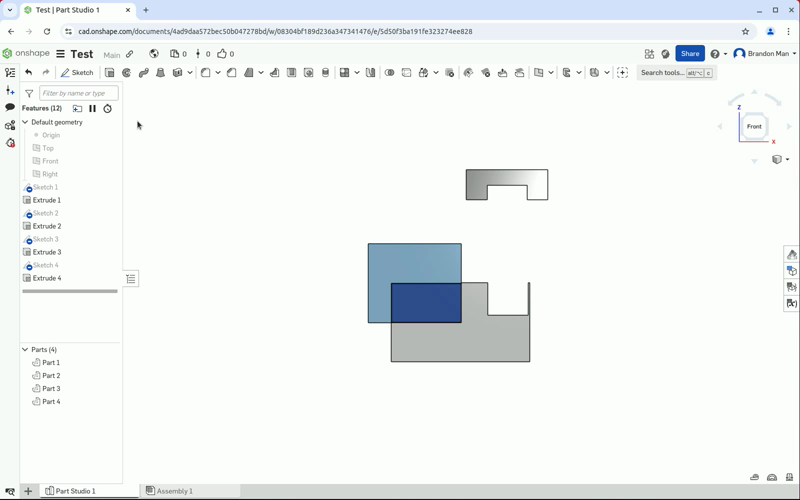
mouse_move(73, 189)
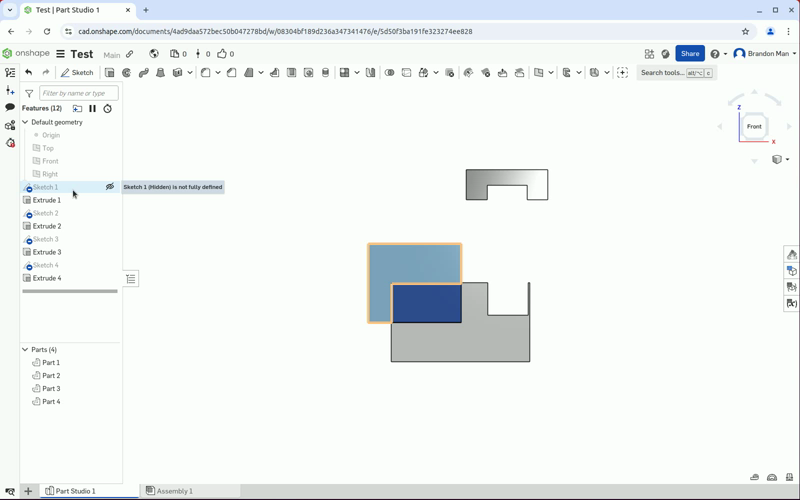
click(73, 189)
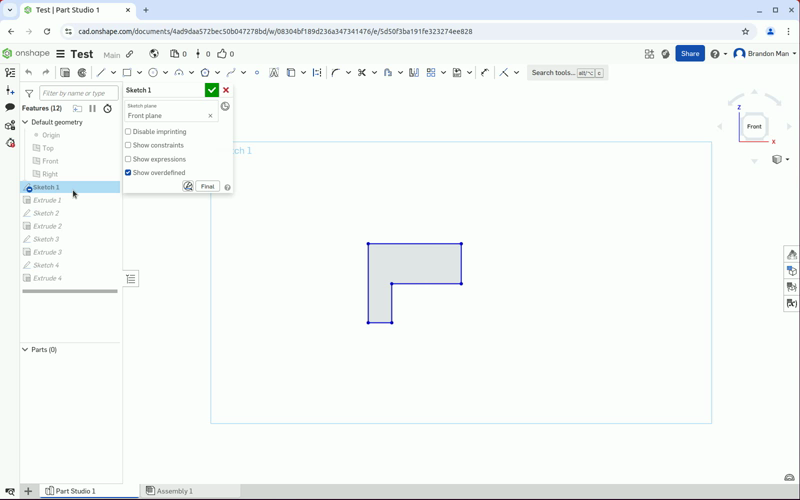
mouse_move(229, 92)
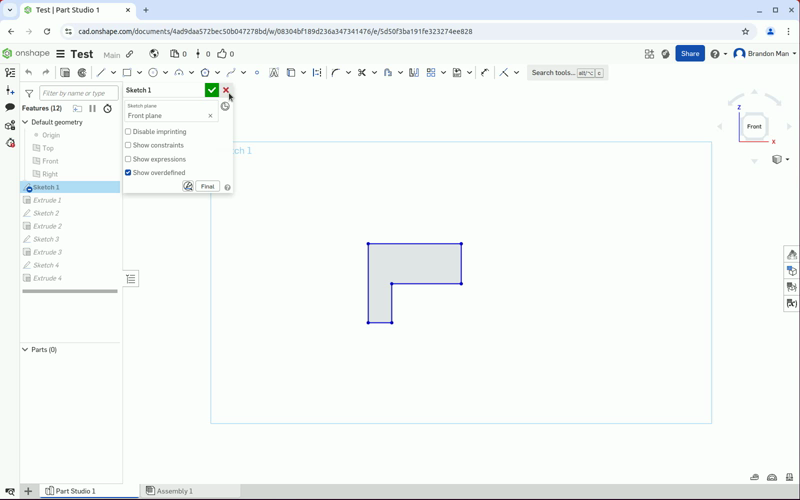
click(229, 92)
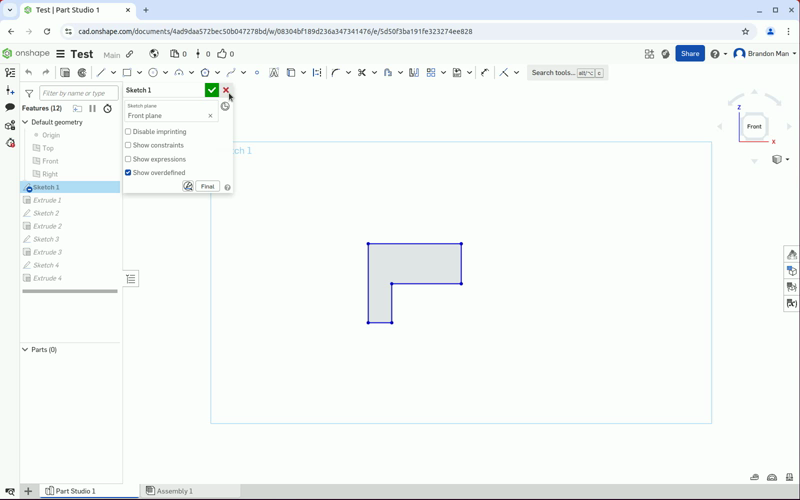
key(shift+s)
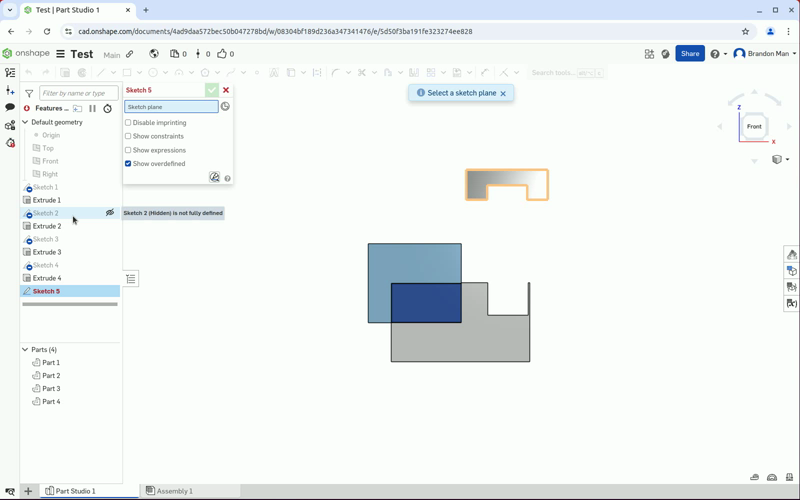
scroll(3)
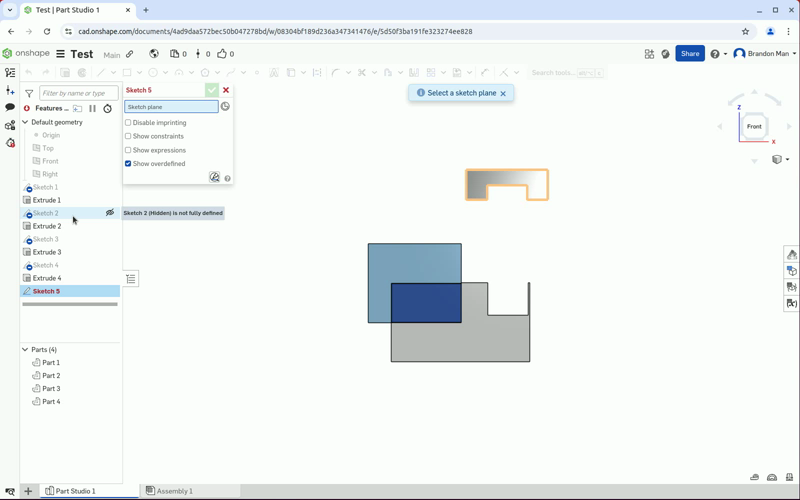
mouse_move(73, 163)
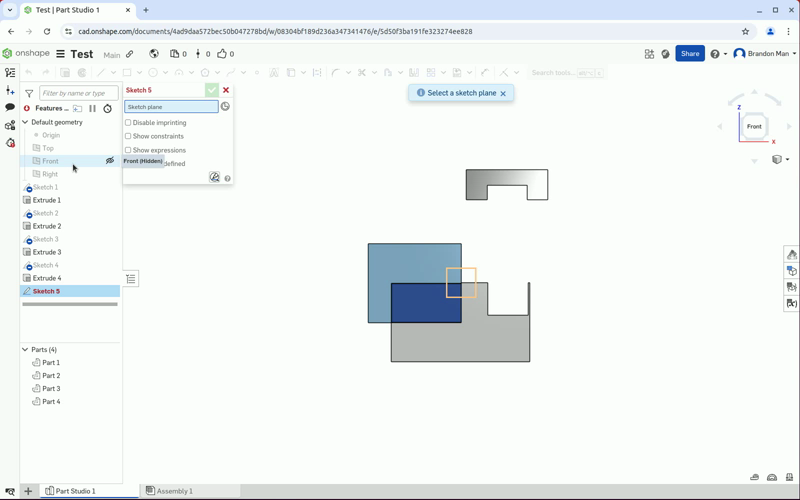
click(73, 163)
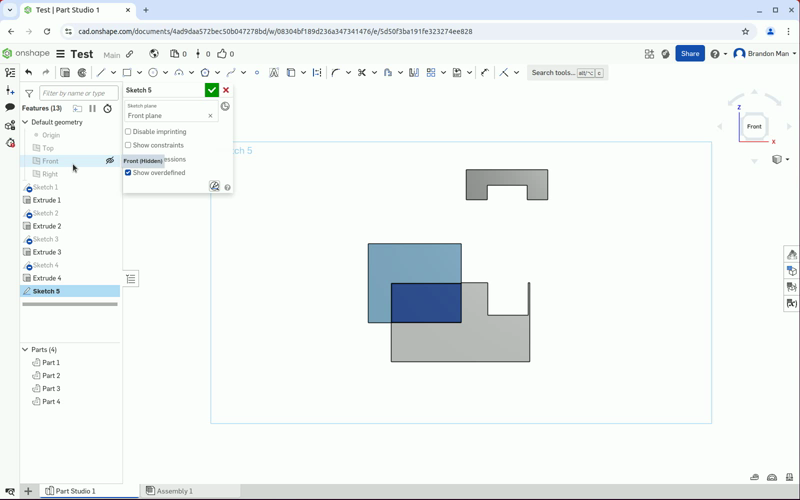
mouse_move(73, 352)
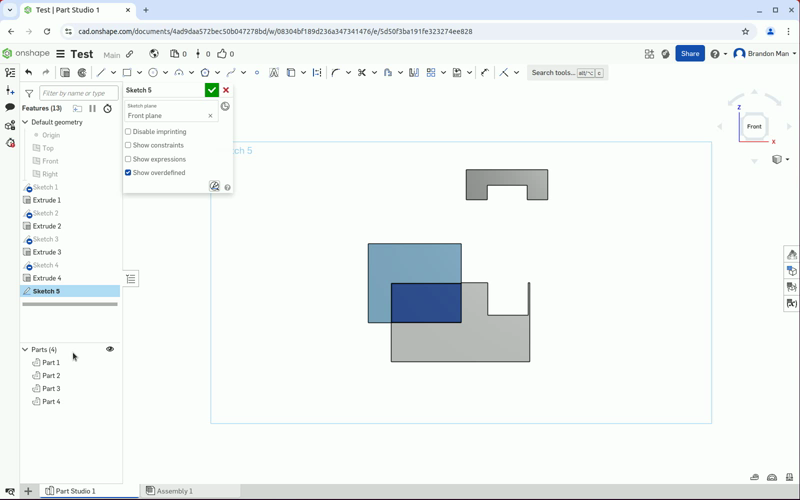
key(y)
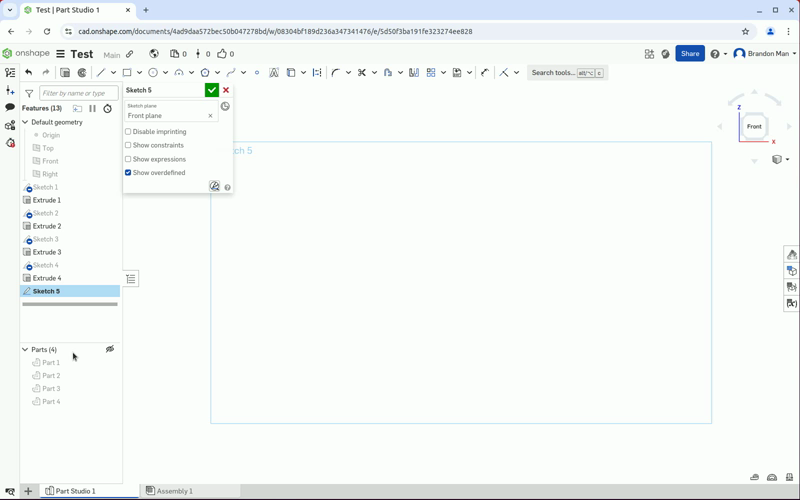
key(l)
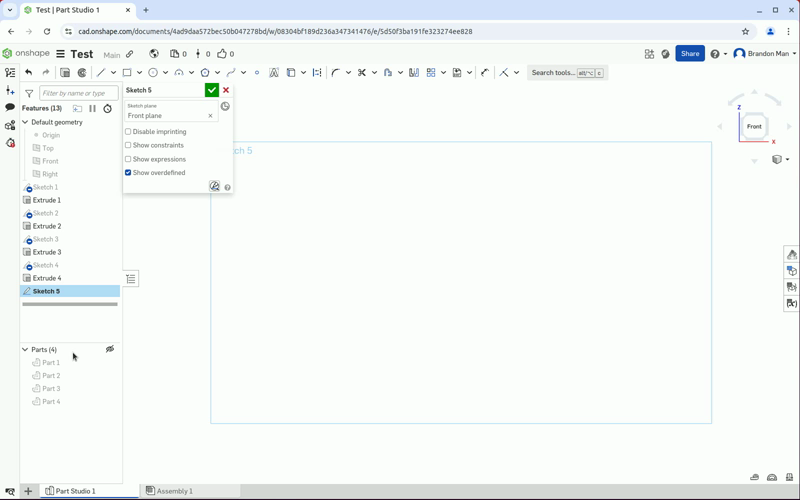
key_down(shift)
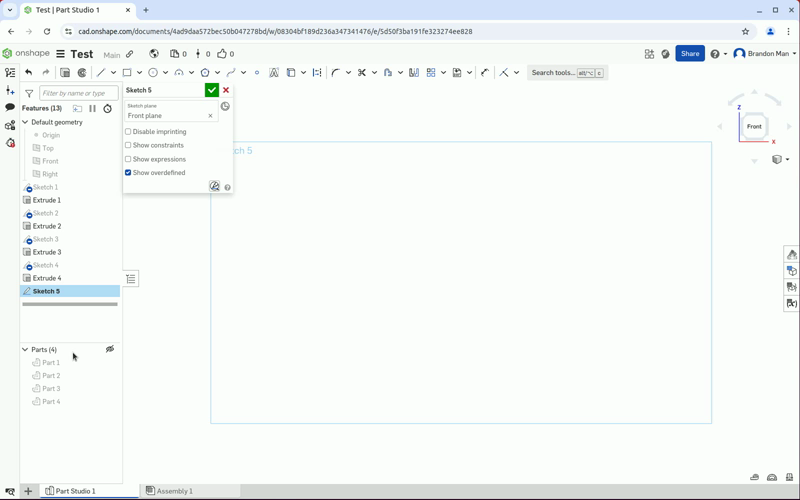
mouse_move(487, 314)
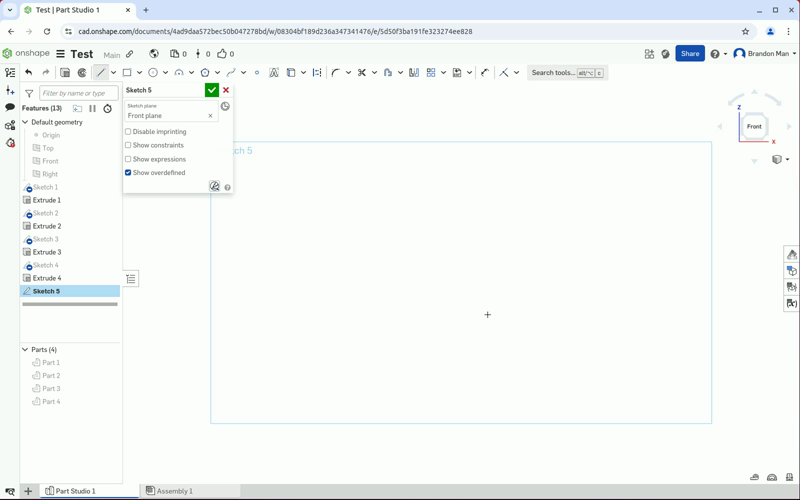
click(487, 314)
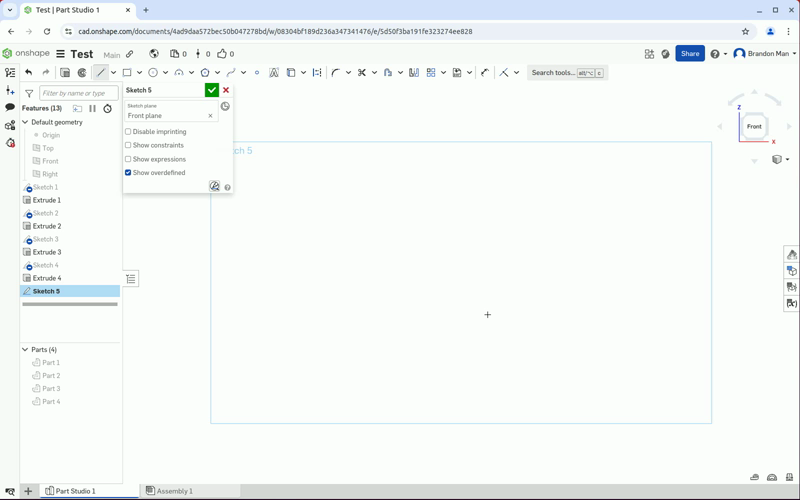
key_up(shift)
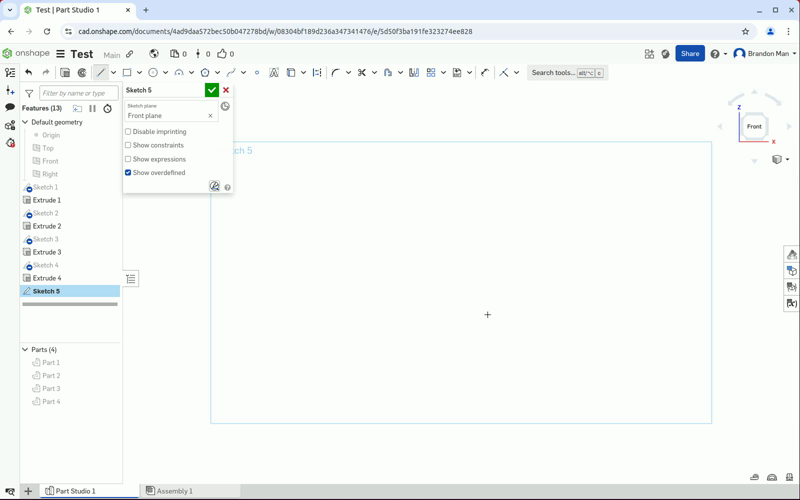
key_down(shift)
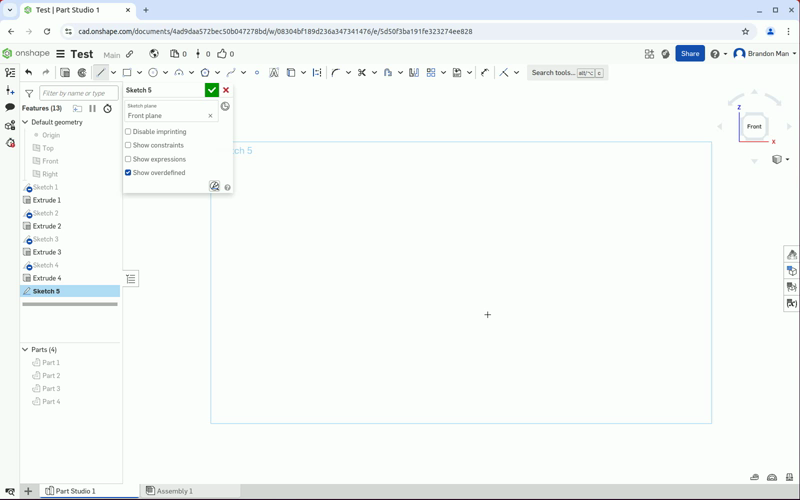
mouse_move(517, 314)
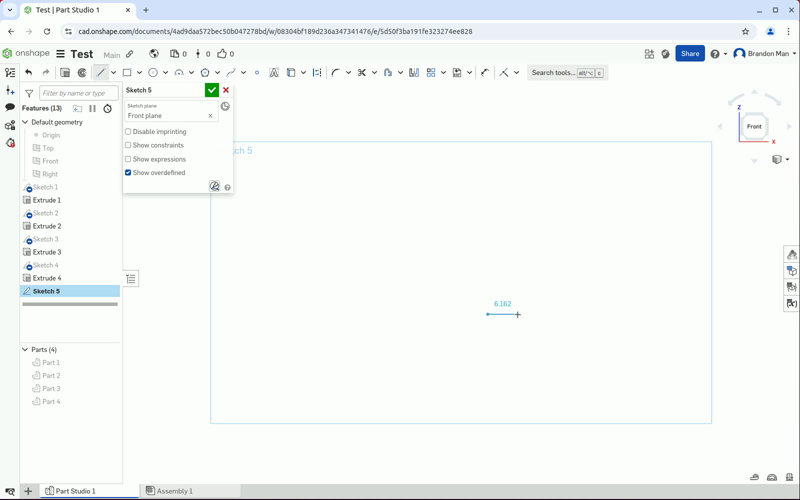
mouse_move(528, 314)
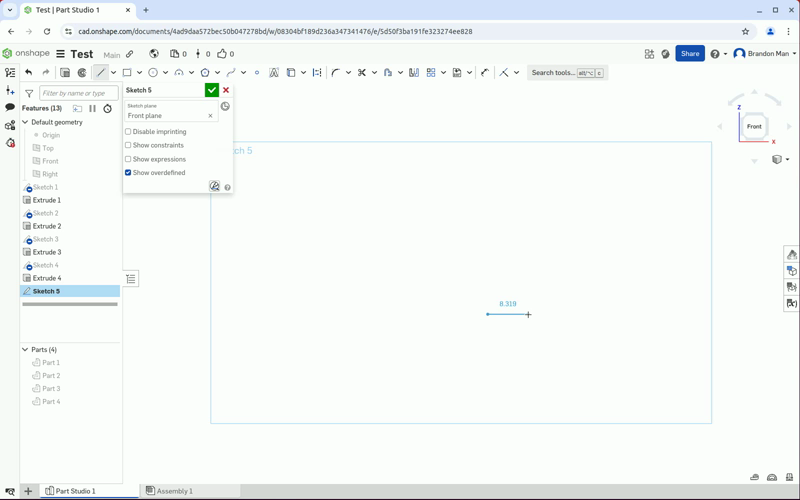
click(528, 314)
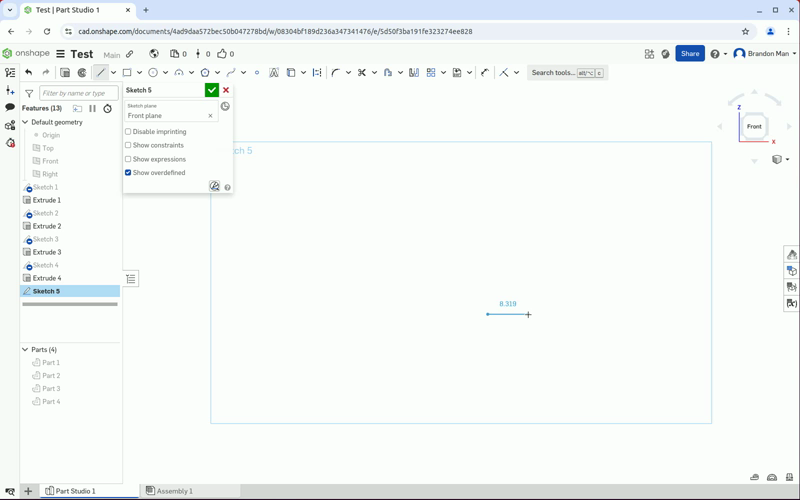
key_up(shift)
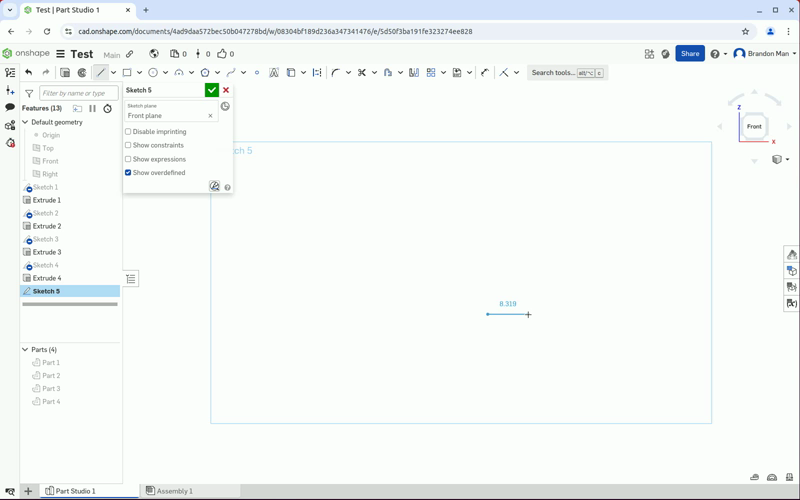
key_down(shift)
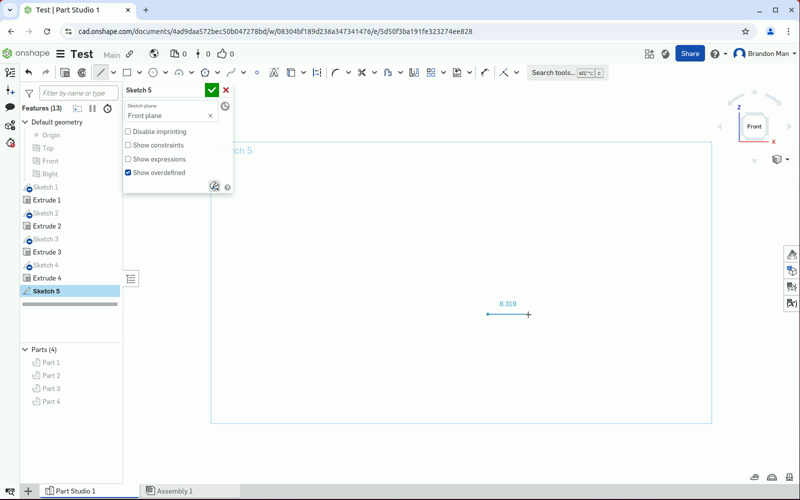
mouse_move(558, 314)
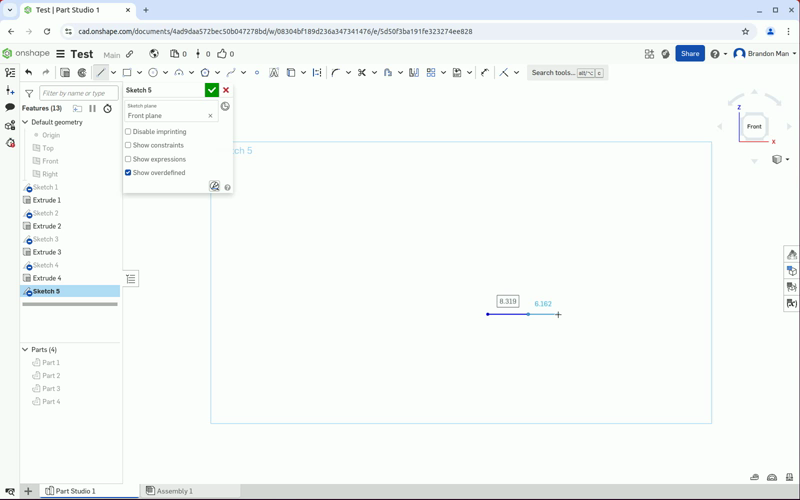
mouse_move(528, 282)
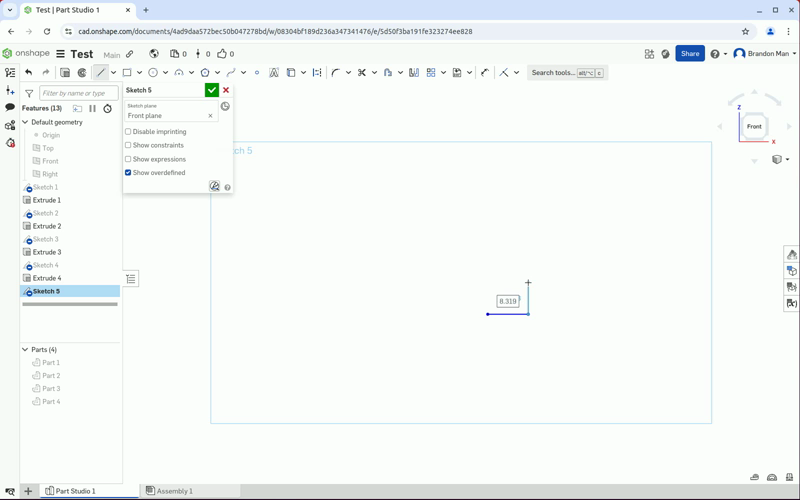
click(528, 282)
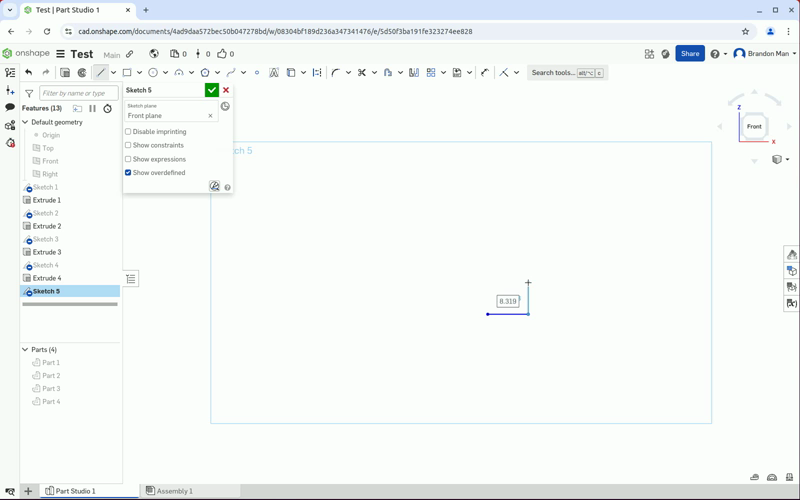
key_up(shift)
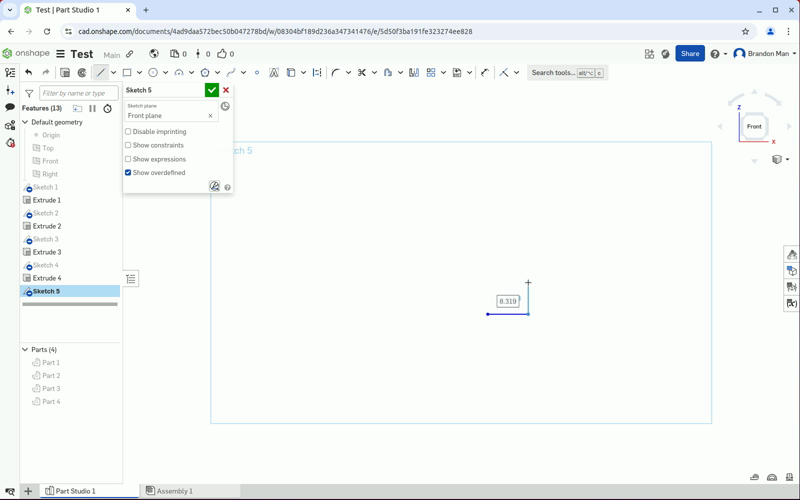
key_down(shift)
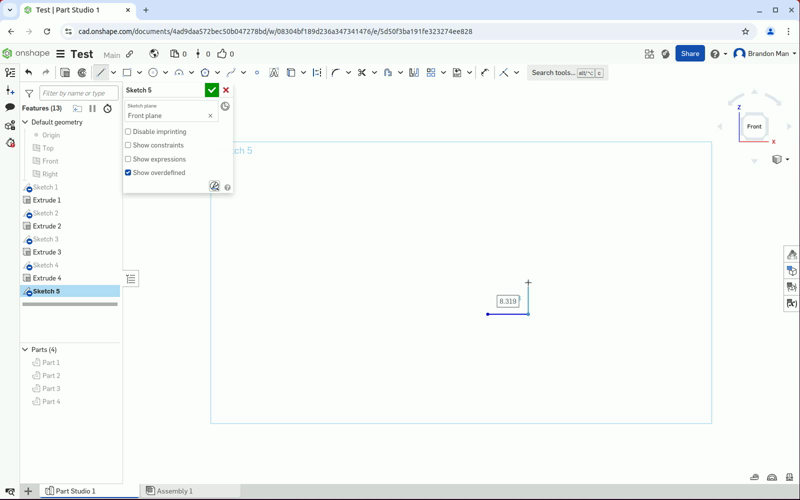
mouse_move(558, 282)
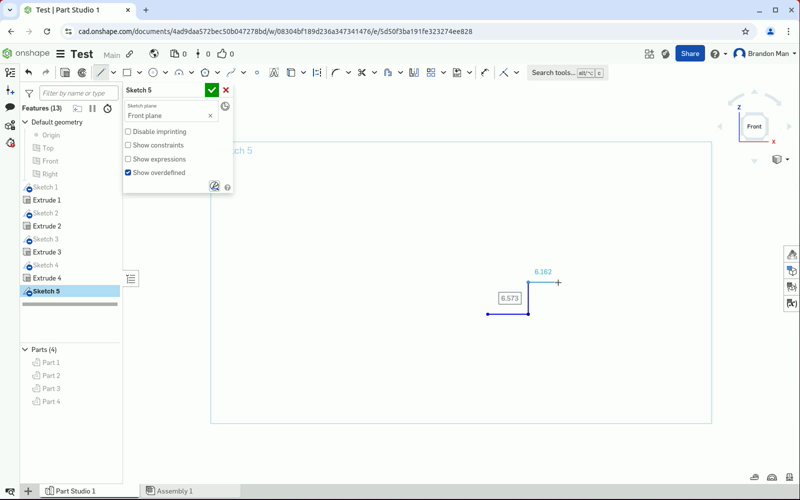
mouse_move(487, 282)
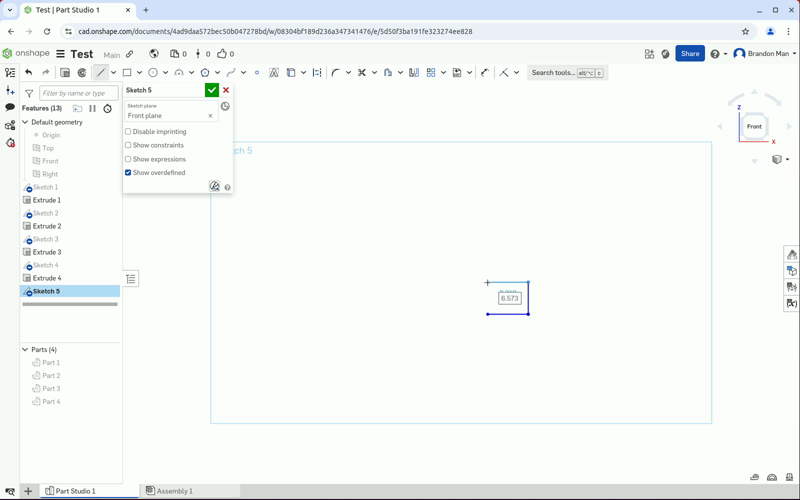
click(487, 282)
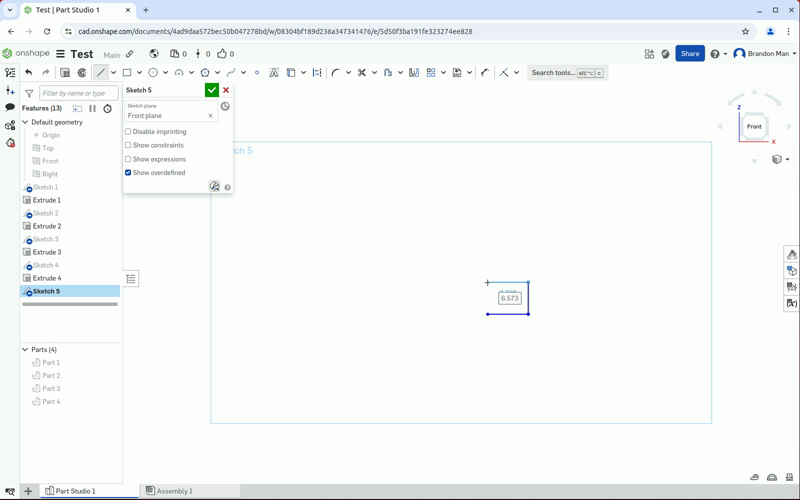
key_up(shift)
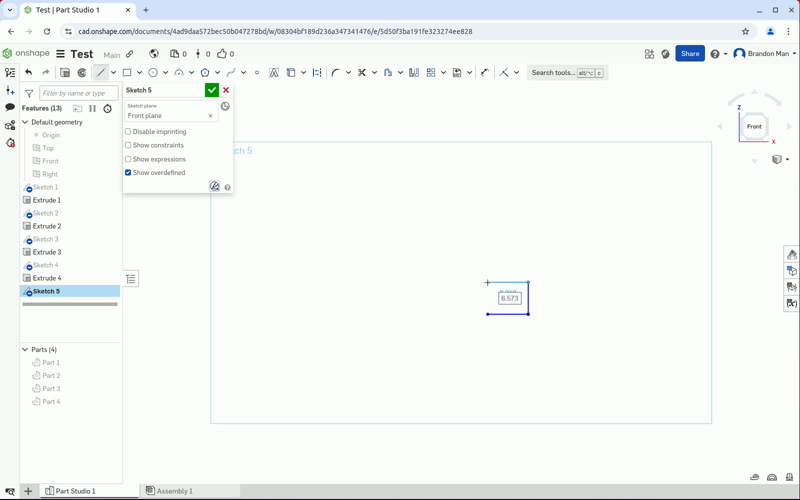
mouse_move(517, 282)
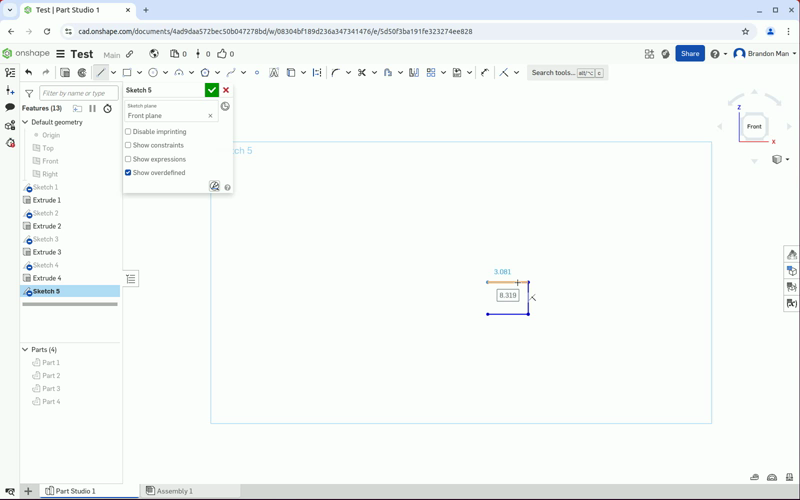
key_down(shift)
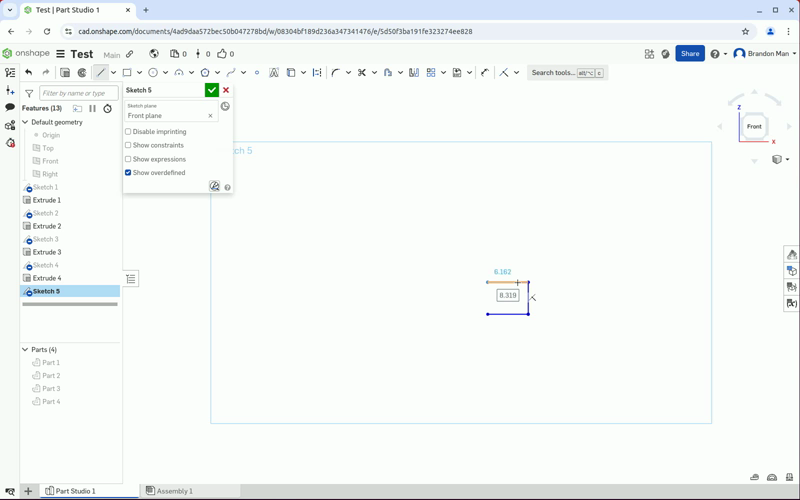
mouse_move(487, 314)
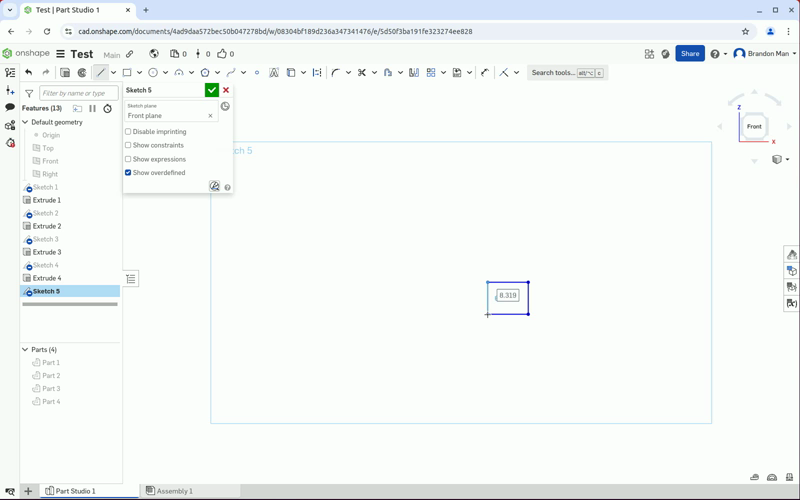
key_up(shift)
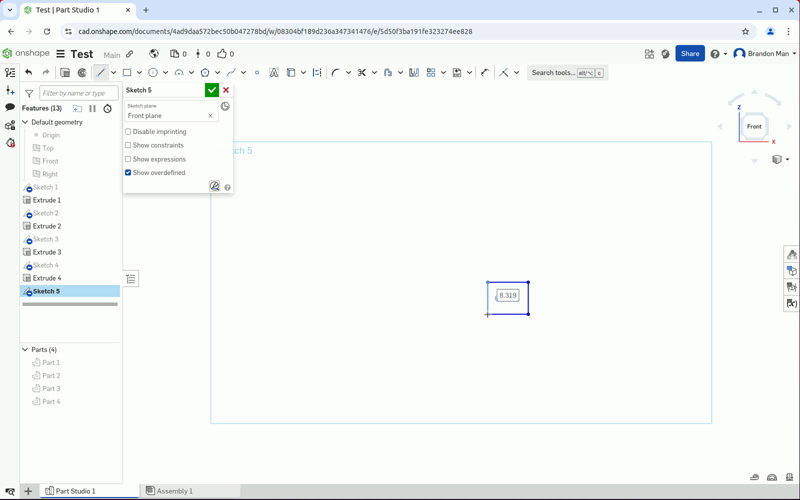
click(487, 314)
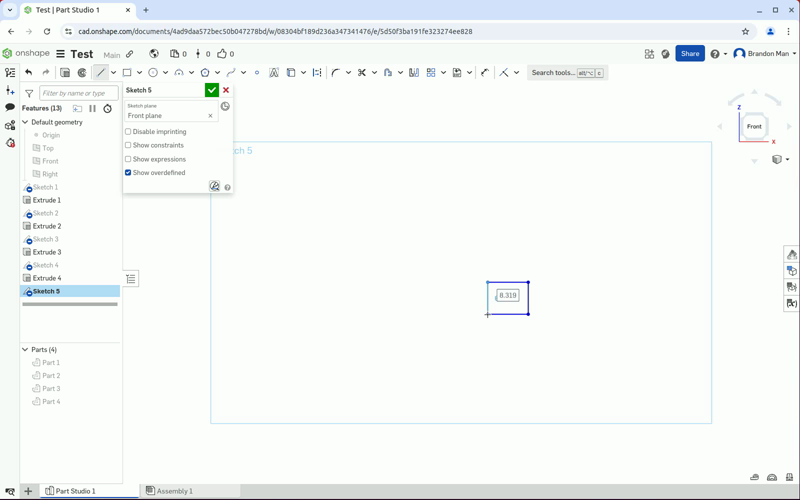
key(esc)
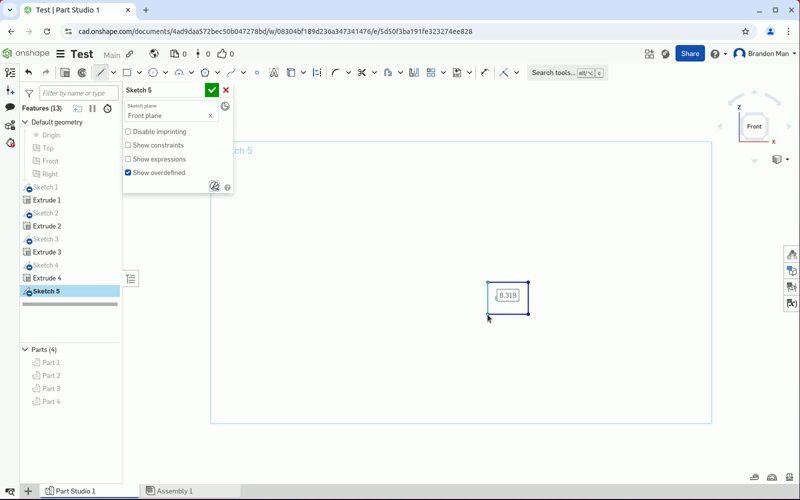
mouse_move(503, 295)
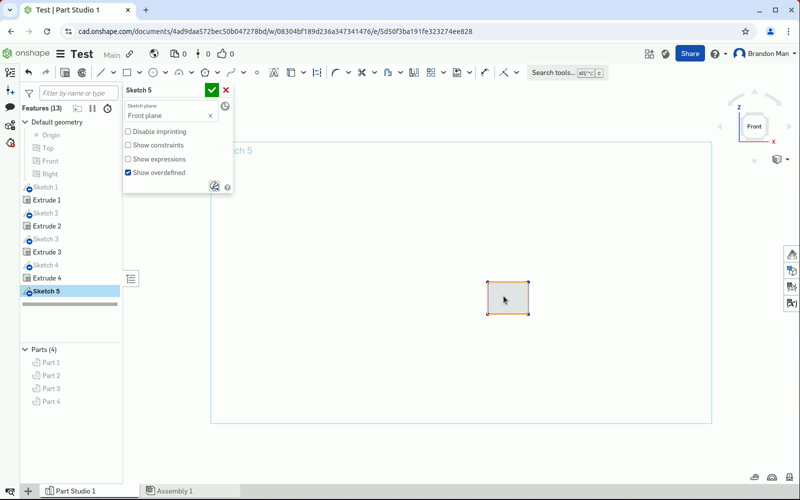
scroll(6)
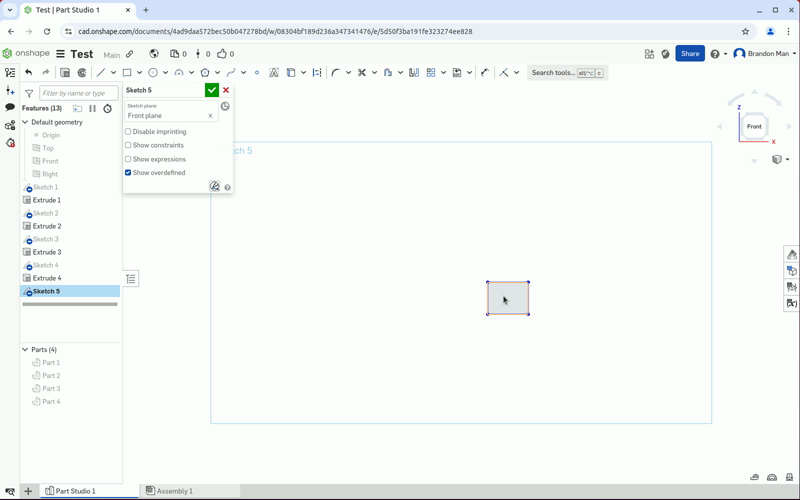
scroll(6)
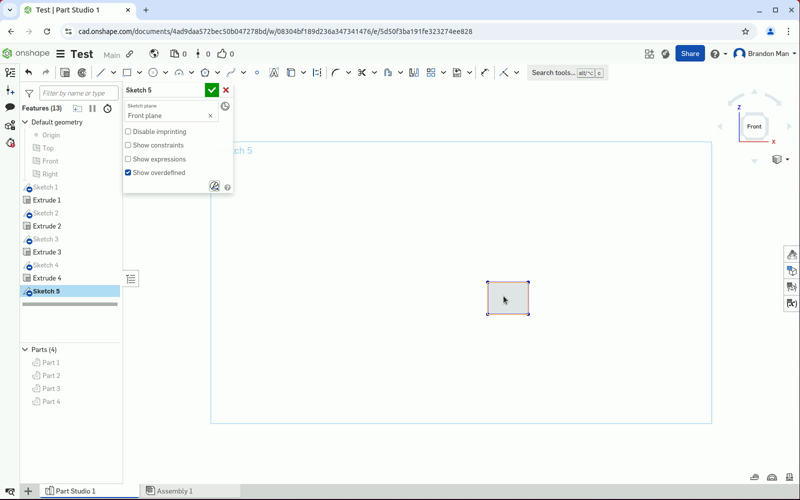
scroll(6)
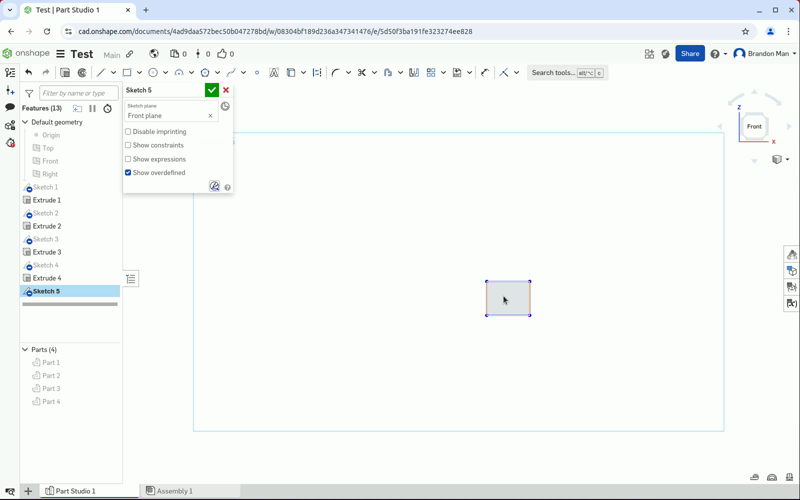
scroll(6)
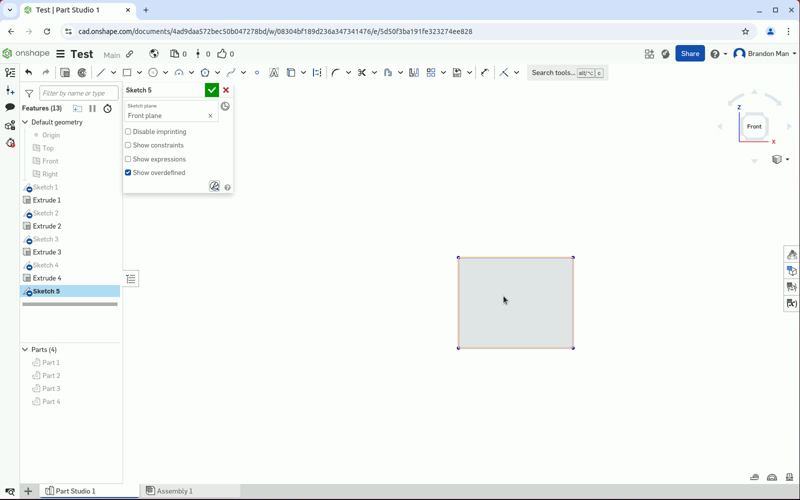
scroll(6)
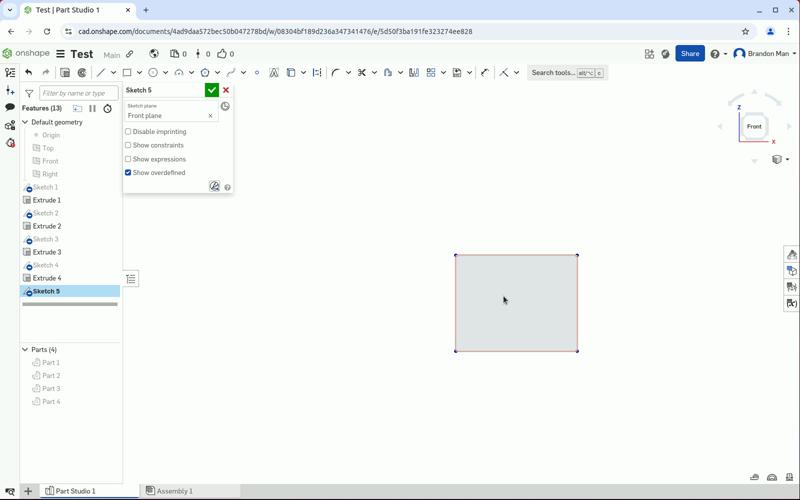
scroll(6)
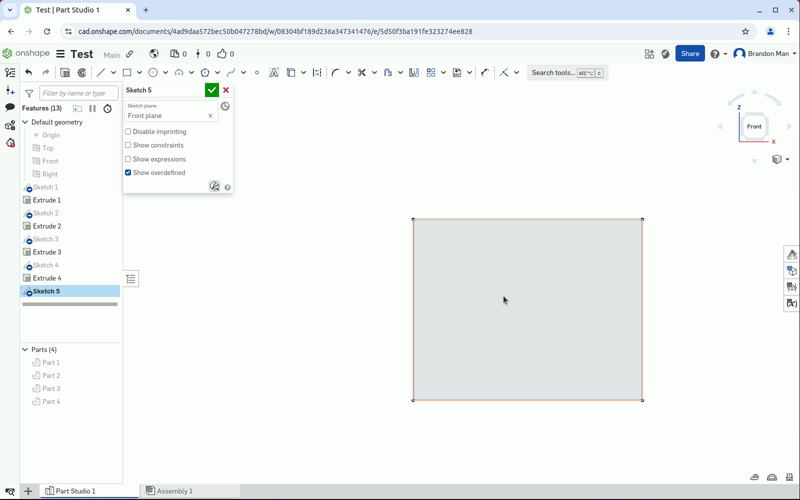
scroll(6)
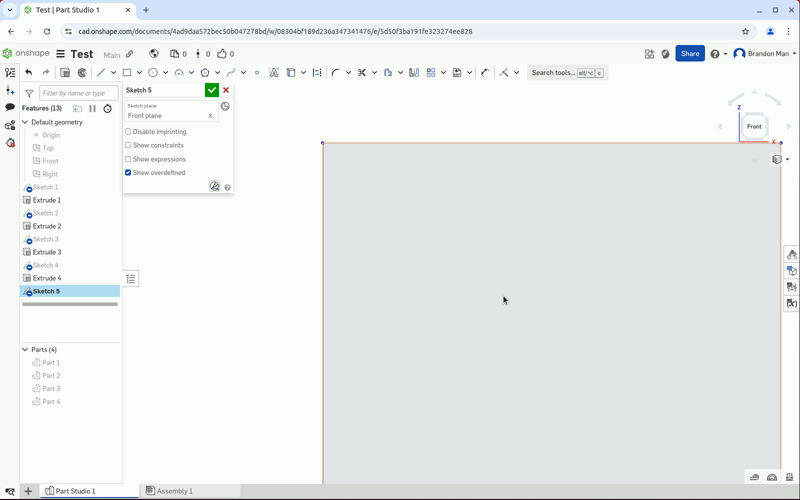
click(503, 295)
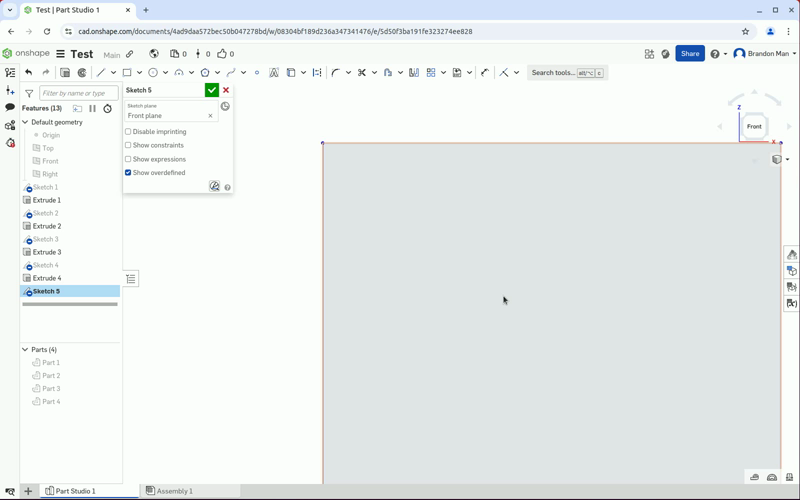
scroll(-6)
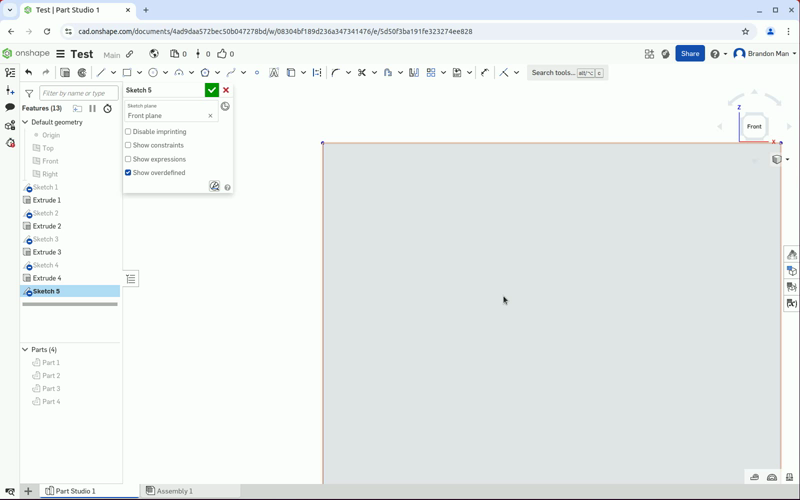
scroll(-6)
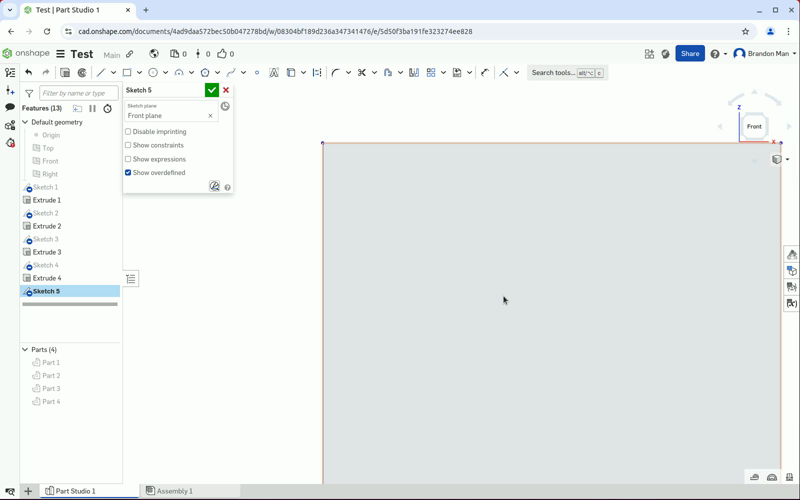
scroll(-6)
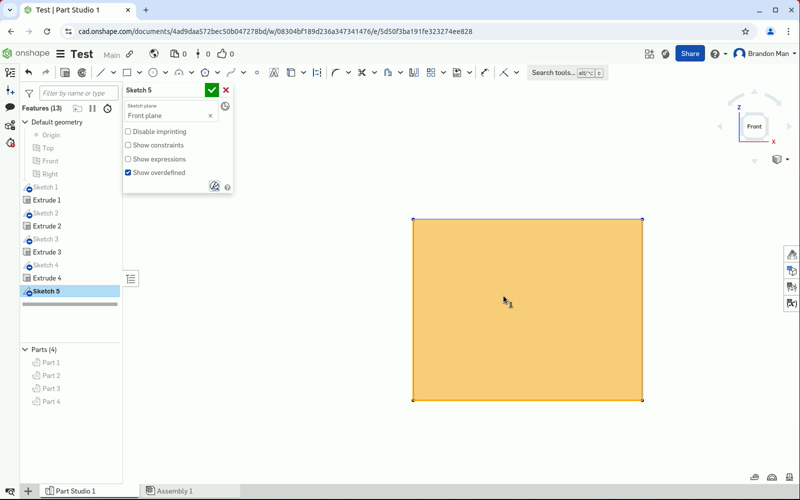
scroll(-6)
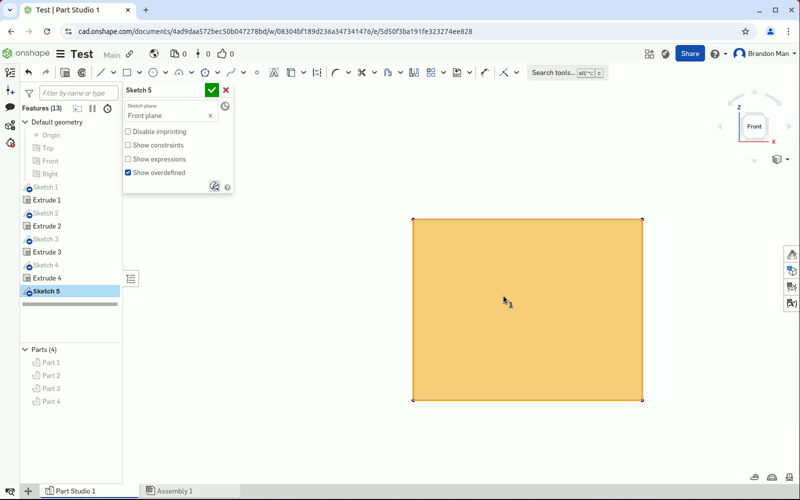
scroll(-6)
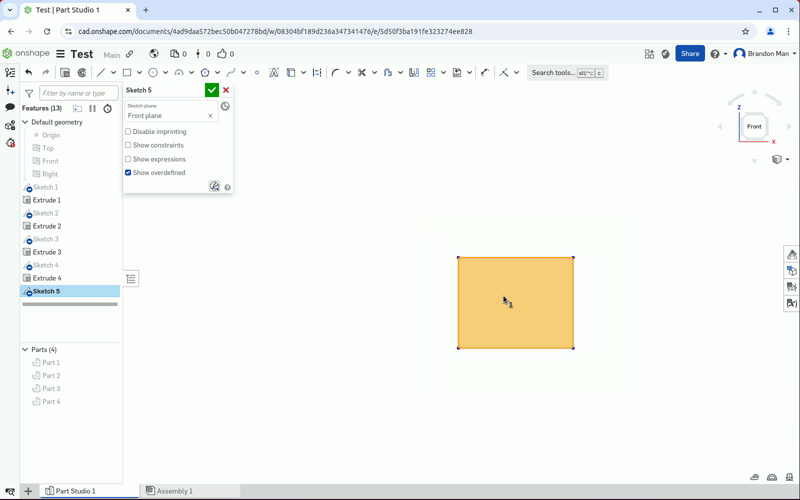
scroll(-6)
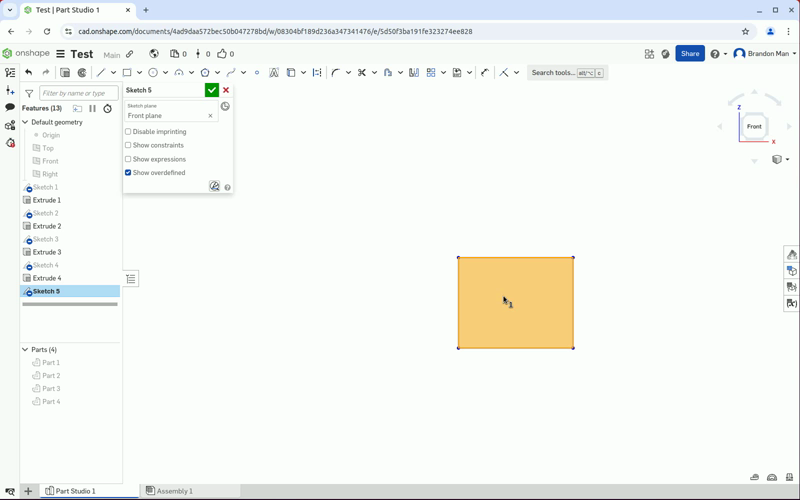
scroll(-6)
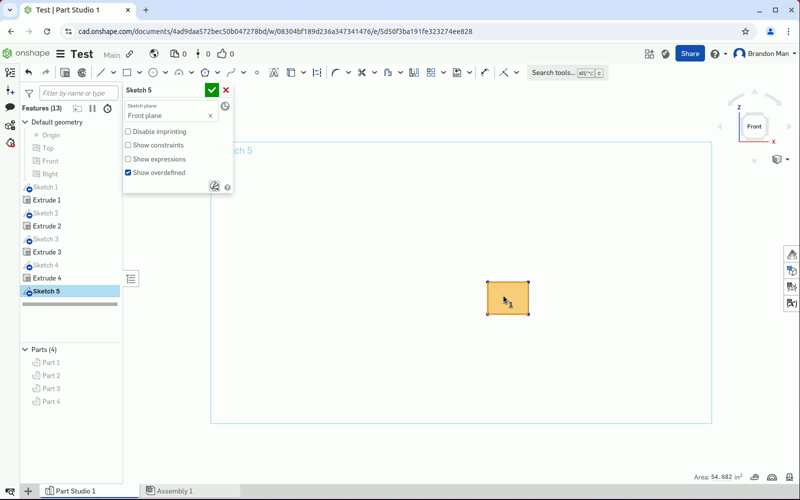
mouse_move(73, 352)
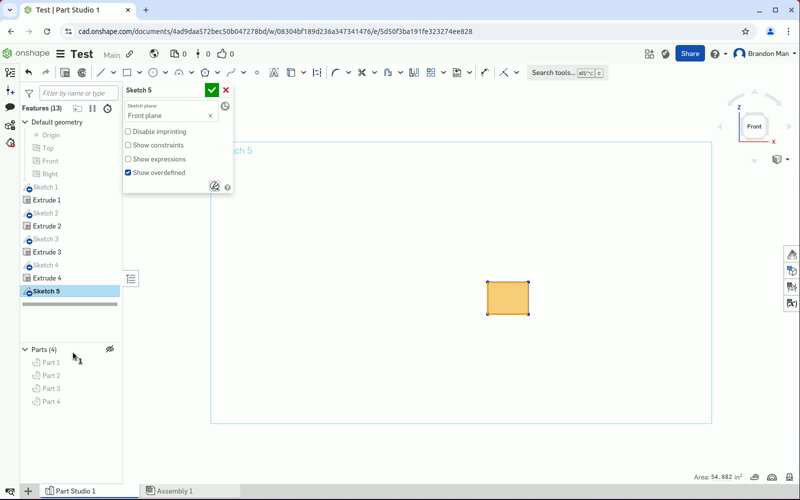
key(shift+y)
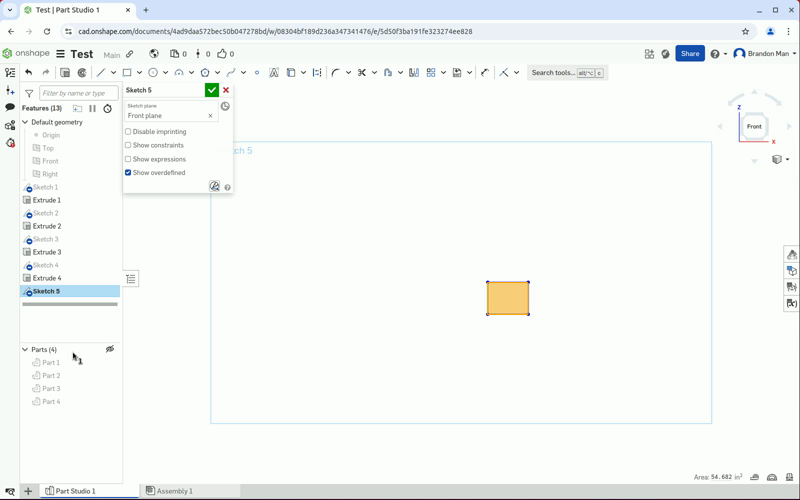
key(shift+e)
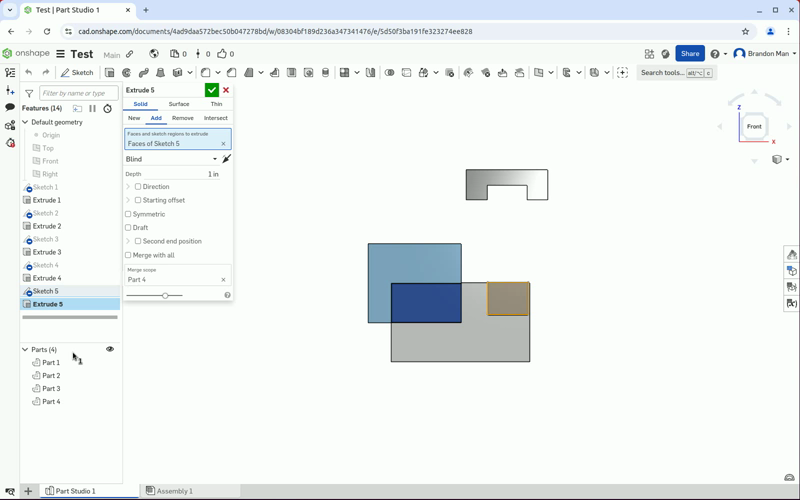
mouse_move(143, 106)
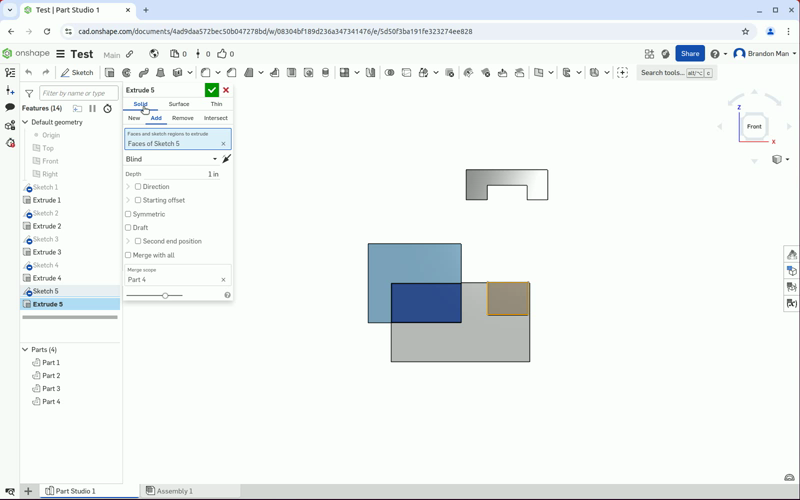
click(143, 106)
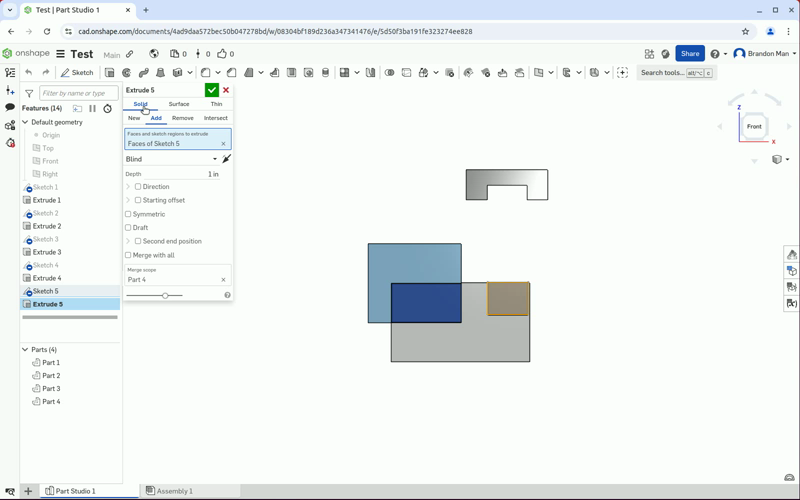
mouse_move(137, 120)
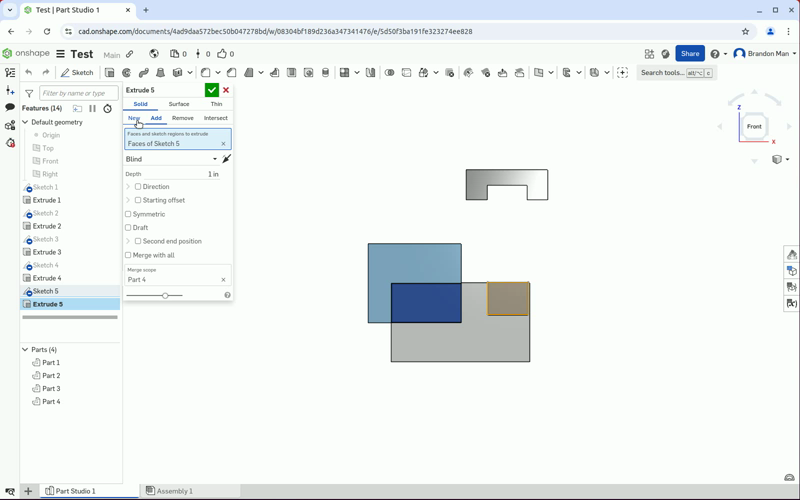
click(137, 120)
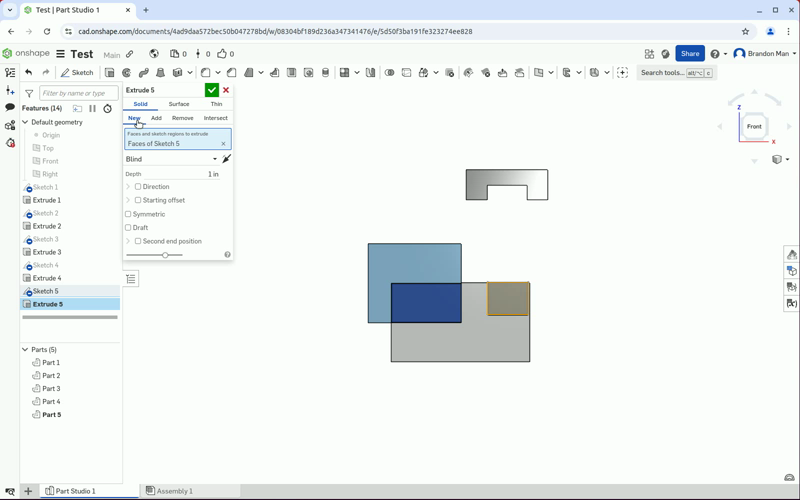
key(tab, 4)
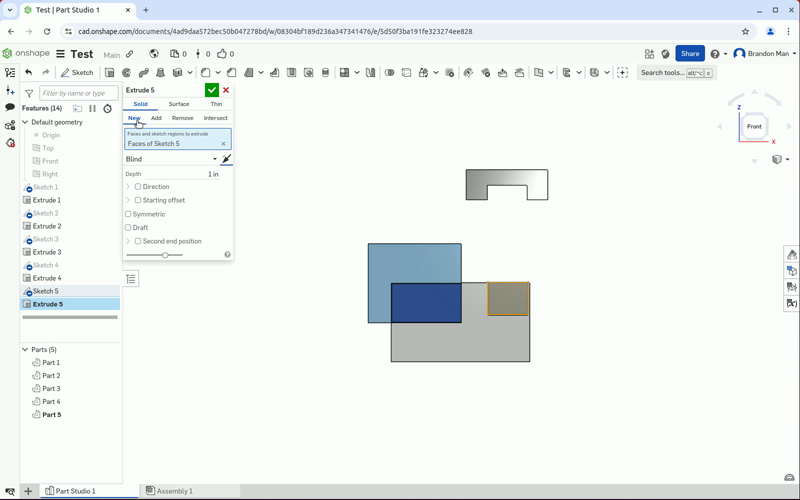
text(17.09)
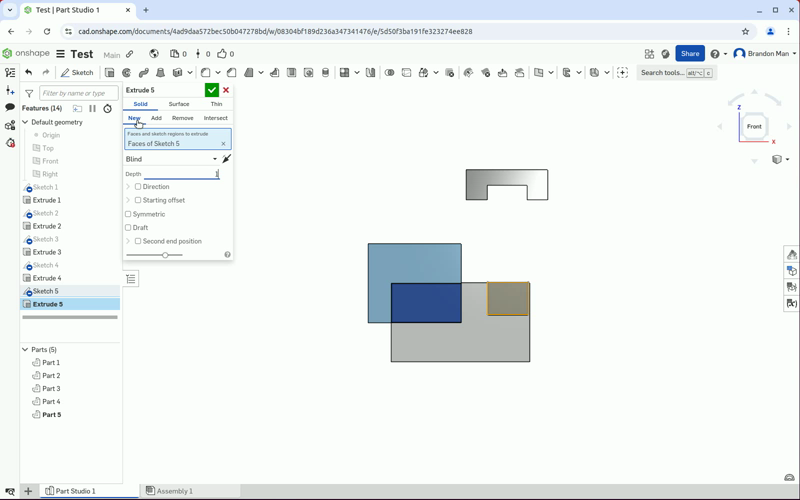
key(enter)
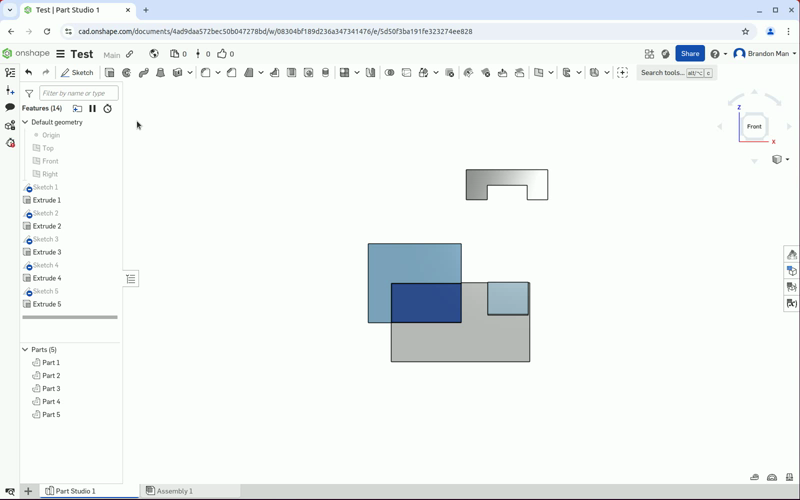
key(shift+h)
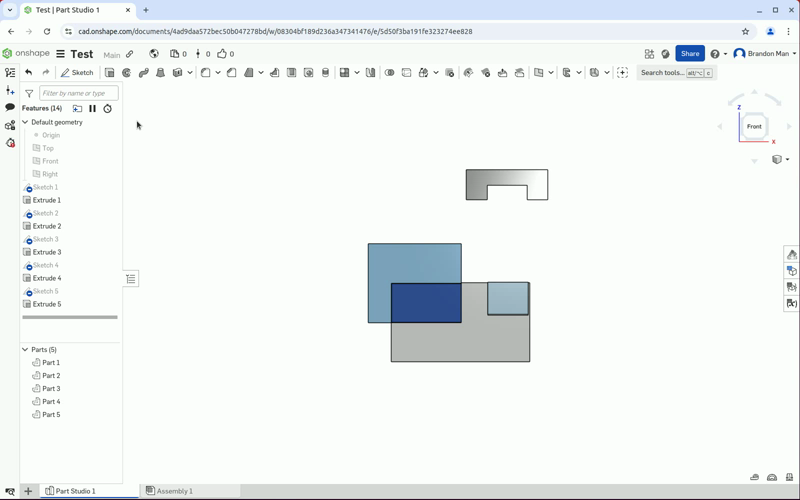
key(shift+h)
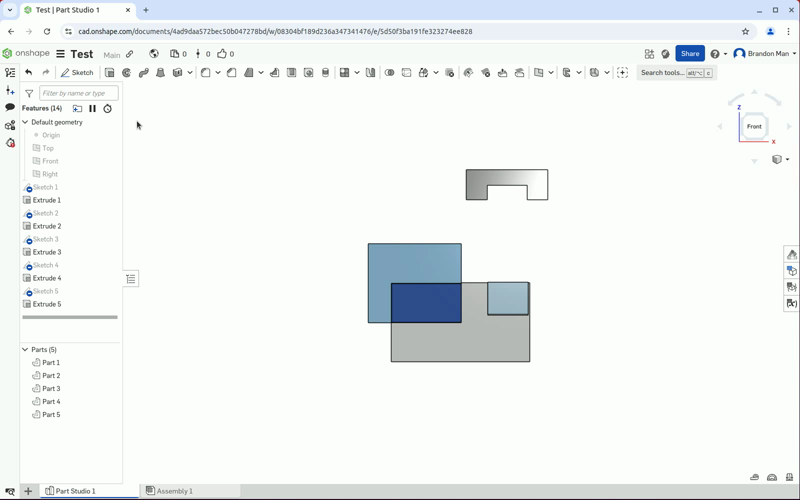
mouse_move(73, 189)
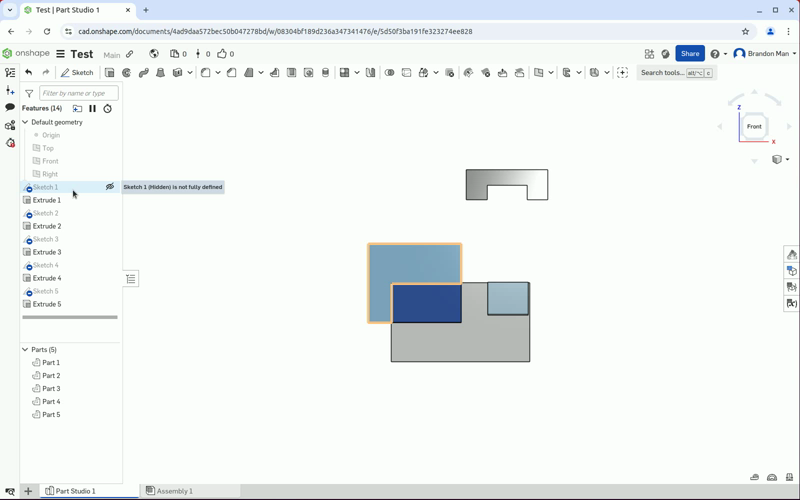
click(73, 189)
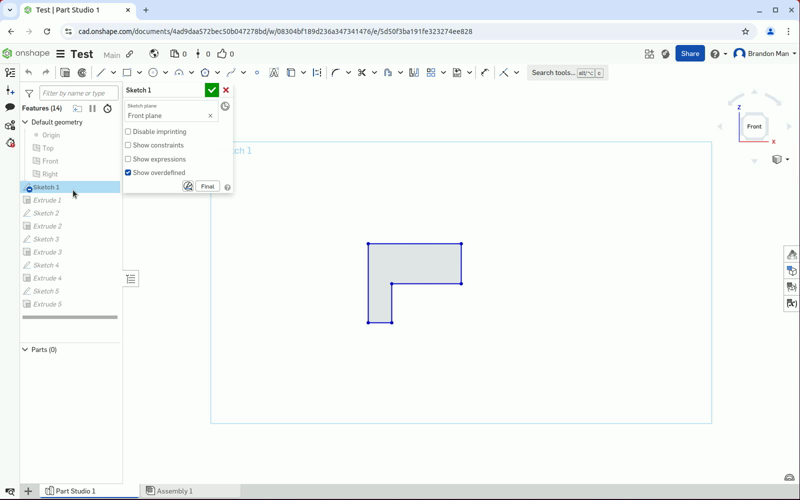
mouse_move(229, 92)
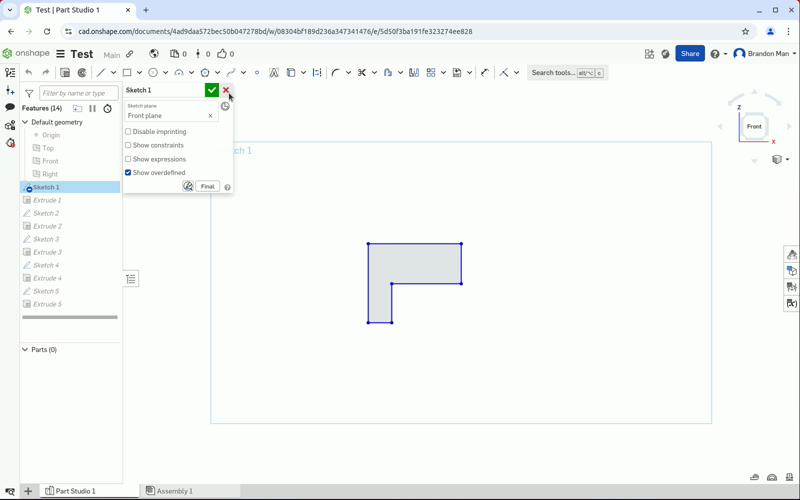
click(229, 92)
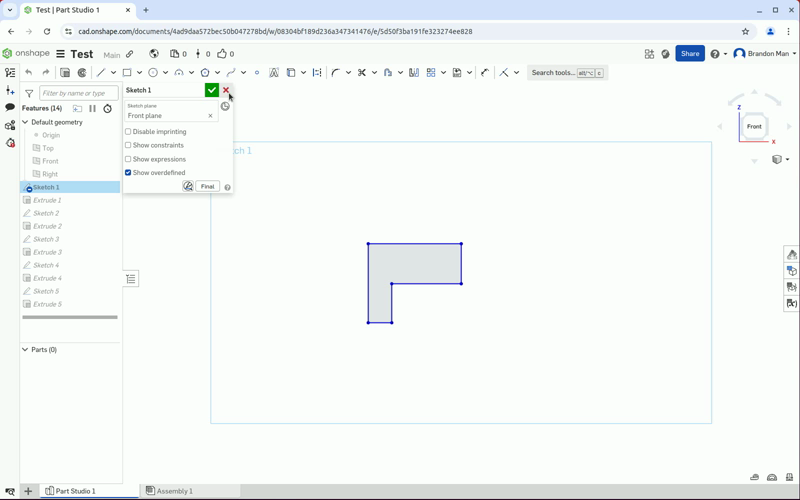
key(shift+s)
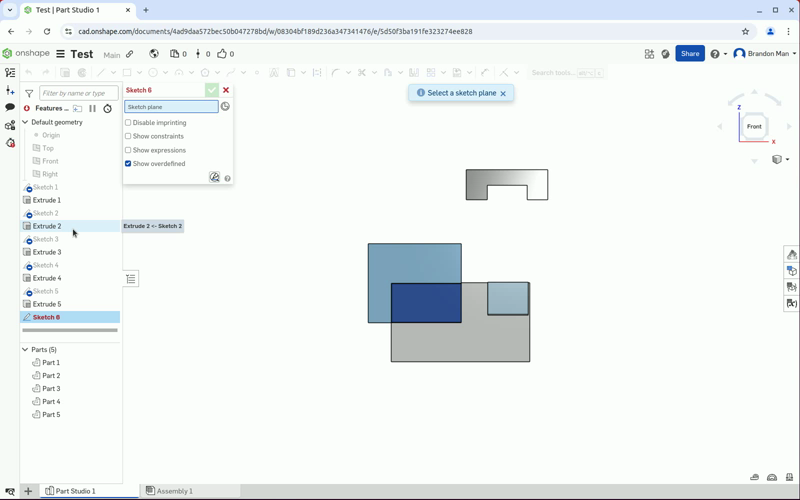
scroll(3)
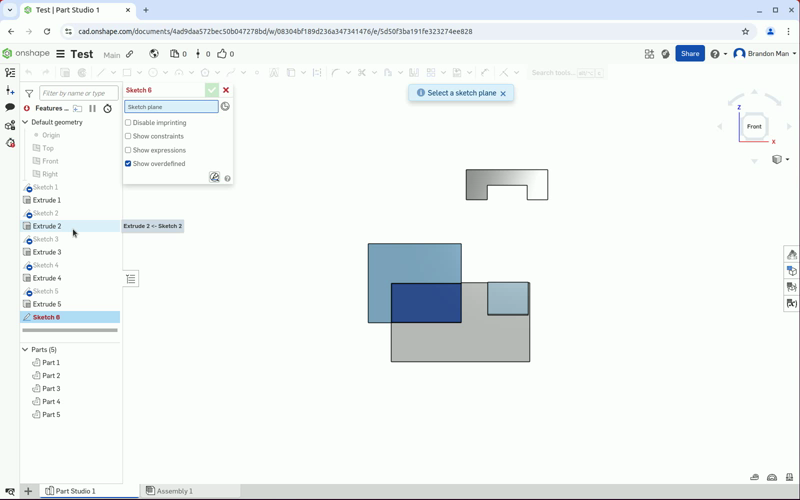
mouse_move(73, 163)
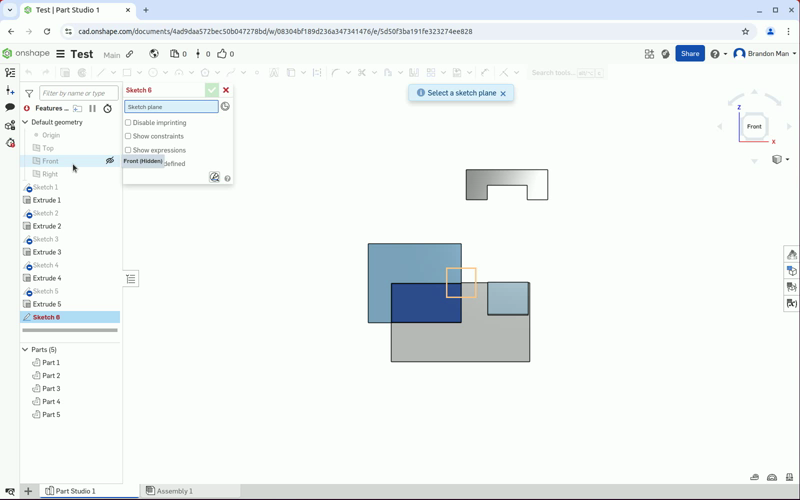
click(73, 163)
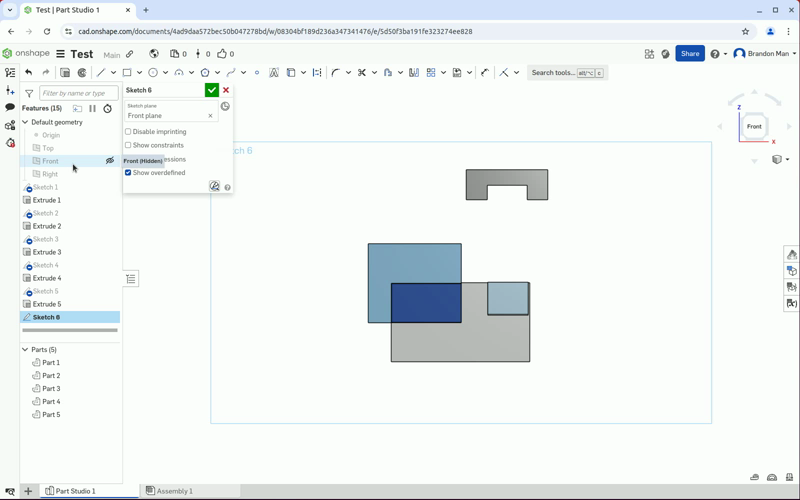
mouse_move(73, 352)
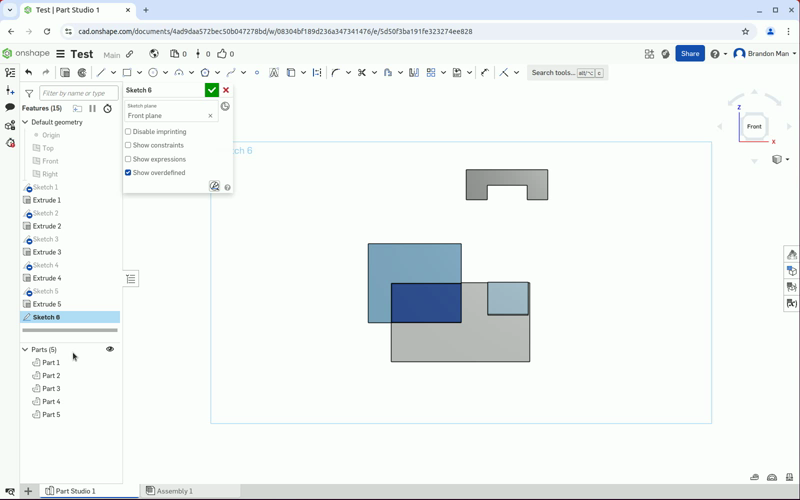
key(y)
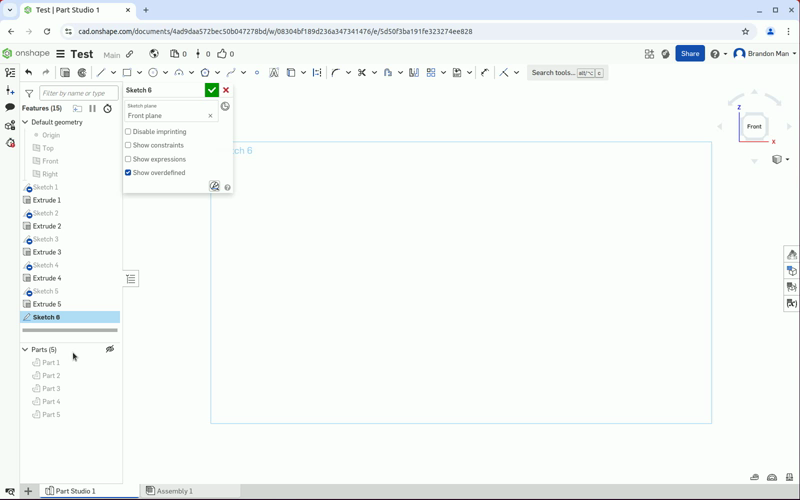
key(l)
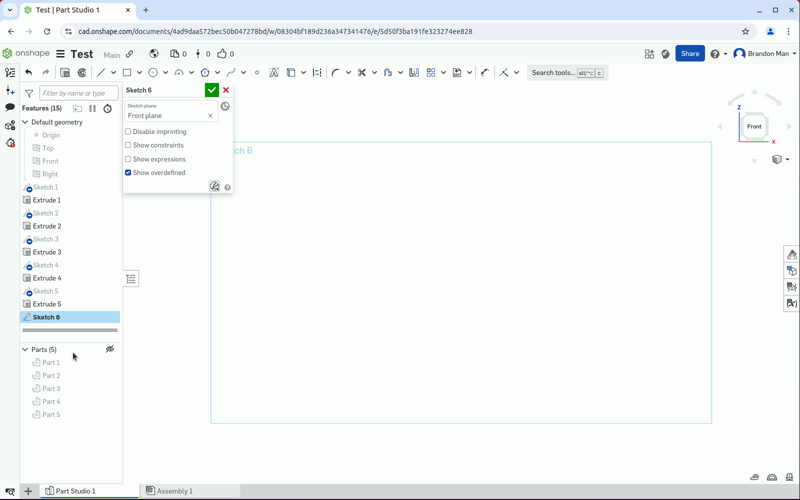
key_down(shift)
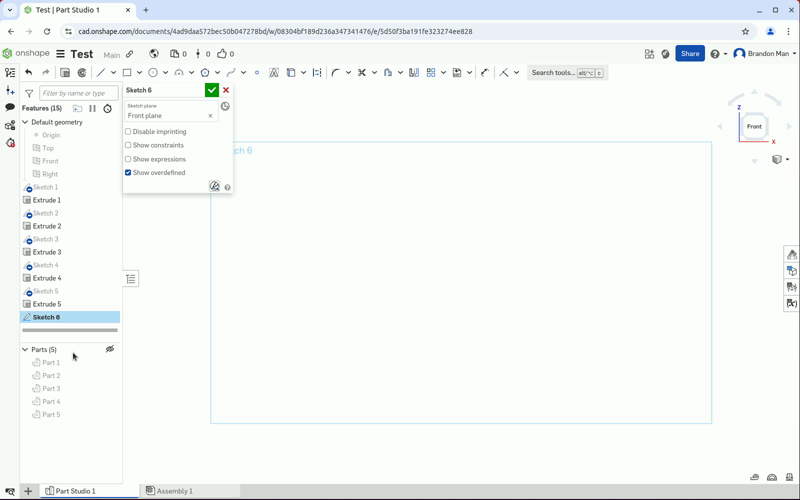
mouse_move(487, 282)
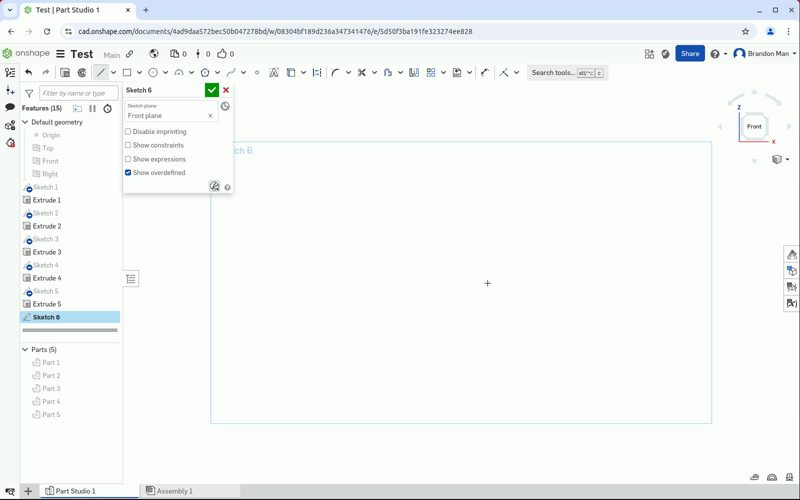
click(487, 282)
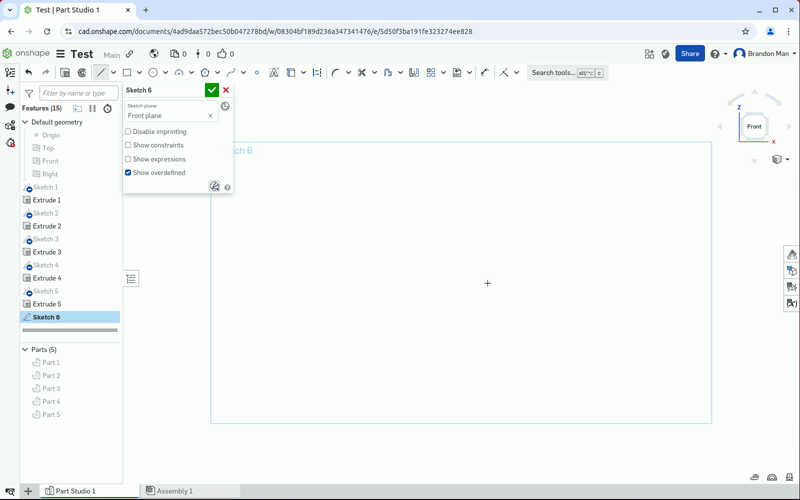
key_up(shift)
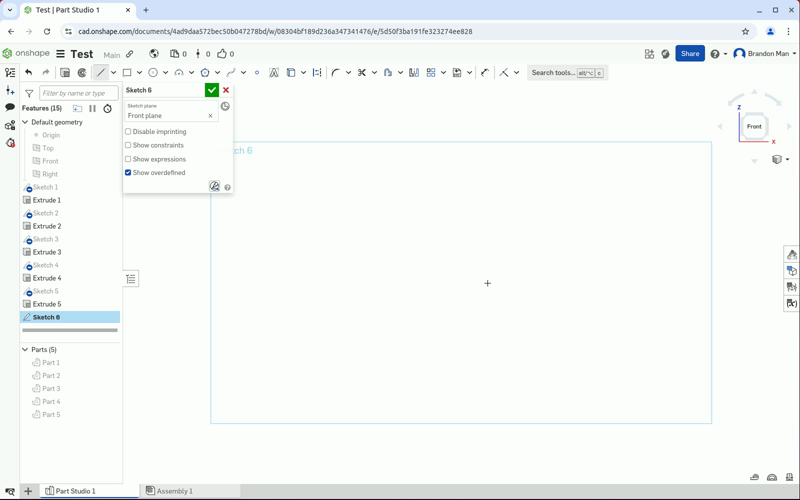
key_down(shift)
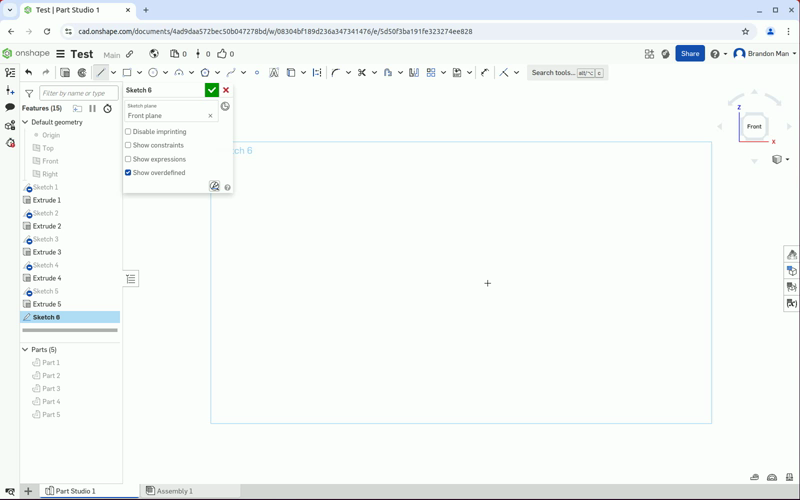
mouse_move(517, 282)
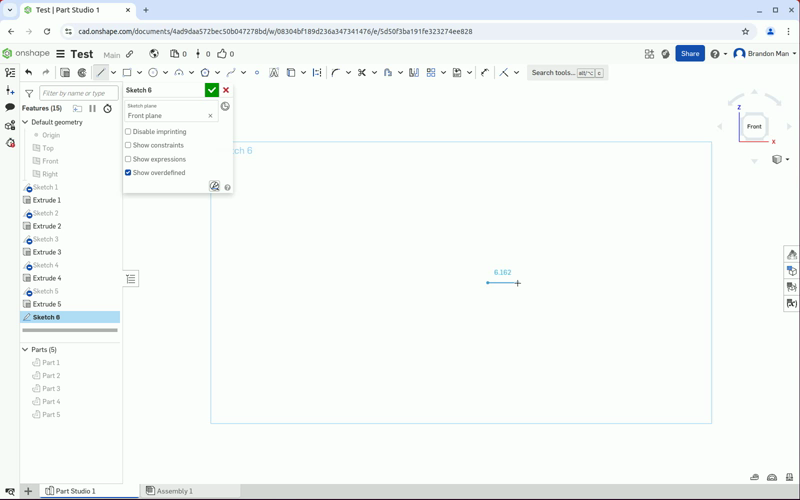
mouse_move(528, 282)
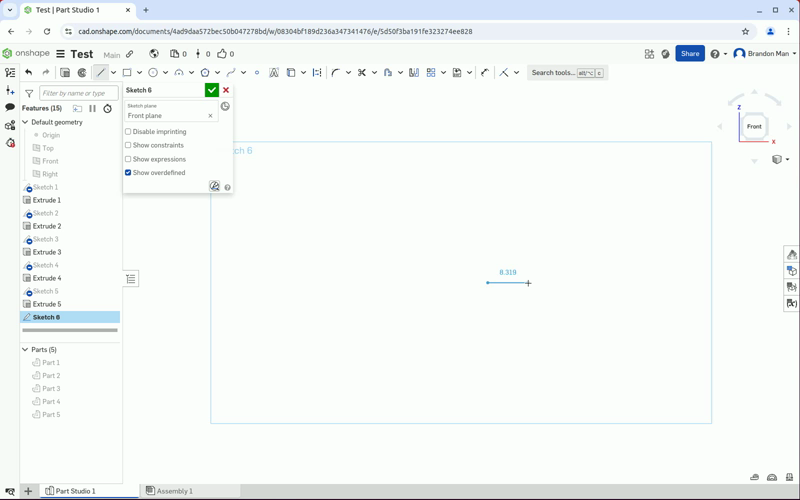
click(528, 282)
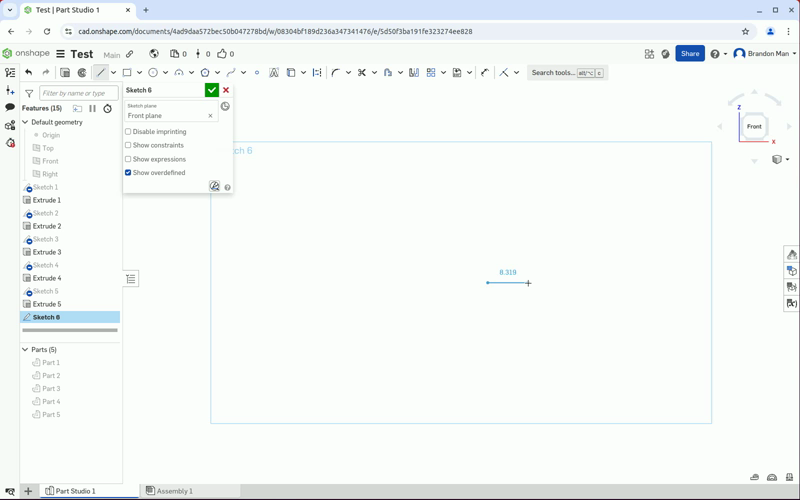
key_up(shift)
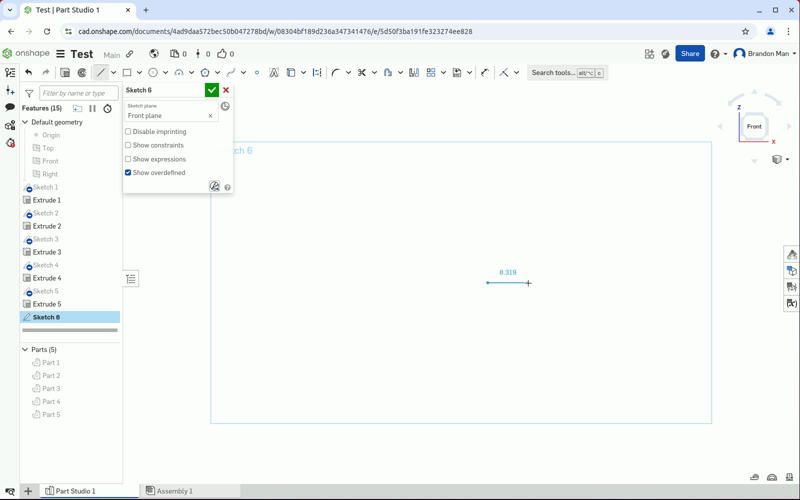
key_down(shift)
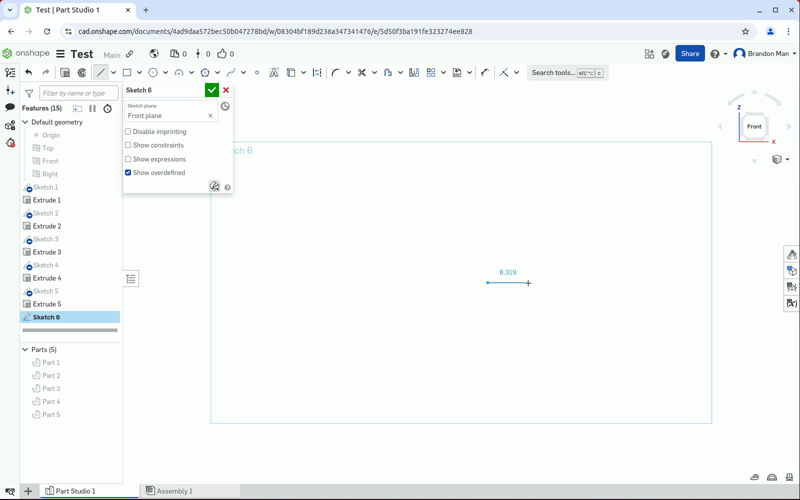
mouse_move(528, 199)
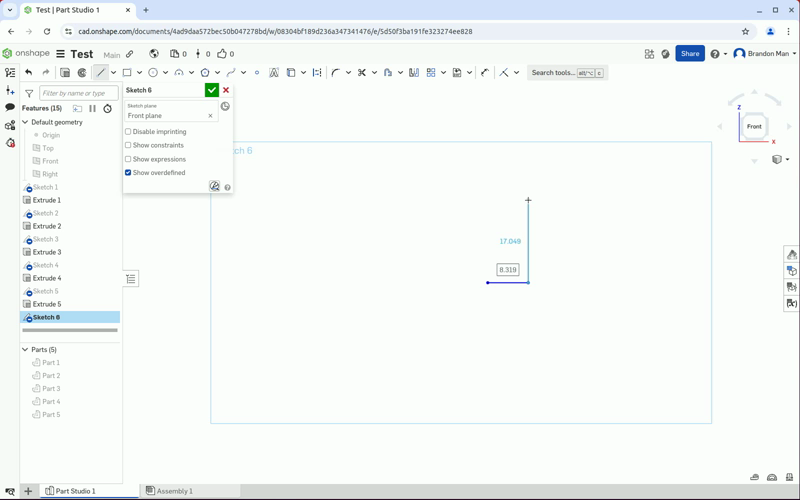
click(528, 199)
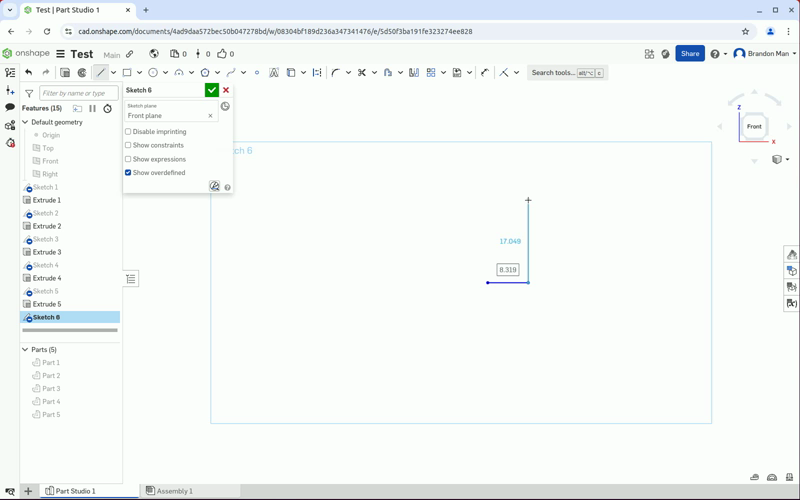
key_up(shift)
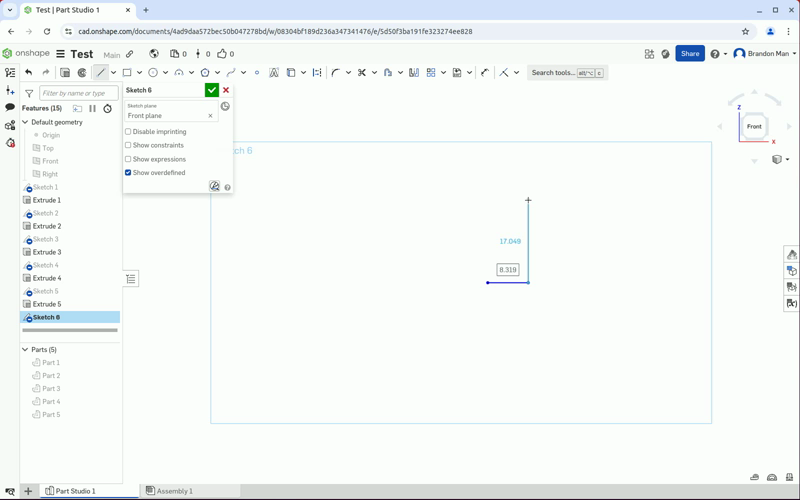
key_down(shift)
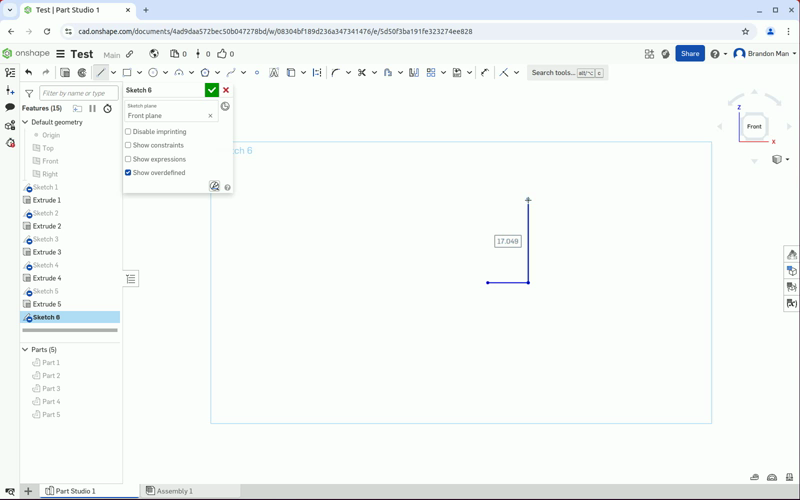
mouse_move(558, 199)
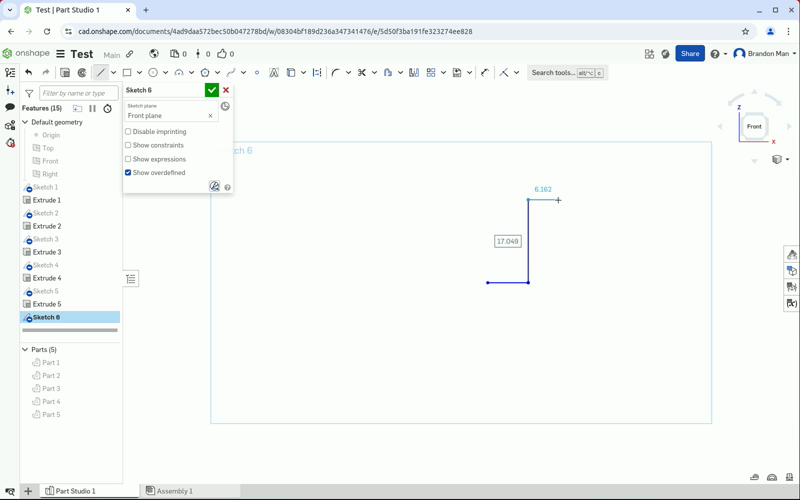
mouse_move(487, 199)
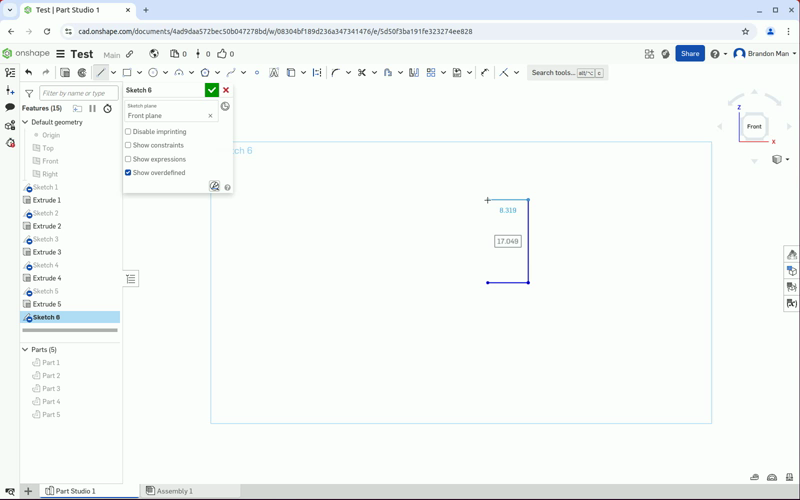
click(487, 199)
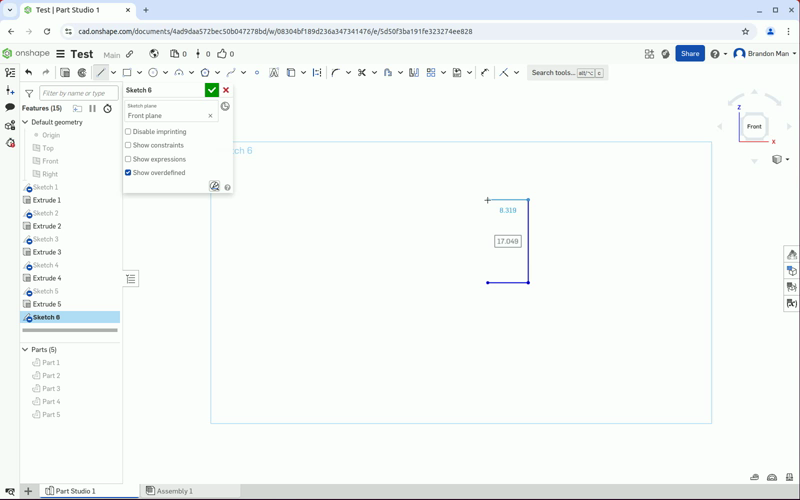
key_up(shift)
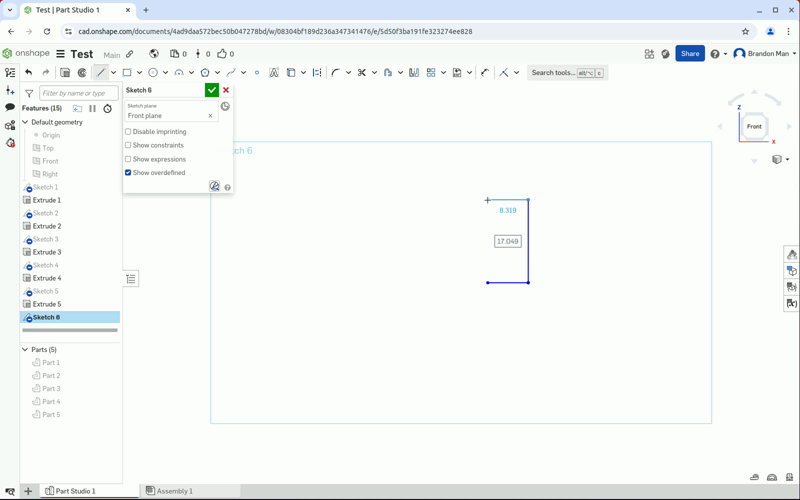
key_down(shift)
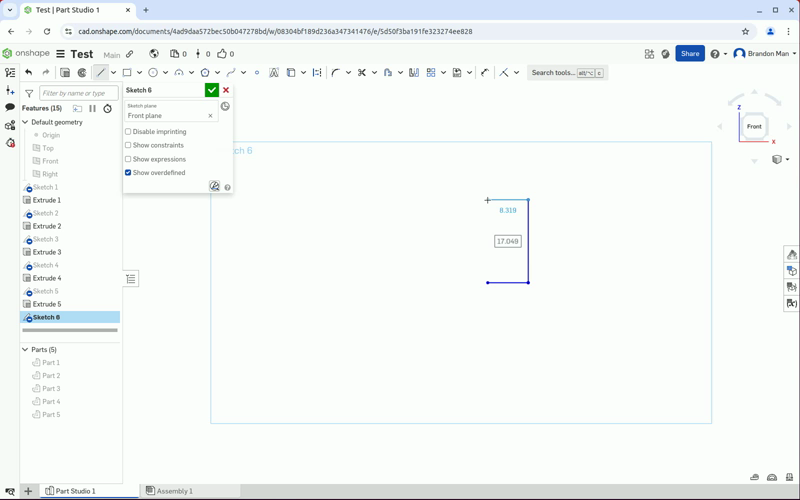
mouse_move(487, 282)
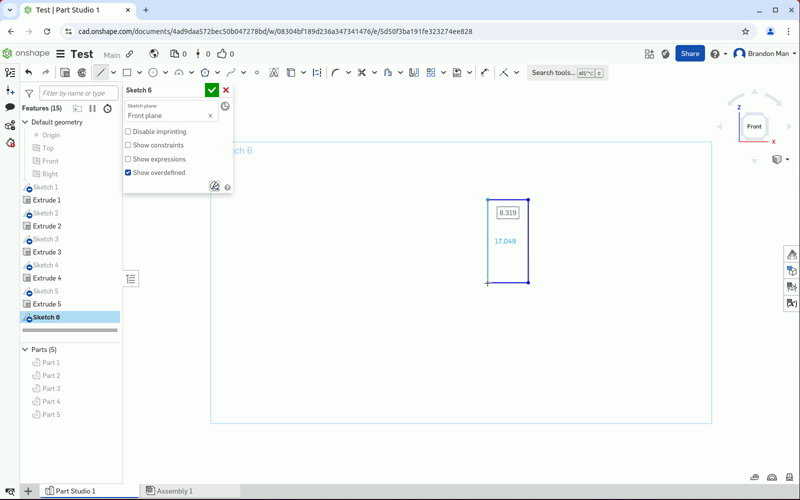
key_up(shift)
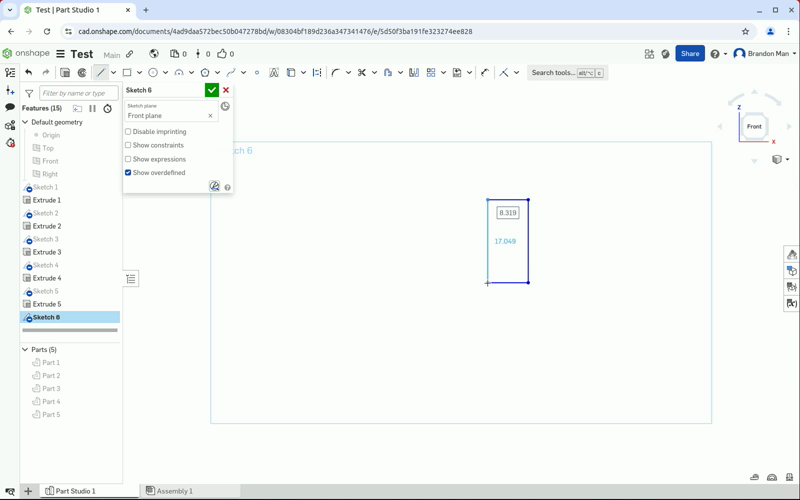
click(487, 282)
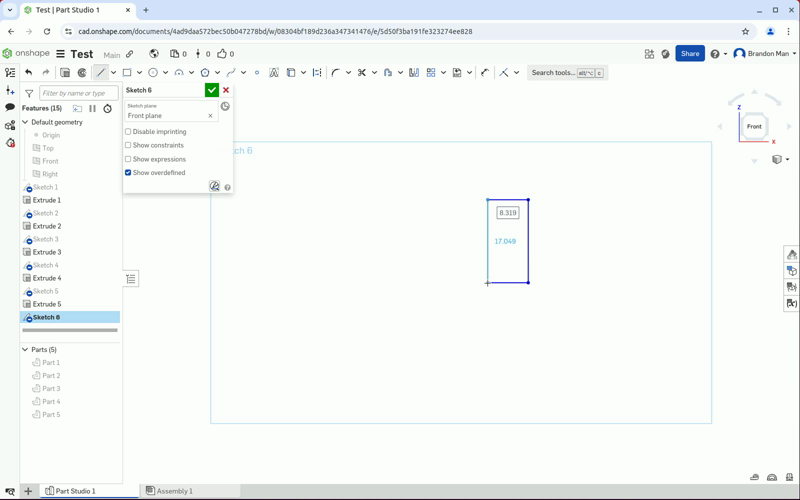
key(esc)
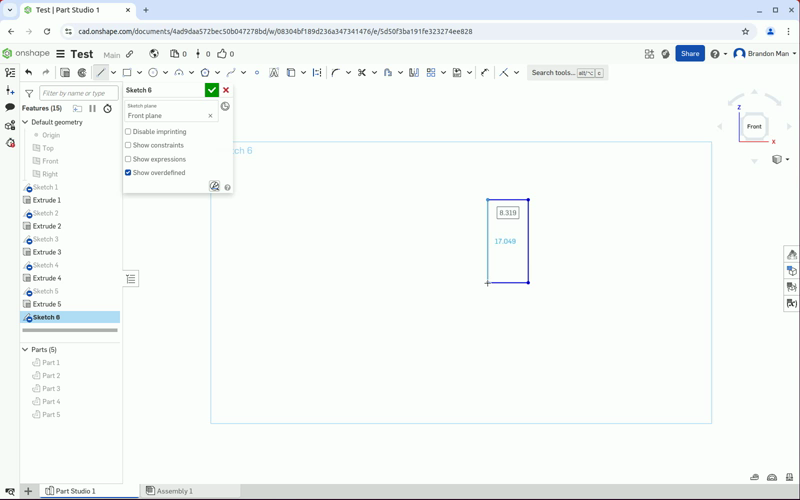
mouse_move(504, 248)
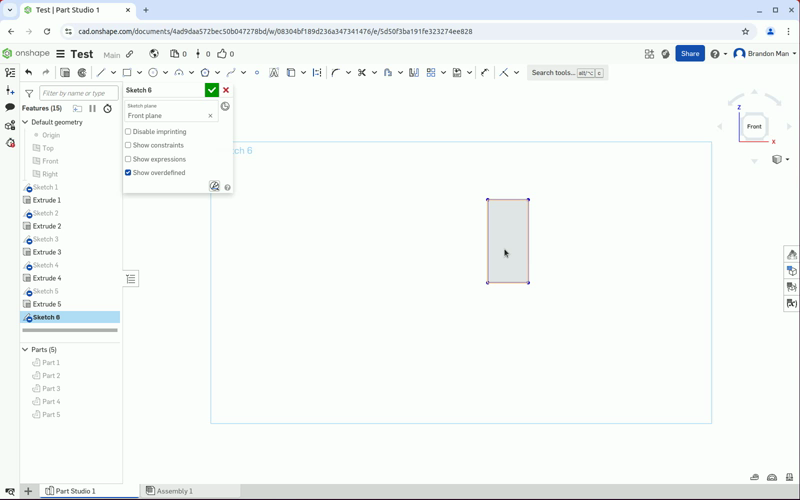
click(504, 248)
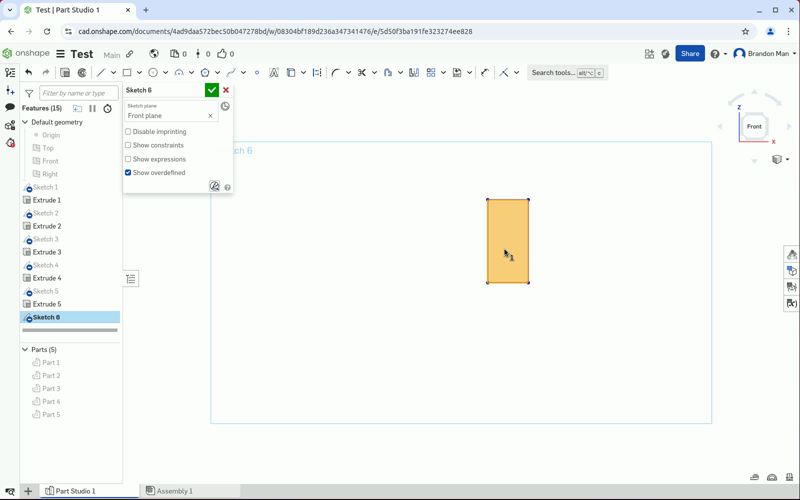
mouse_move(73, 352)
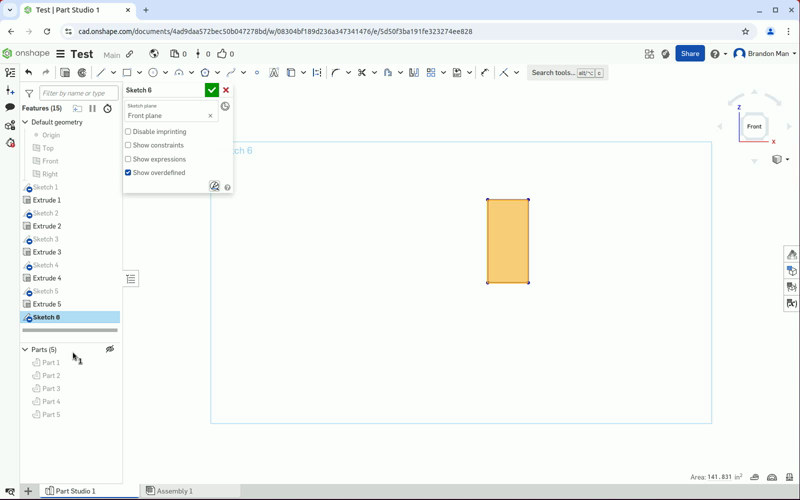
key(shift+y)
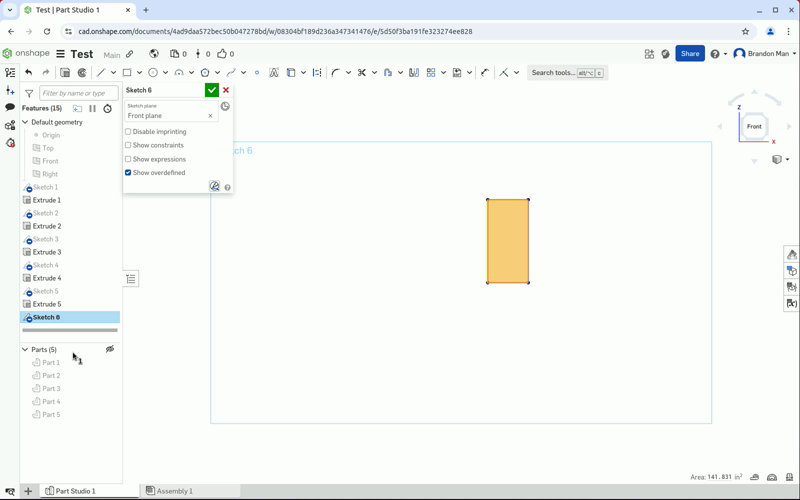
key(shift+e)
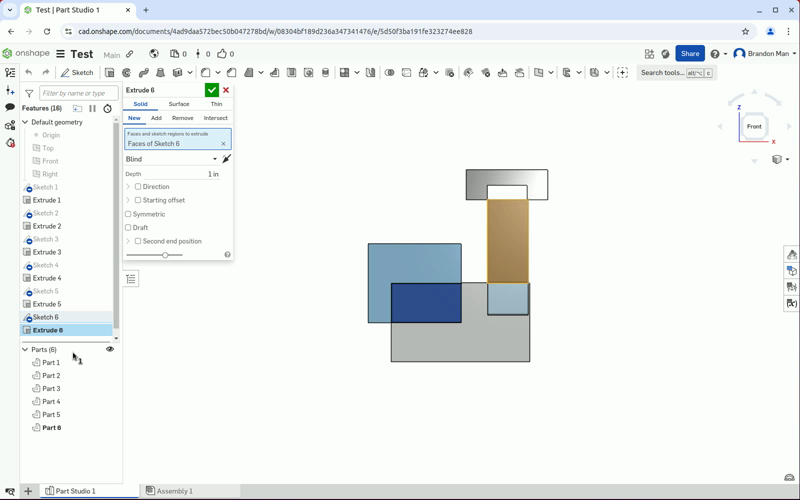
mouse_move(143, 106)
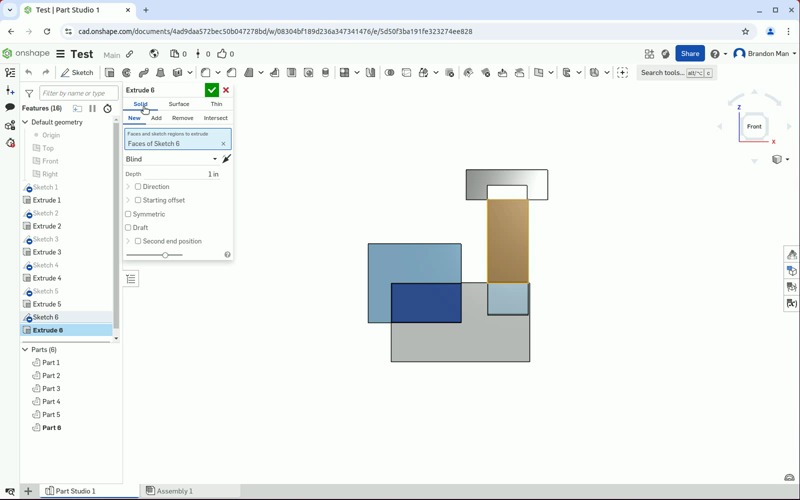
click(143, 106)
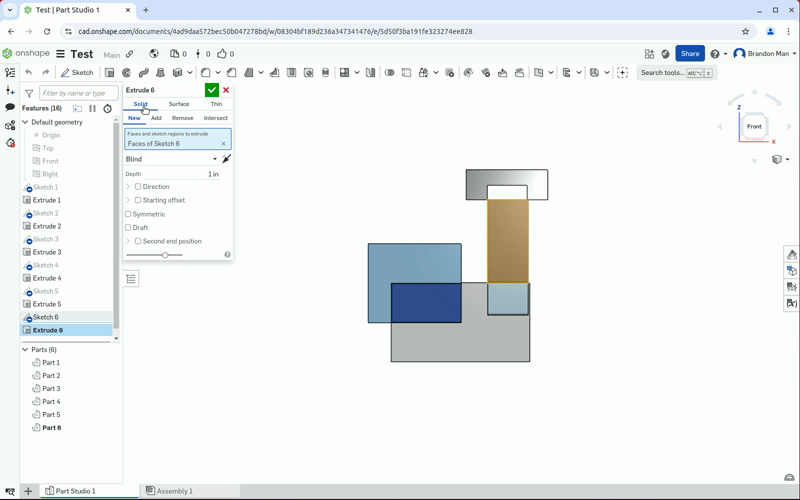
mouse_move(137, 120)
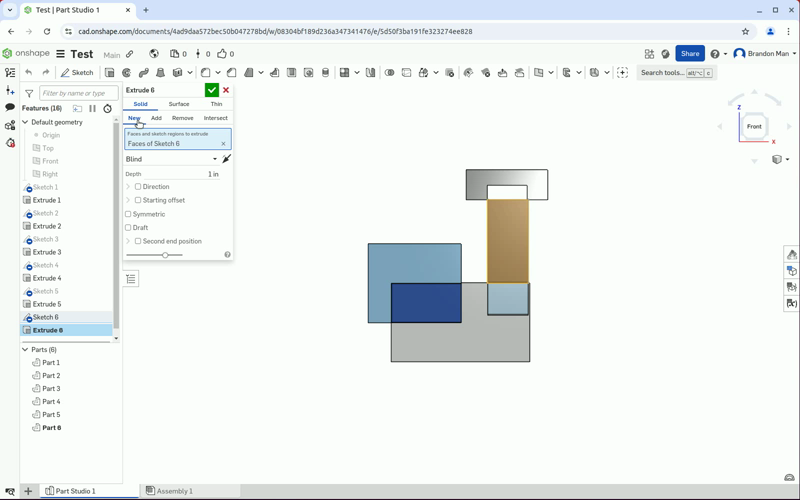
click(137, 120)
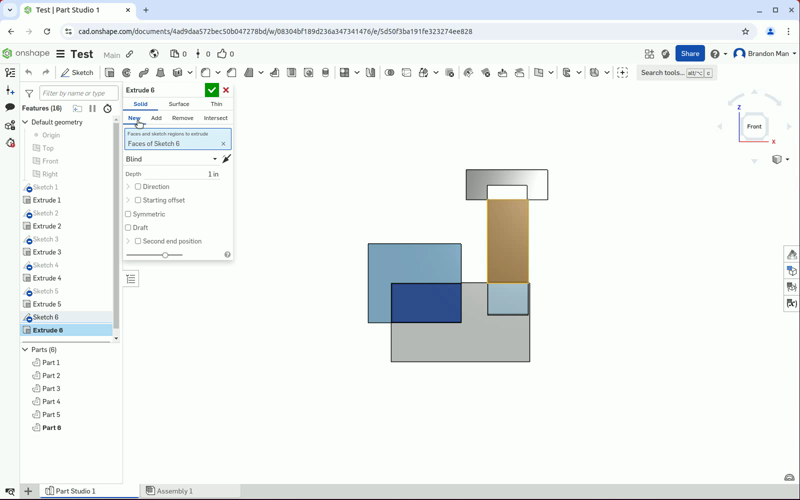
key(tab, 4)
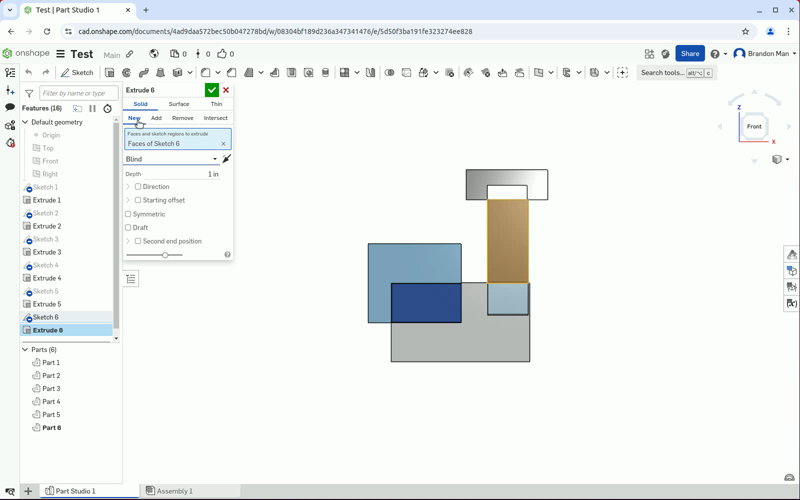
text(17.09)
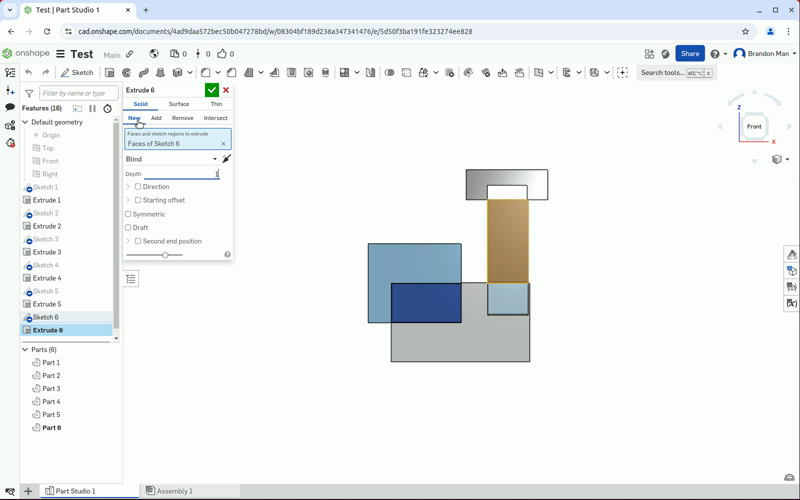
key(enter)
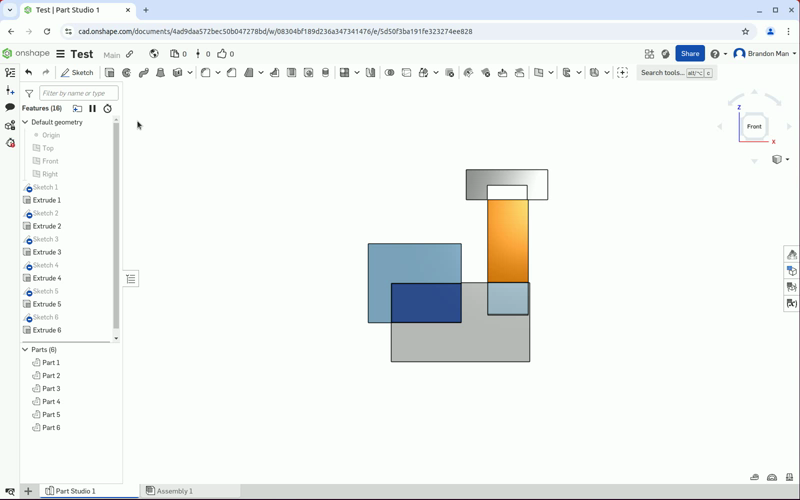
key(shift+h)
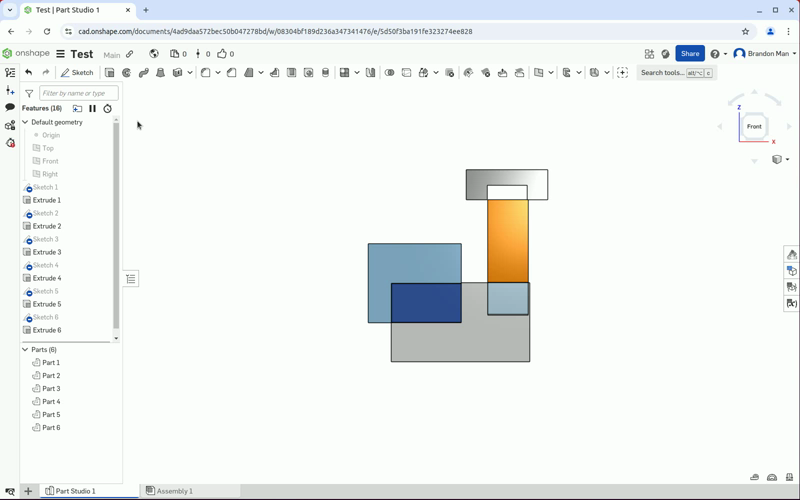
key(shift+h)
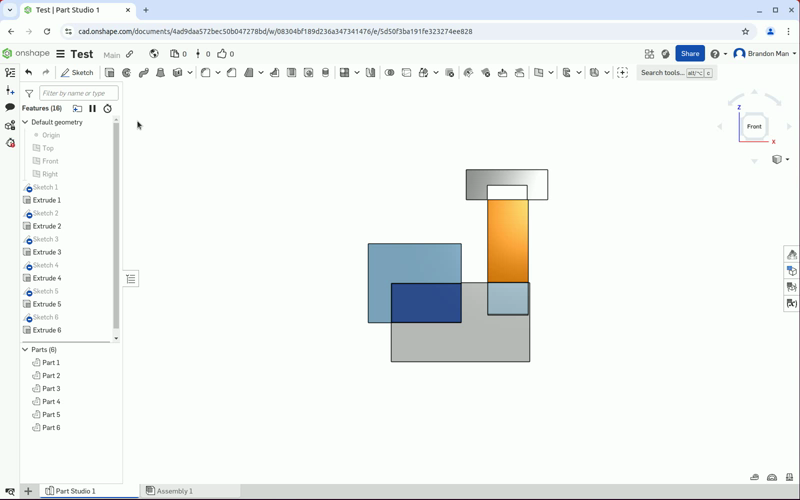
mouse_move(69, 189)
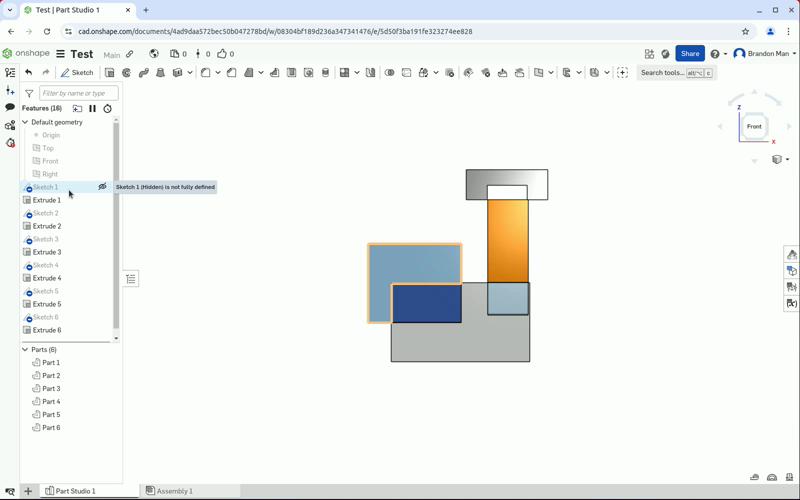
click(69, 189)
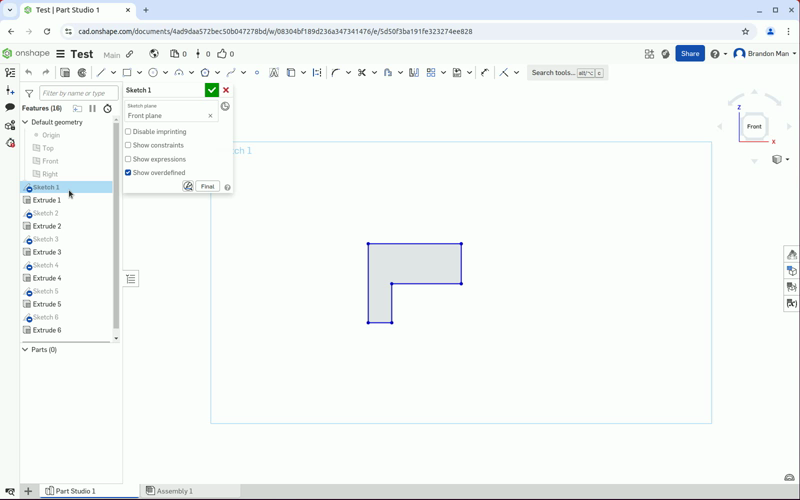
mouse_move(229, 92)
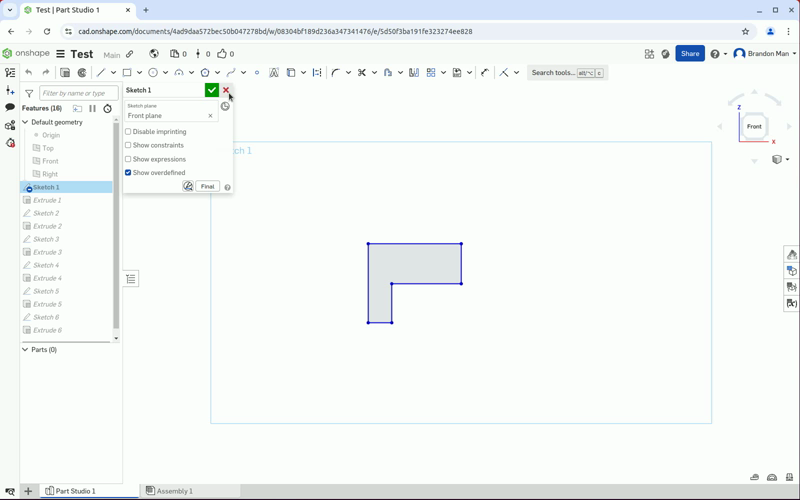
click(229, 92)
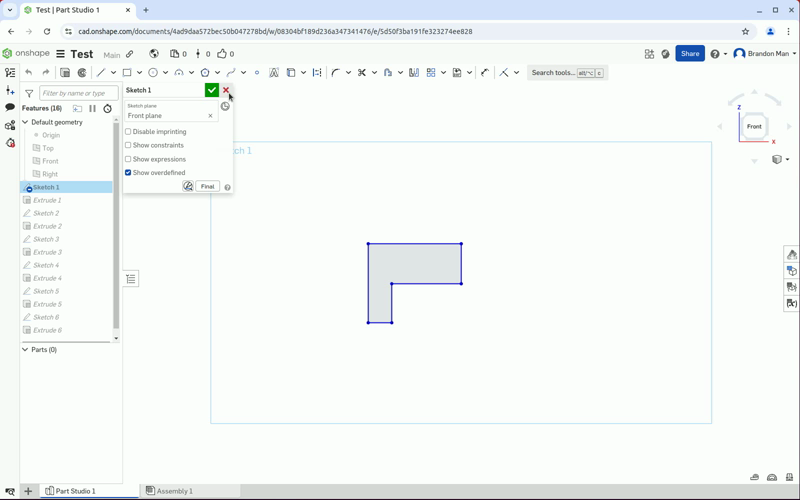
key(shift+s)
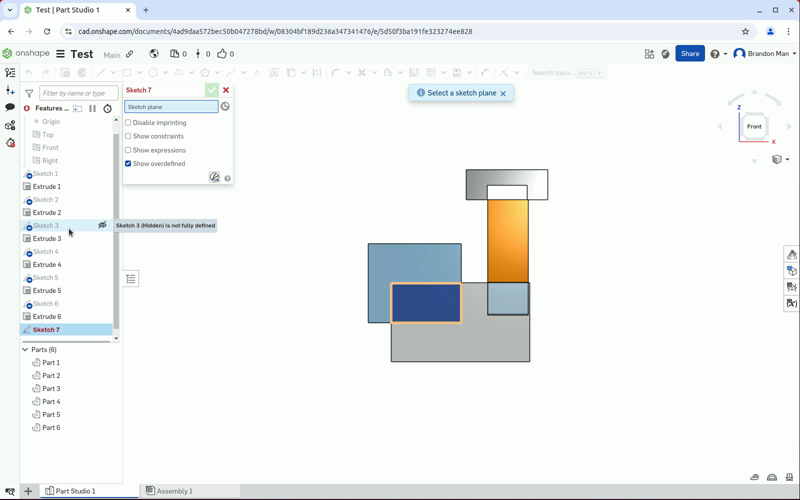
scroll(3)
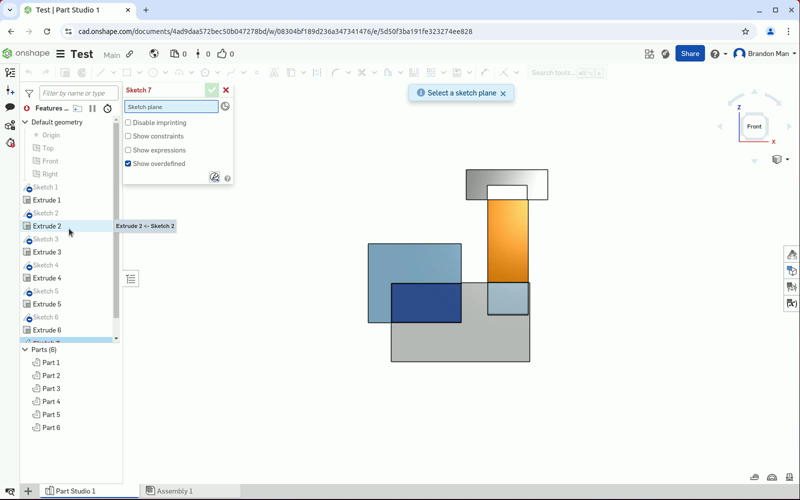
mouse_move(69, 163)
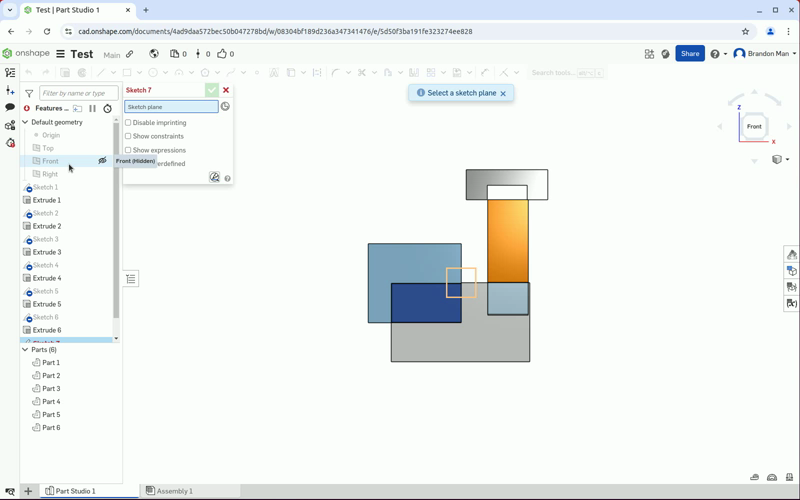
click(69, 163)
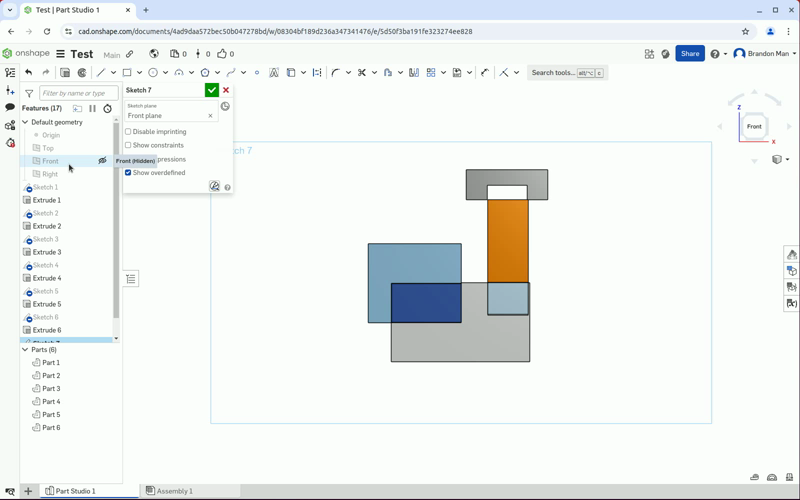
mouse_move(73, 352)
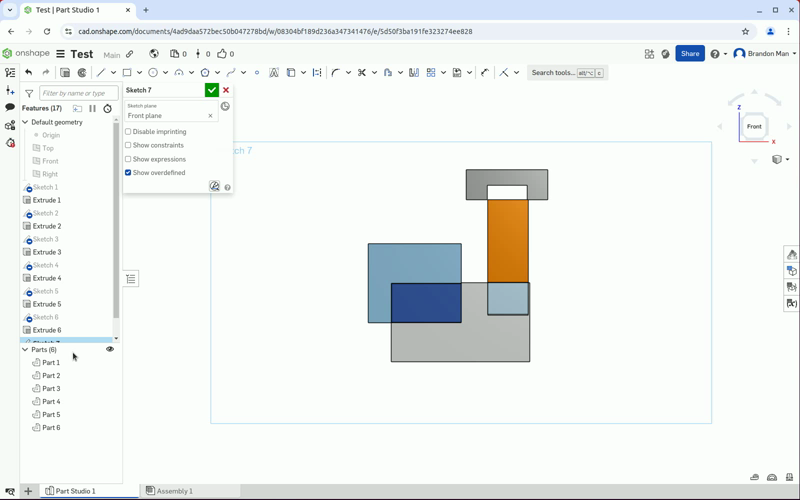
key(y)
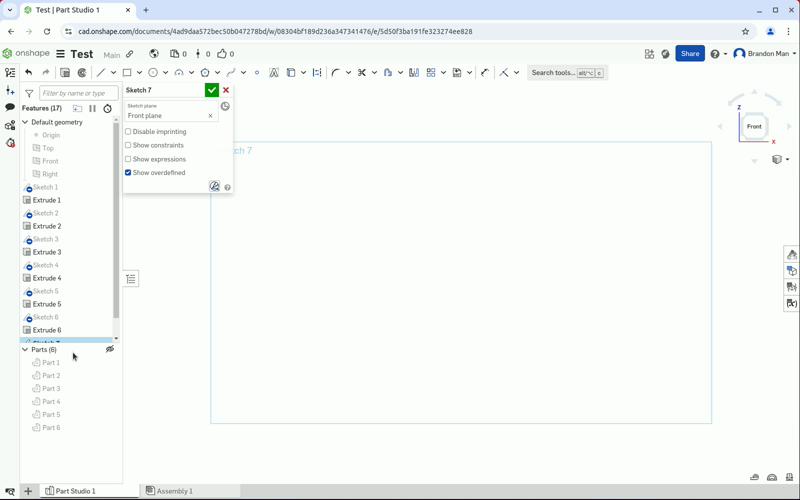
key(l)
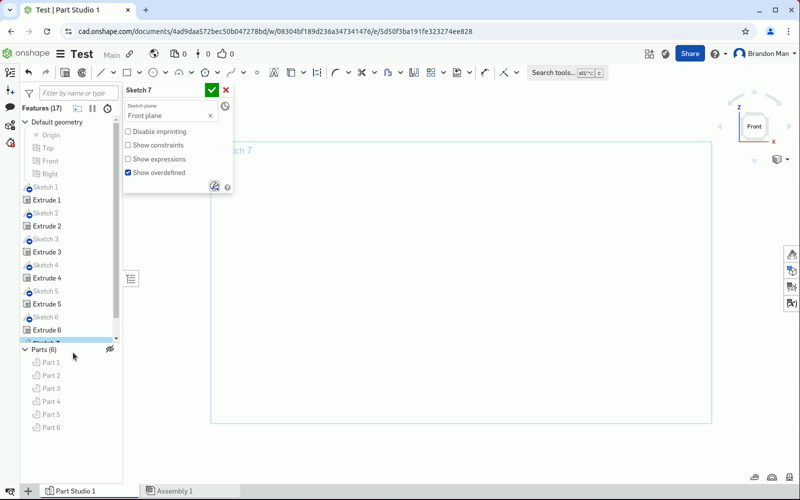
key_down(shift)
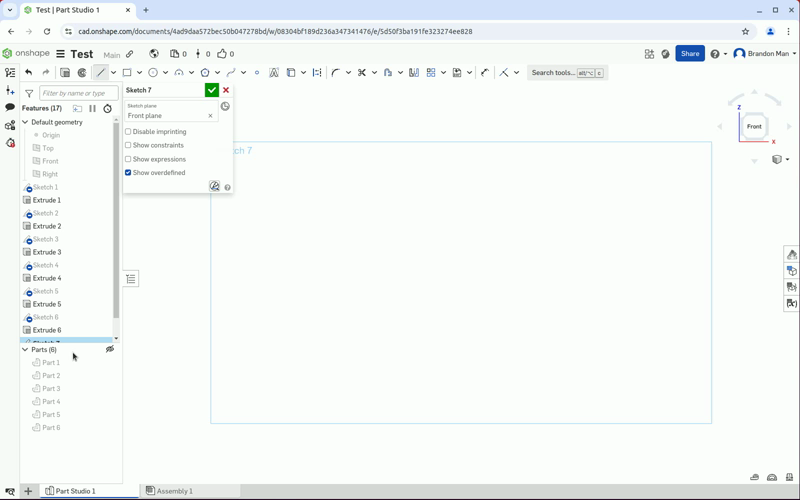
mouse_move(487, 199)
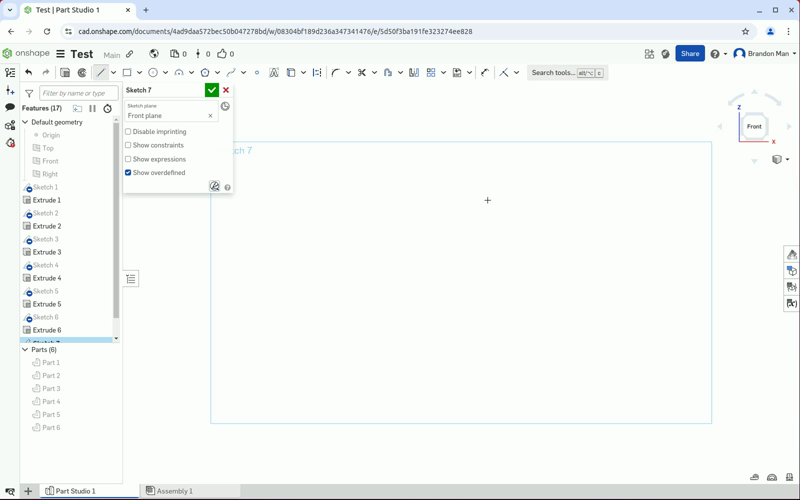
click(487, 199)
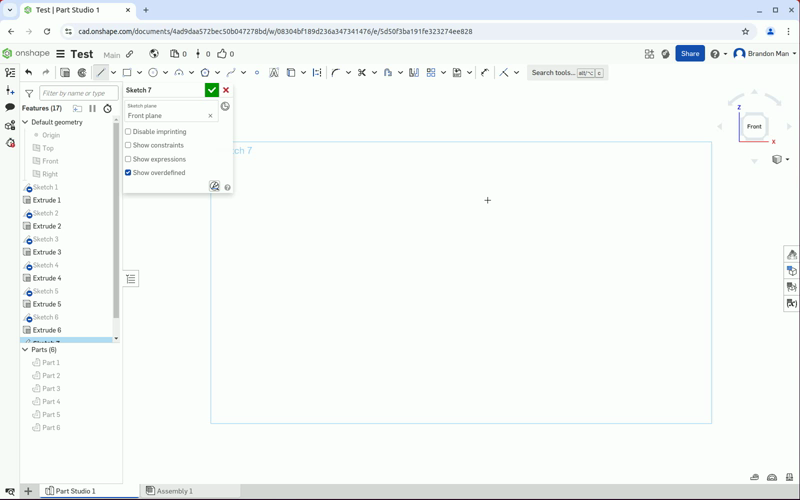
key_up(shift)
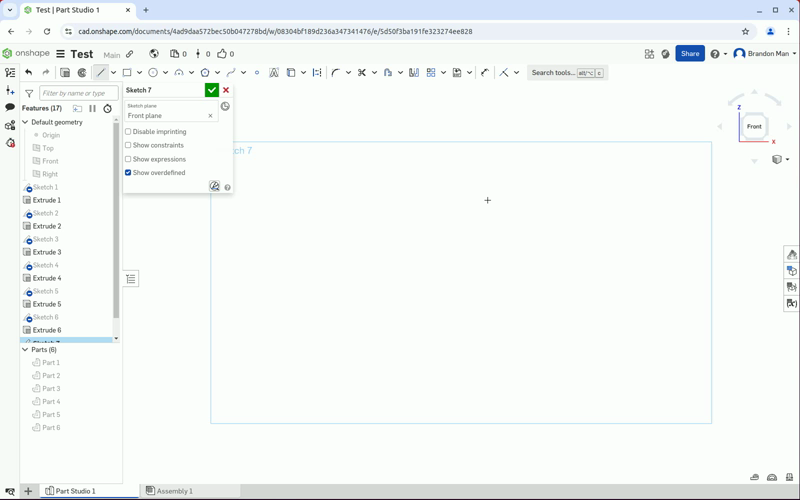
key_down(shift)
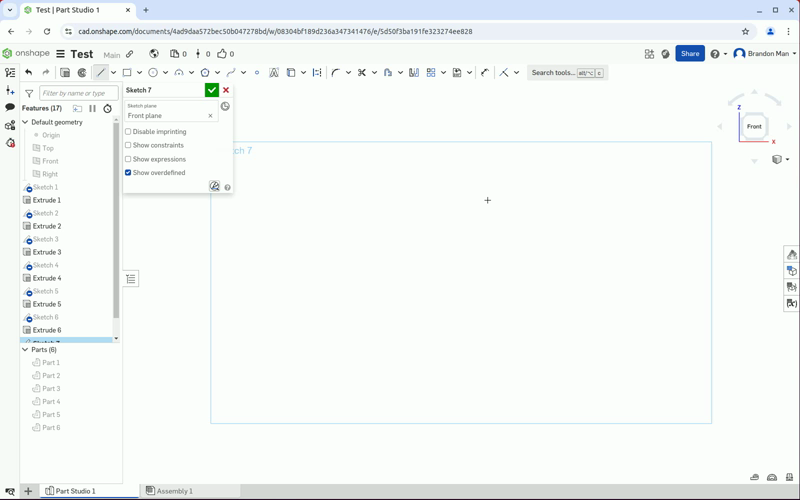
mouse_move(517, 199)
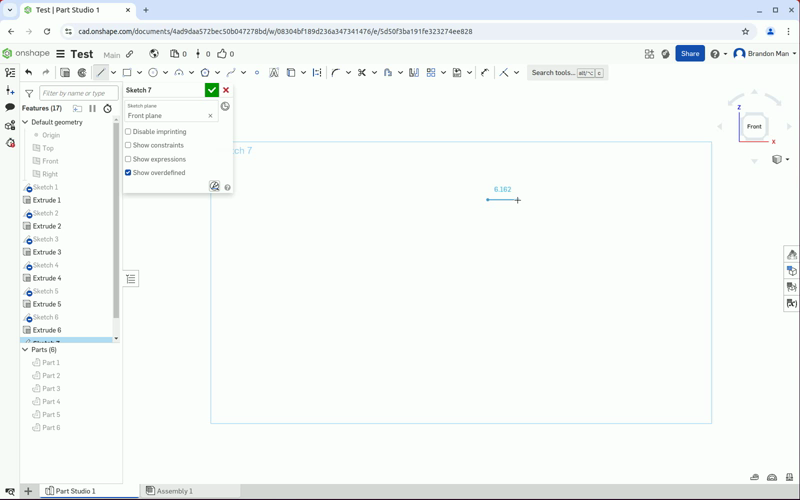
mouse_move(528, 199)
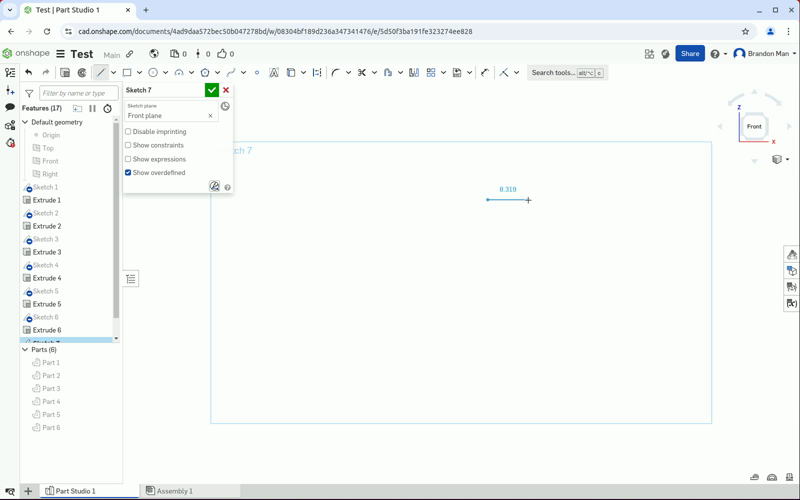
click(528, 199)
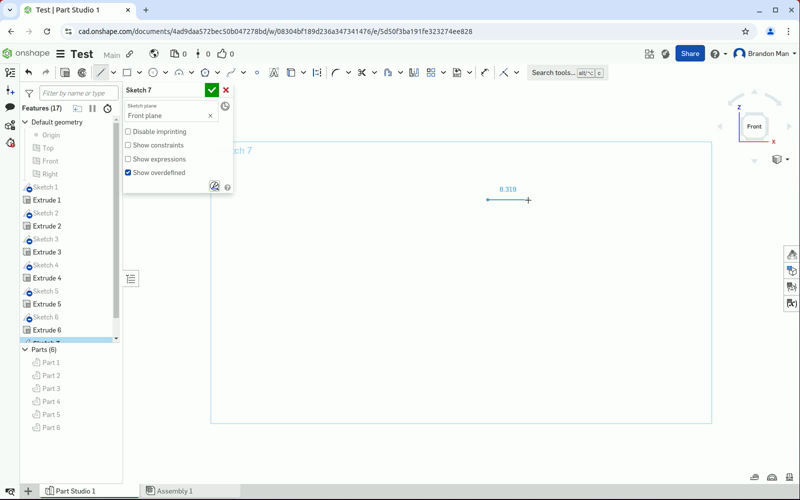
key_up(shift)
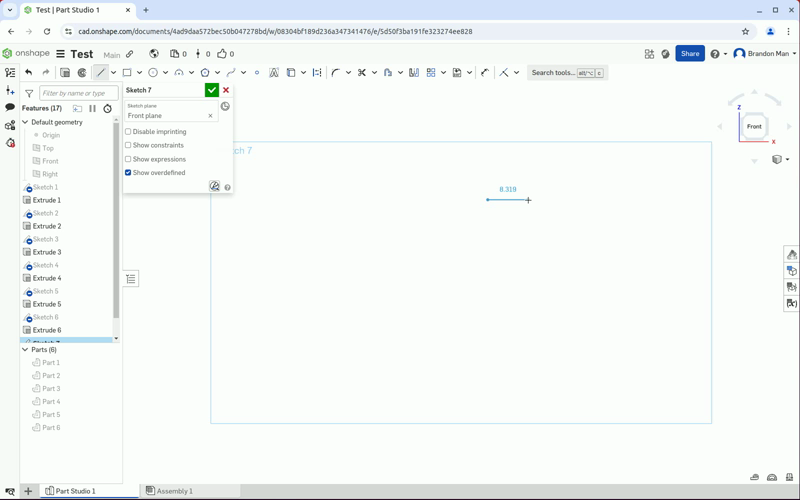
key_down(shift)
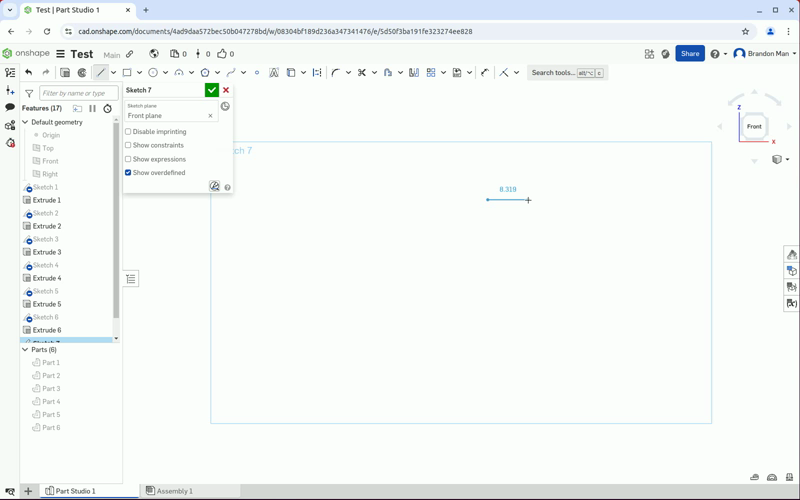
mouse_move(558, 199)
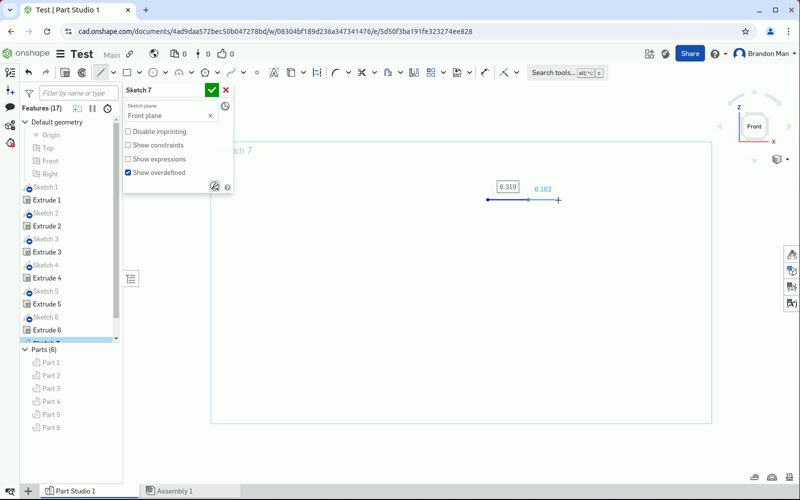
mouse_move(528, 184)
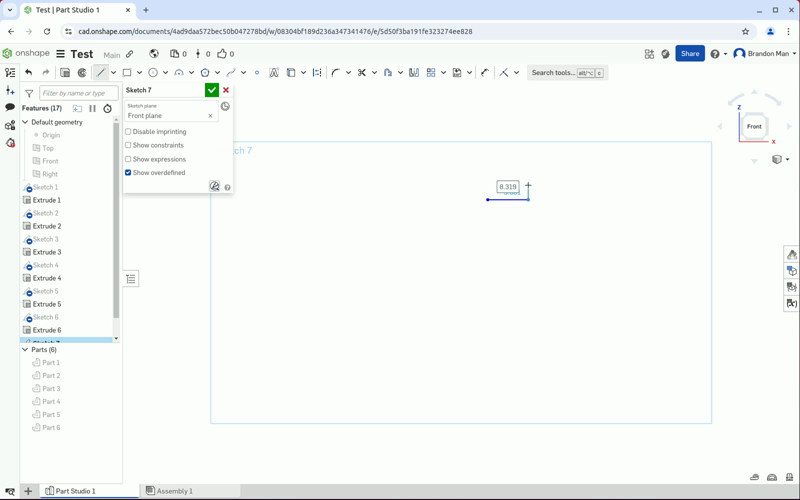
click(528, 184)
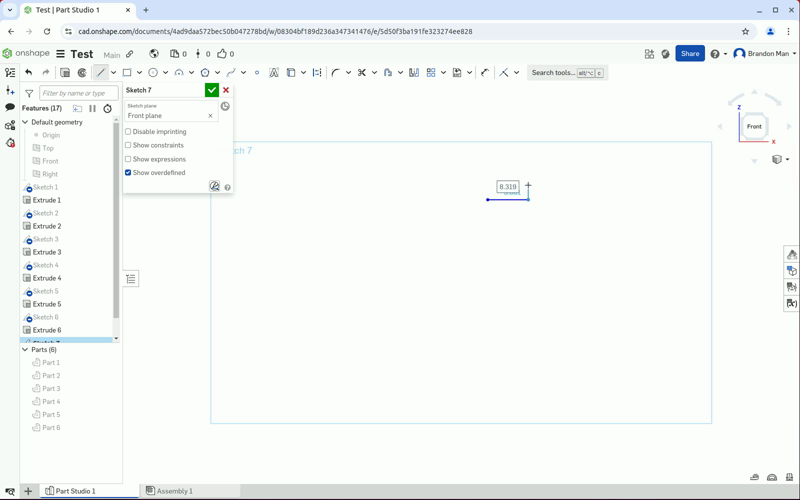
key_up(shift)
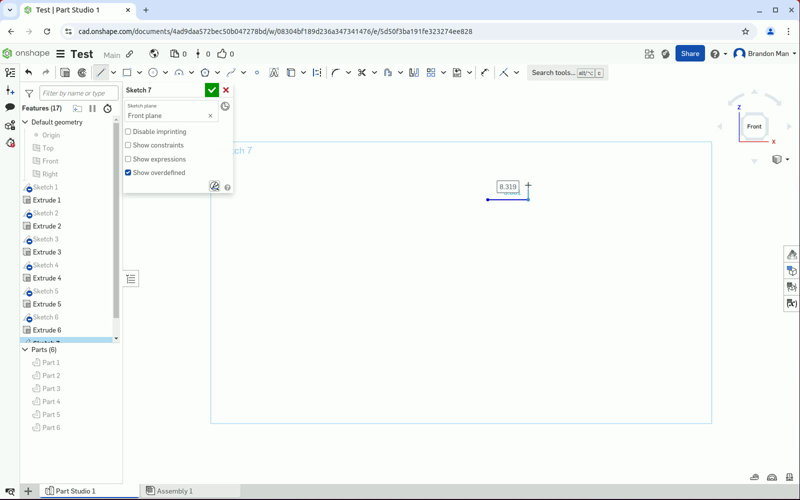
key_down(shift)
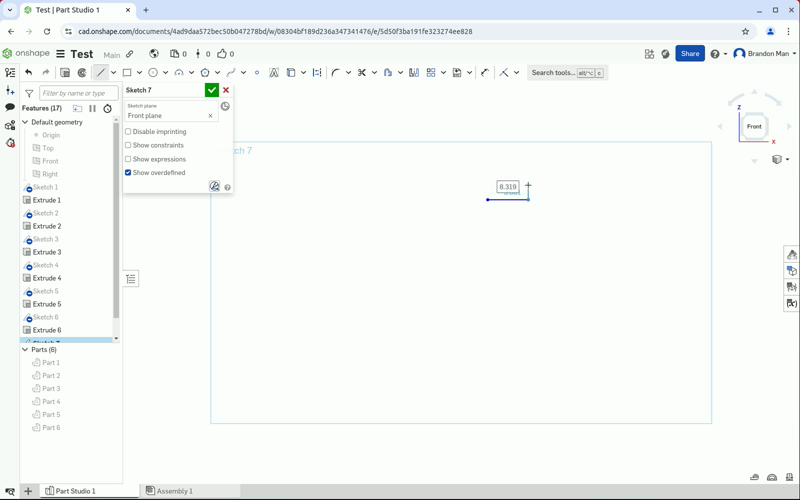
mouse_move(558, 184)
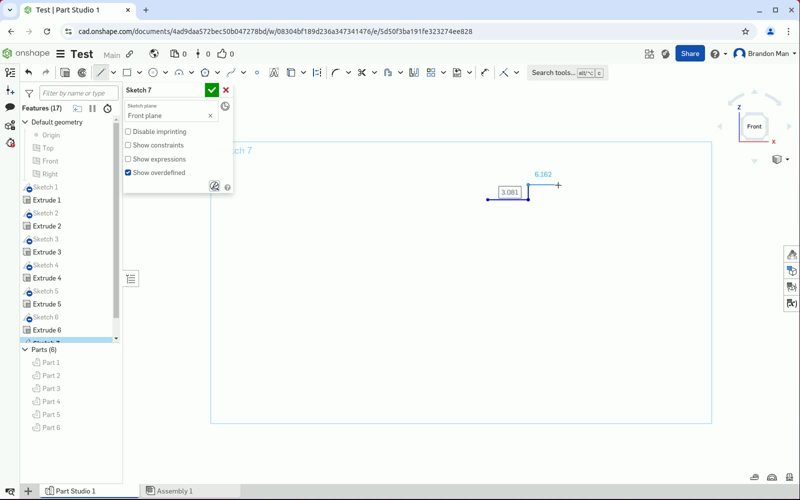
mouse_move(487, 184)
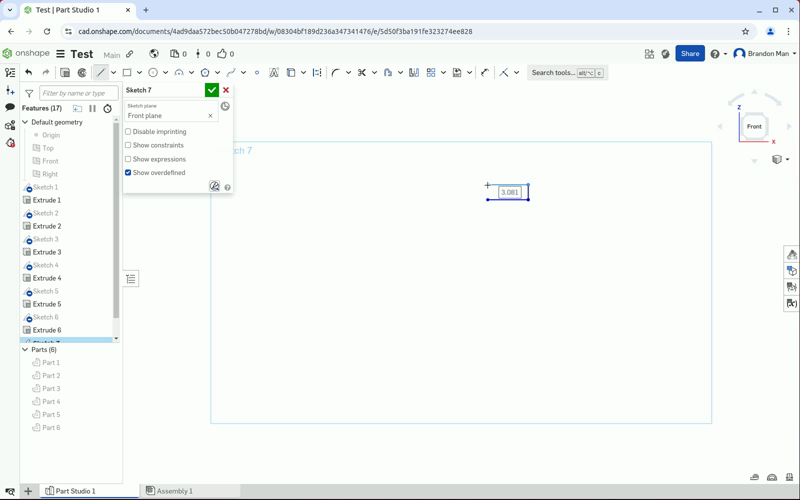
click(487, 184)
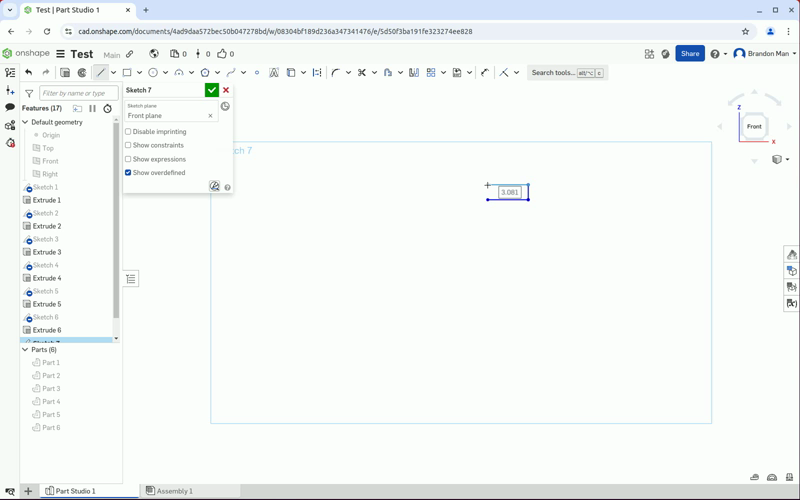
key_up(shift)
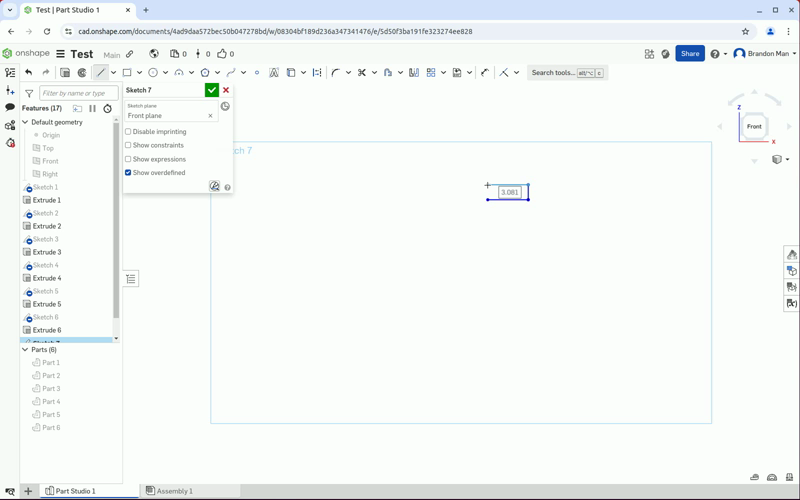
mouse_move(517, 184)
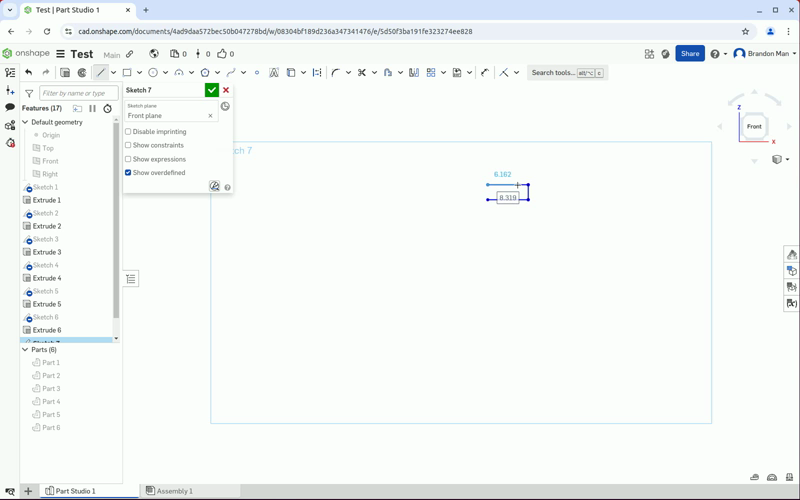
key_down(shift)
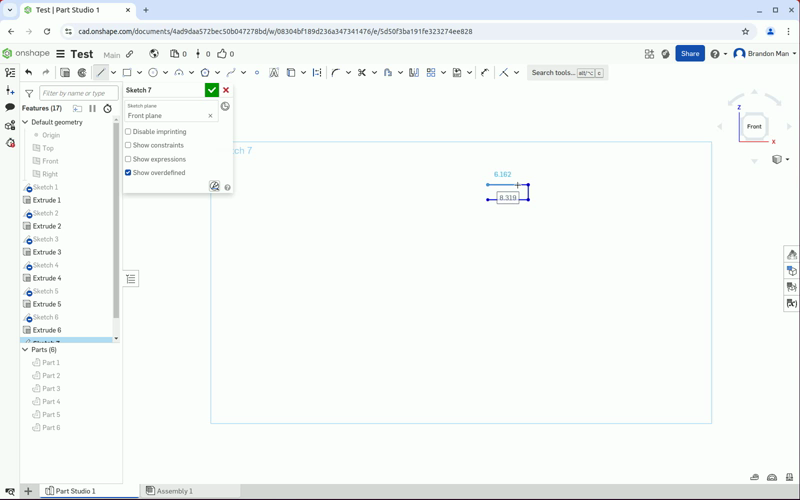
mouse_move(487, 199)
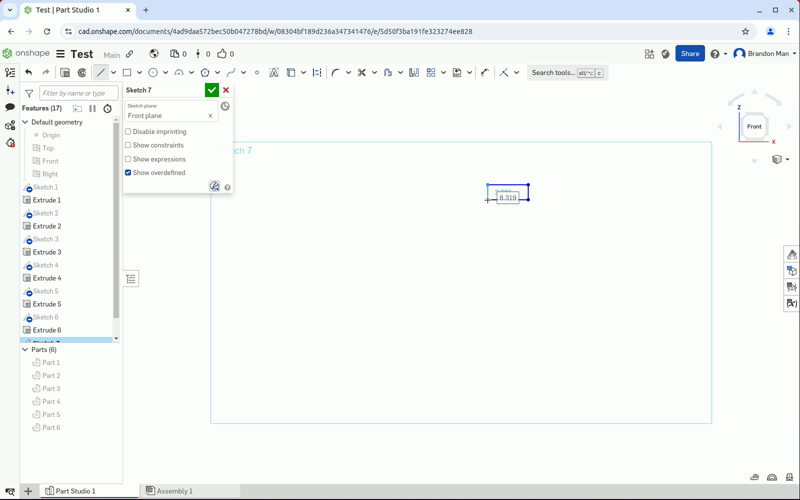
key_up(shift)
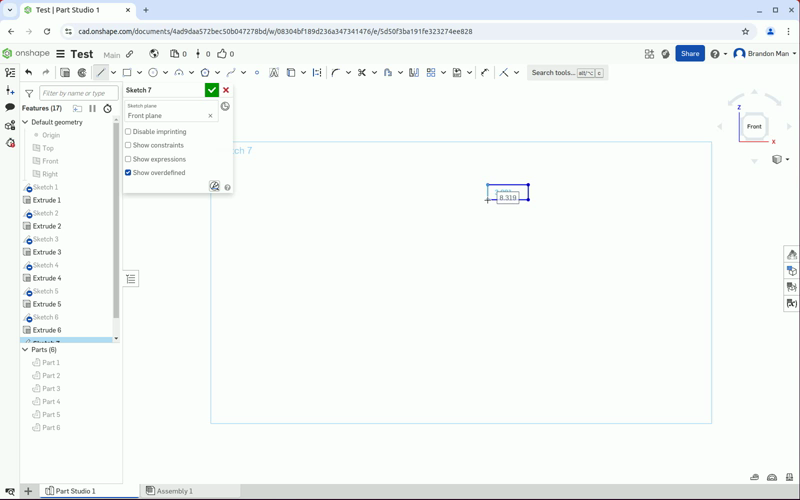
click(487, 199)
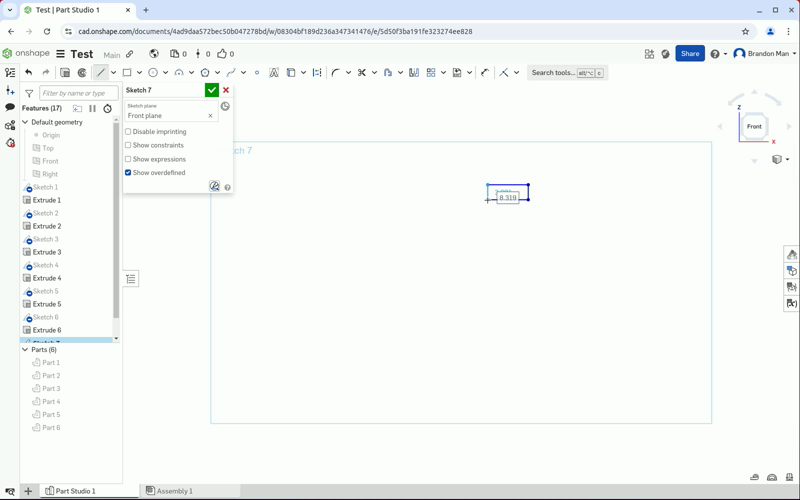
key(esc)
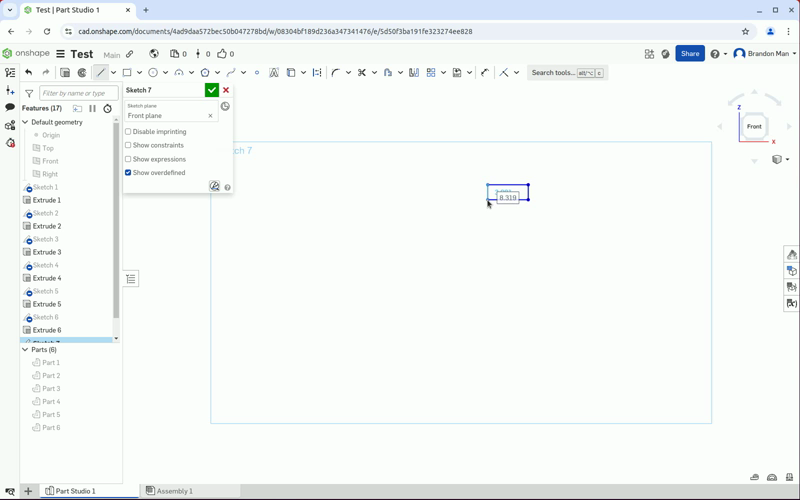
mouse_move(501, 185)
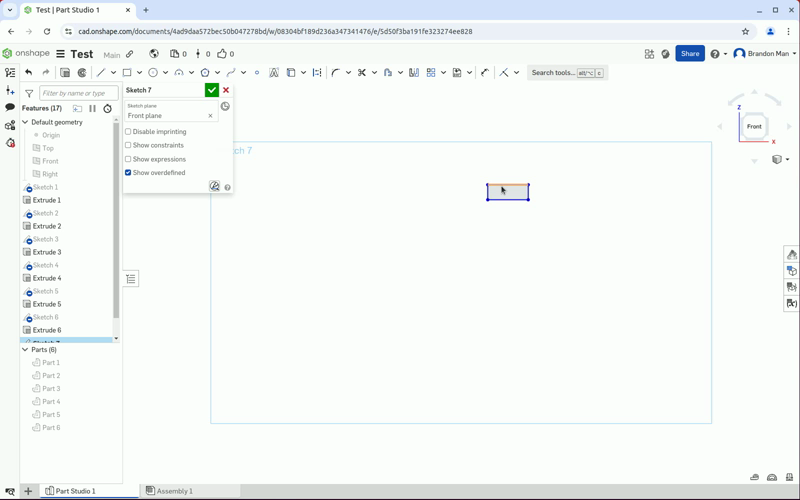
scroll(6)
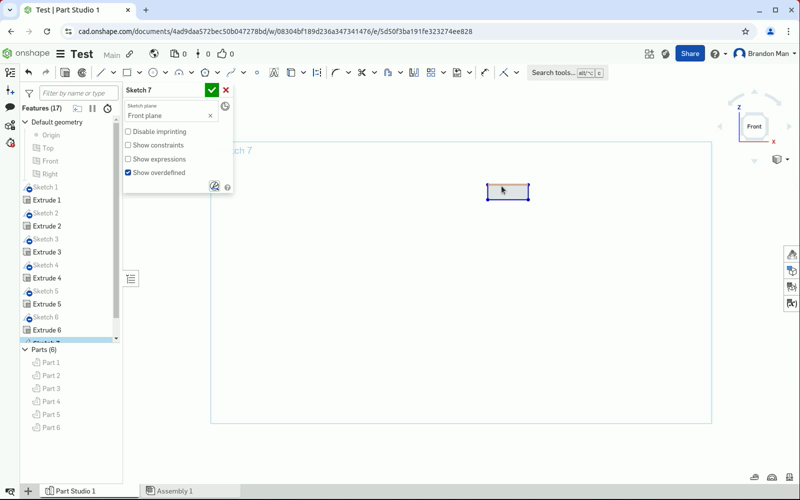
scroll(6)
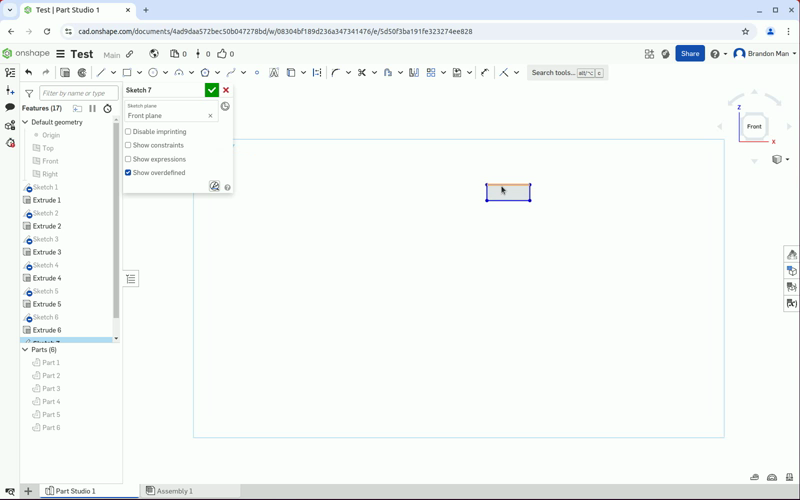
scroll(6)
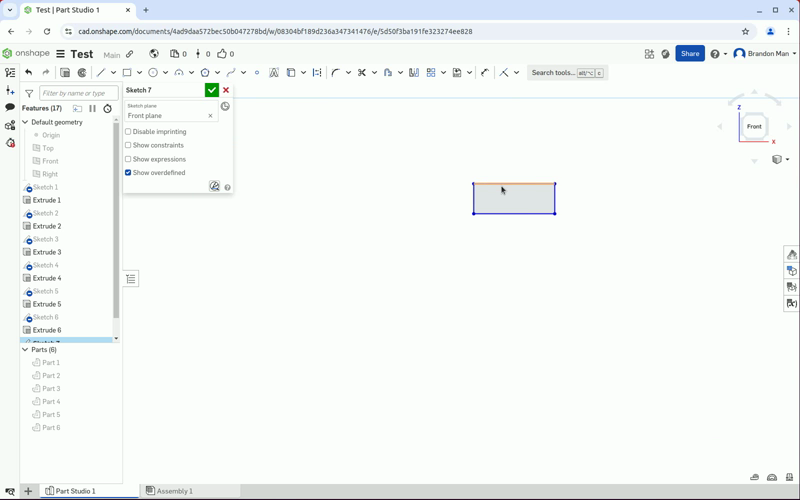
scroll(6)
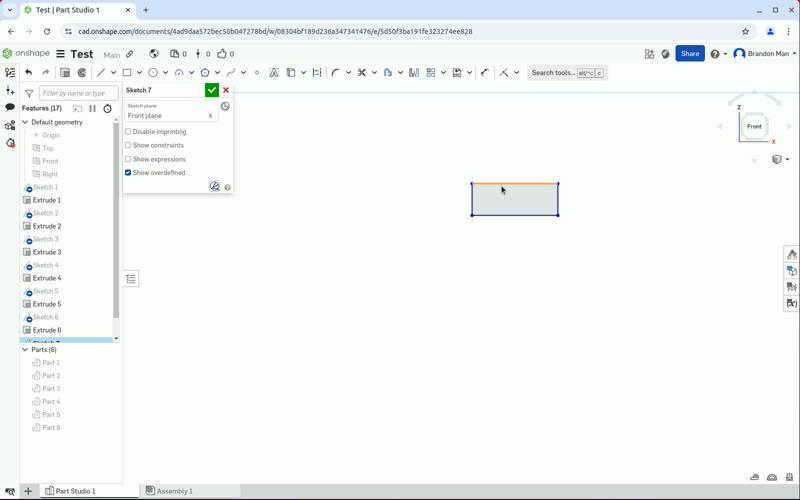
scroll(6)
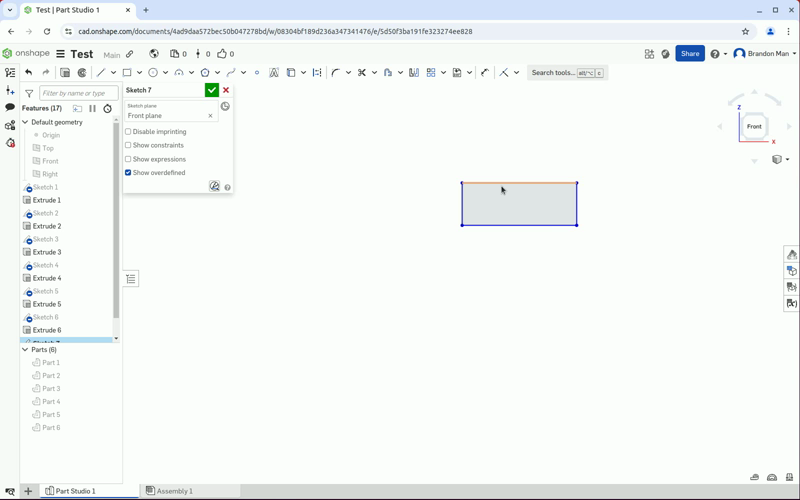
scroll(6)
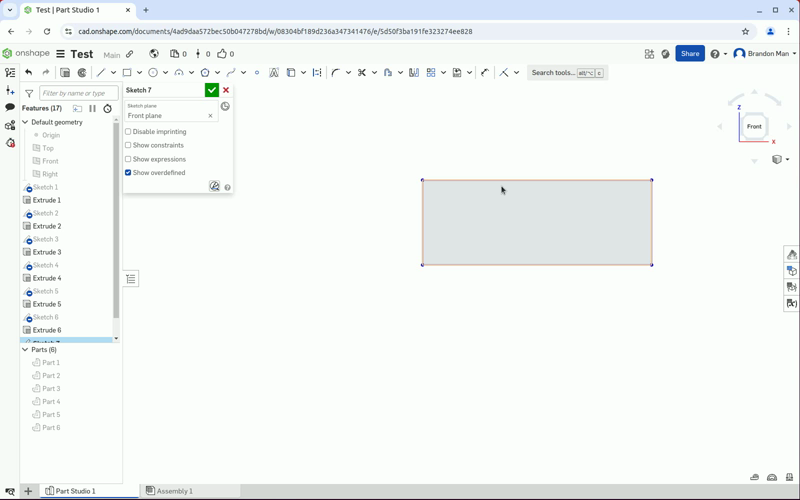
scroll(6)
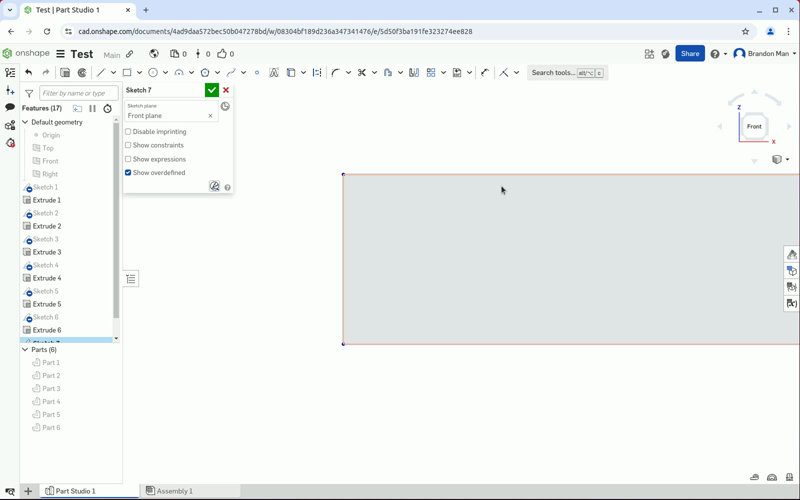
click(501, 185)
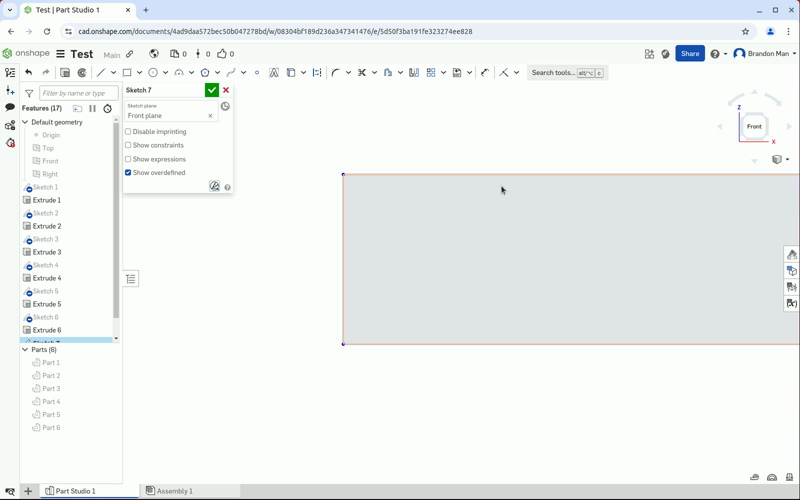
scroll(-6)
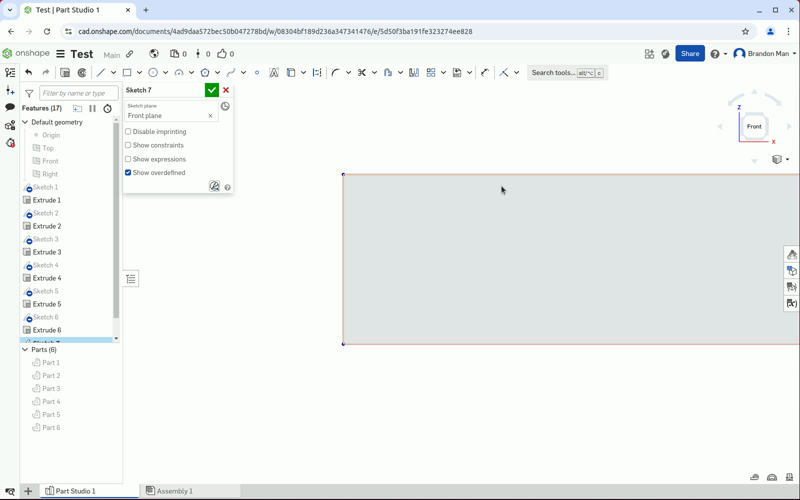
scroll(-6)
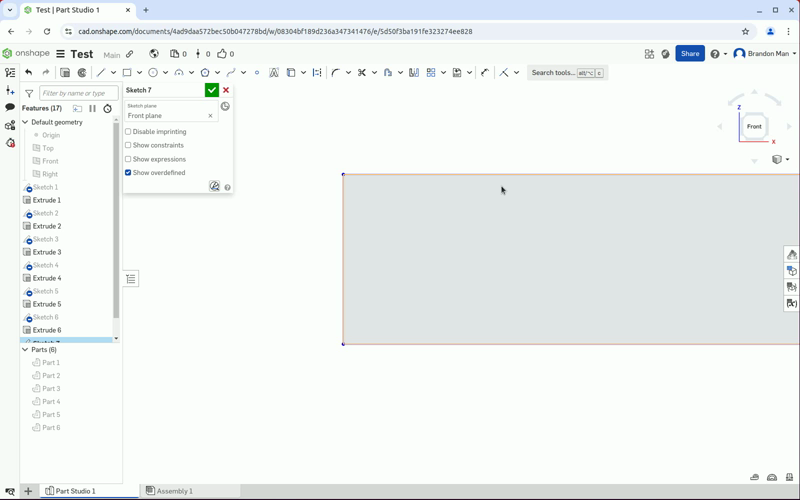
scroll(-6)
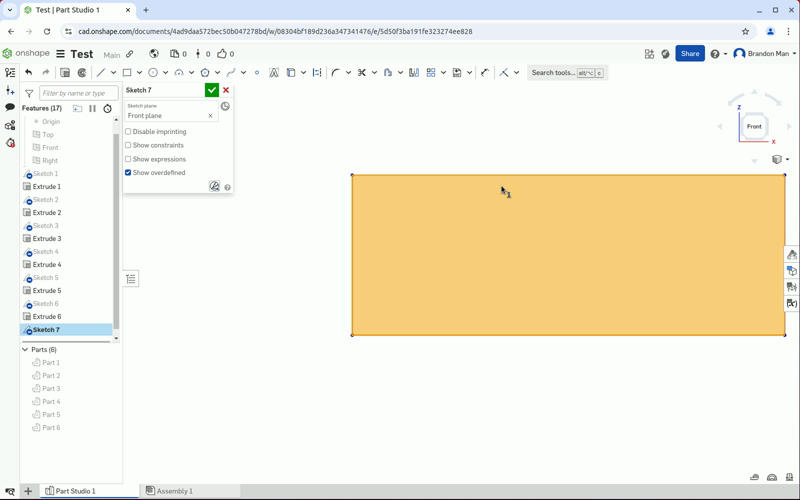
scroll(-6)
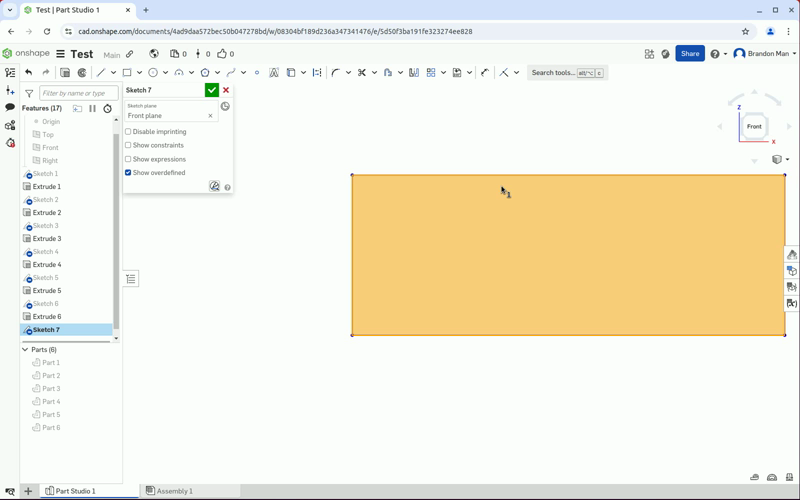
scroll(-6)
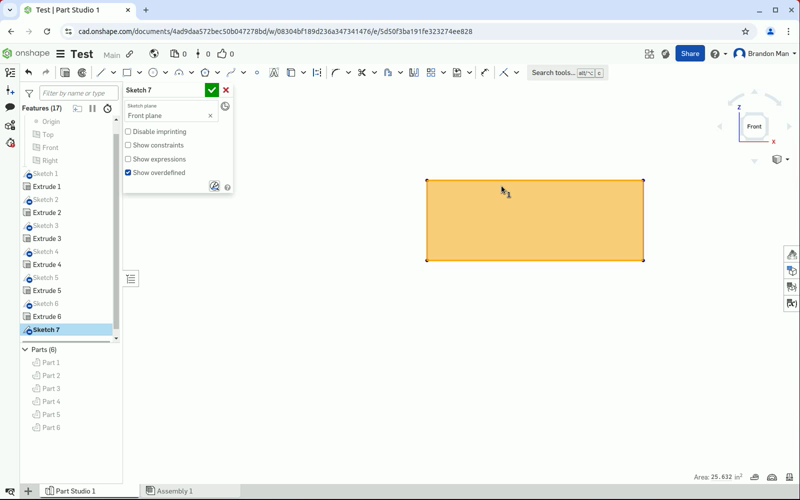
scroll(-6)
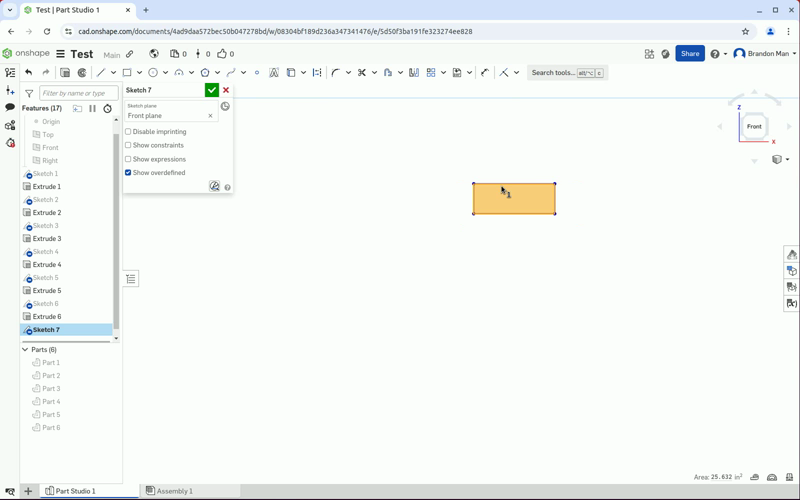
scroll(-6)
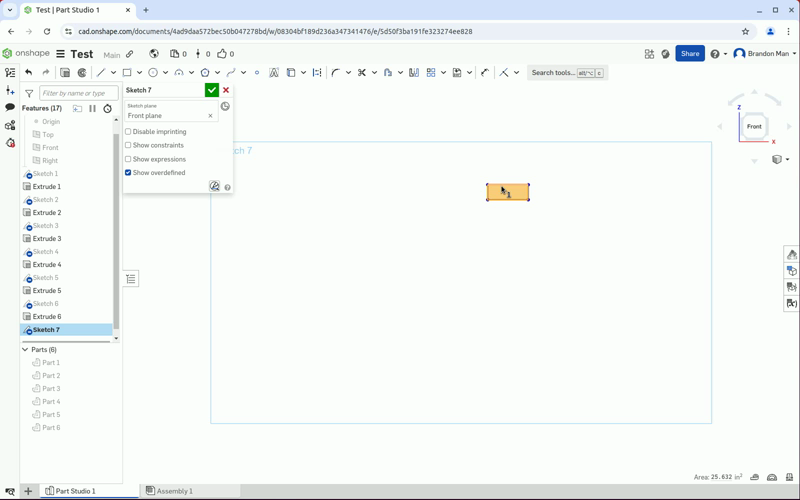
mouse_move(73, 352)
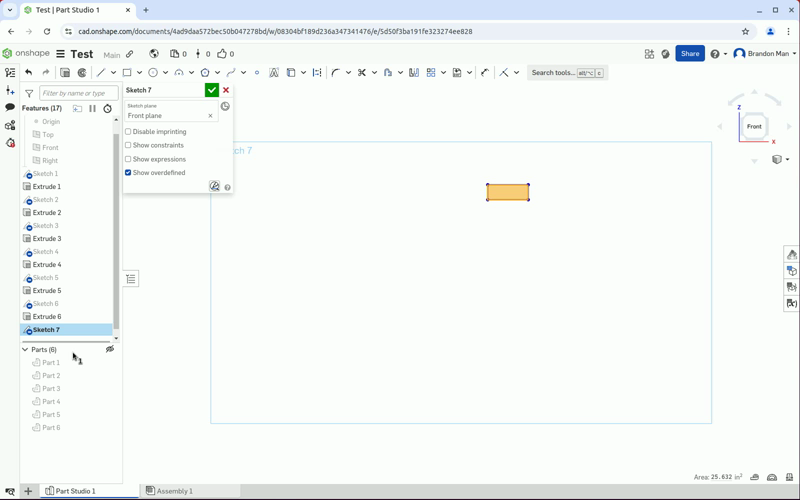
key(shift+y)
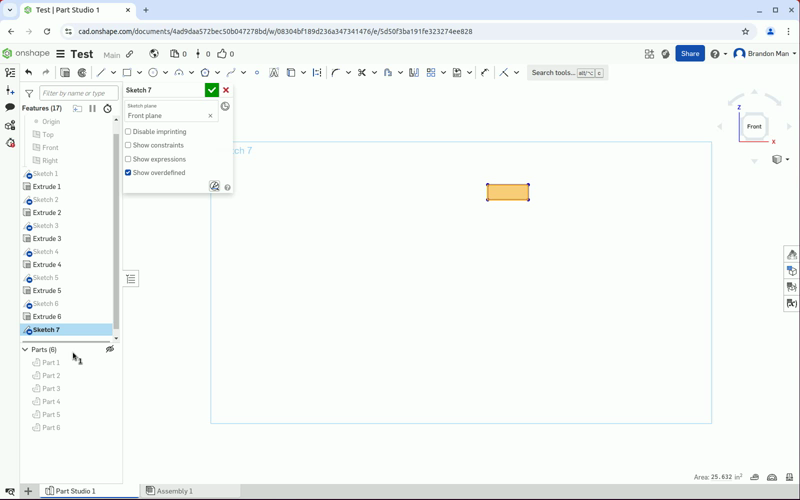
key(shift+e)
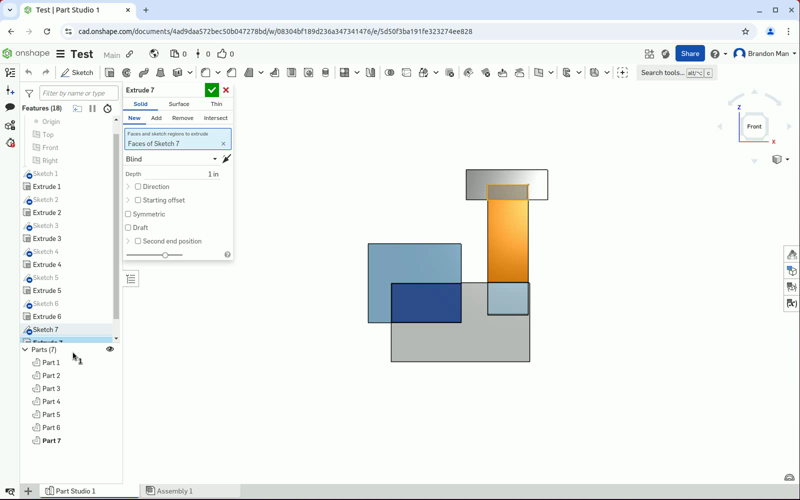
mouse_move(143, 106)
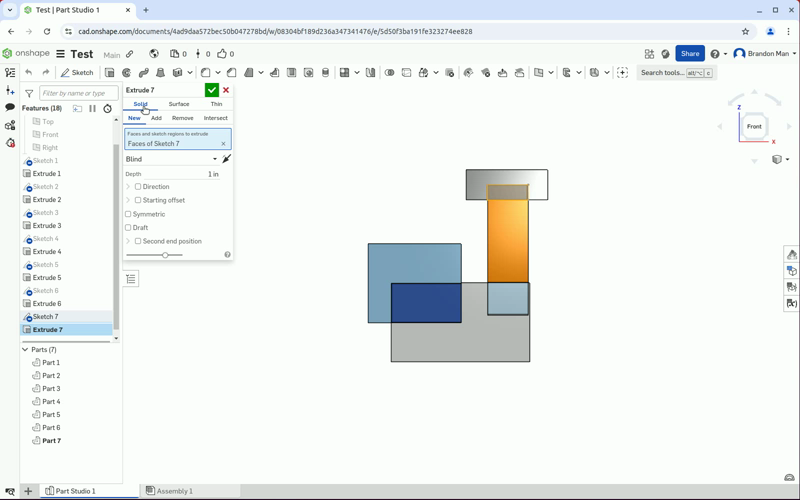
click(143, 106)
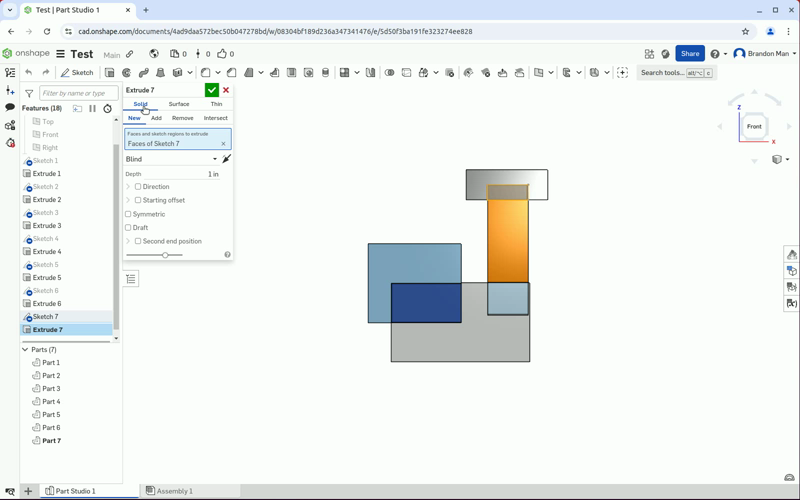
mouse_move(137, 120)
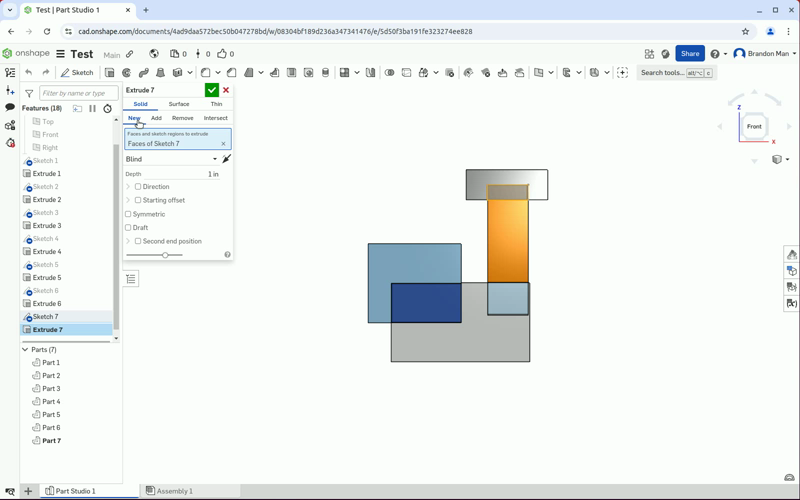
click(137, 120)
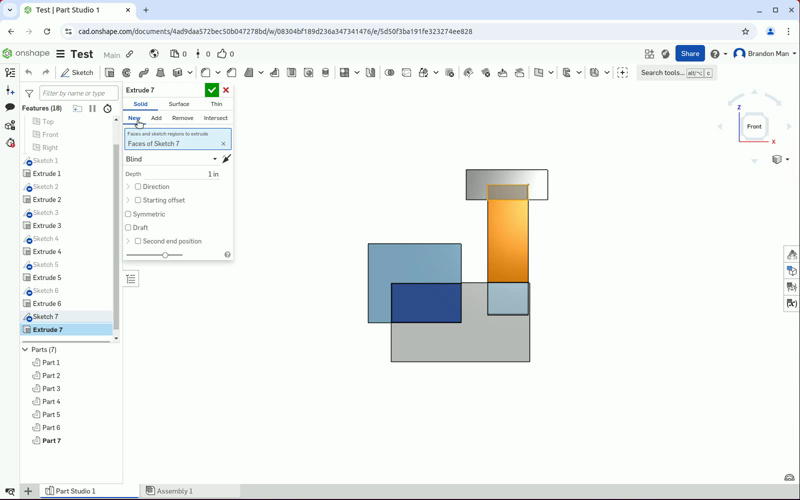
key(tab, 4)
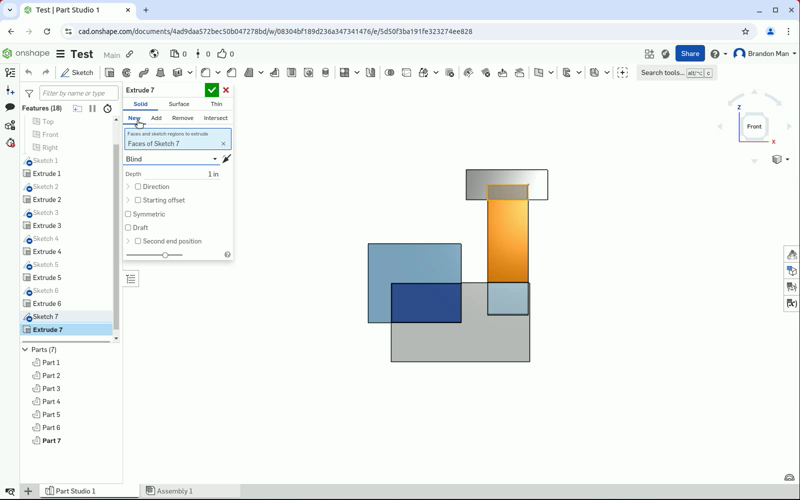
text(17.09)
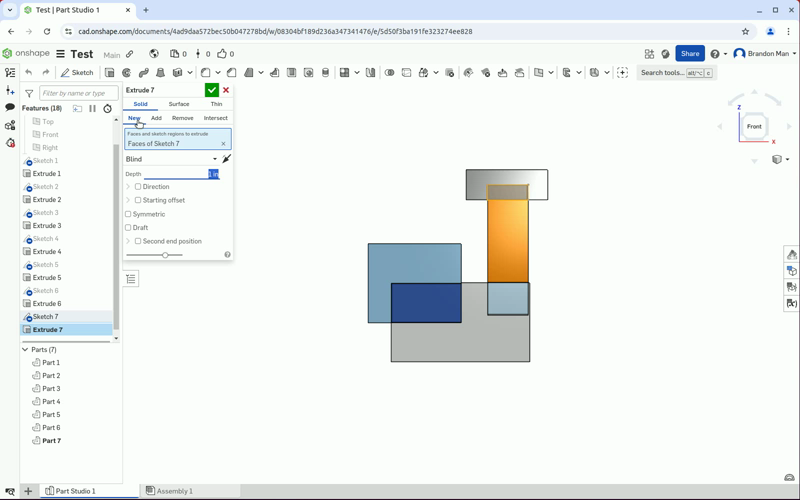
key(enter)
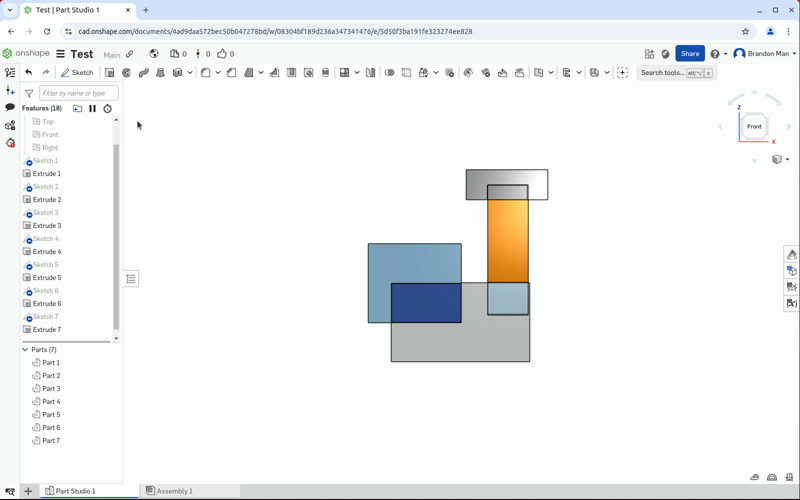
key(shift+h)
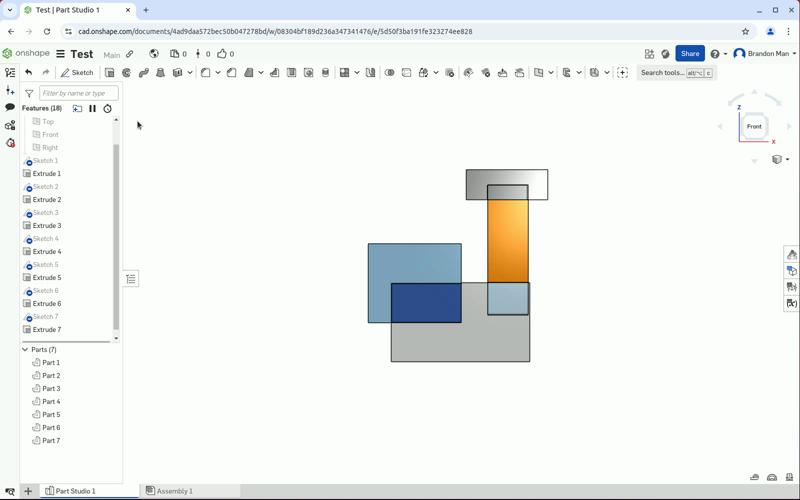
key(shift+h)
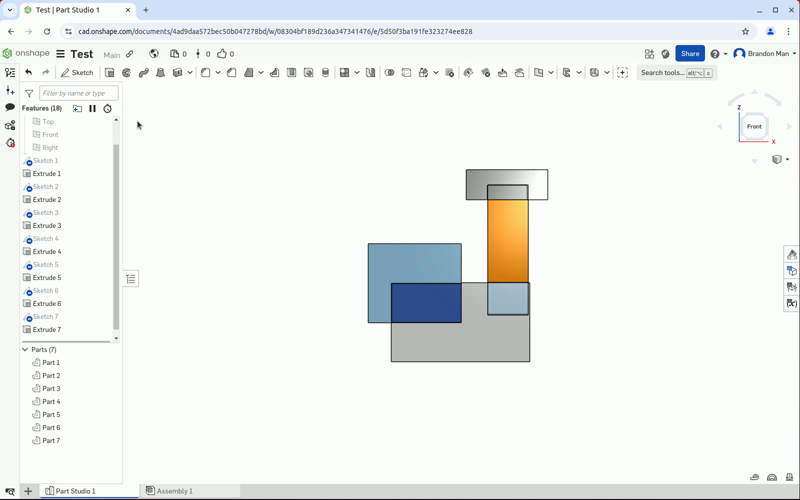
key(shift+7)
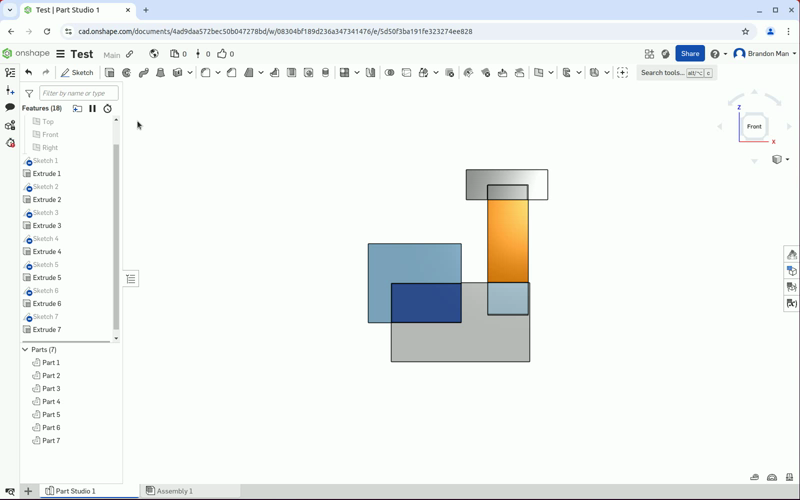
key(left, 2)
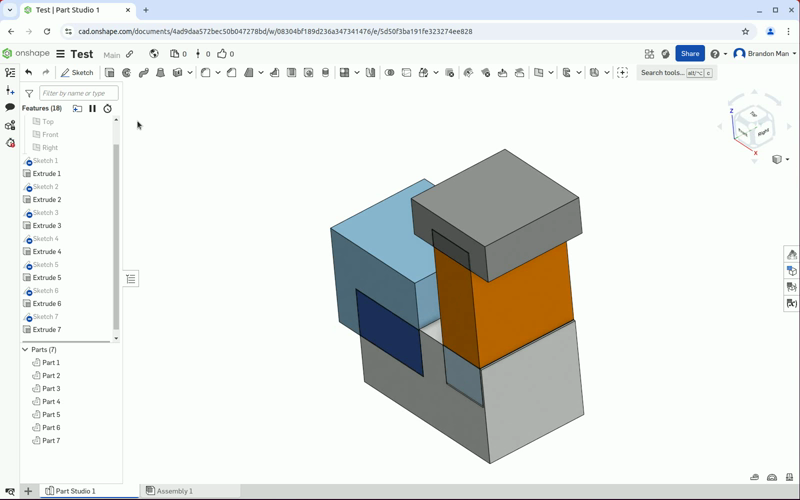
key(down, 2)
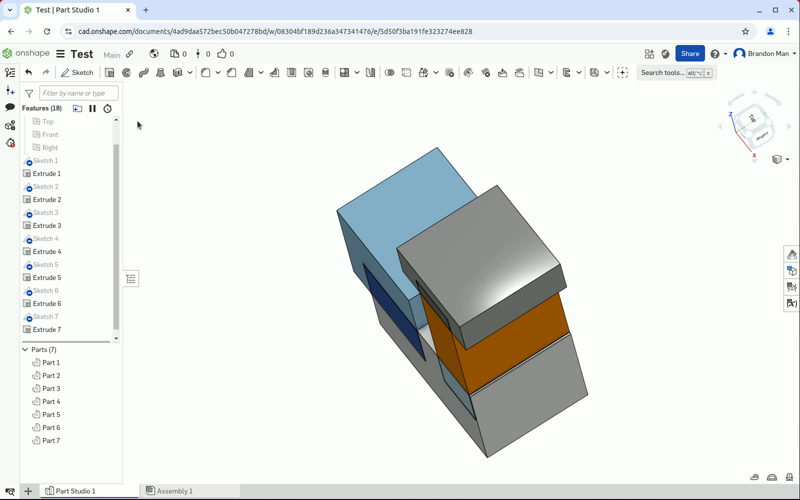
key(up, 2)
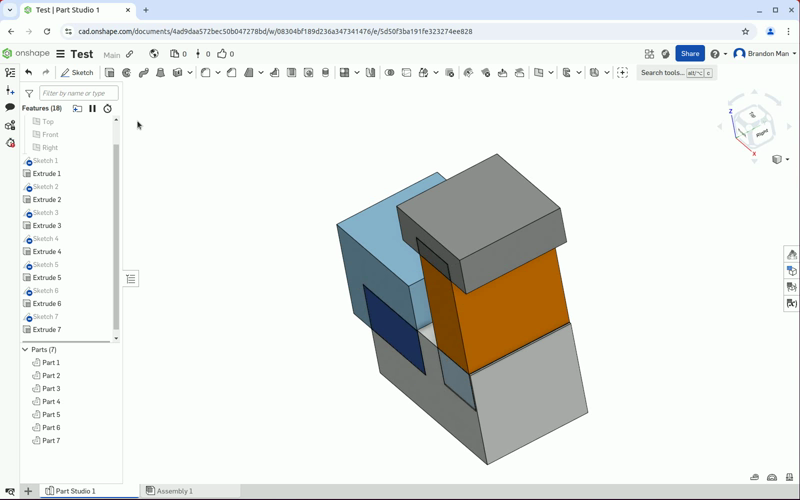
key(right, 2)
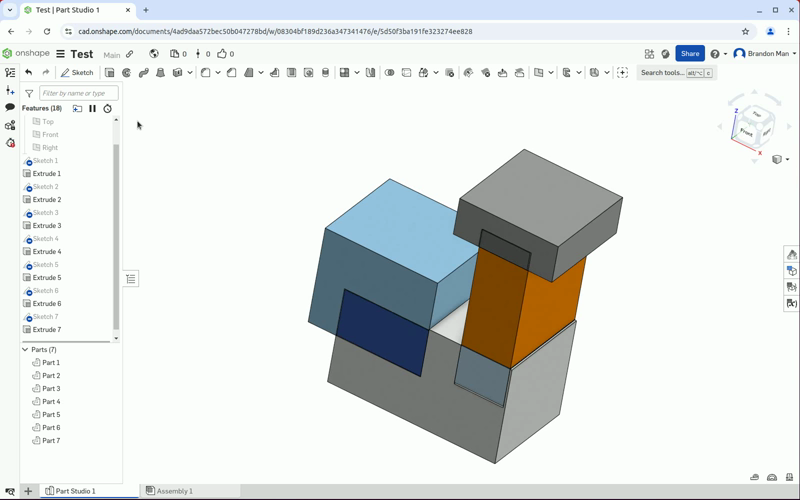
mouse_move(69, 163)
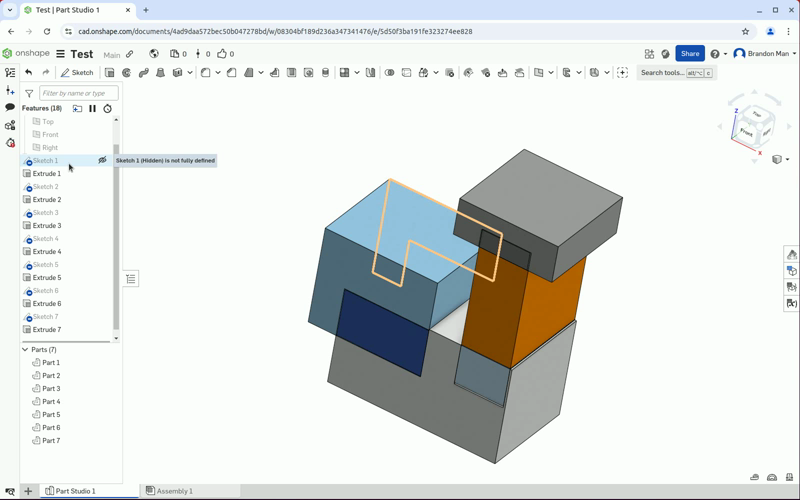
click(69, 163)